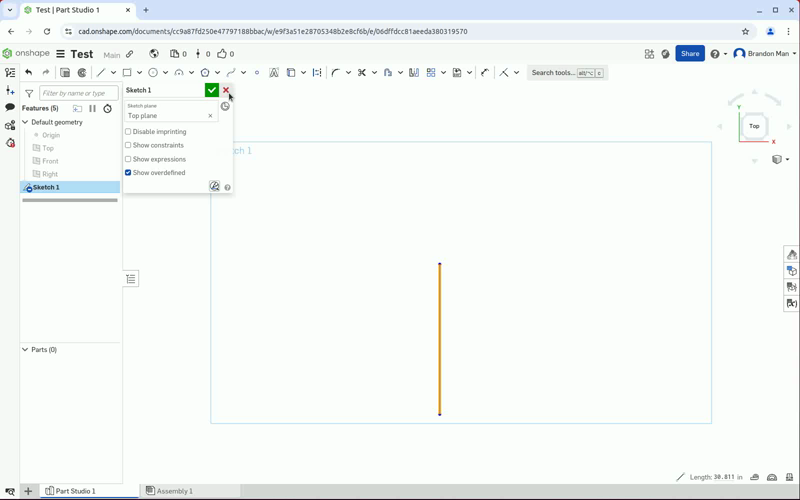
key(shift+h)
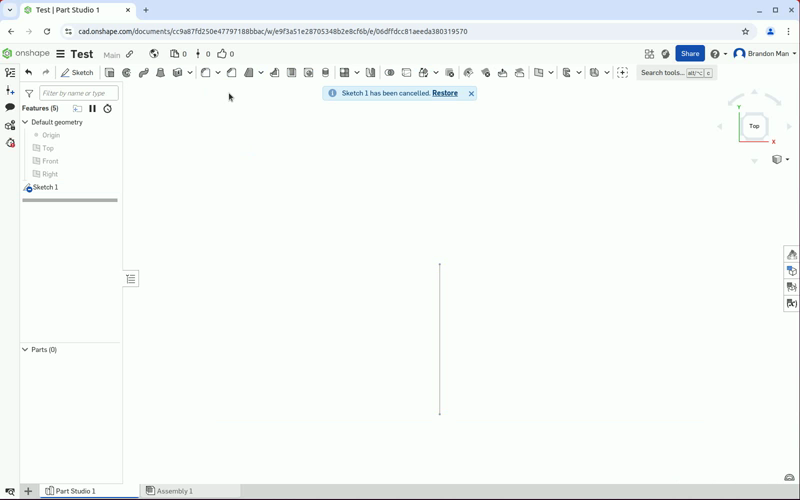
key(shift+s)
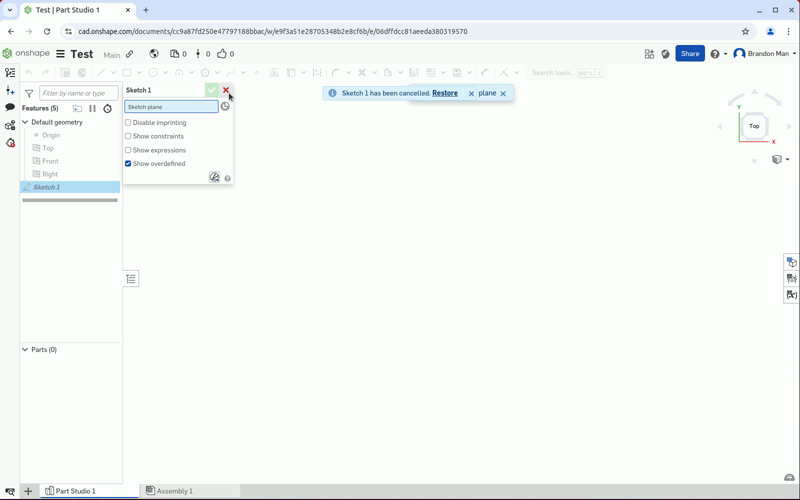
mouse_move(73, 150)
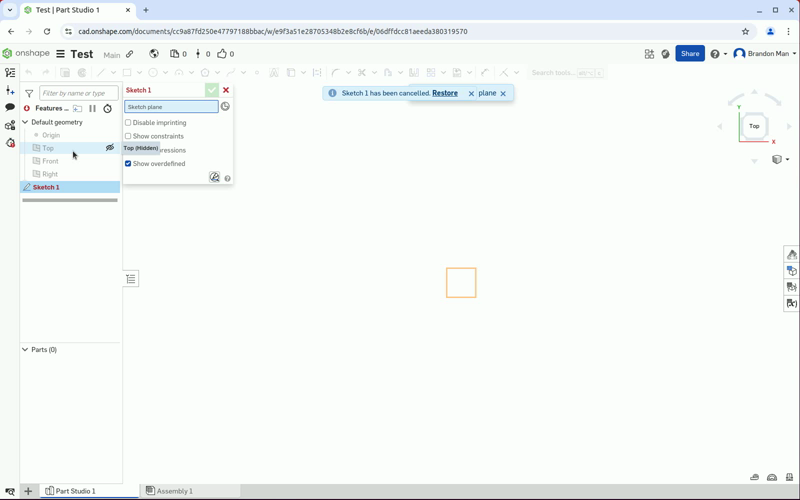
click(73, 150)
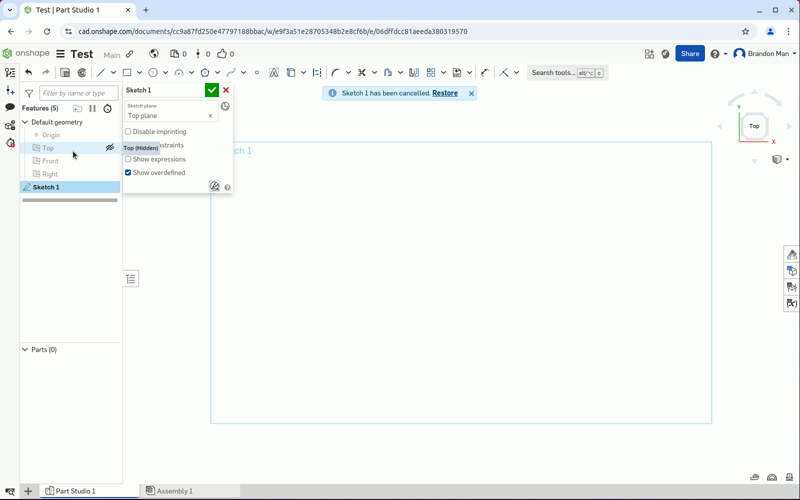
mouse_move(73, 352)
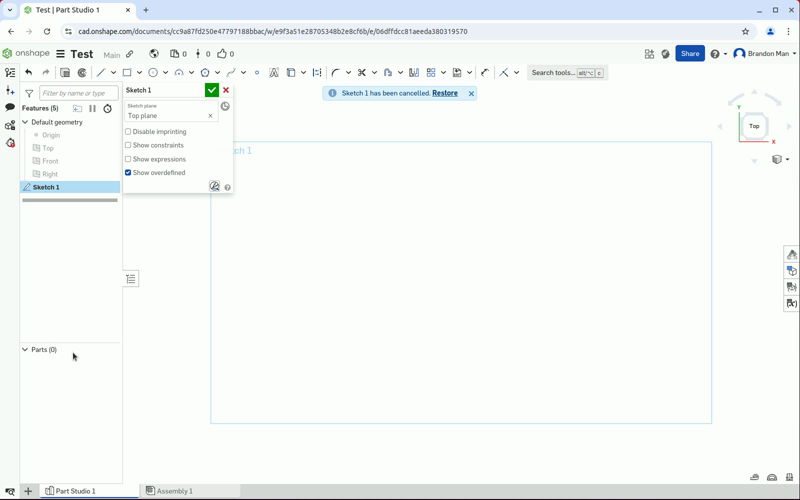
key(y)
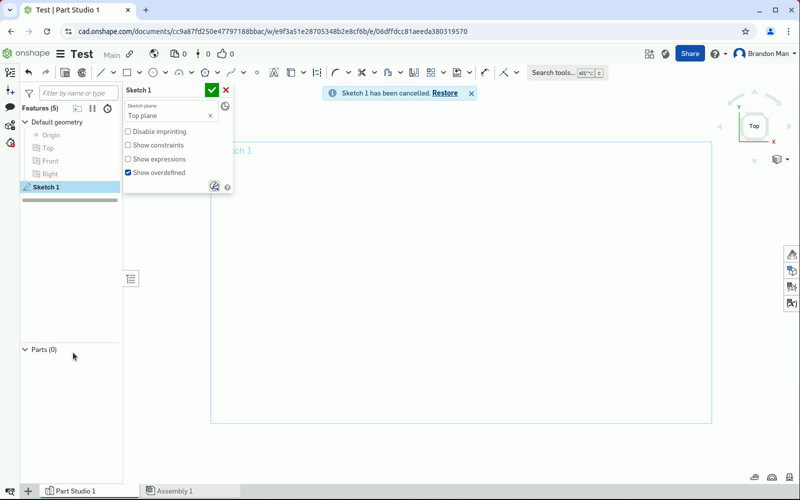
key(c)
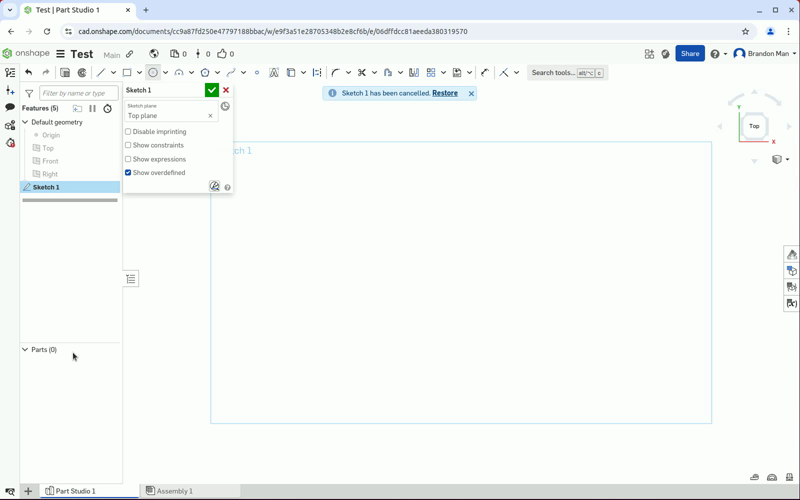
key_down(shift)
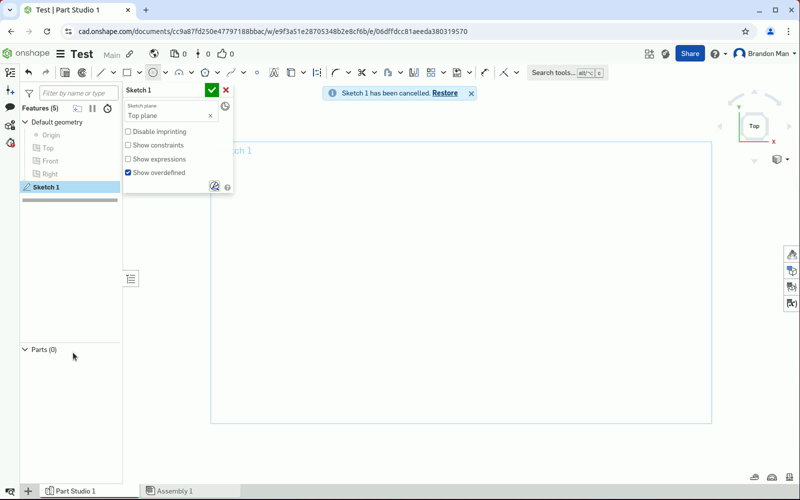
mouse_move(461, 282)
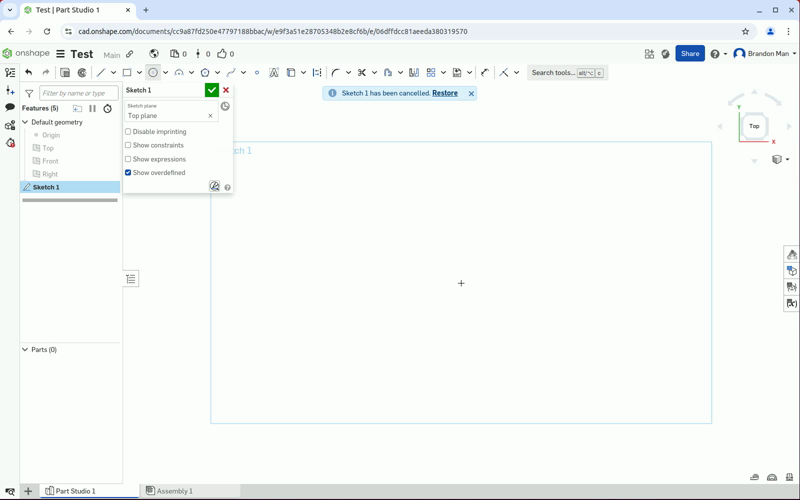
click(461, 282)
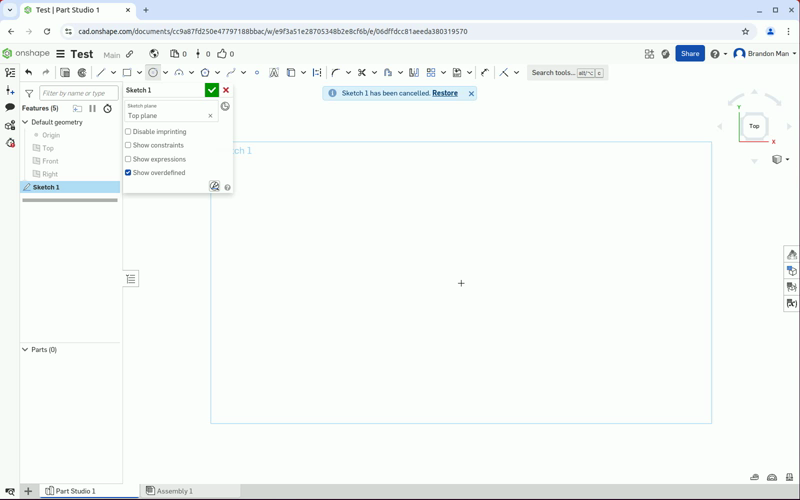
key_up(shift)
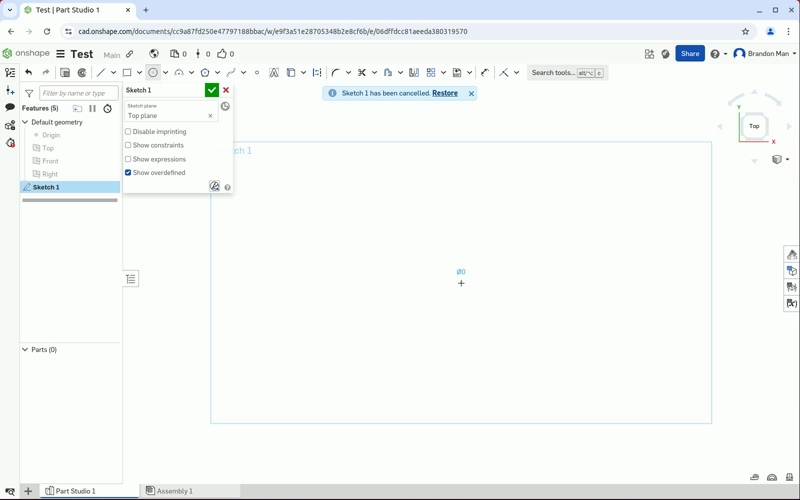
mouse_move(484, 282)
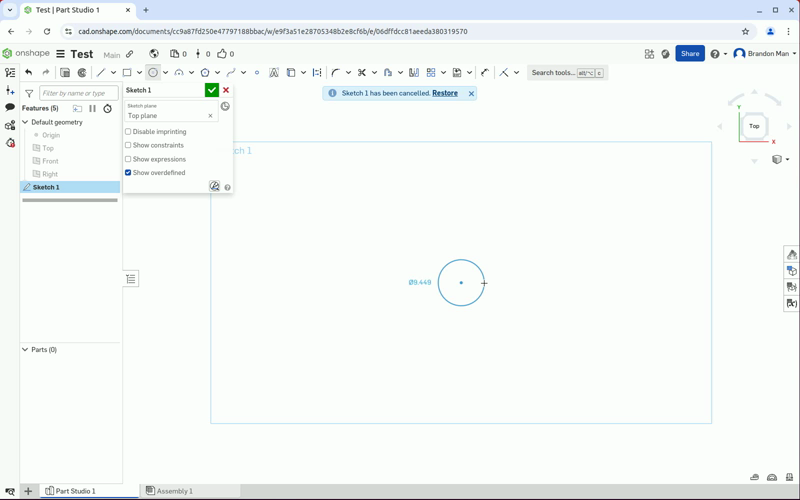
click(484, 282)
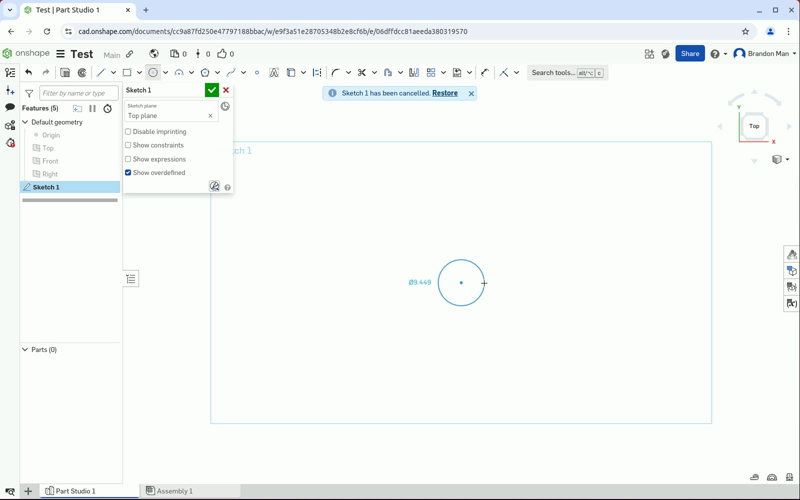
key(esc)
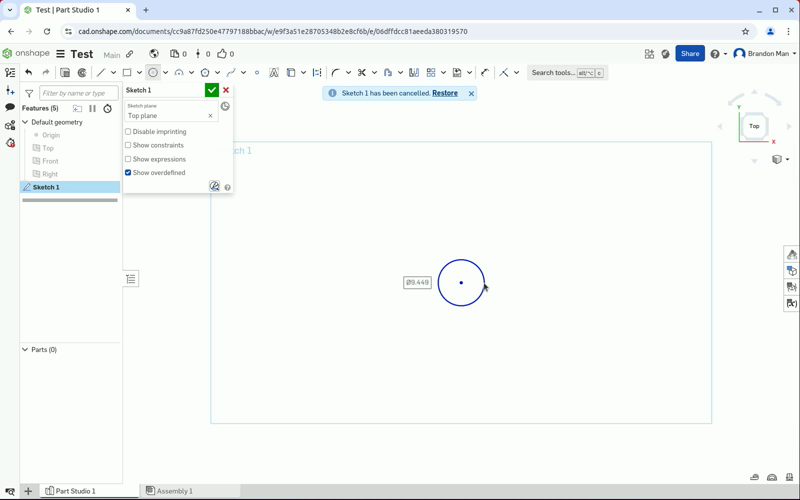
key(c)
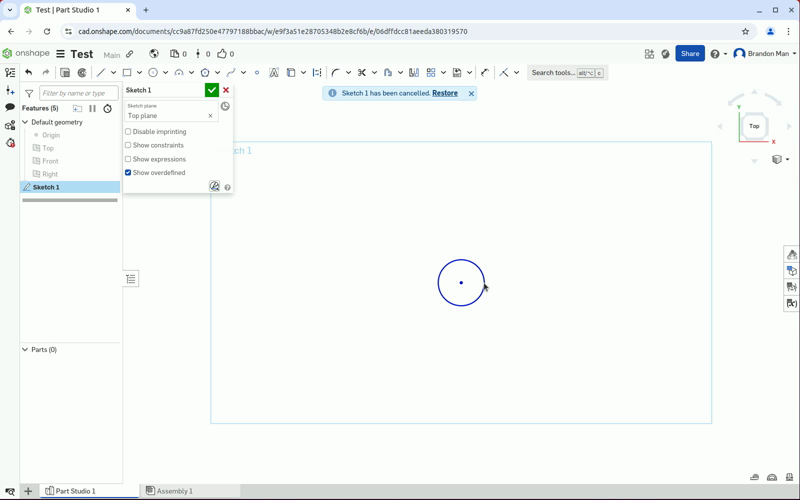
key_down(shift)
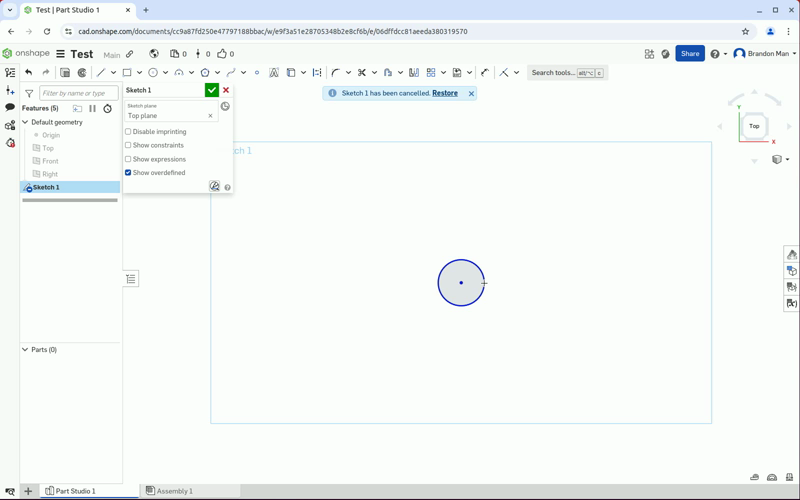
mouse_move(461, 282)
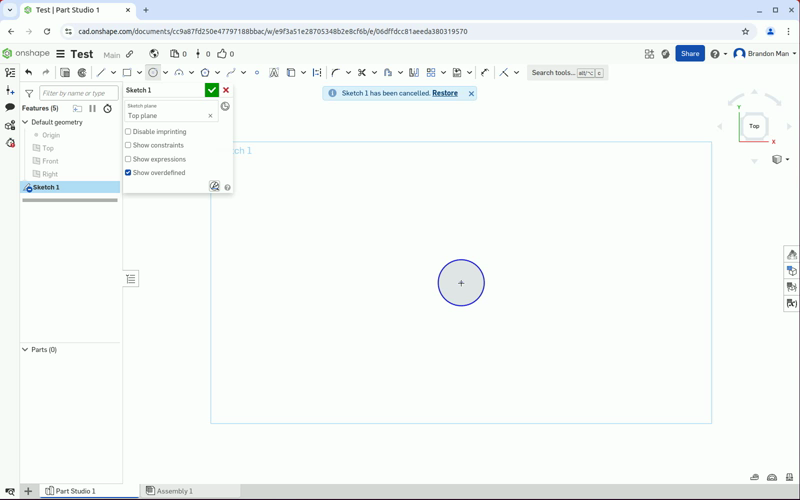
click(461, 282)
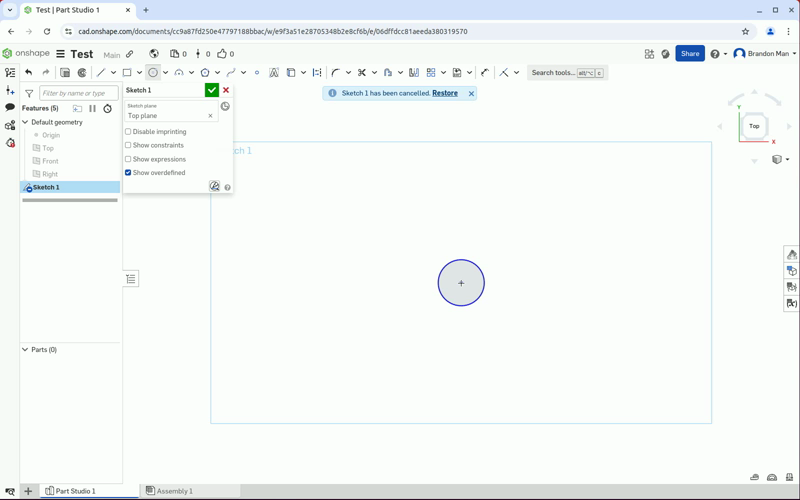
key_up(shift)
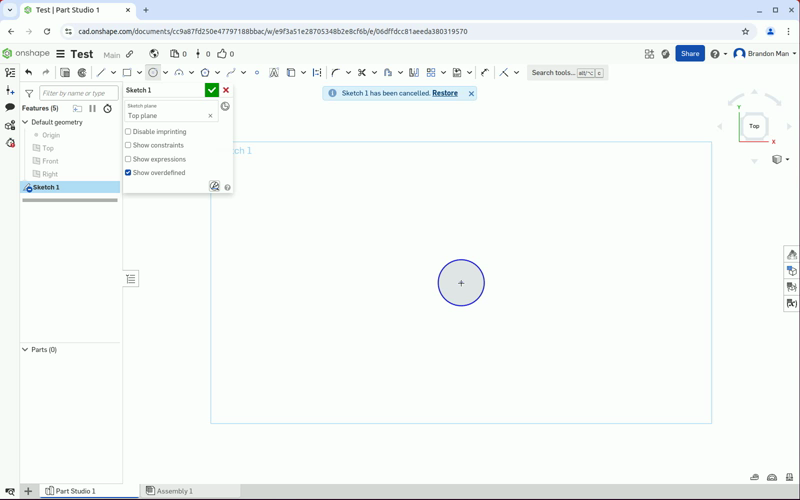
mouse_move(472, 282)
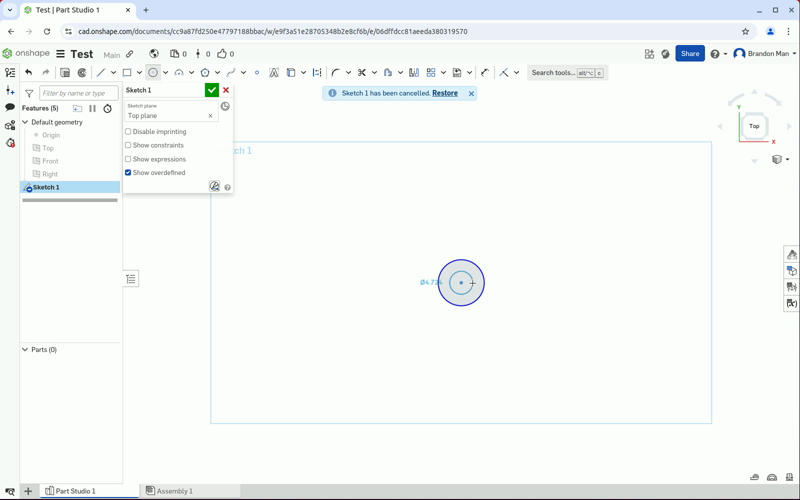
click(472, 282)
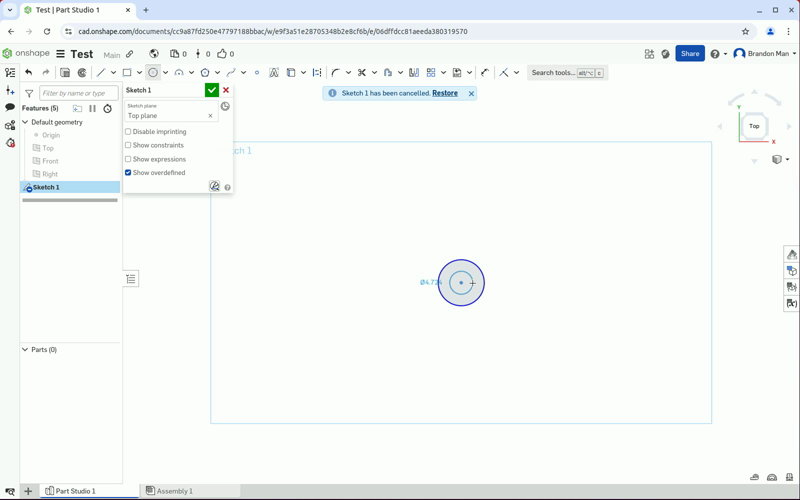
key(esc)
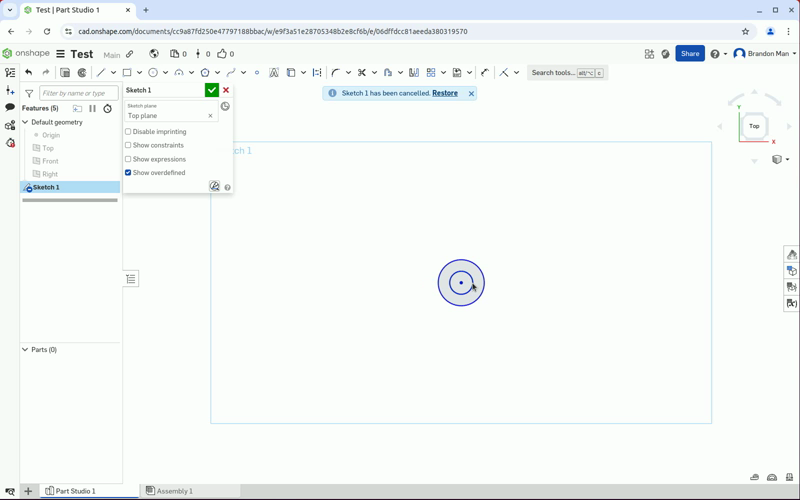
mouse_move(477, 286)
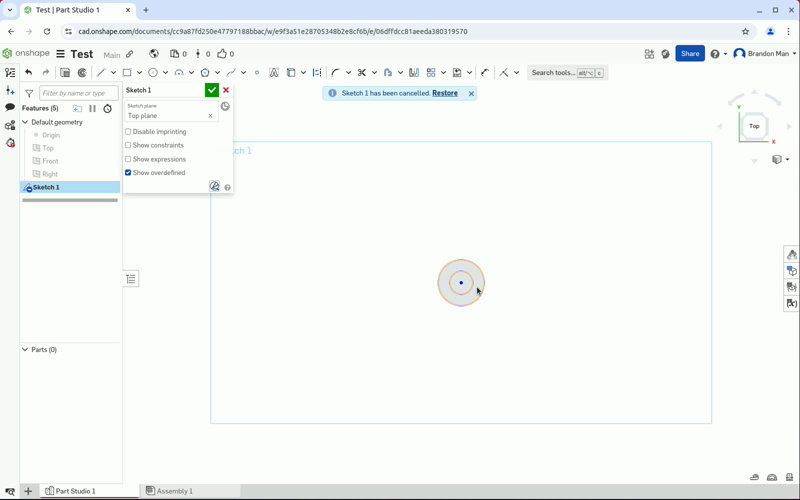
scroll(6)
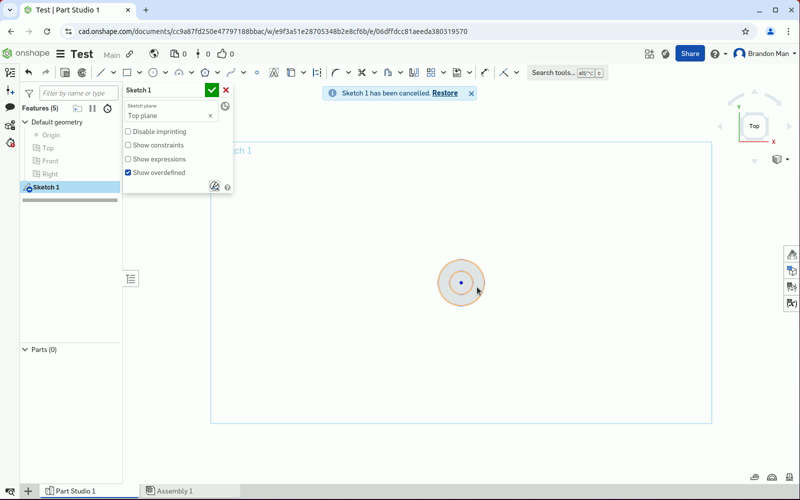
scroll(6)
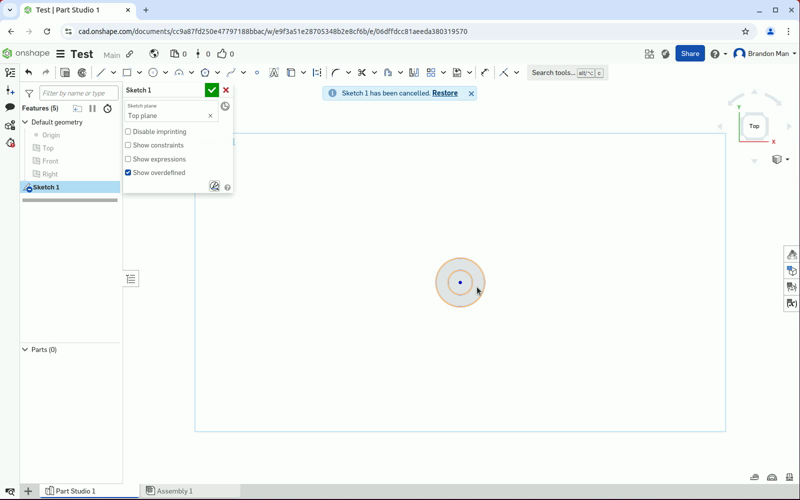
scroll(6)
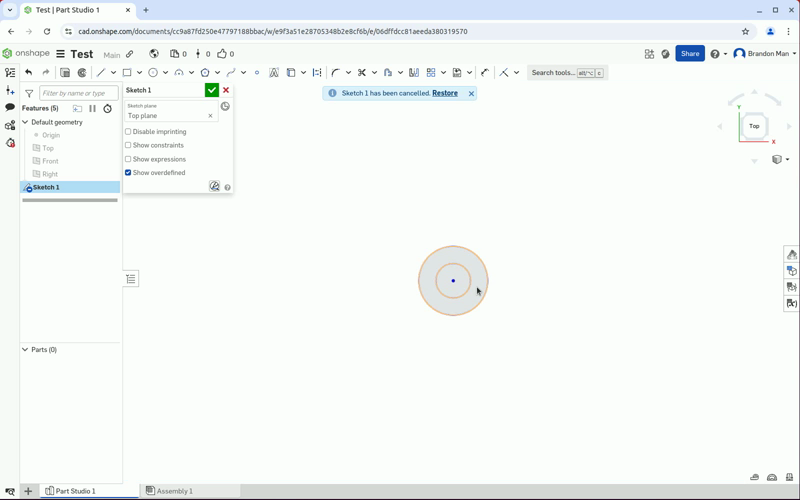
scroll(6)
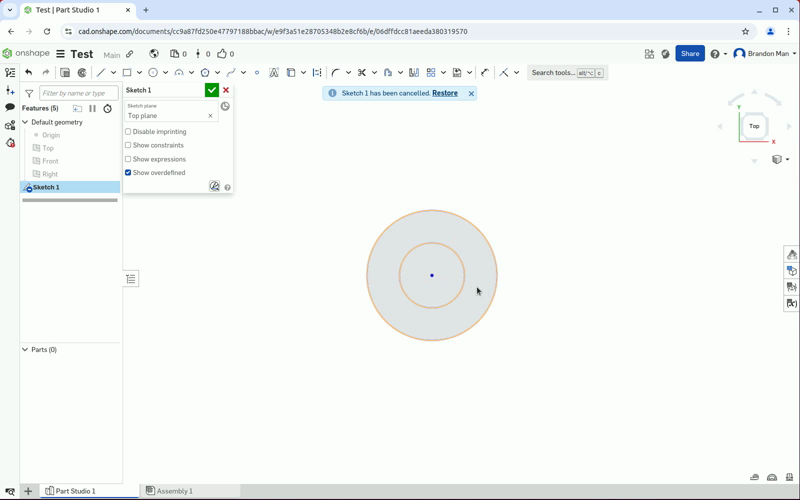
scroll(6)
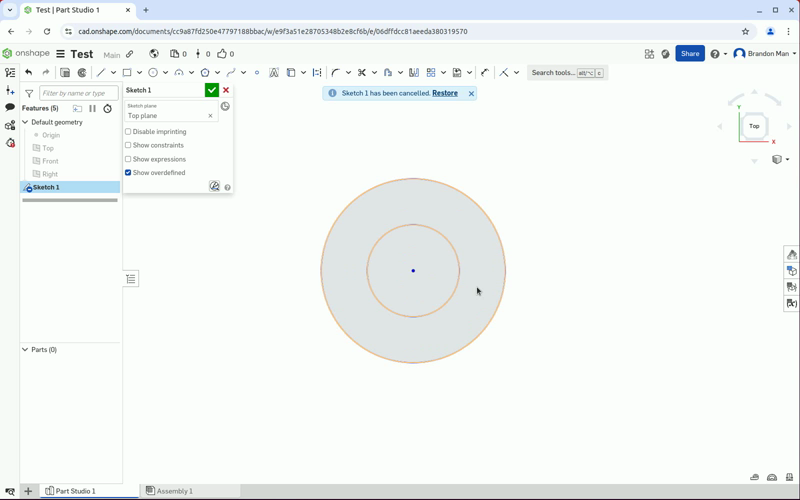
scroll(6)
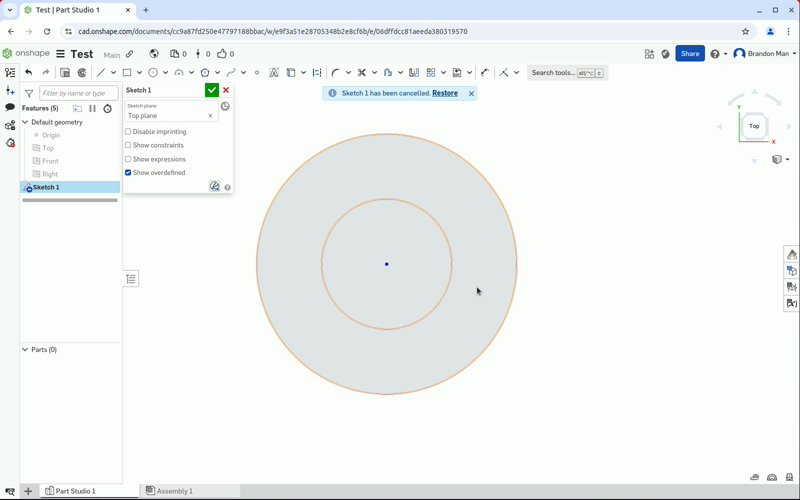
scroll(6)
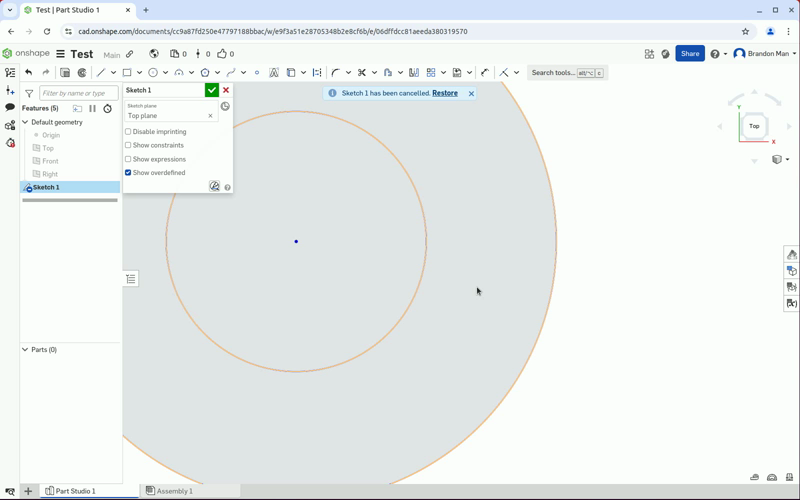
click(477, 286)
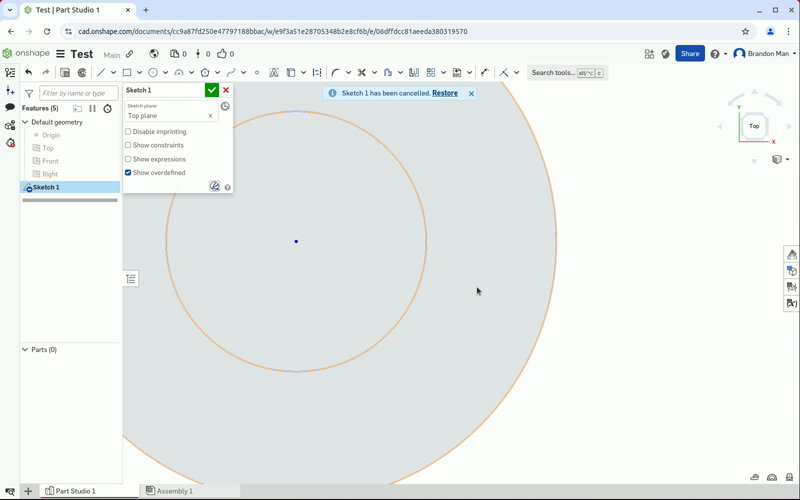
scroll(-6)
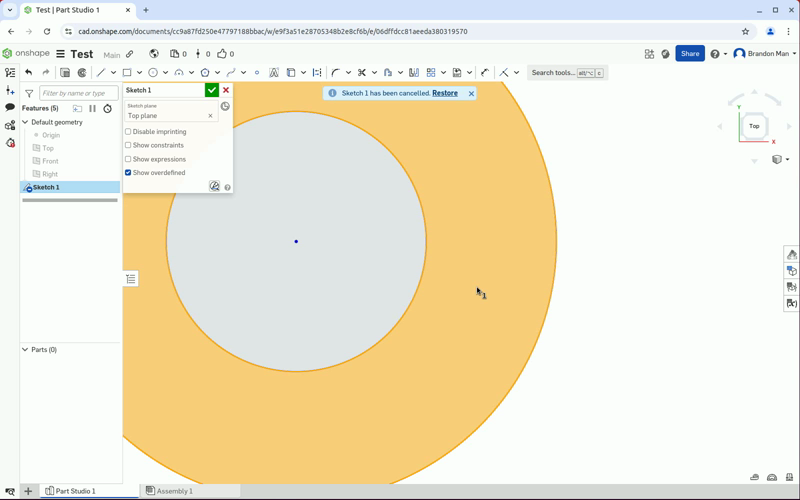
scroll(-6)
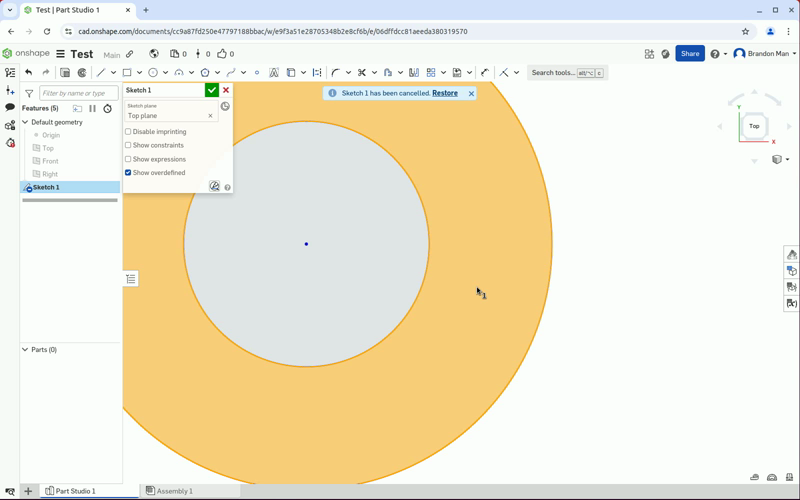
scroll(-6)
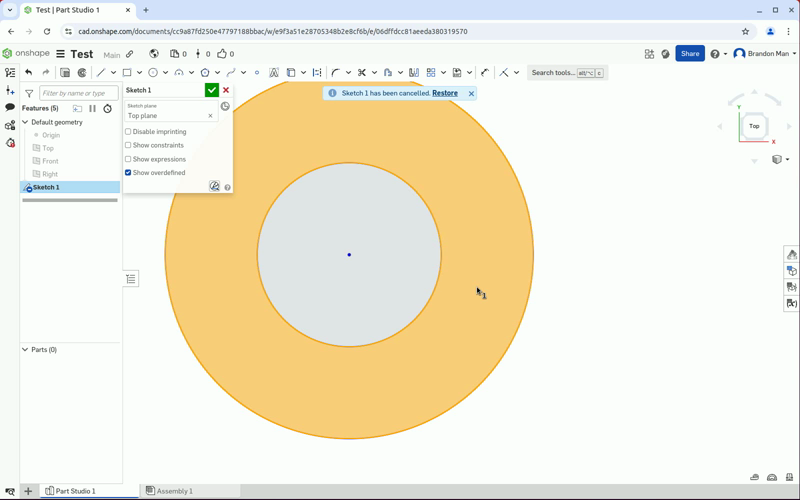
scroll(-6)
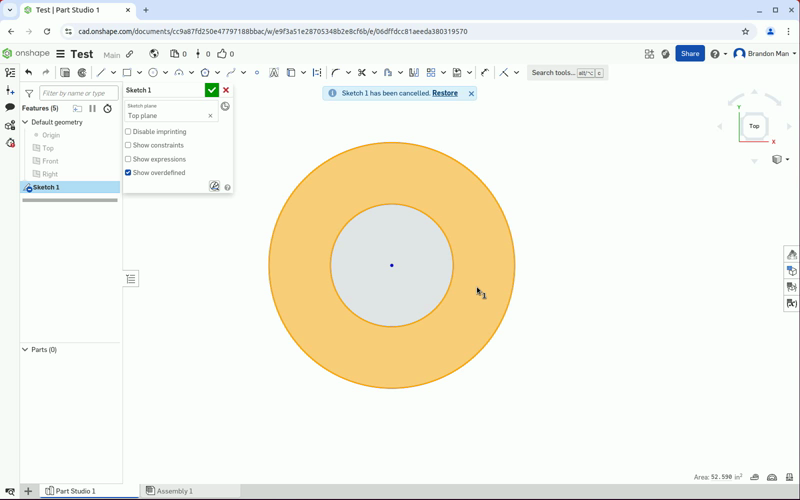
scroll(-6)
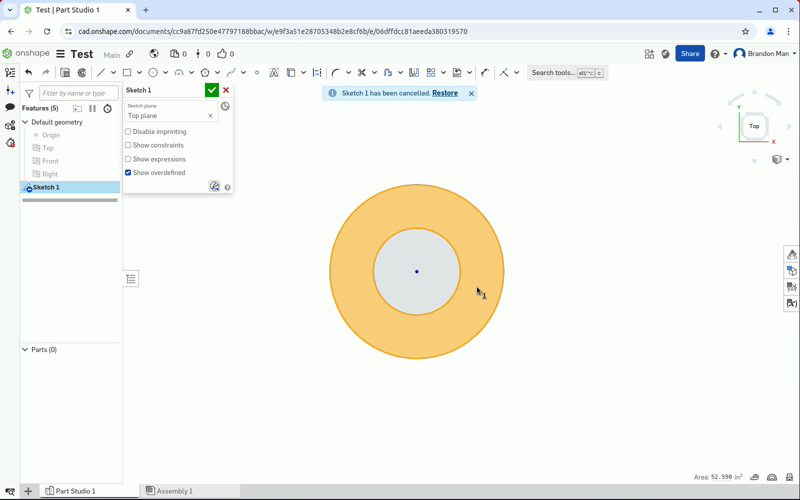
scroll(-6)
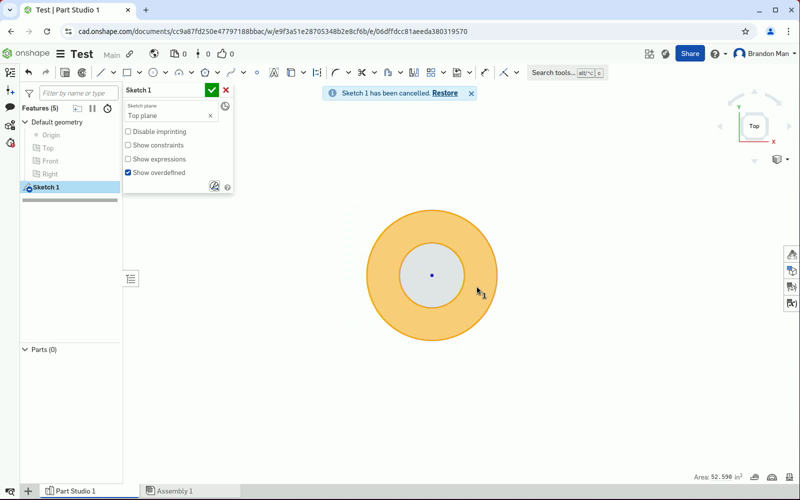
scroll(-6)
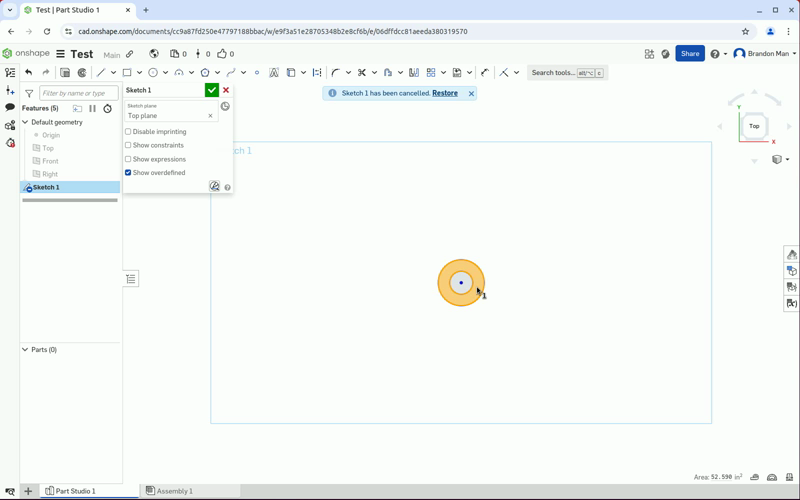
mouse_move(73, 352)
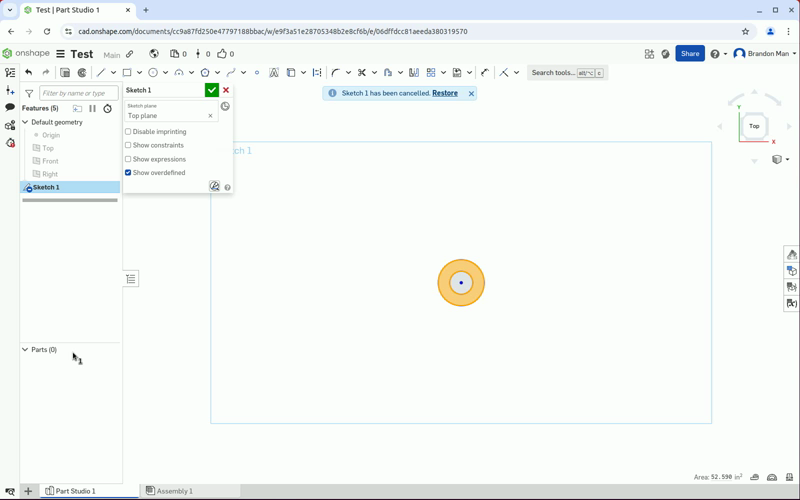
key(shift+y)
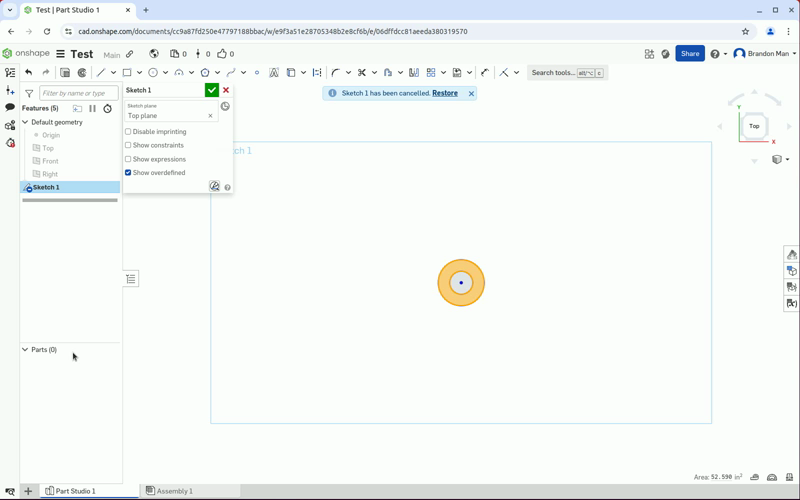
key(shift+e)
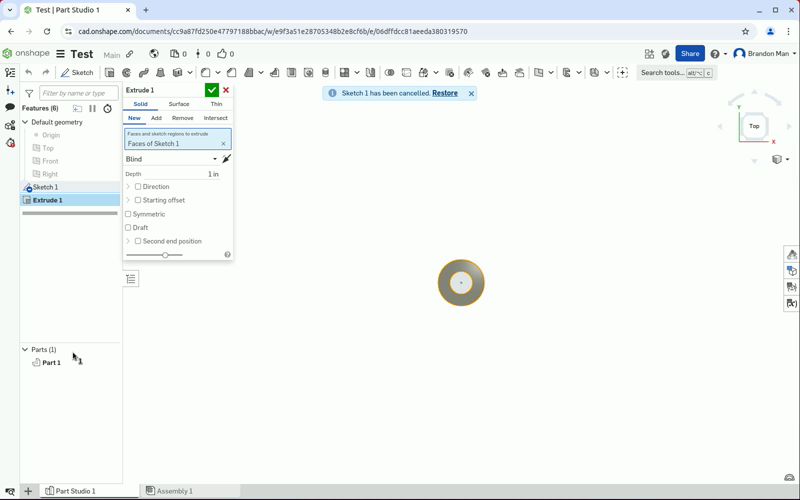
mouse_move(143, 106)
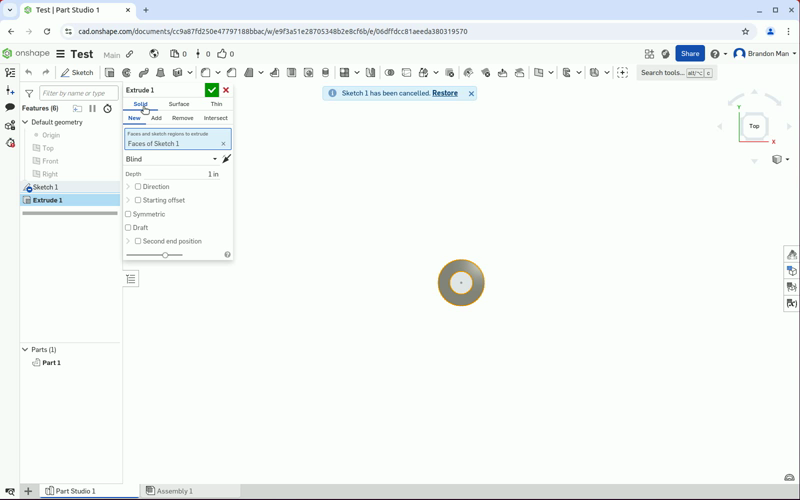
click(143, 106)
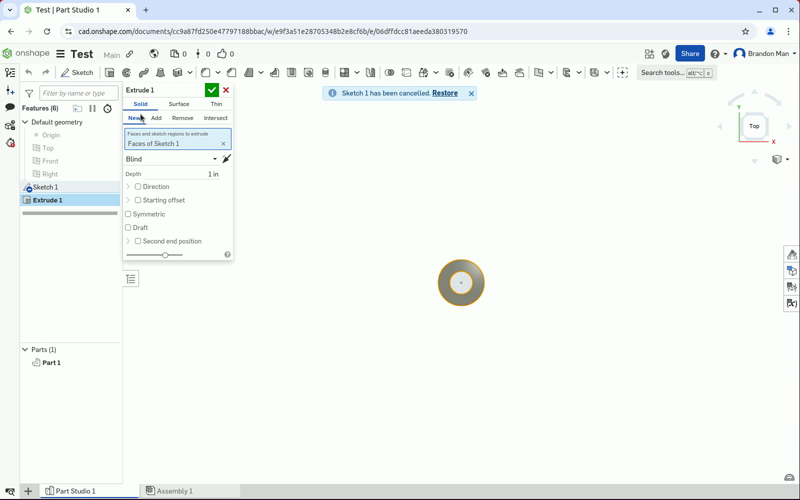
mouse_move(137, 120)
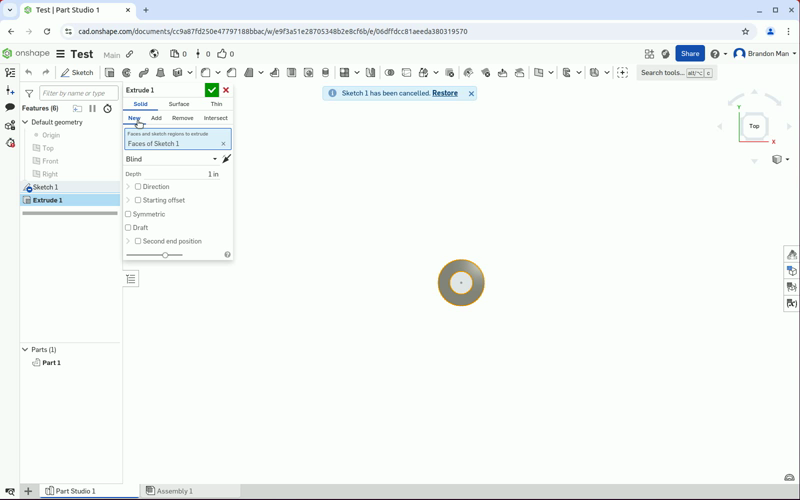
click(137, 120)
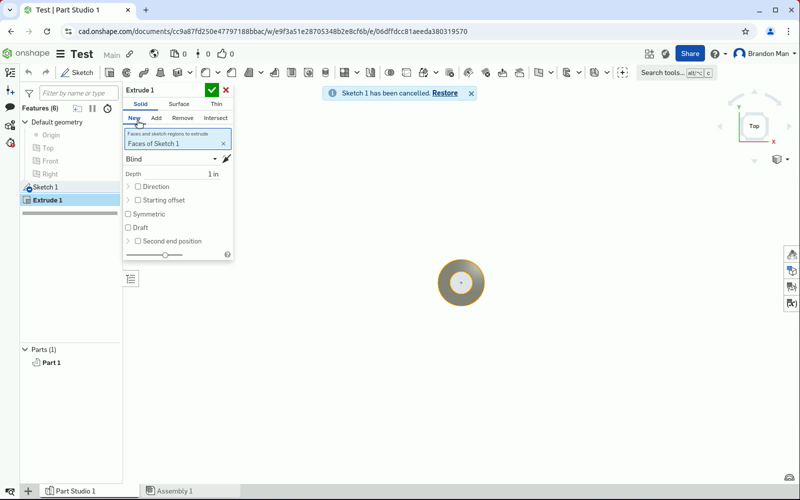
key(tab, 4)
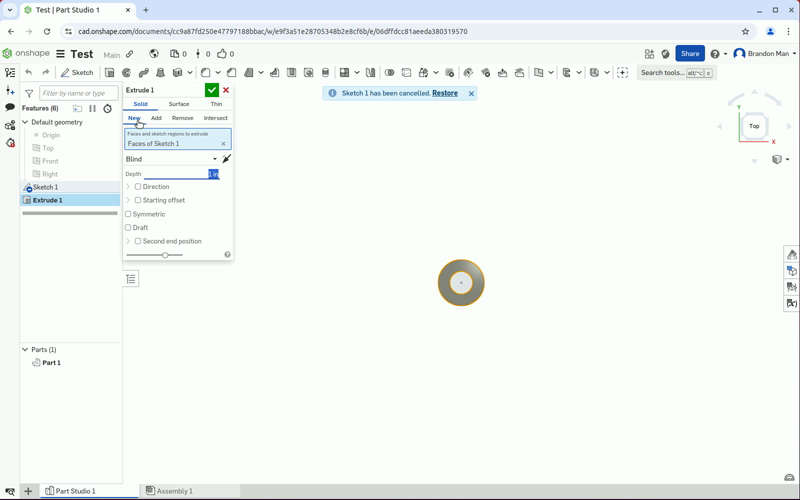
text(9.147)
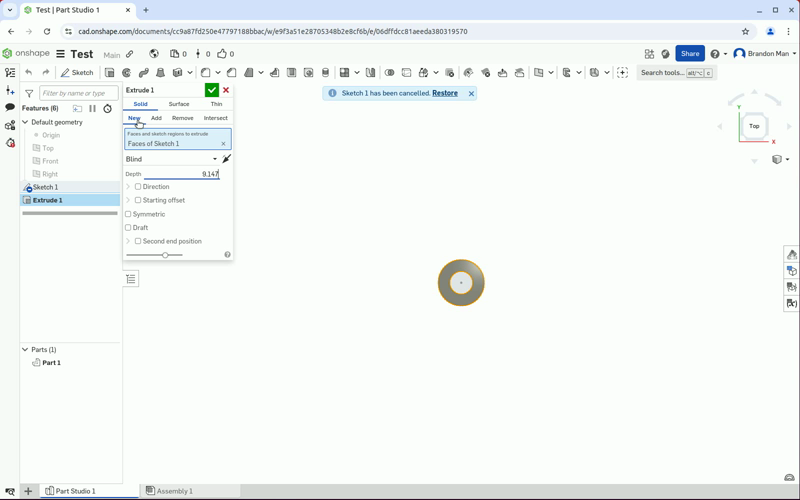
key(enter)
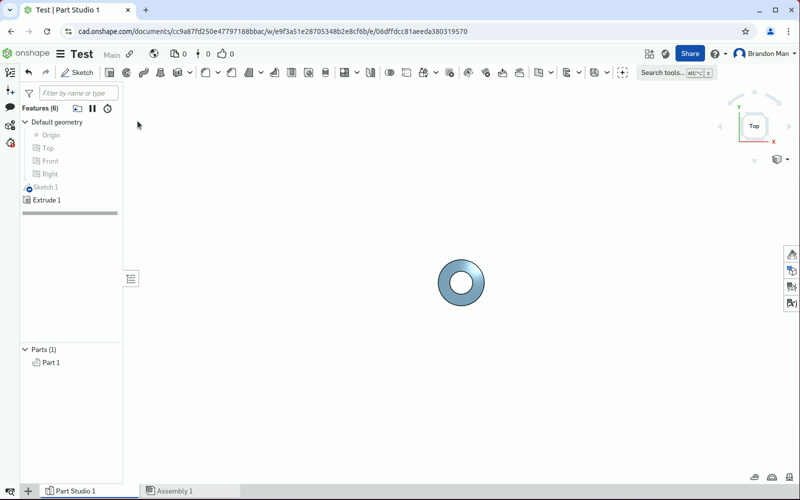
key(shift+h)
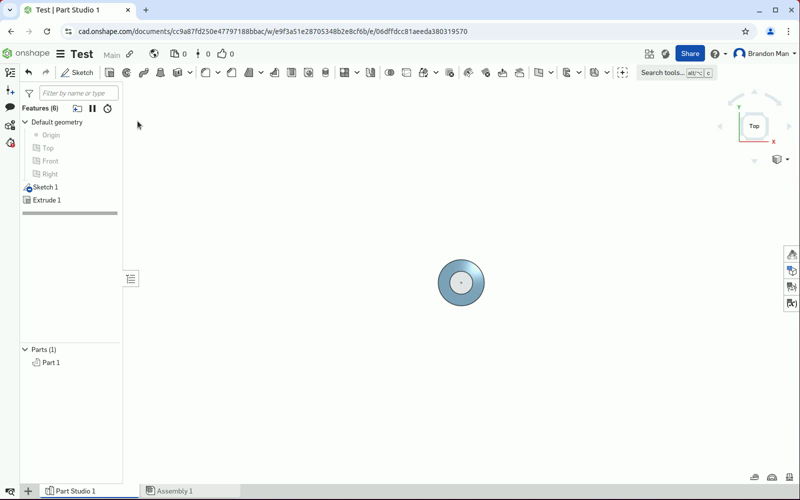
key(shift+h)
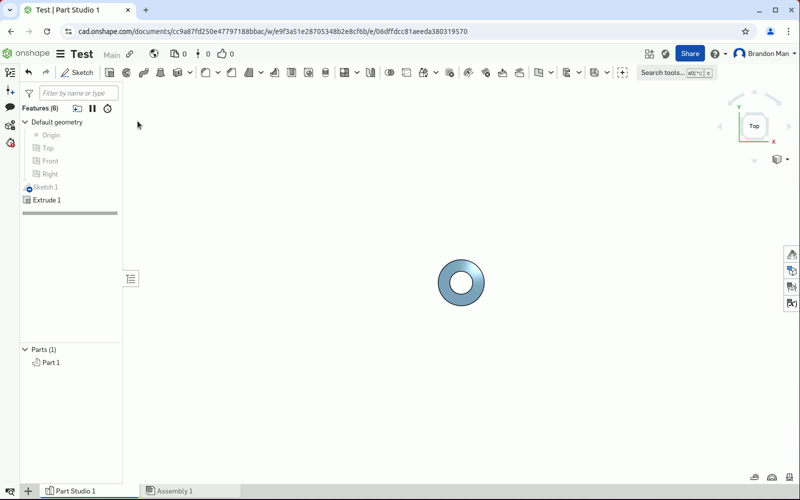
mouse_move(73, 189)
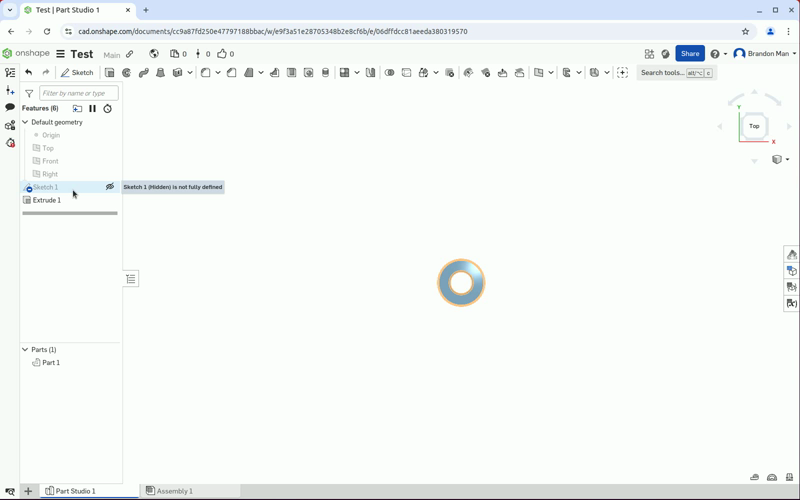
click(73, 189)
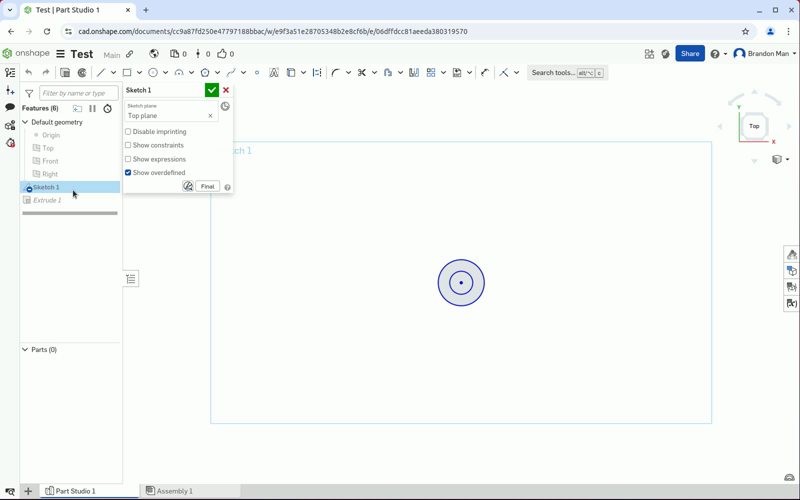
mouse_move(229, 92)
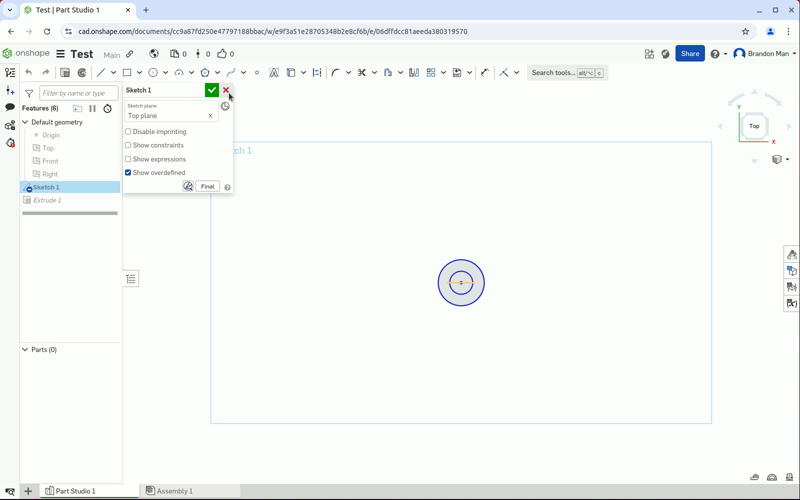
click(229, 92)
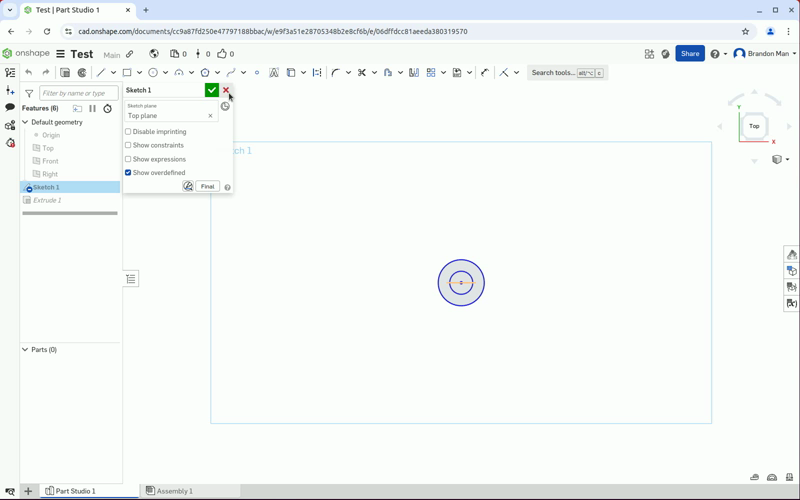
key(shift+s)
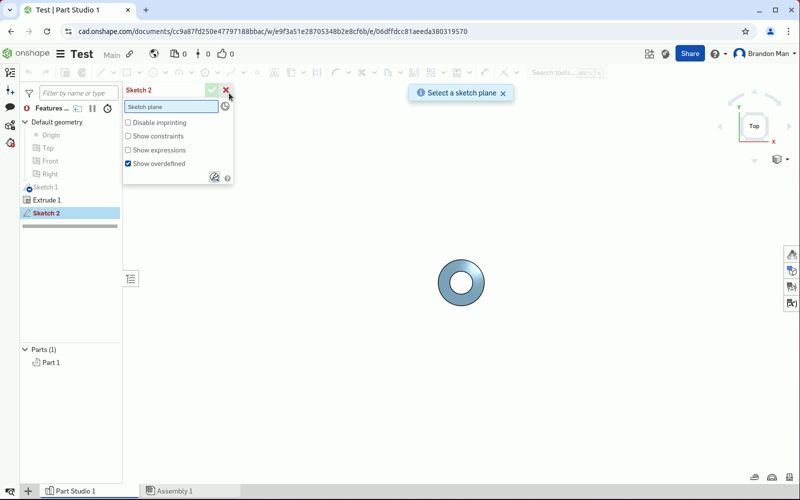
mouse_move(73, 150)
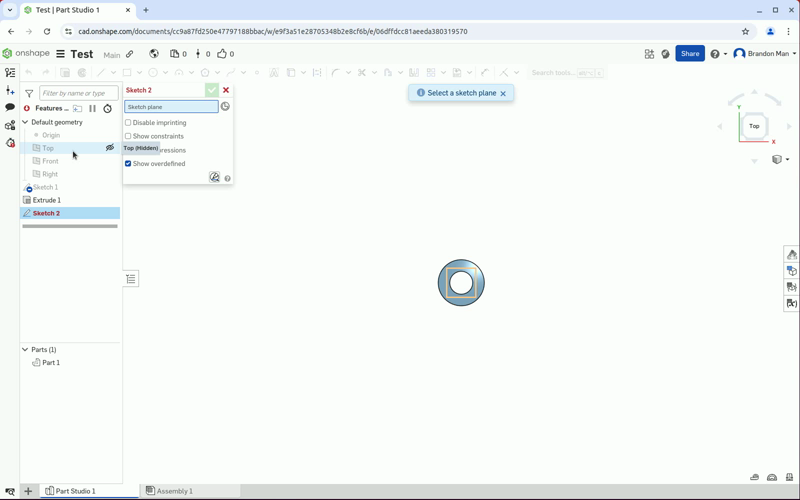
click(73, 150)
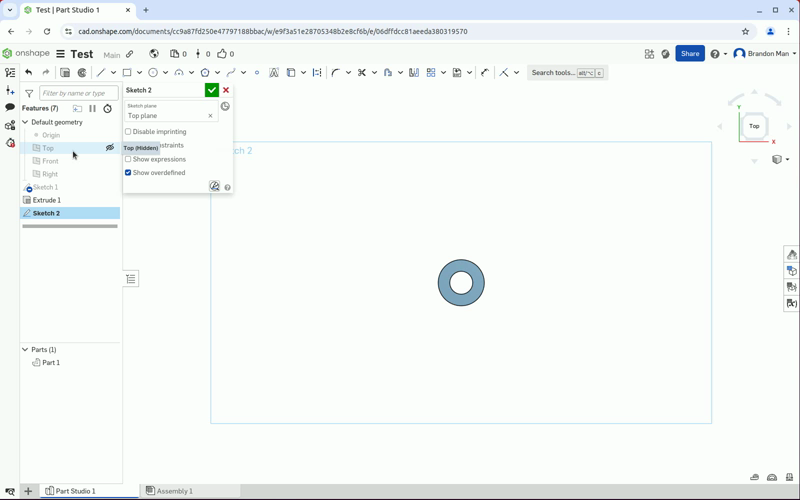
mouse_move(73, 352)
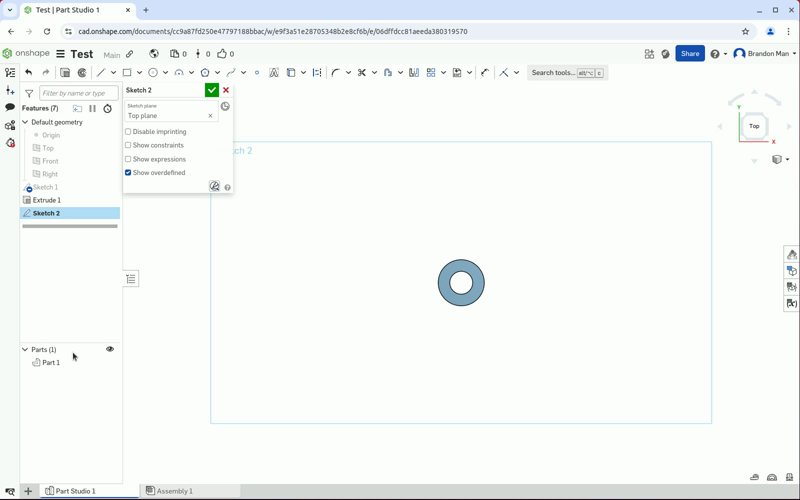
key(y)
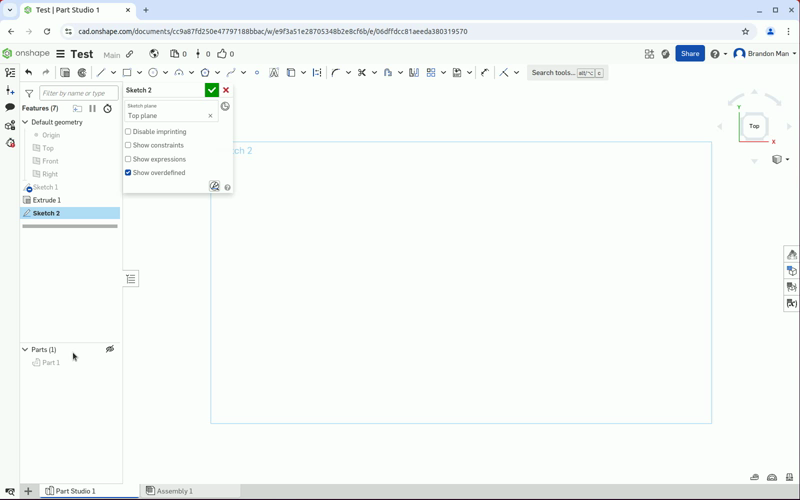
key(l)
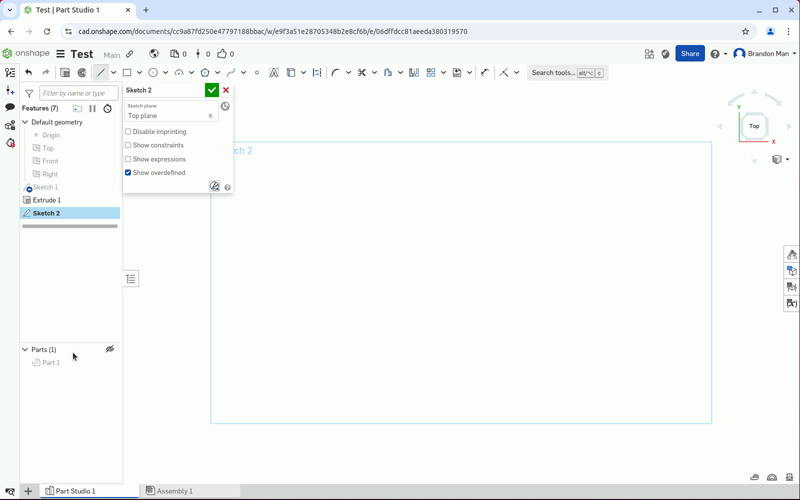
key_down(shift)
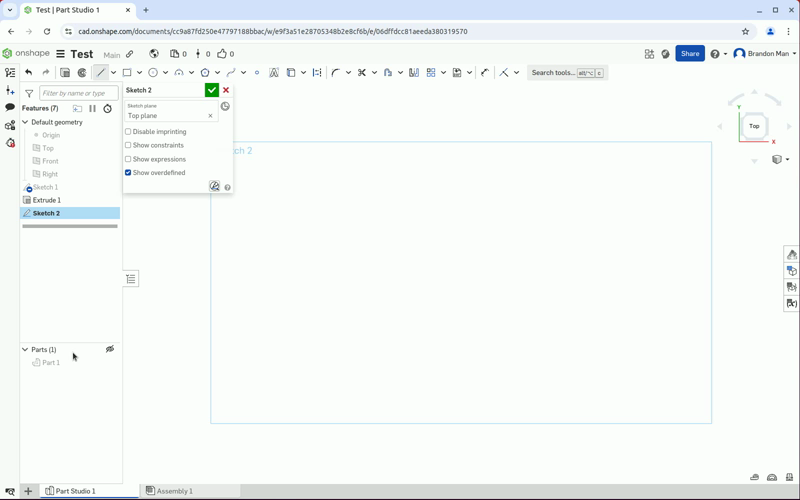
mouse_move(460, 305)
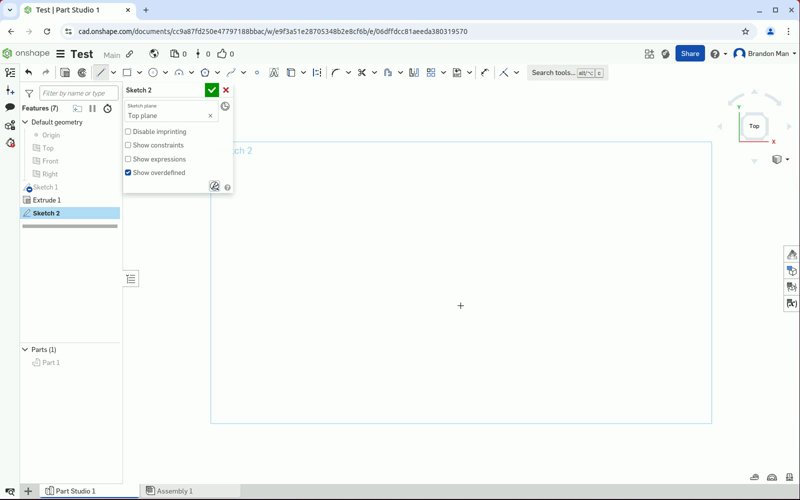
click(460, 305)
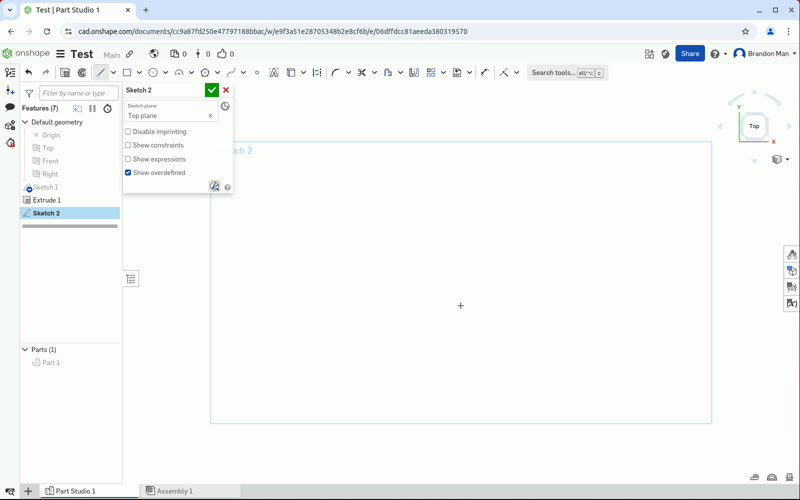
key_up(shift)
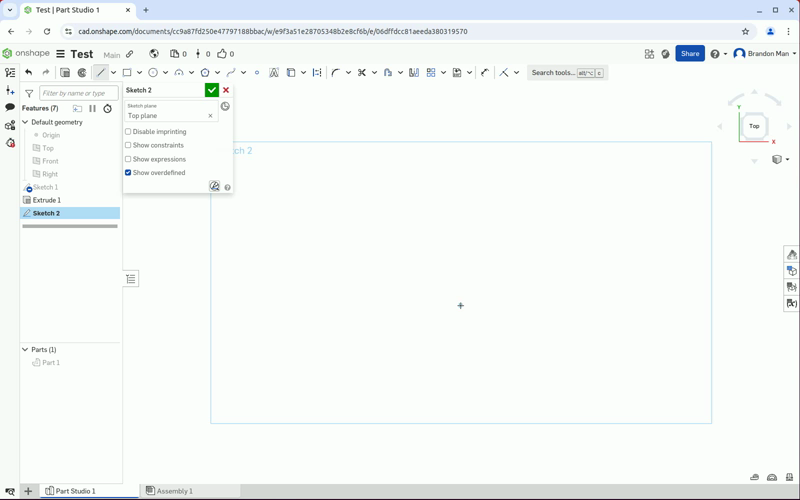
key_down(shift)
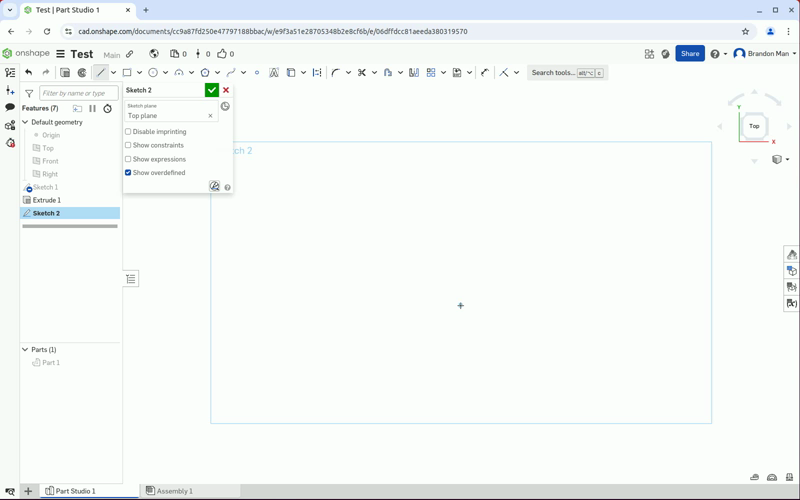
mouse_move(490, 305)
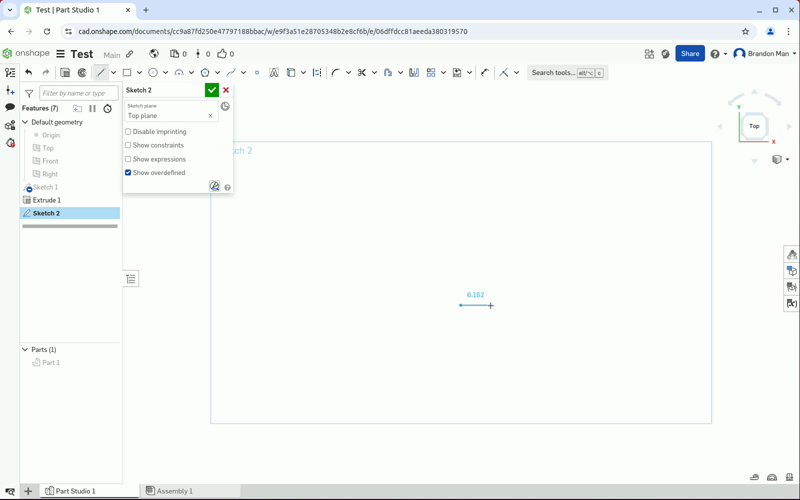
mouse_move(506, 305)
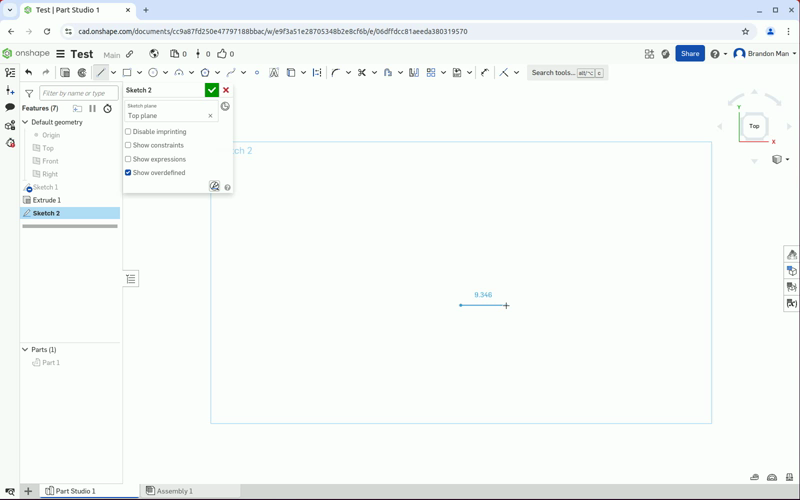
click(506, 305)
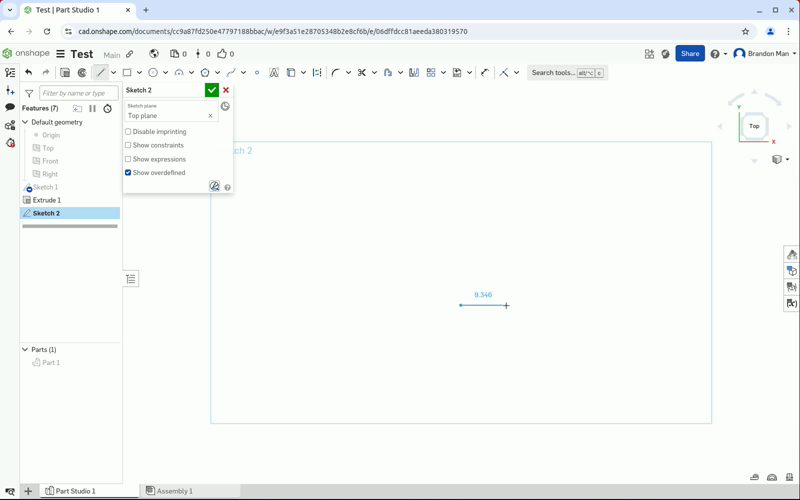
key_up(shift)
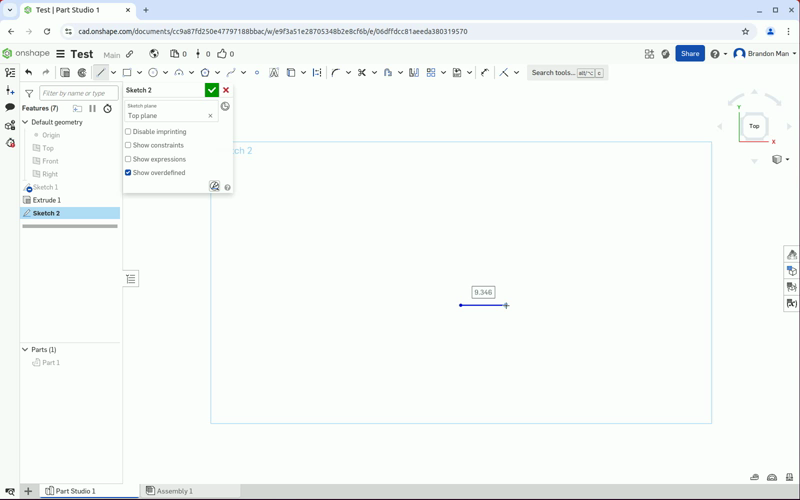
key_down(shift)
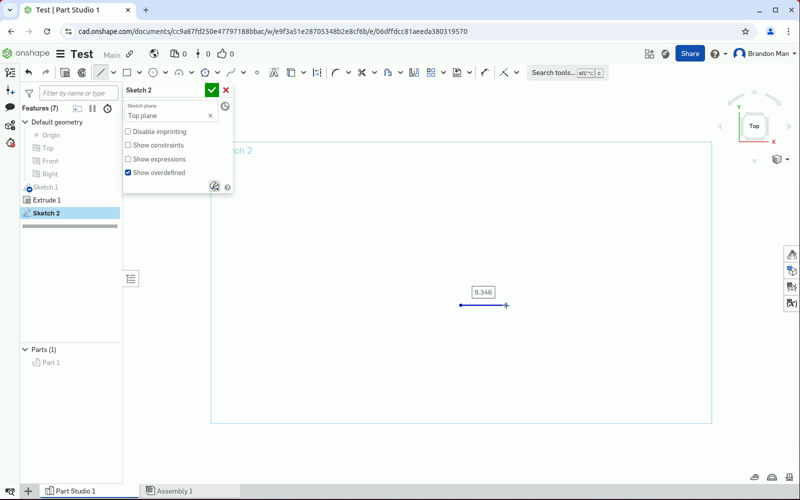
mouse_move(536, 305)
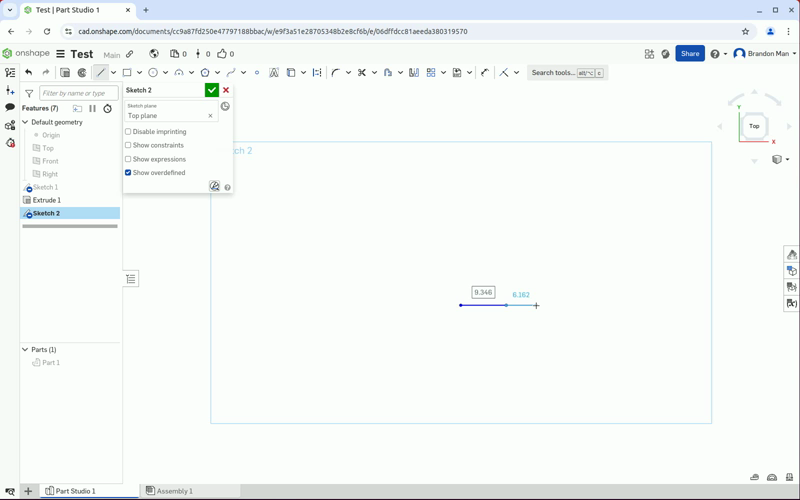
mouse_move(506, 293)
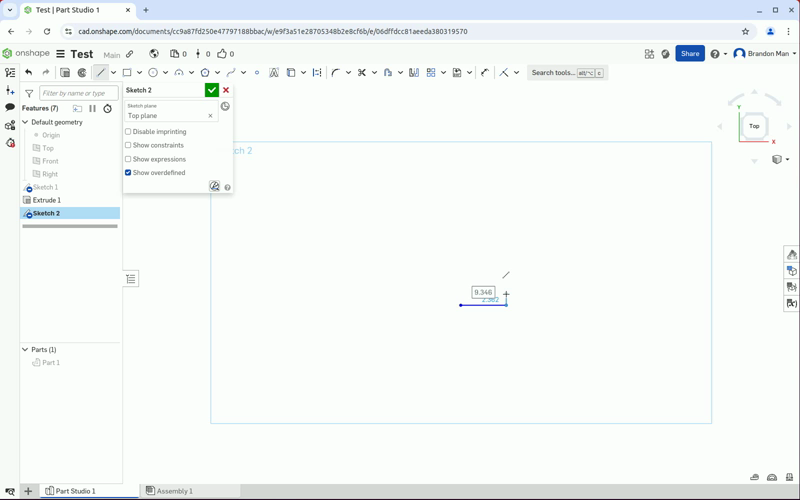
click(506, 293)
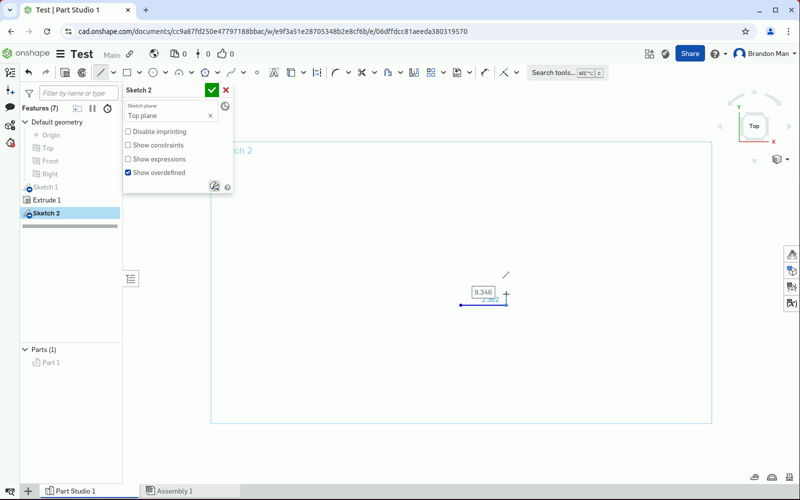
key_up(shift)
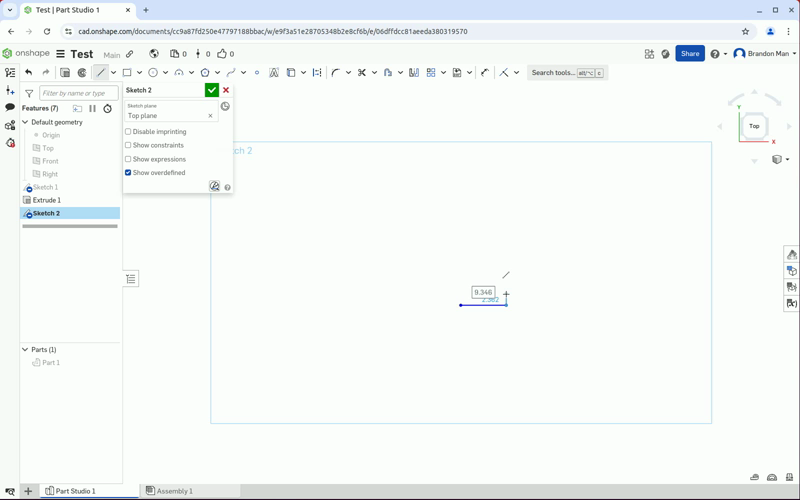
key(esc)
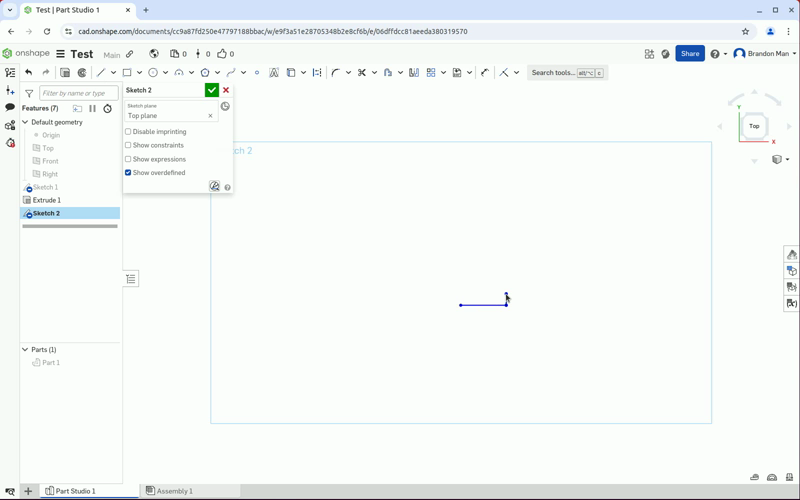
key(a)
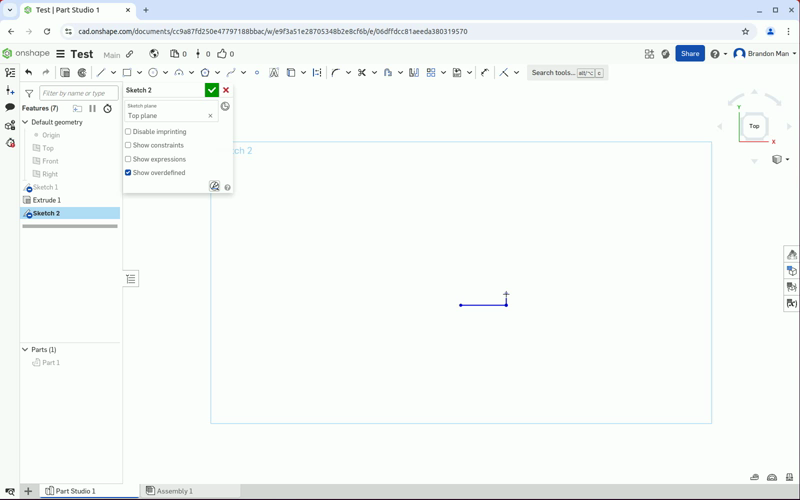
mouse_move(506, 293)
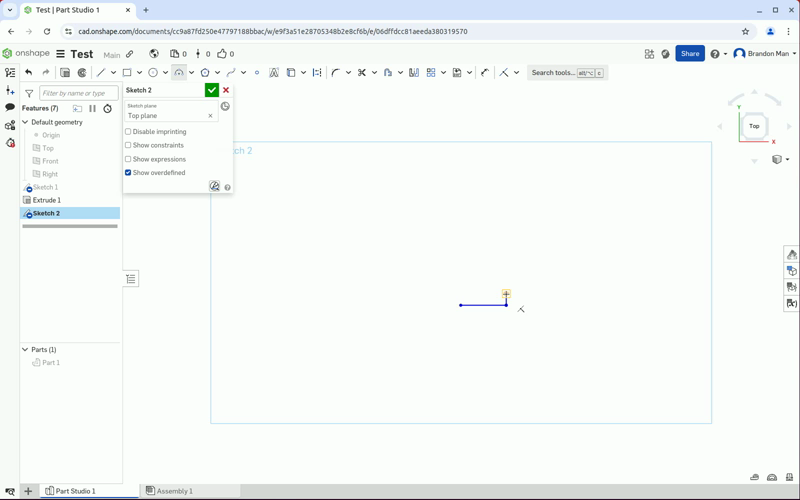
click(506, 293)
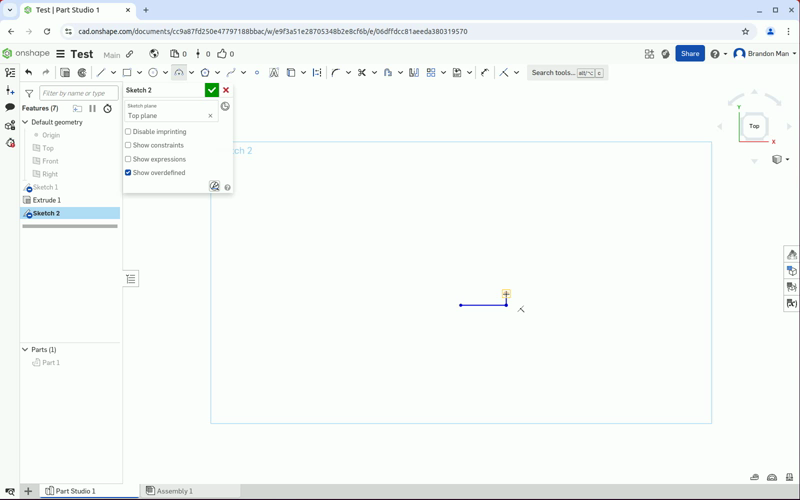
key_down(shift)
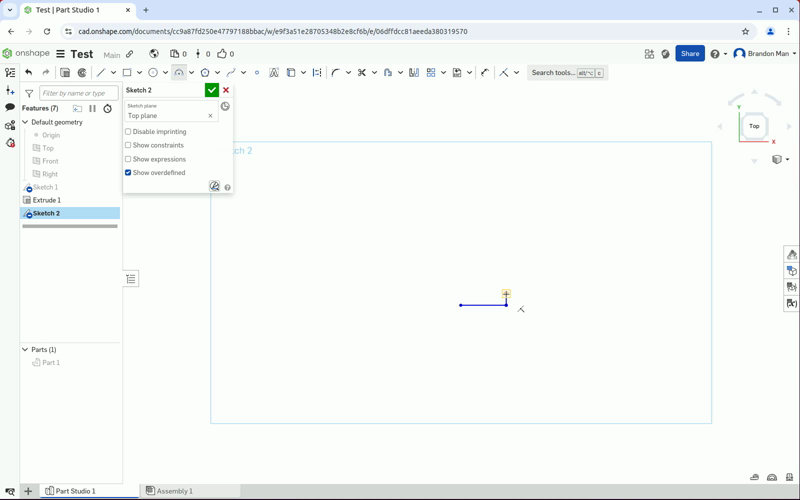
mouse_move(506, 270)
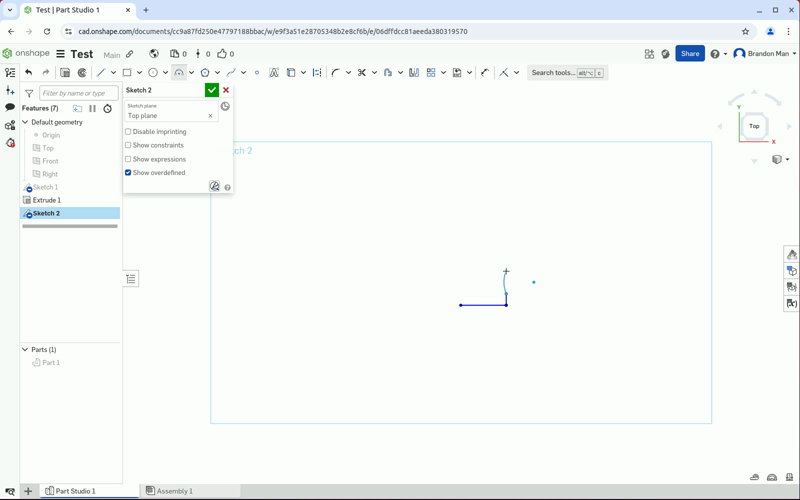
click(506, 270)
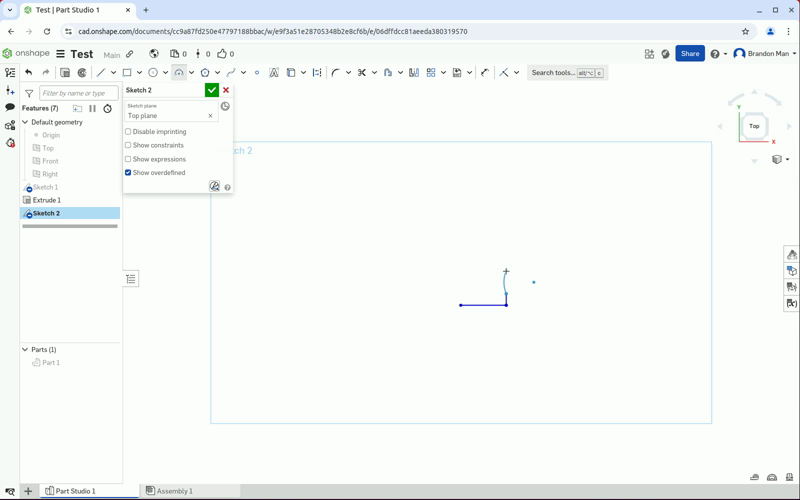
mouse_move(495, 282)
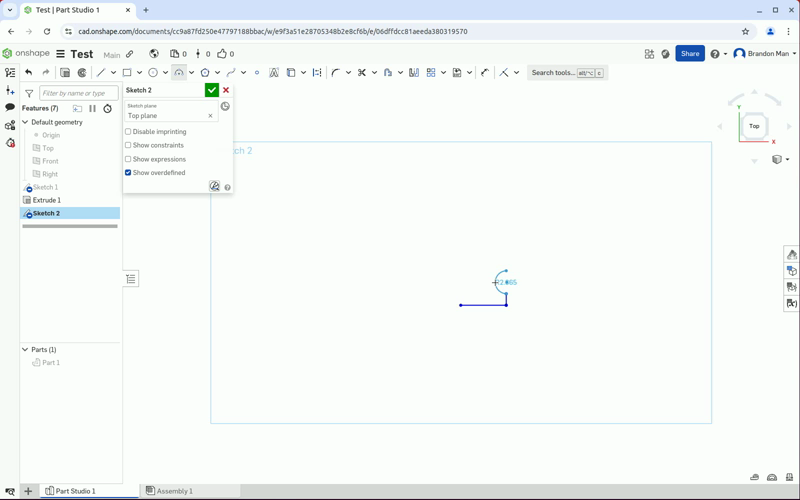
click(495, 282)
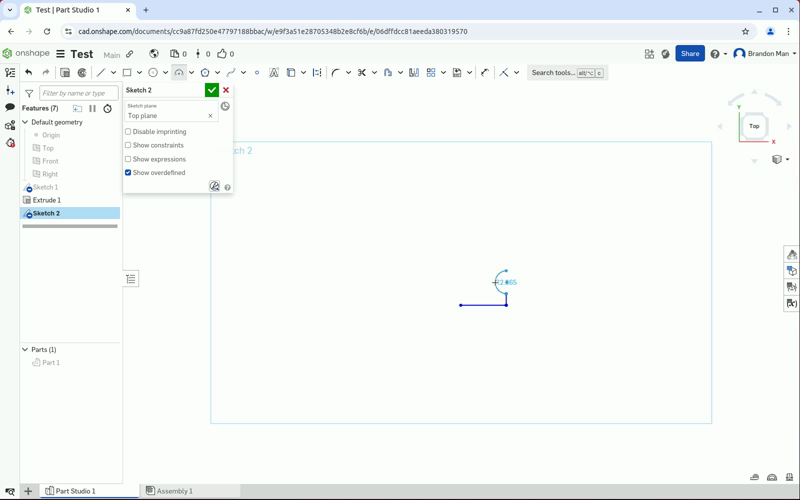
key_up(shift)
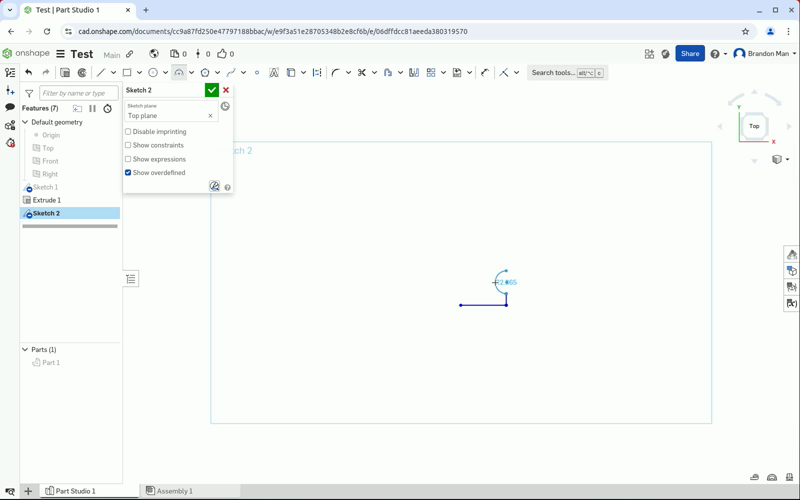
key(esc)
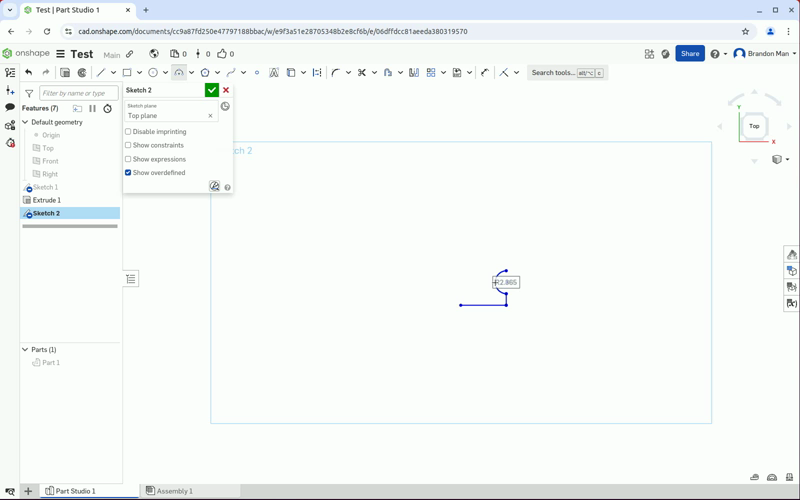
key(l)
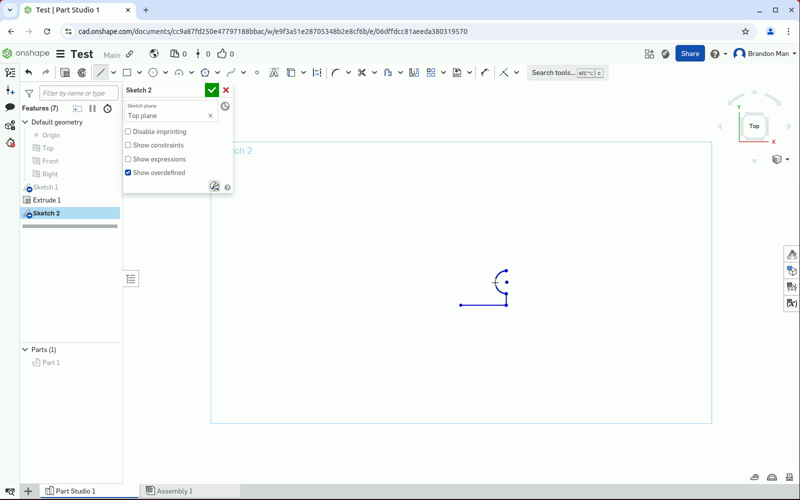
mouse_move(506, 270)
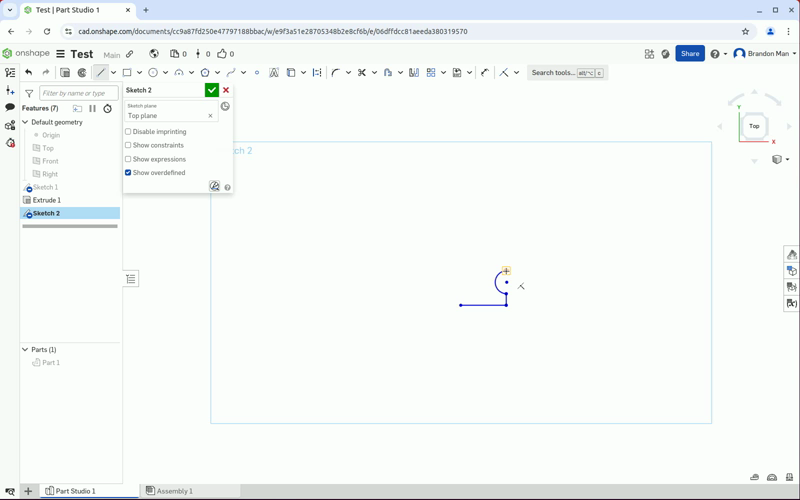
click(506, 270)
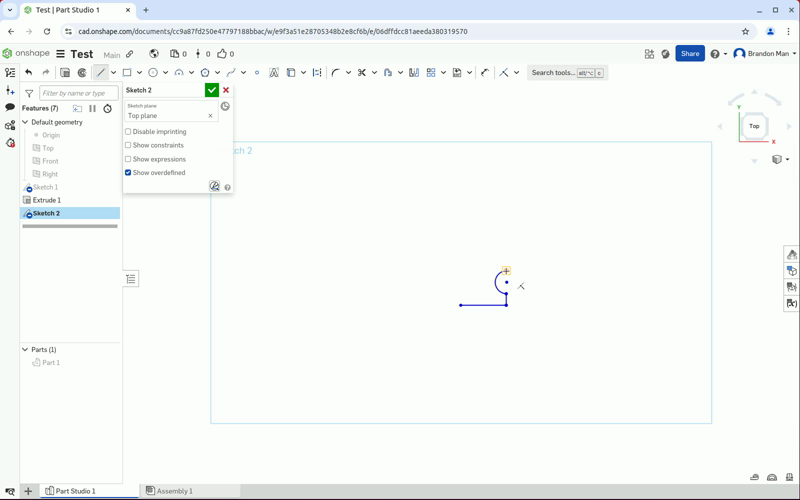
key_down(shift)
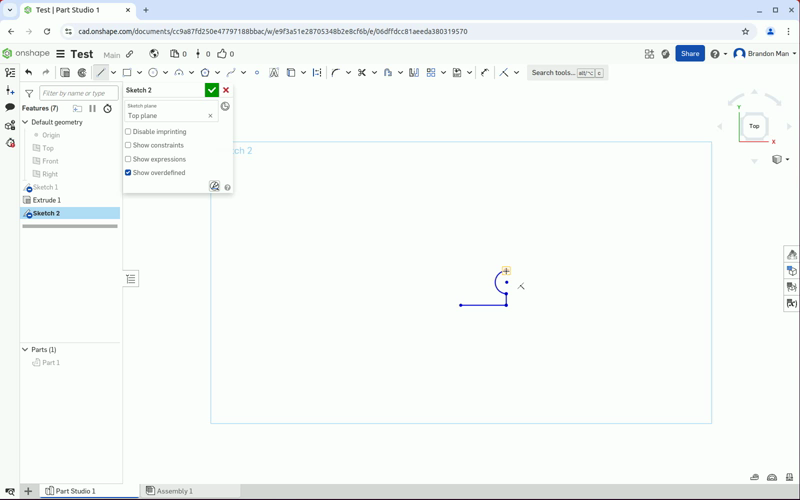
mouse_move(536, 270)
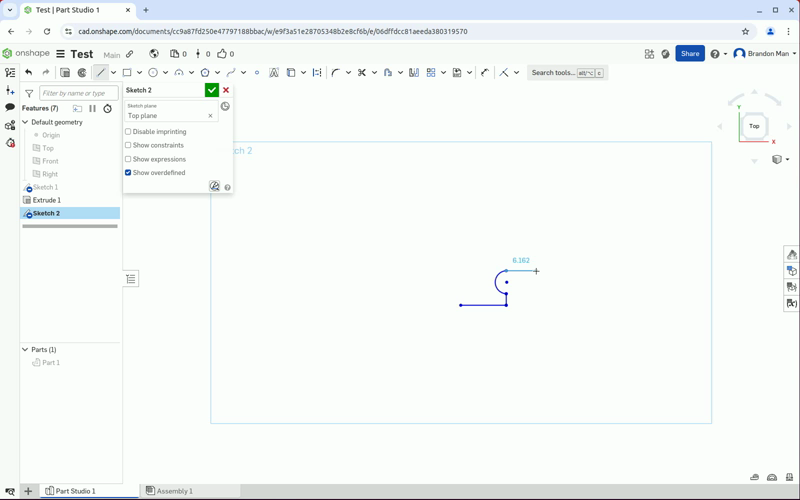
mouse_move(531, 270)
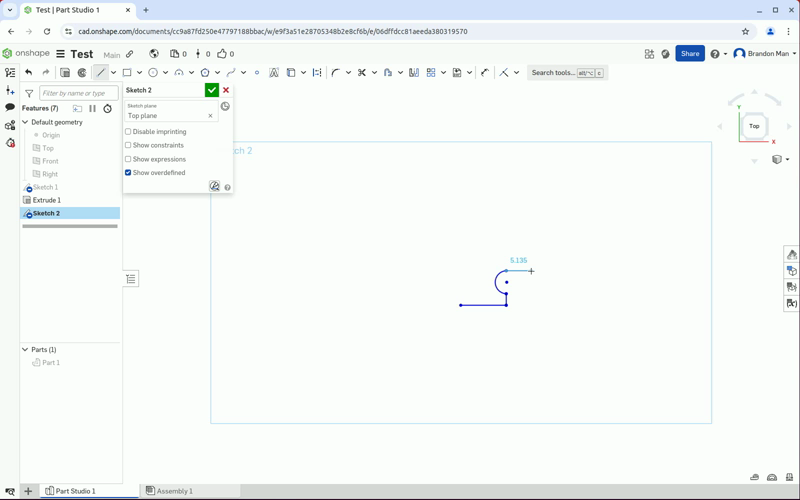
click(531, 270)
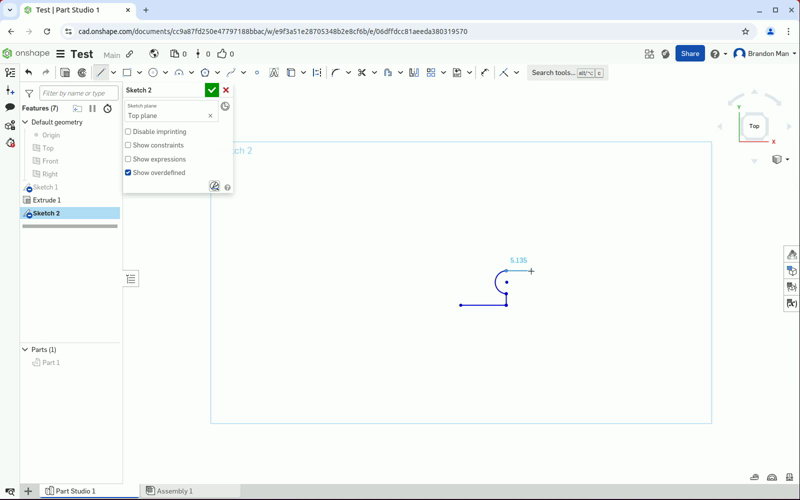
key_up(shift)
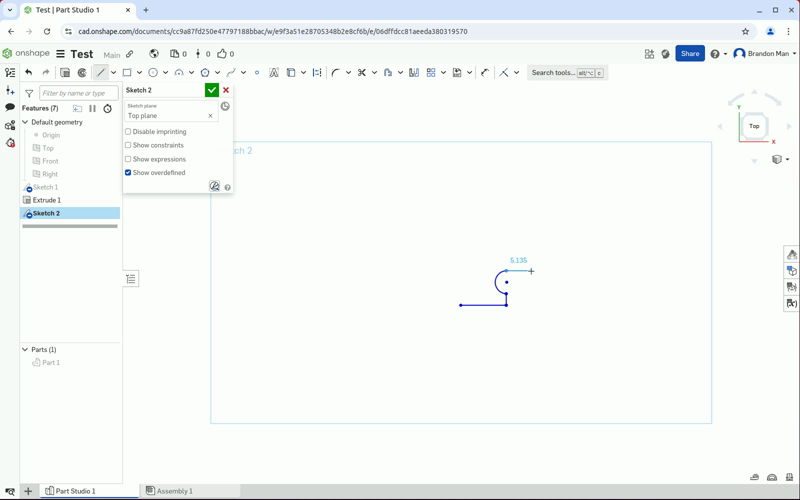
key(esc)
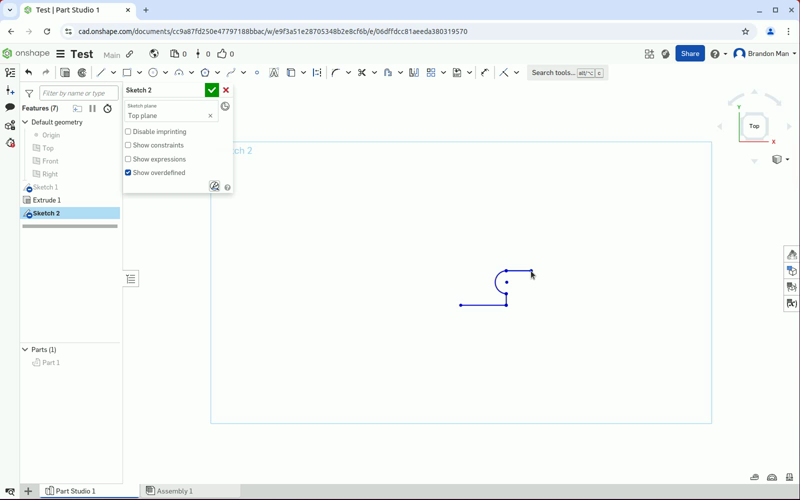
key(a)
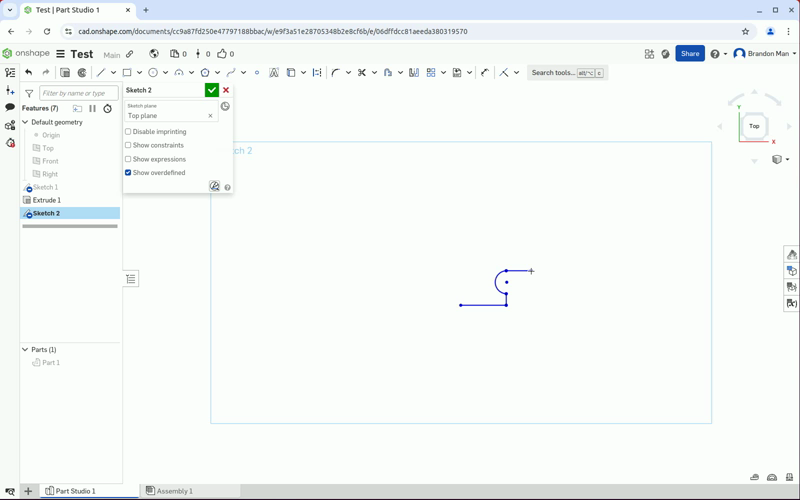
mouse_move(531, 270)
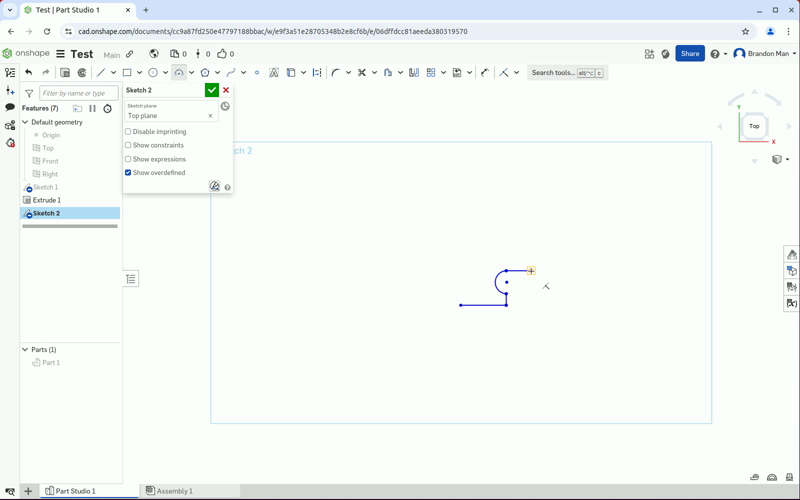
click(531, 270)
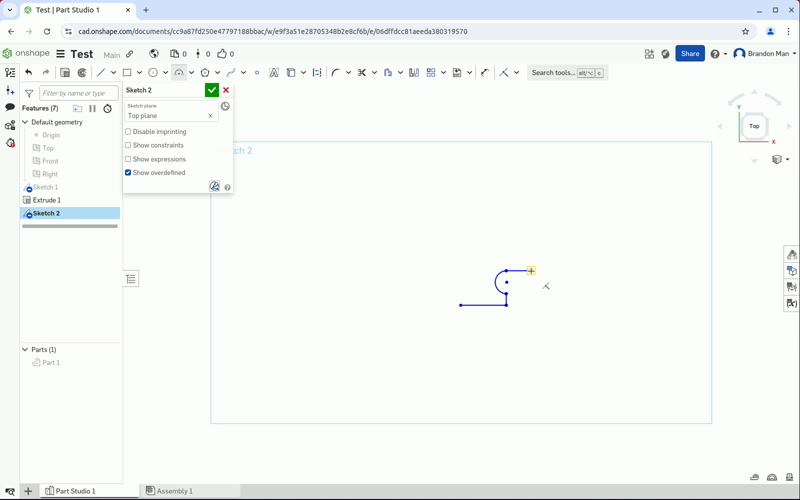
key_down(shift)
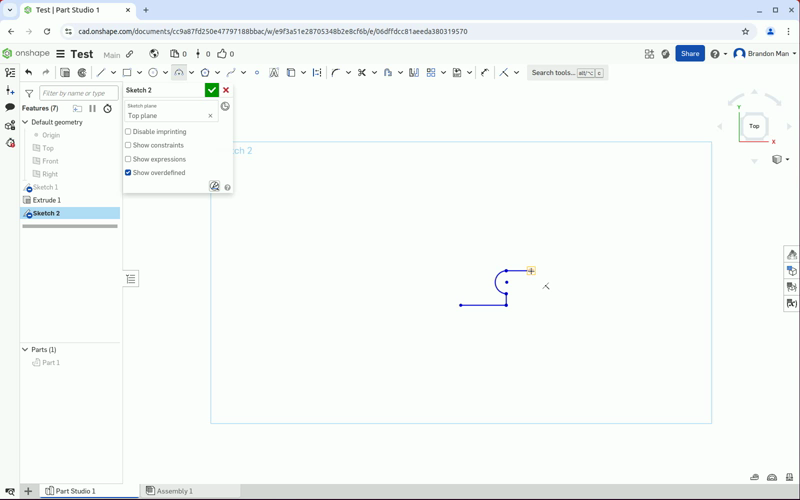
mouse_move(551, 259)
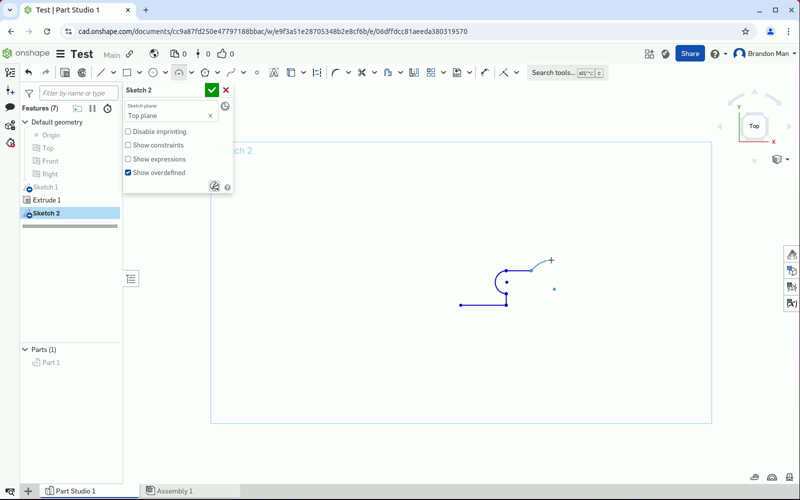
click(551, 259)
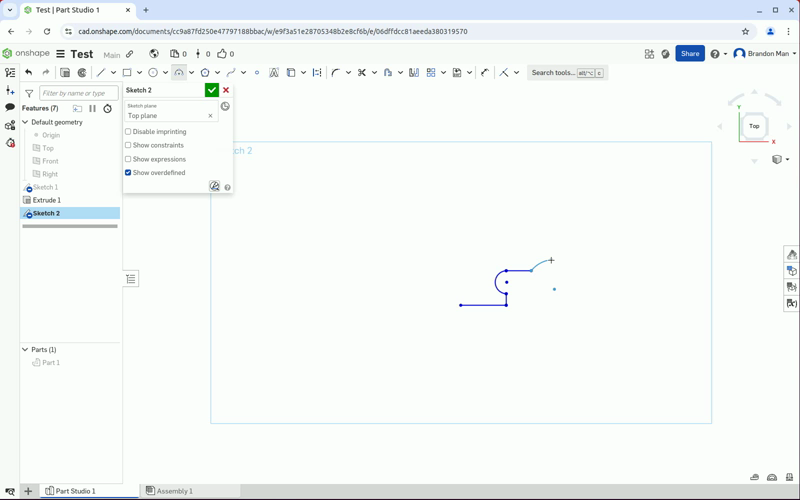
mouse_move(539, 262)
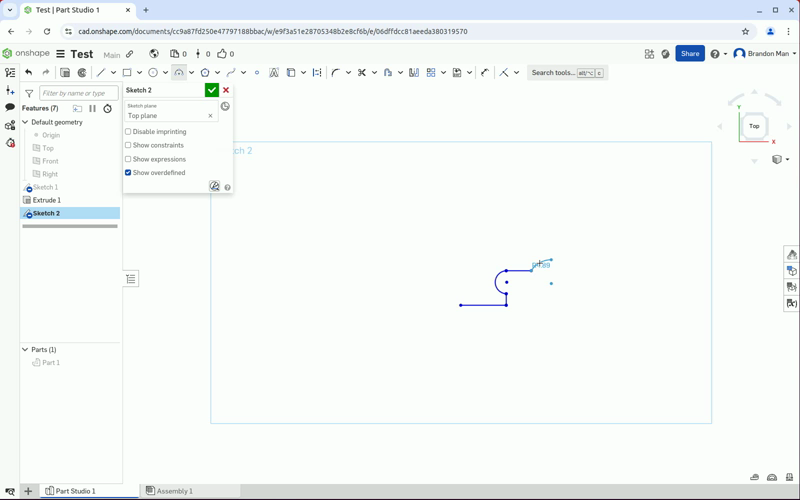
click(539, 262)
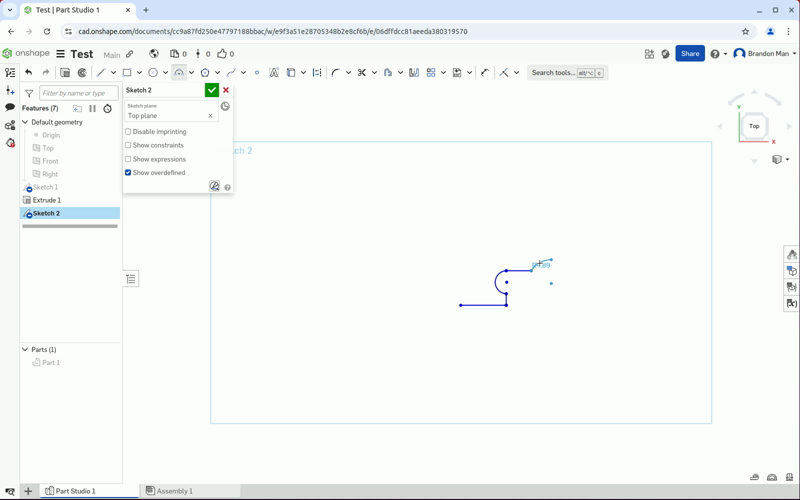
key_up(shift)
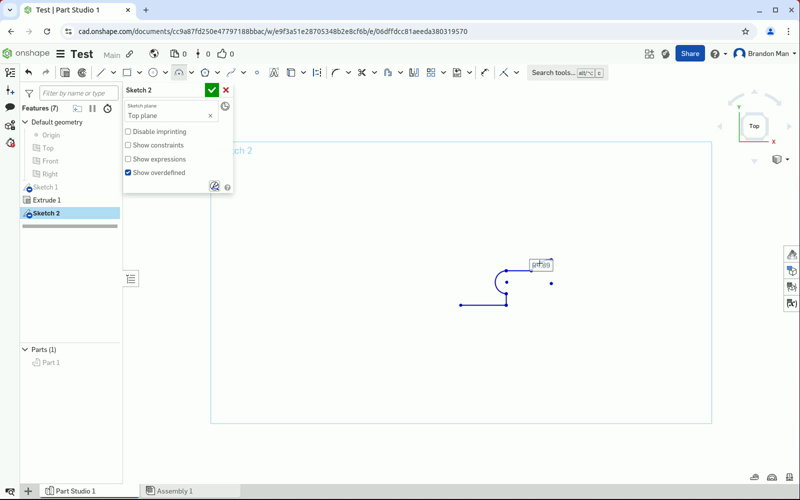
key(esc)
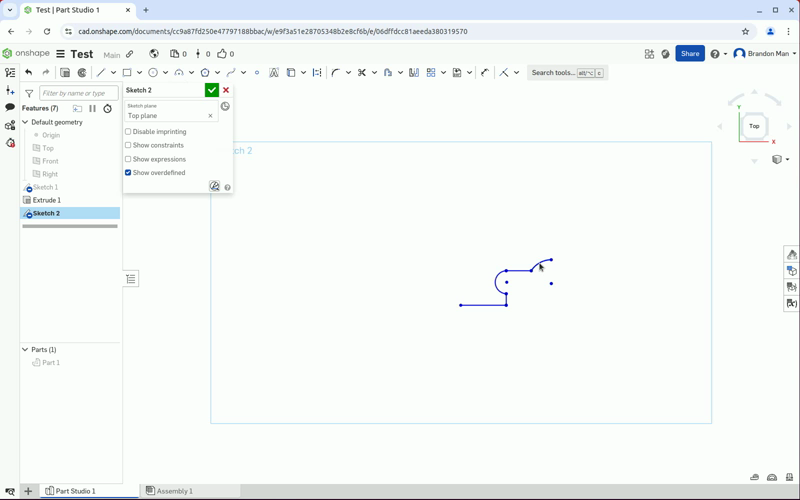
key(l)
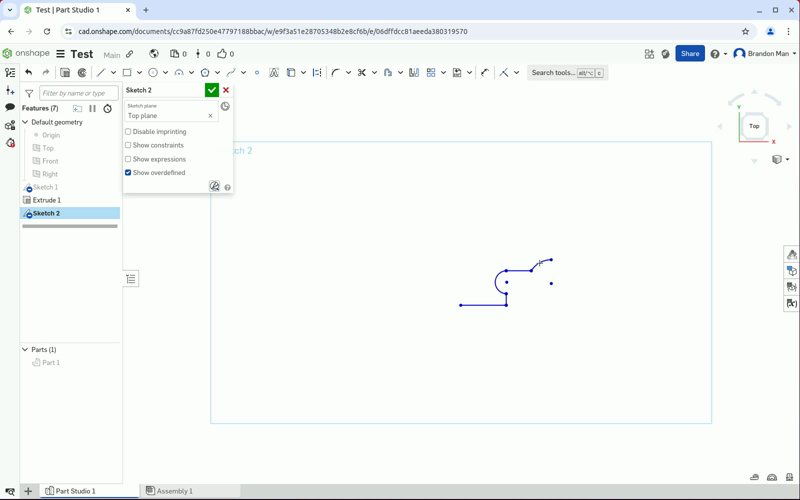
mouse_move(551, 259)
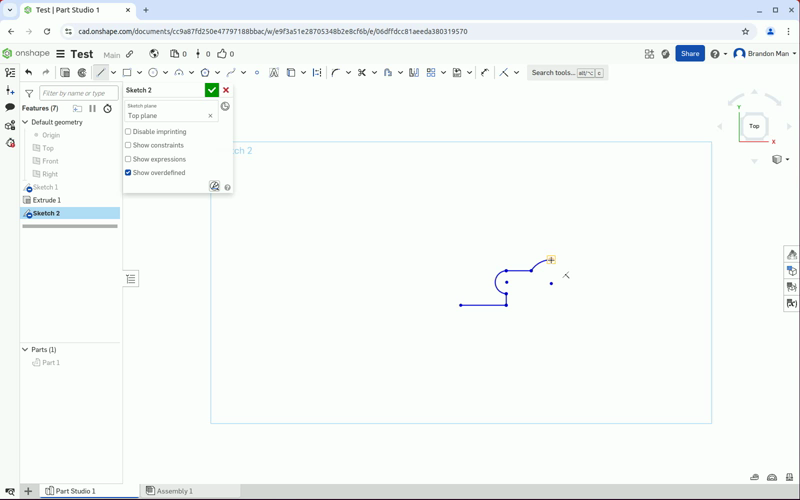
click(551, 259)
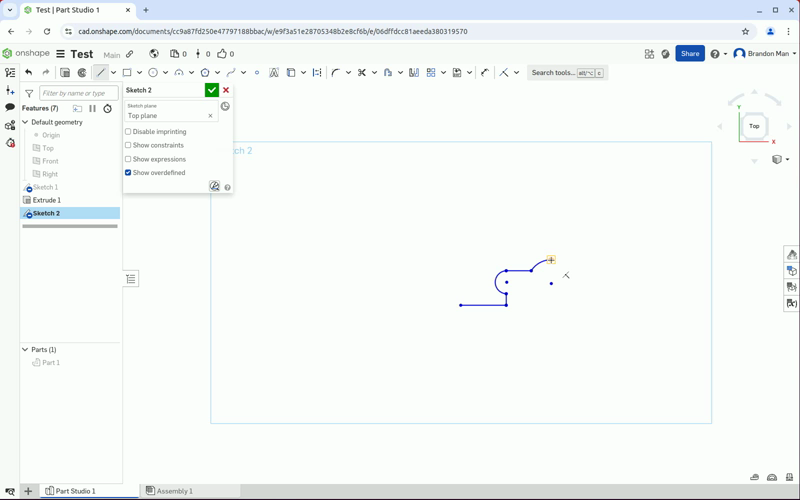
key_down(shift)
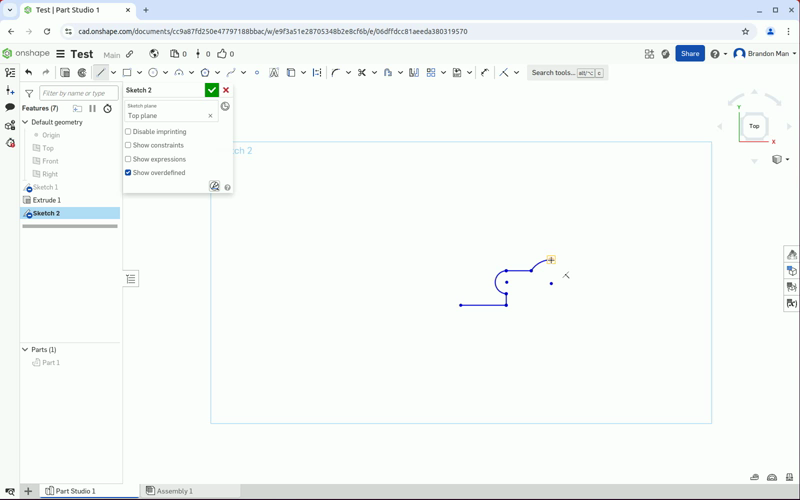
mouse_move(460, 259)
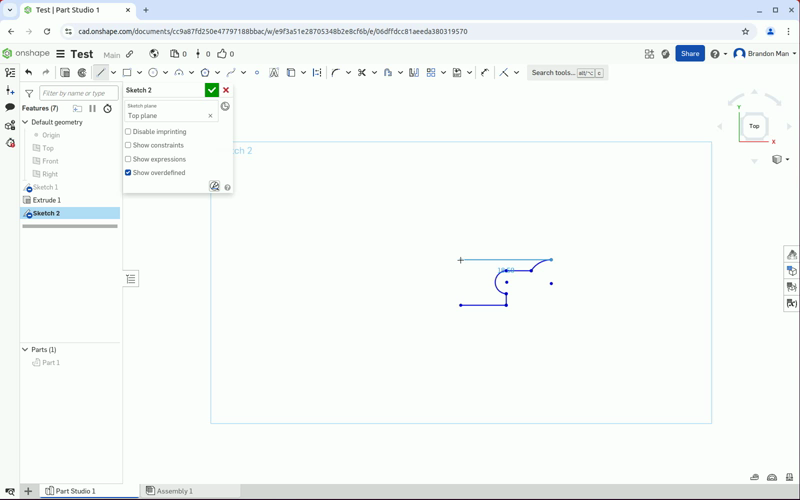
click(460, 259)
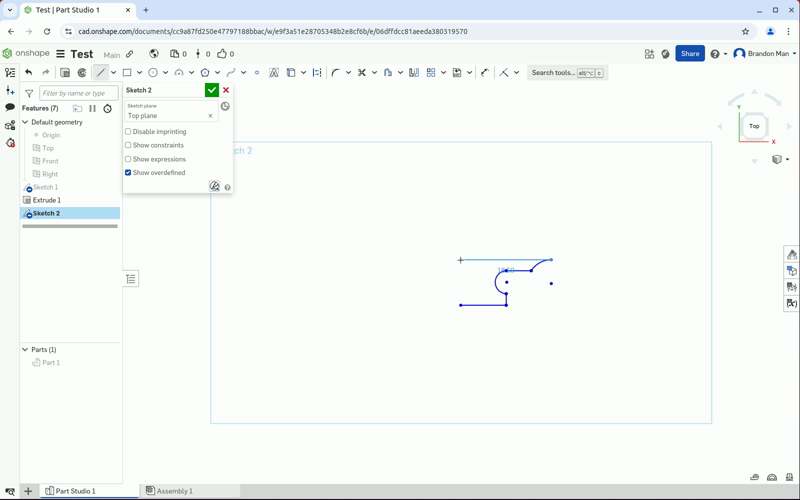
key_up(shift)
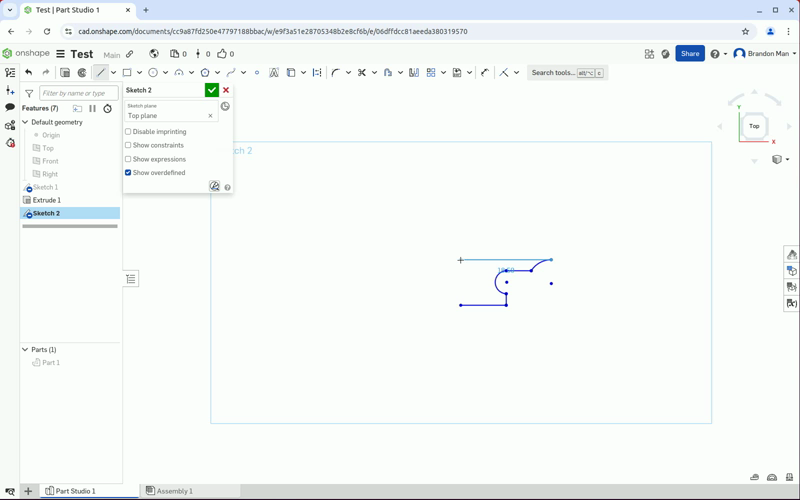
key(esc)
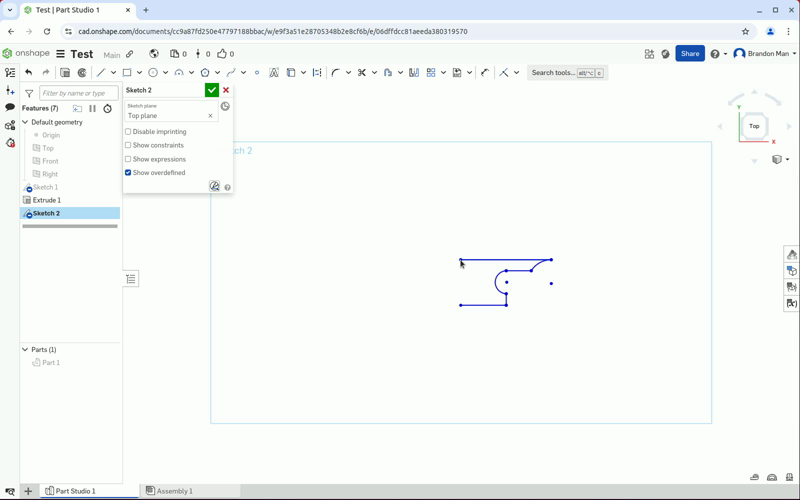
key(a)
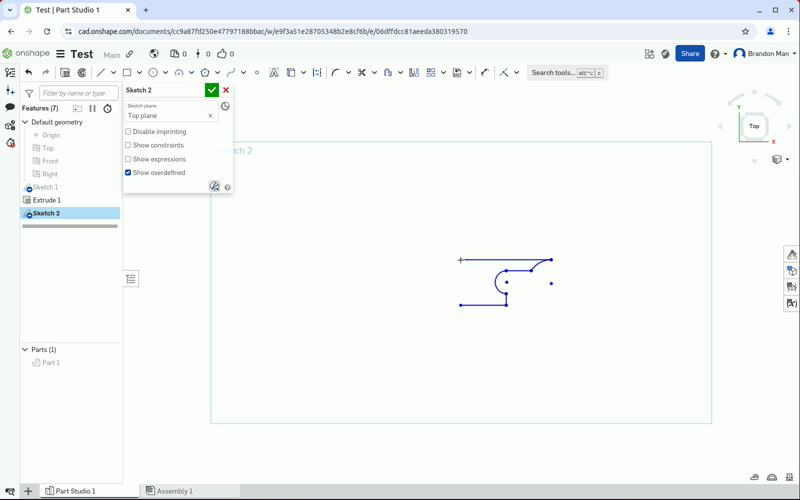
mouse_move(460, 259)
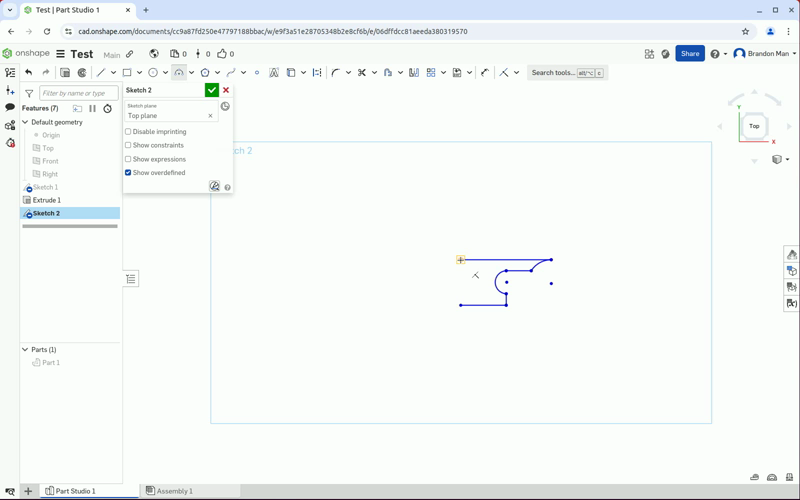
click(460, 259)
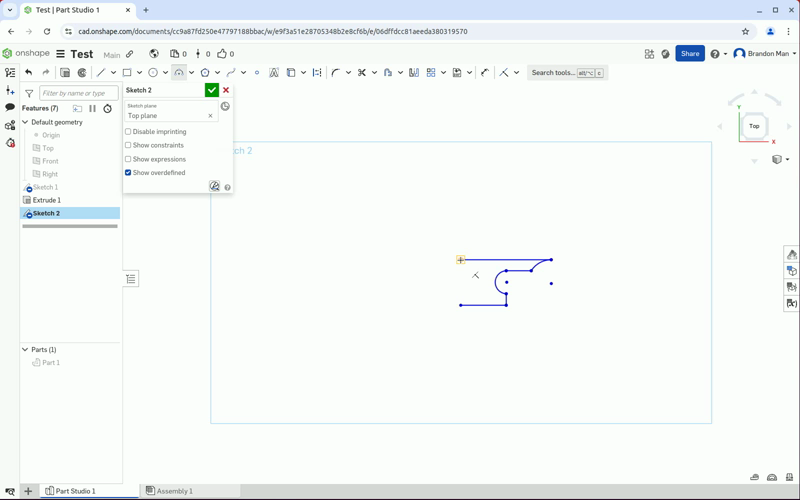
mouse_move(460, 305)
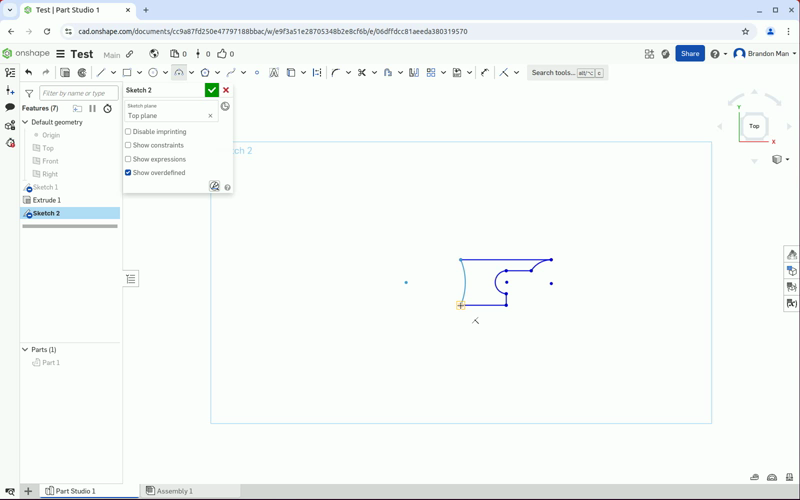
click(460, 305)
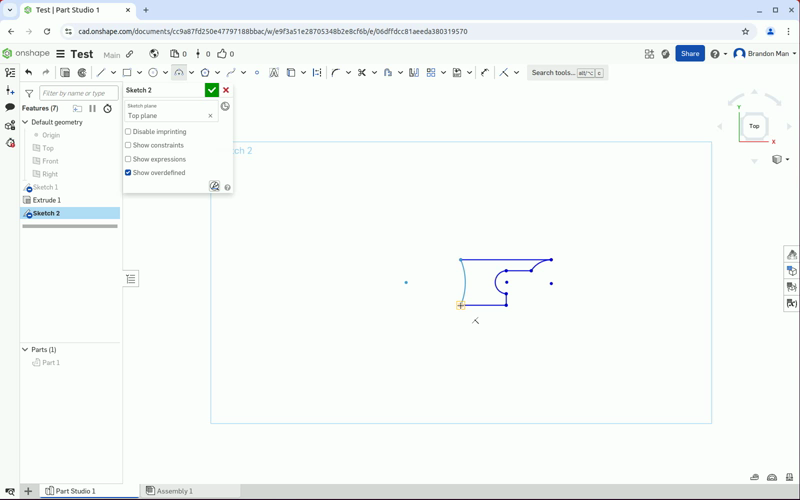
key_down(shift)
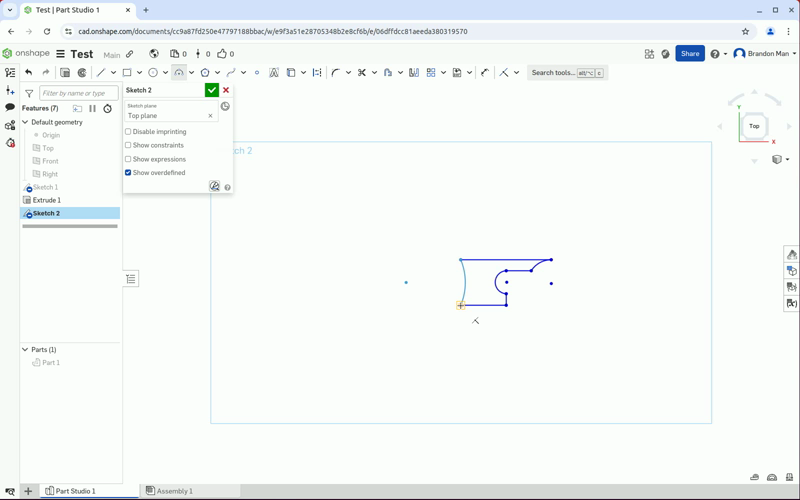
mouse_move(483, 282)
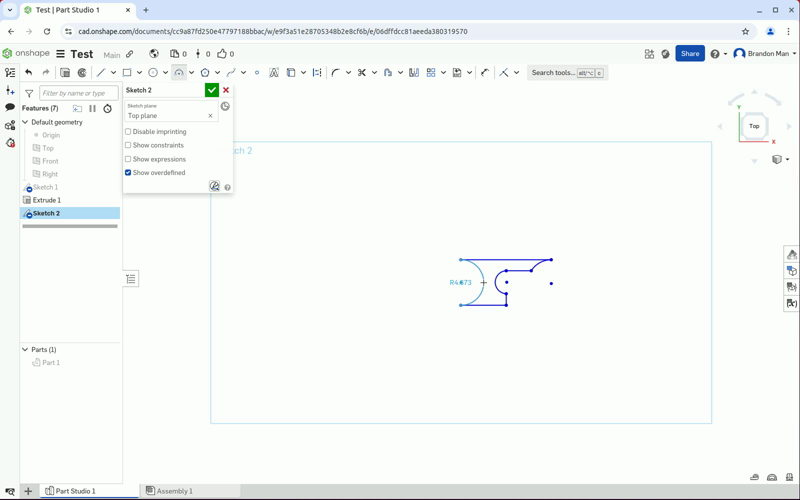
click(483, 282)
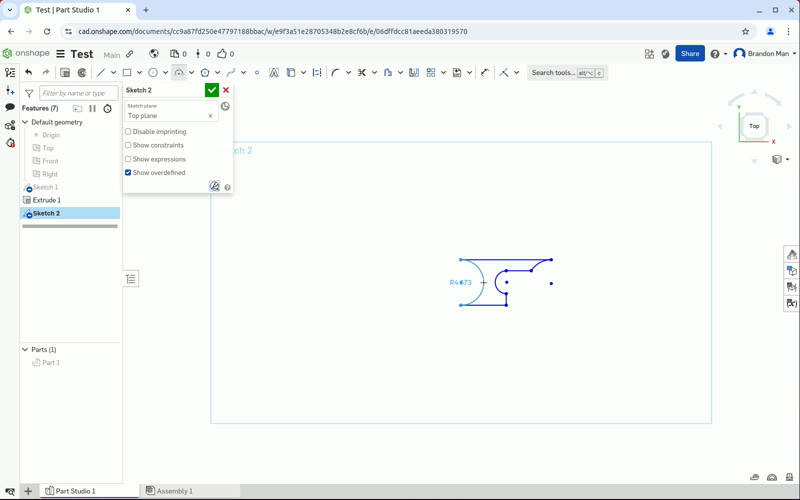
key_up(shift)
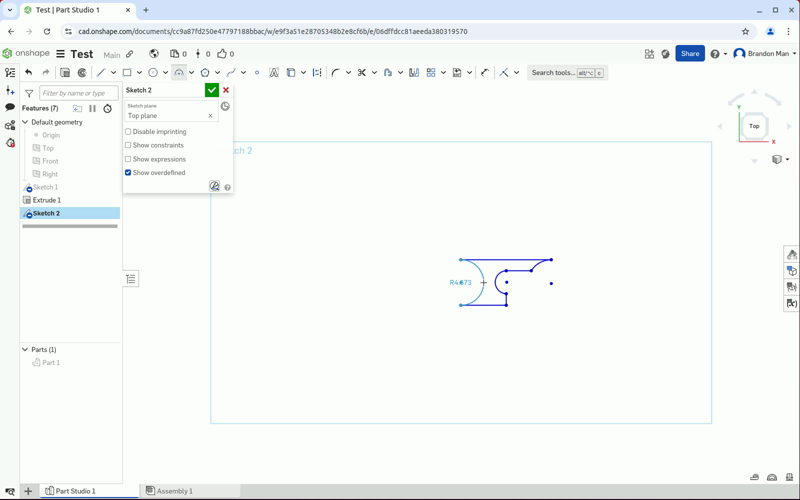
key(esc)
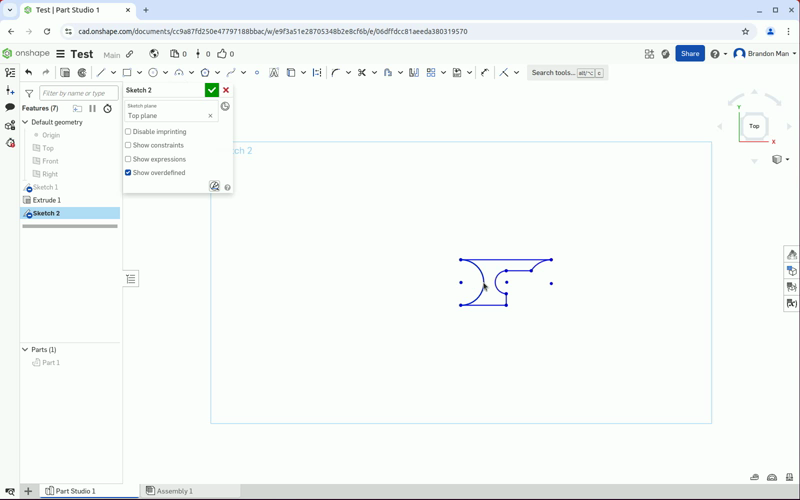
mouse_move(489, 302)
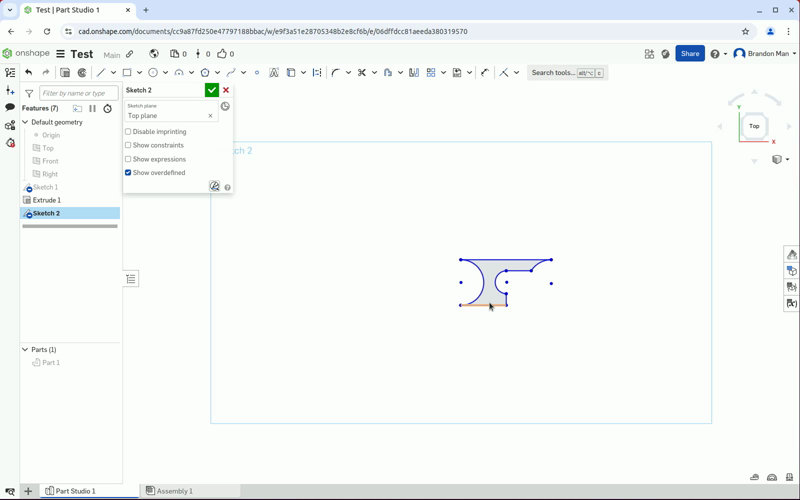
scroll(6)
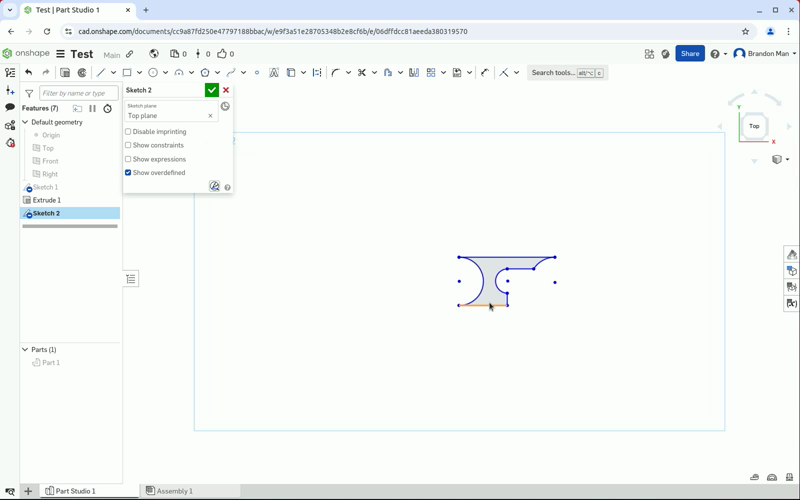
scroll(6)
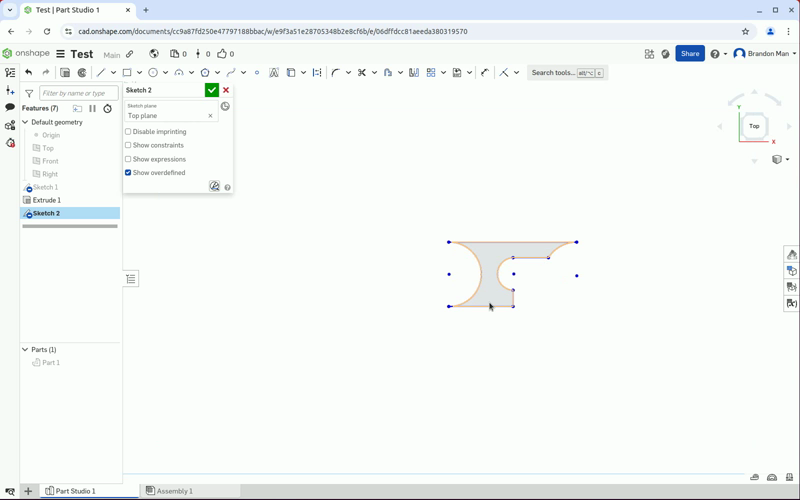
scroll(6)
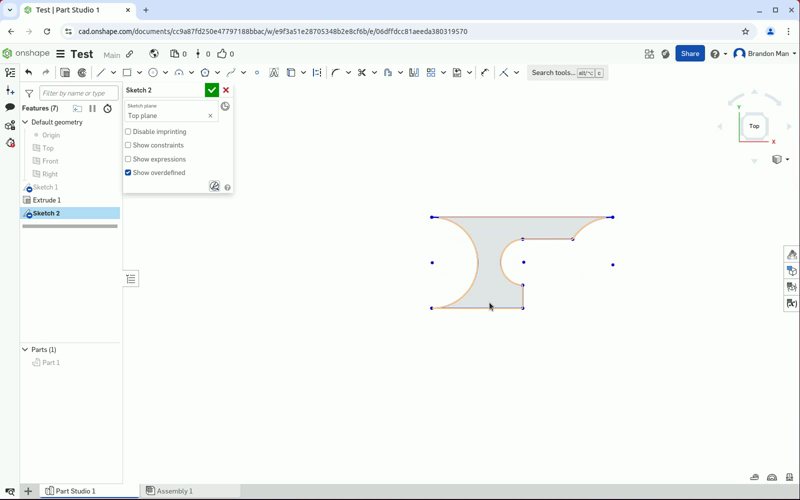
scroll(6)
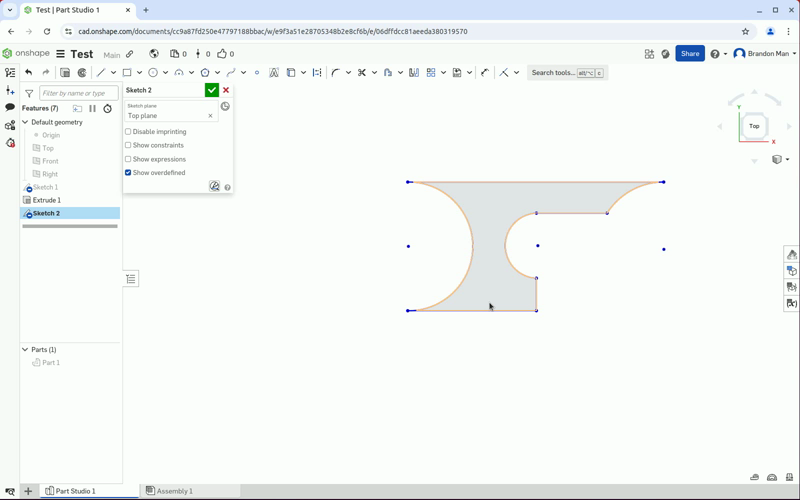
scroll(6)
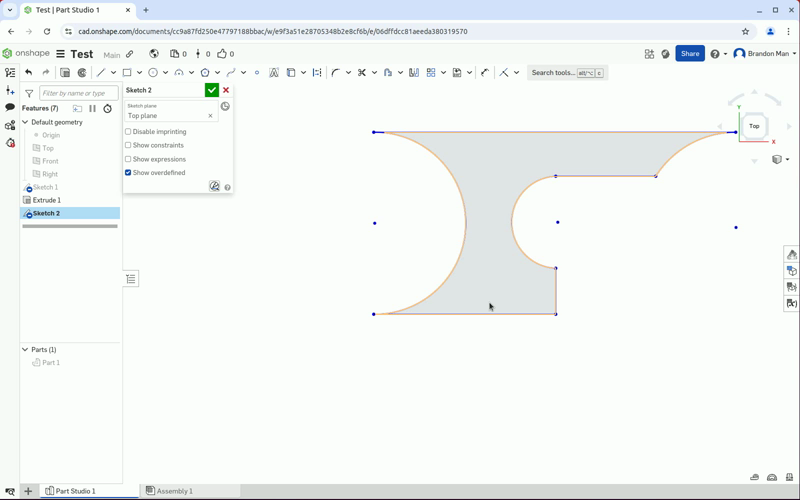
scroll(6)
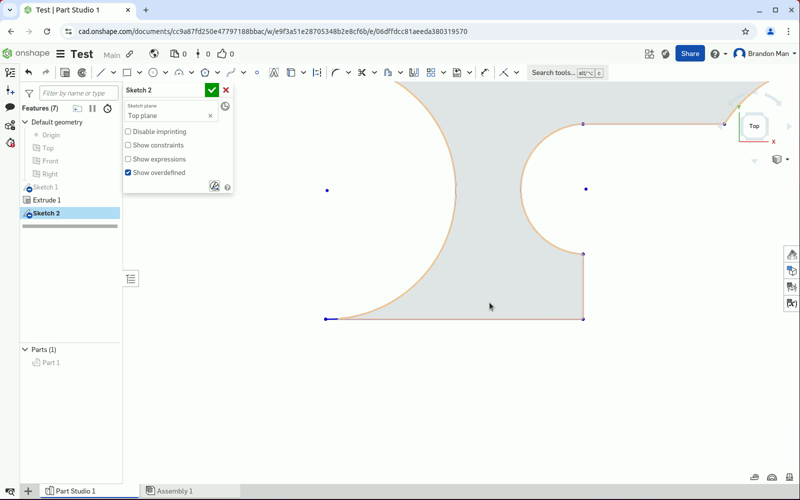
scroll(6)
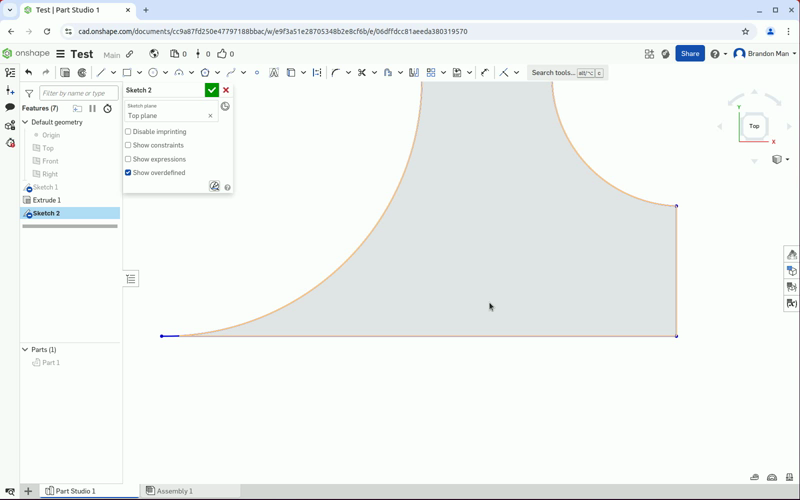
click(489, 302)
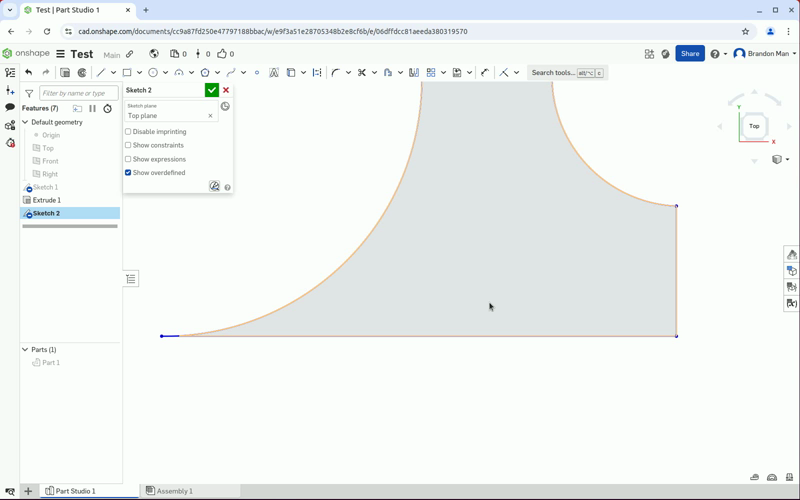
scroll(-6)
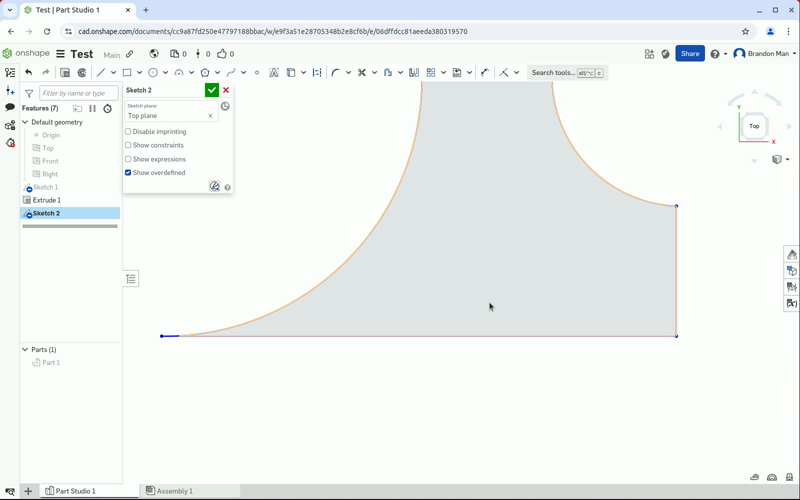
scroll(-6)
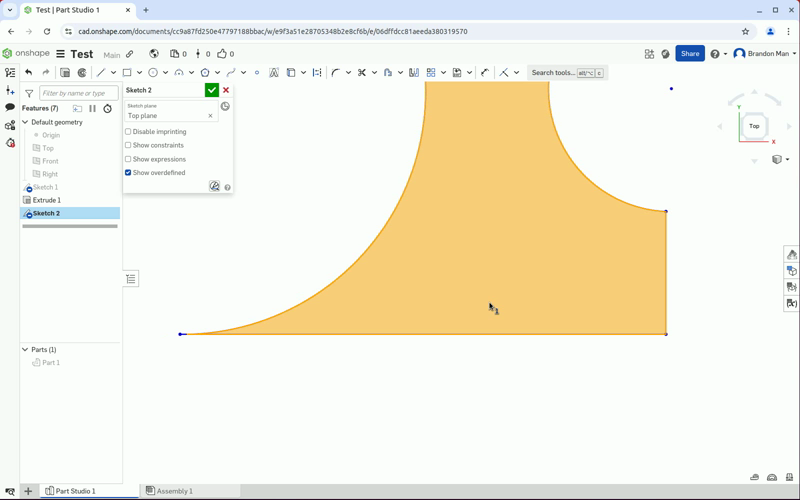
scroll(-6)
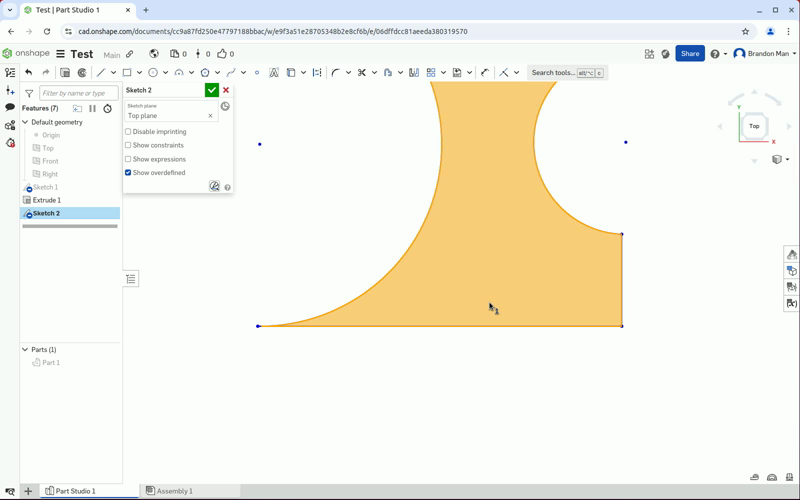
scroll(-6)
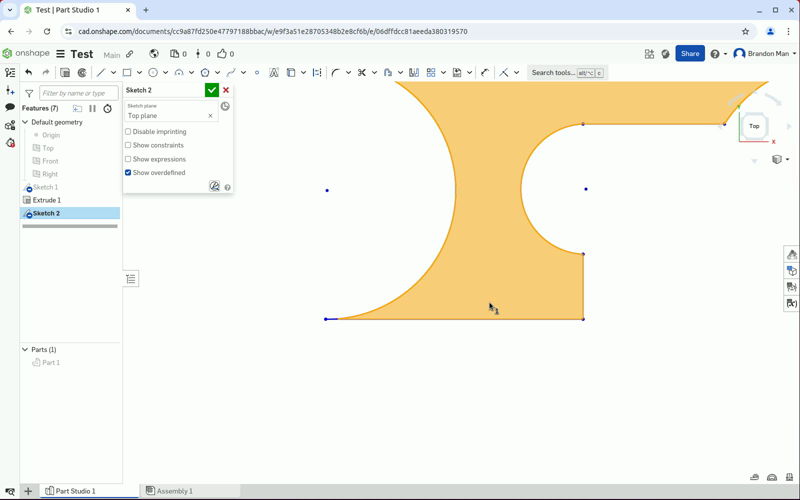
scroll(-6)
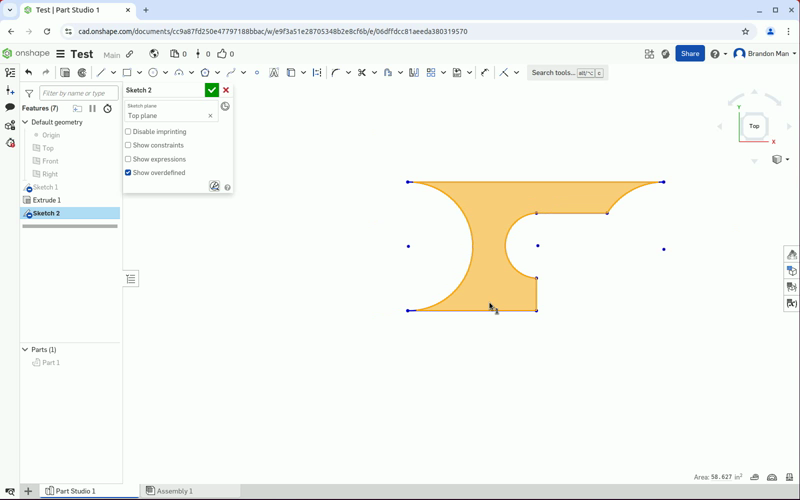
scroll(-6)
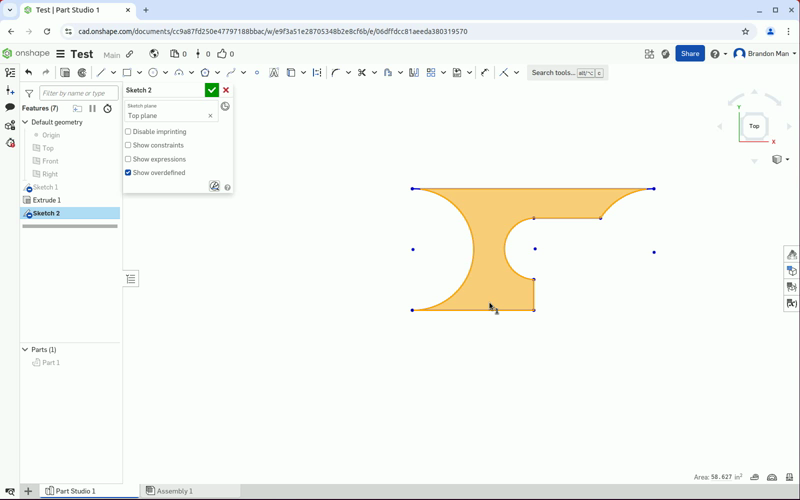
scroll(-6)
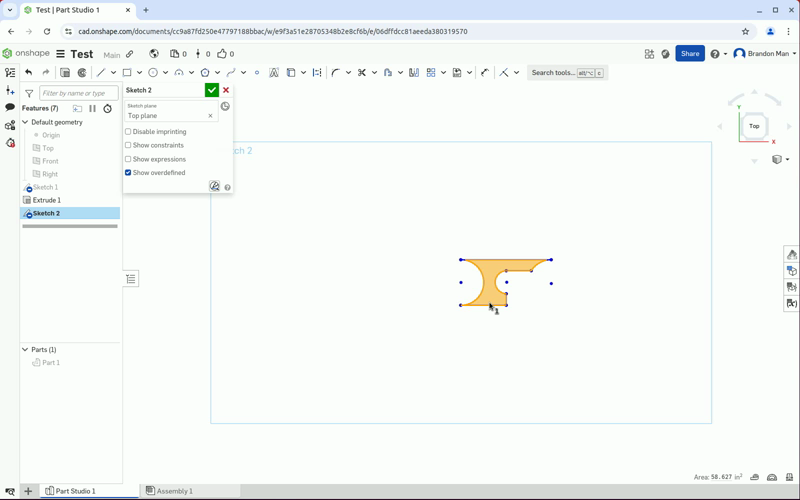
mouse_move(73, 352)
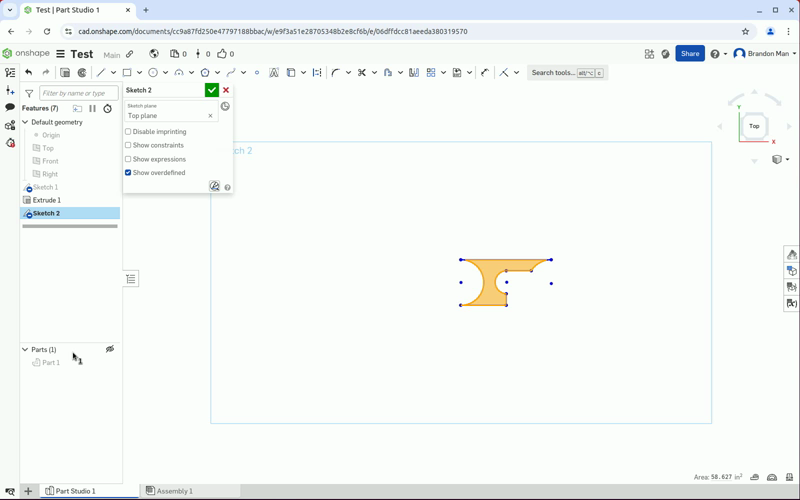
key(shift+y)
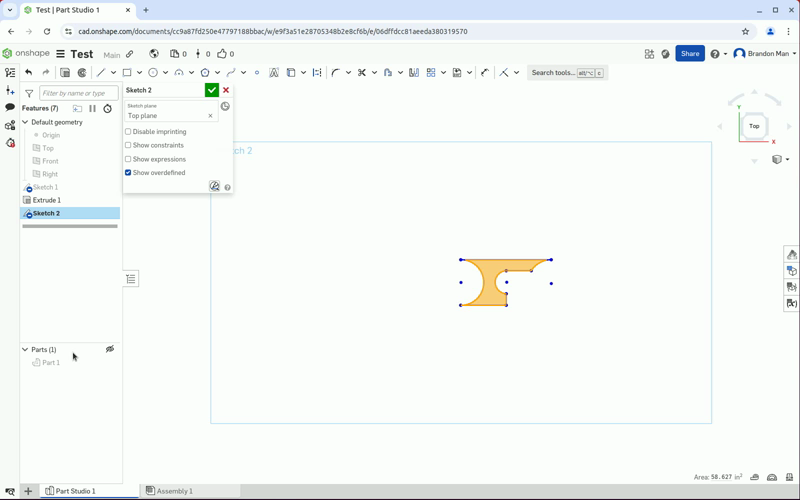
key(shift+e)
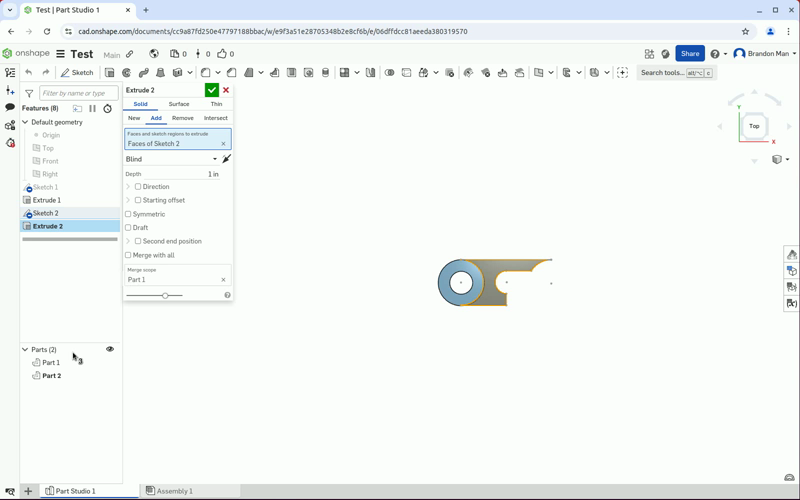
mouse_move(143, 106)
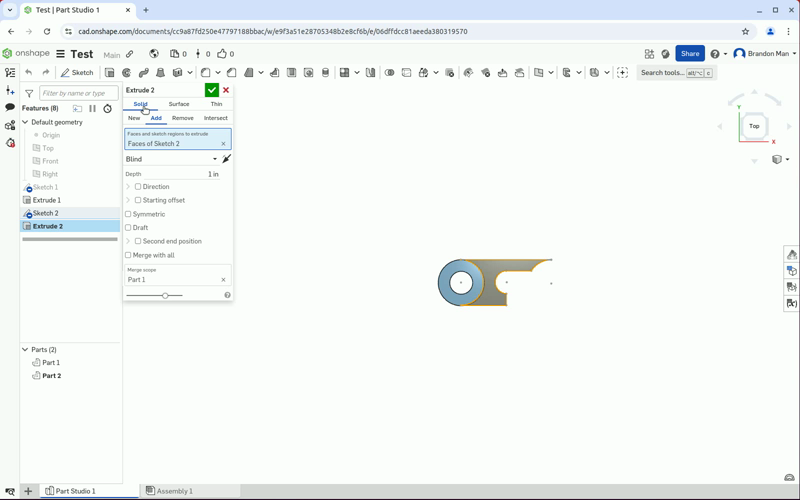
click(143, 106)
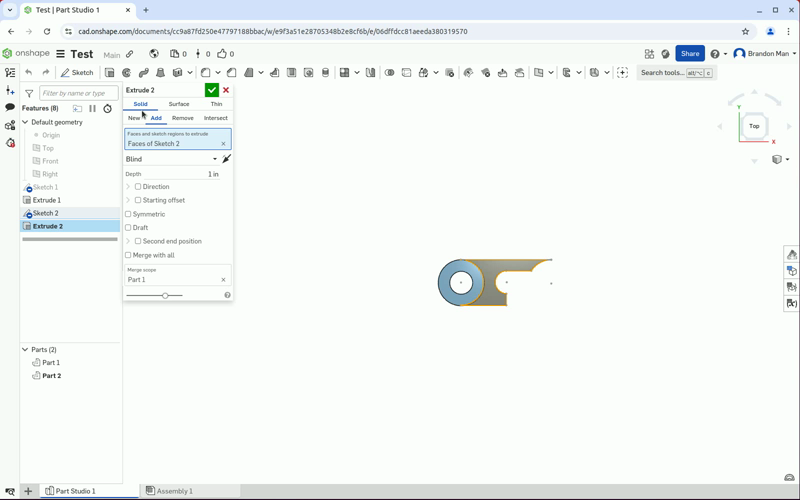
mouse_move(137, 120)
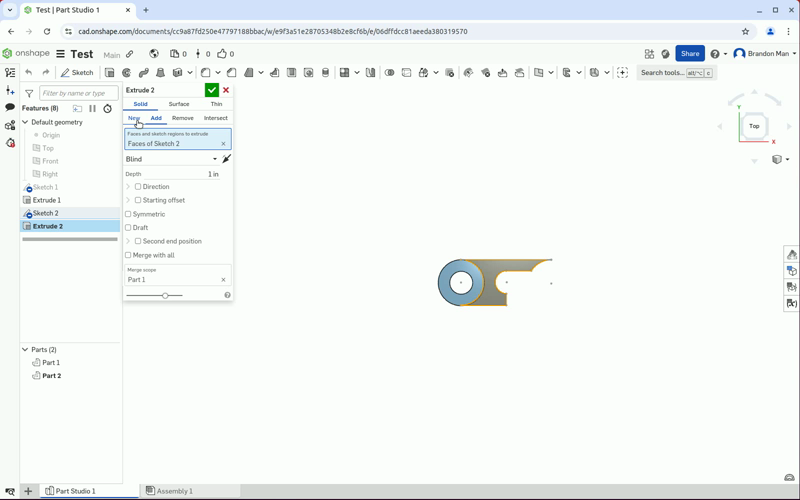
click(137, 120)
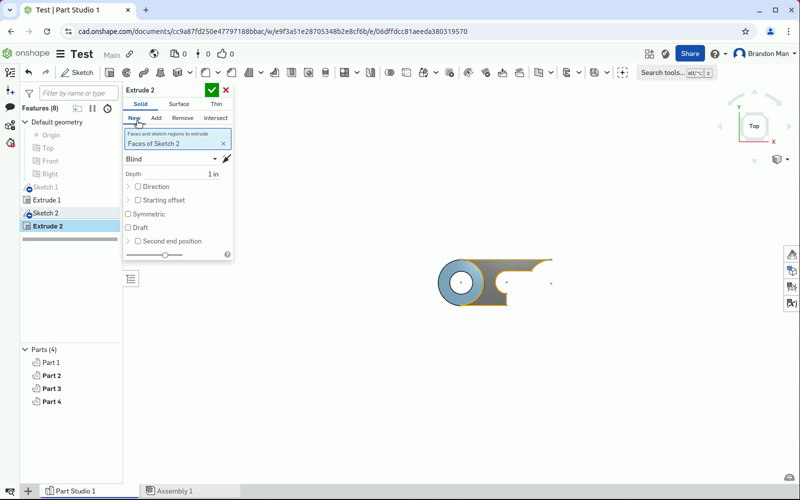
key(tab, 4)
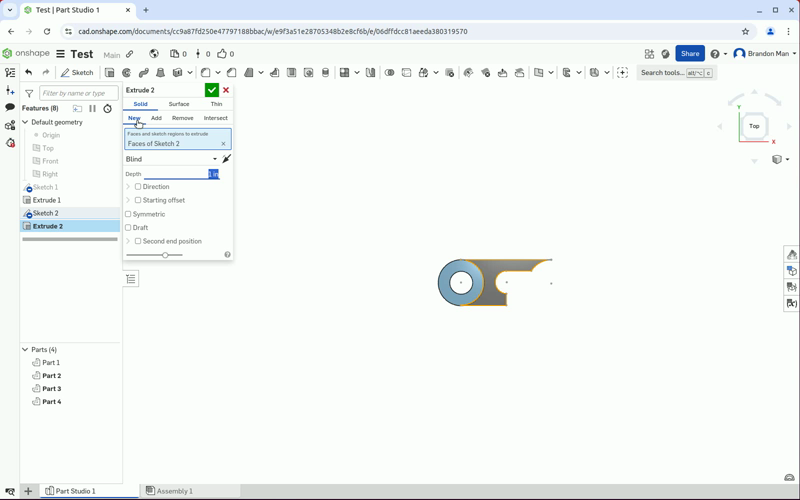
text(9.147)
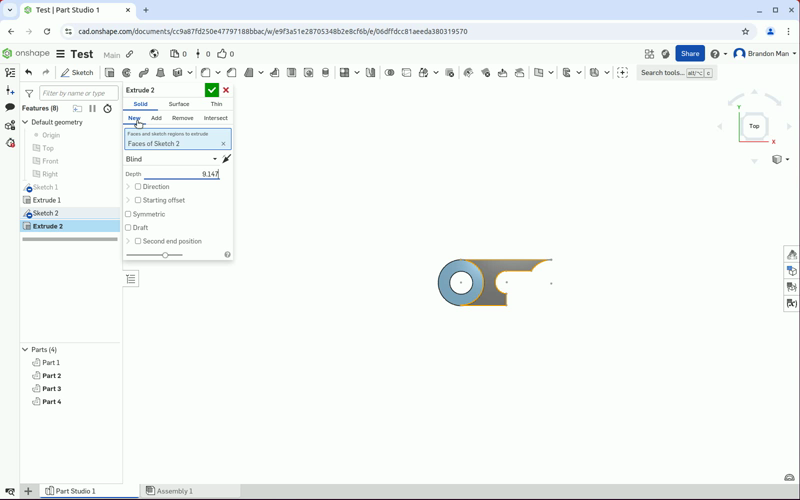
key(enter)
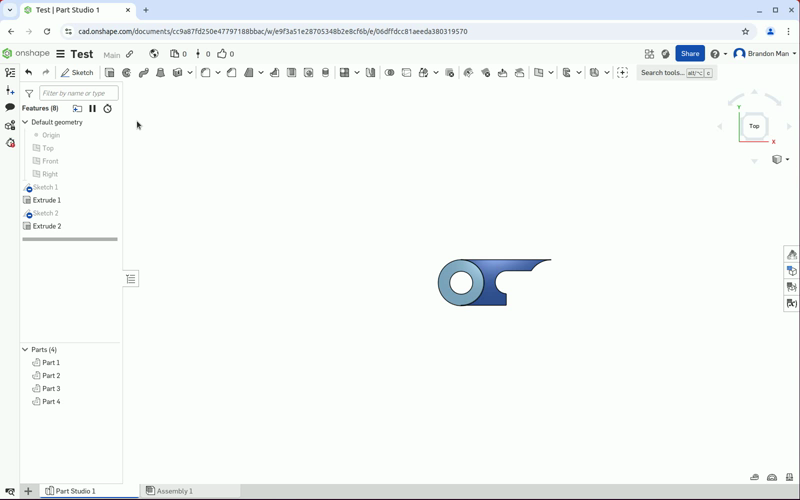
key(shift+h)
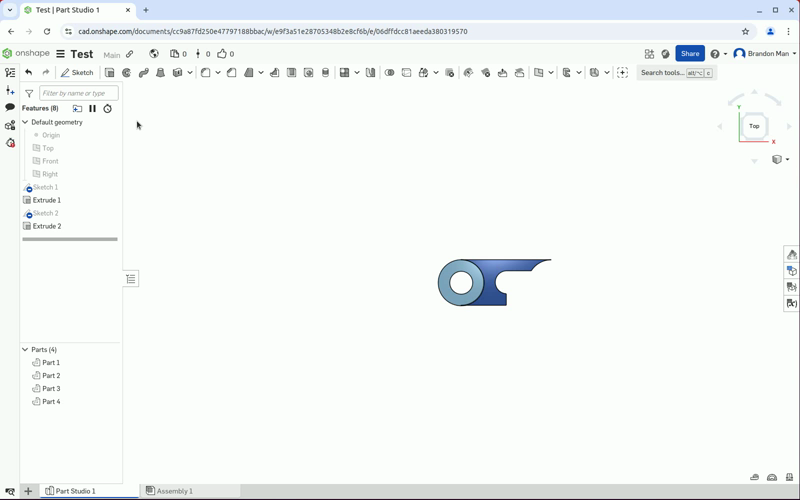
key(shift+h)
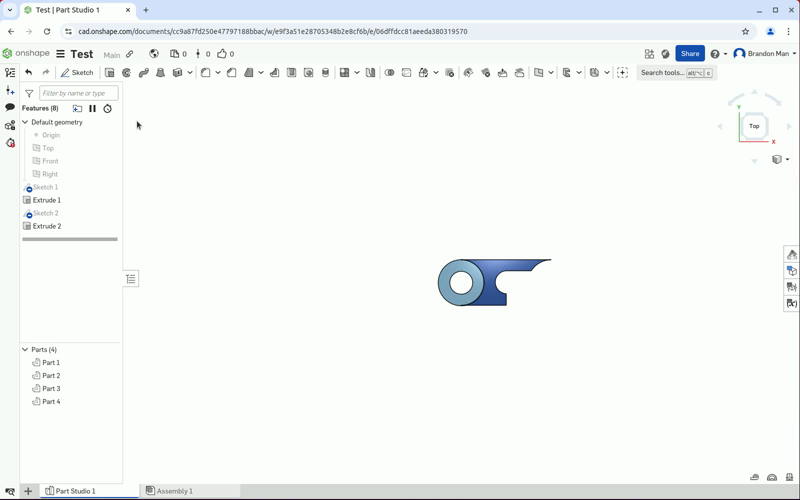
mouse_move(73, 189)
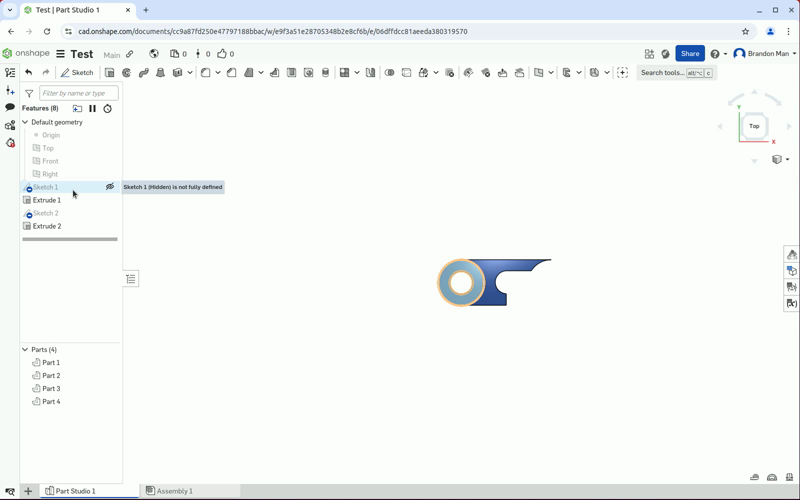
click(73, 189)
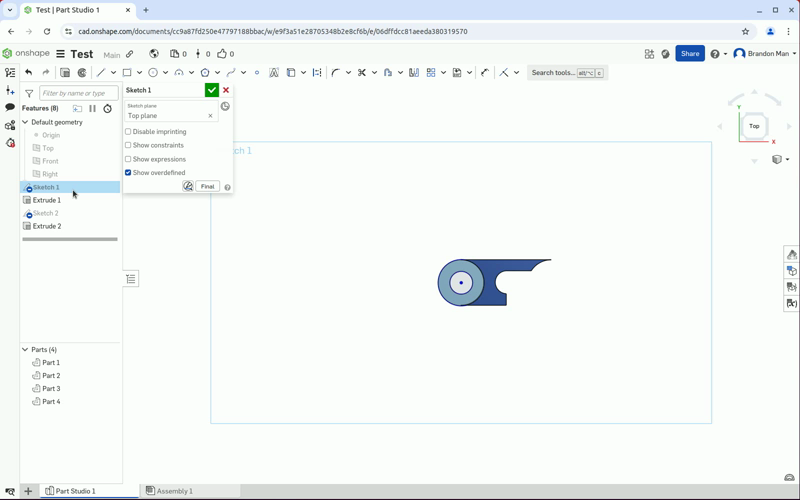
mouse_move(229, 92)
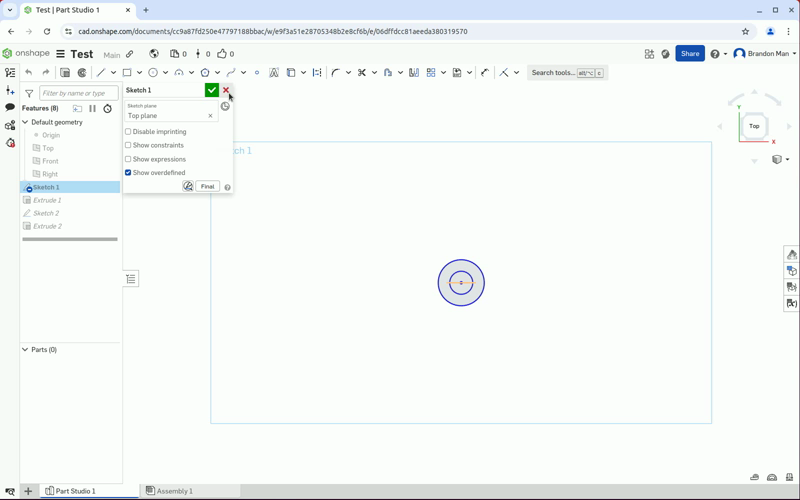
click(229, 92)
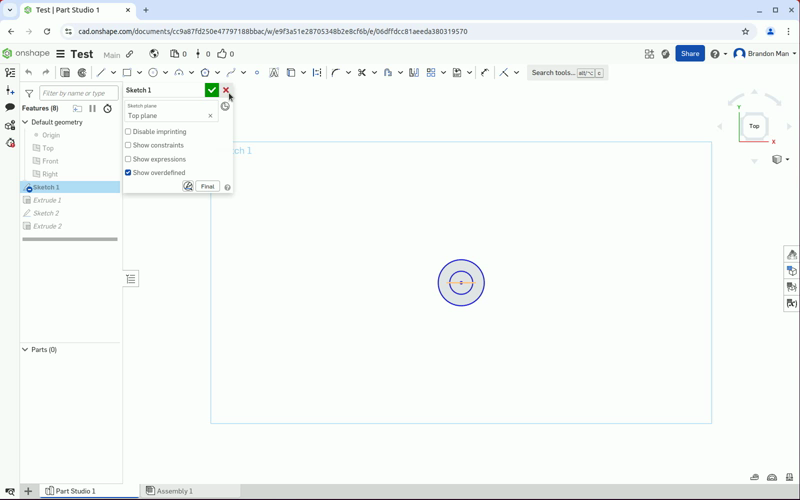
key(shift+s)
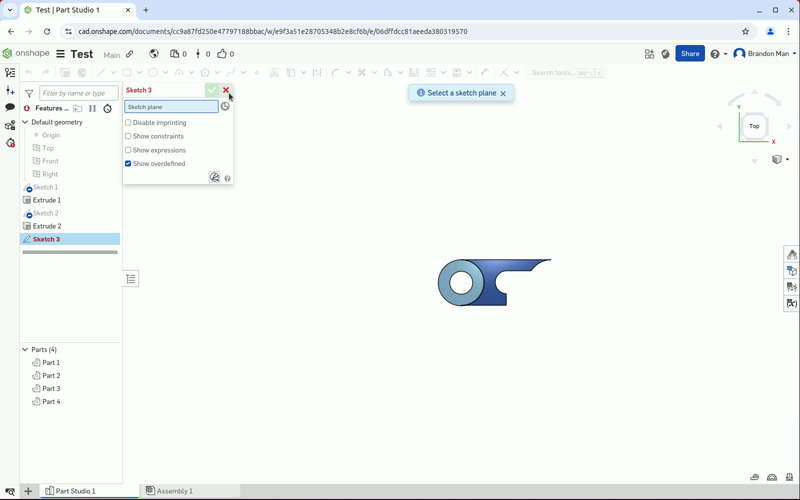
mouse_move(73, 150)
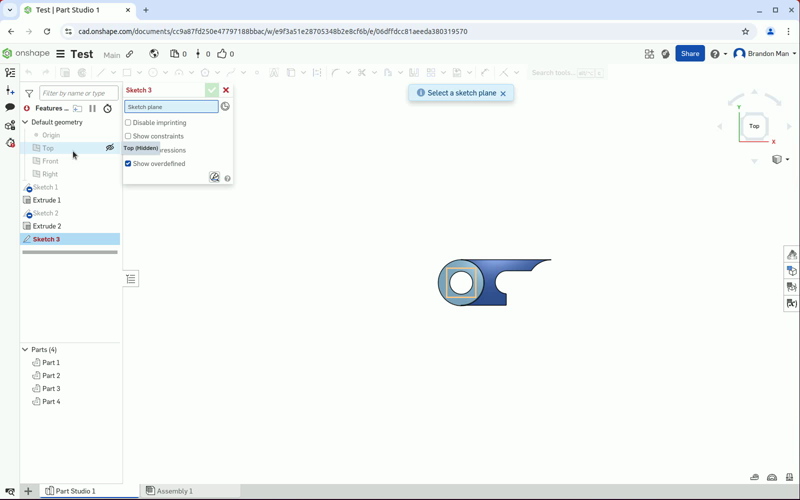
click(73, 150)
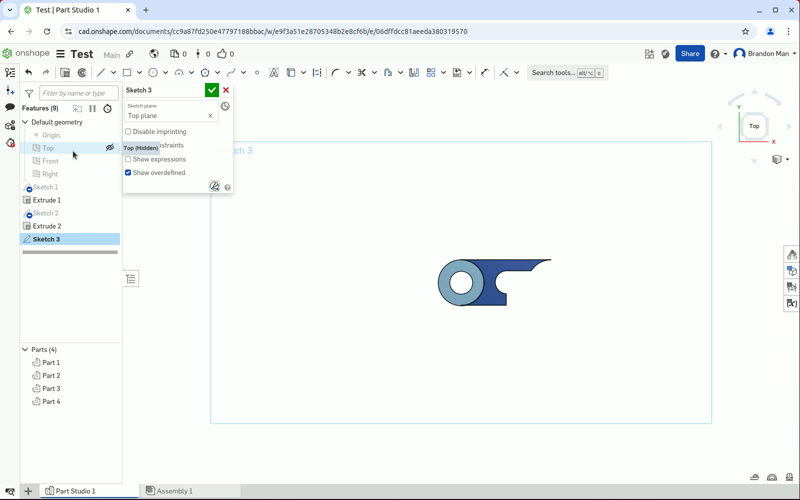
mouse_move(73, 352)
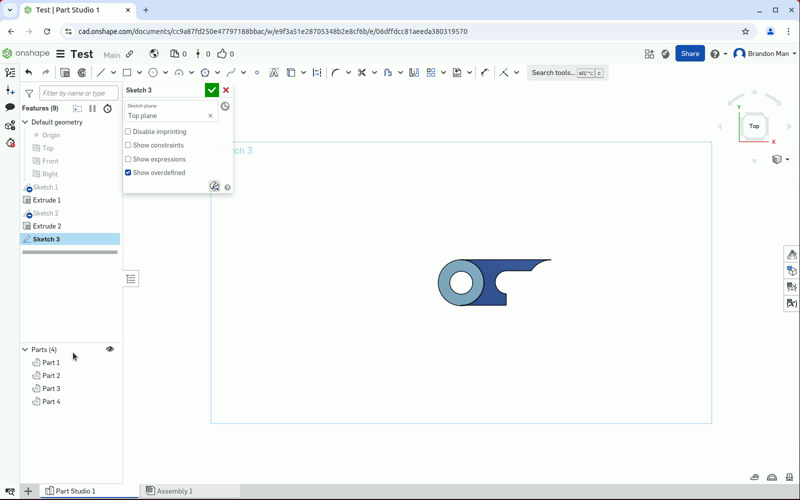
key(y)
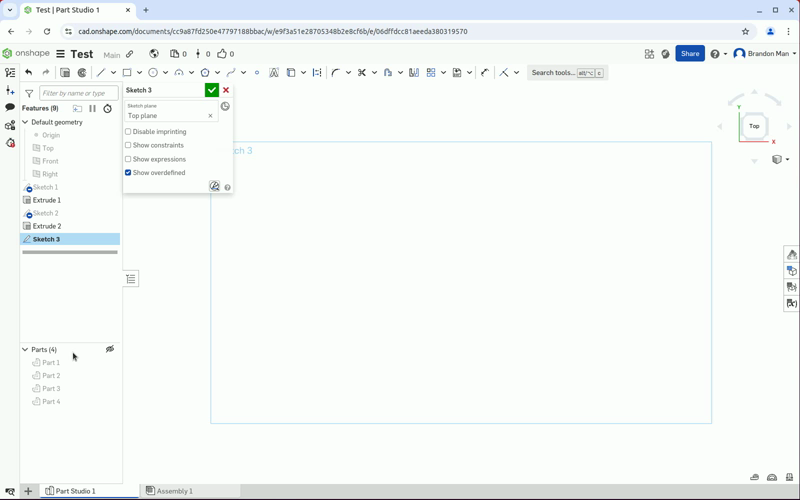
key(l)
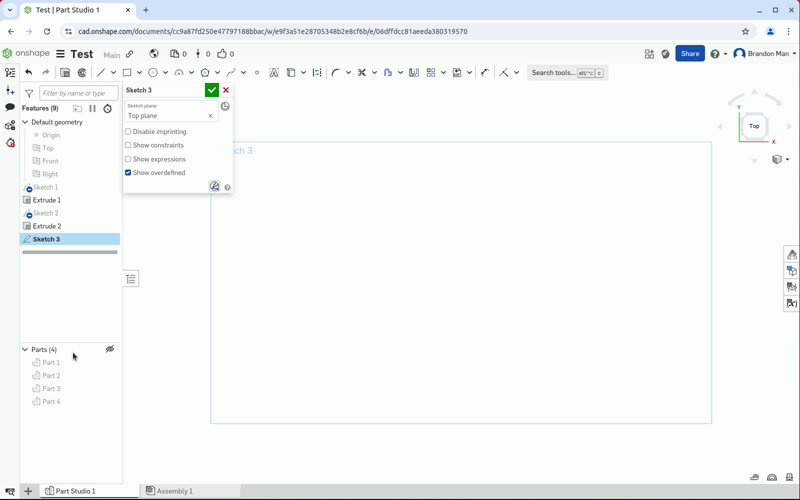
key_down(shift)
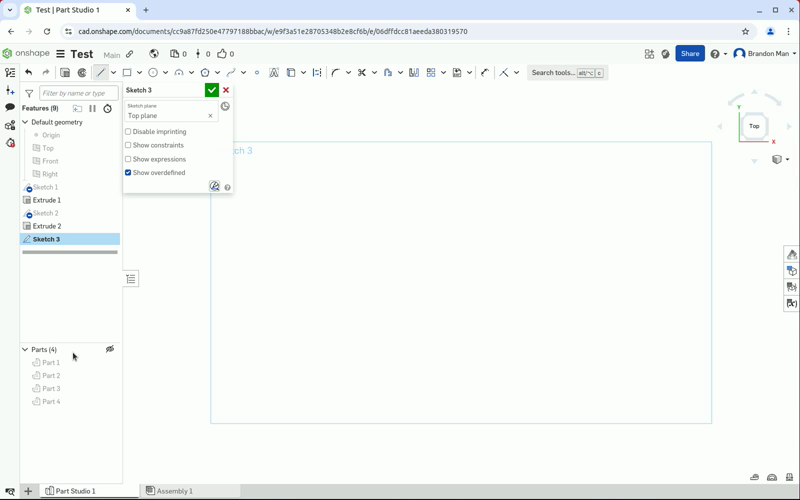
mouse_move(505, 305)
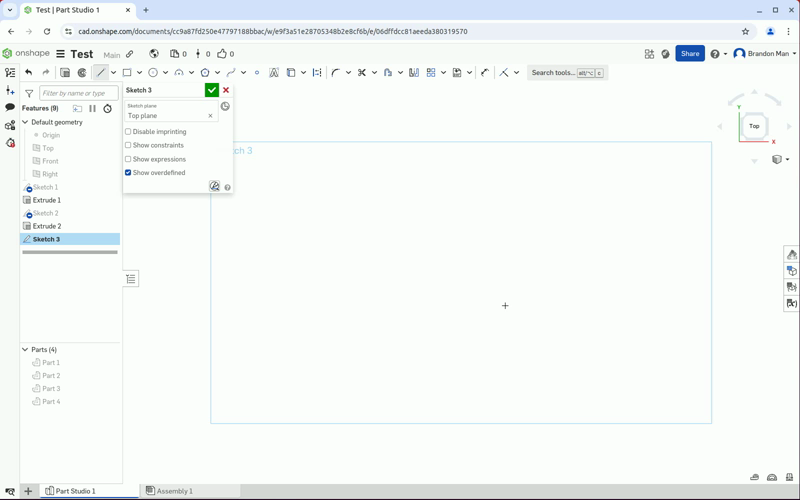
click(505, 305)
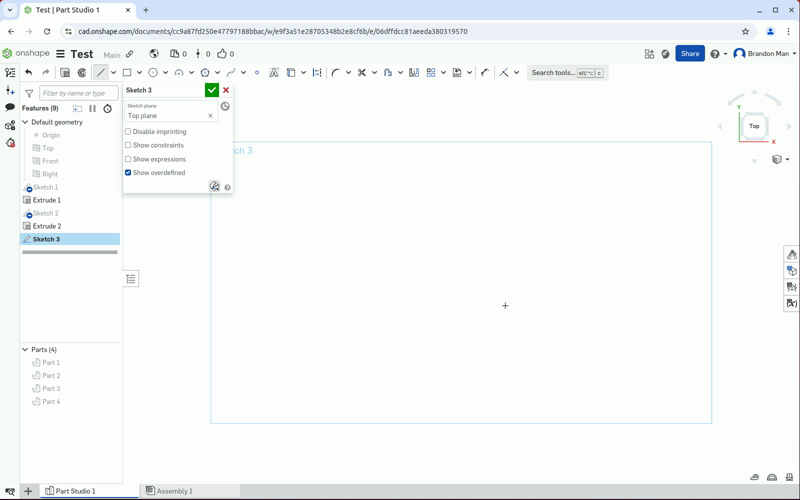
key_up(shift)
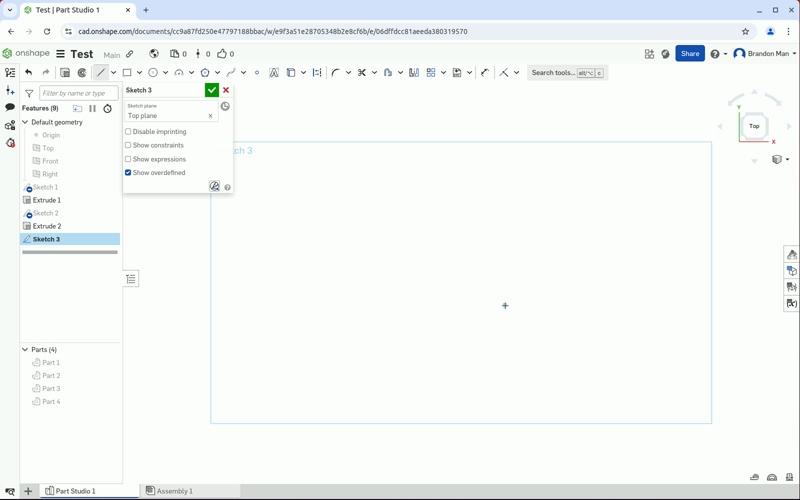
key_down(shift)
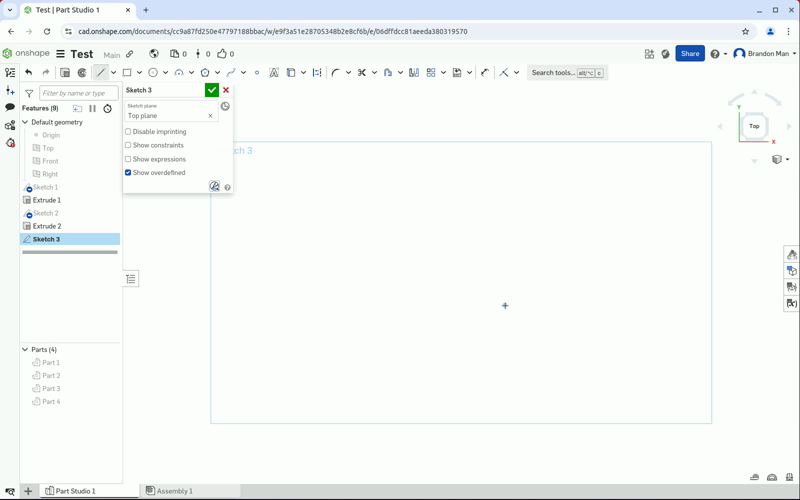
mouse_move(535, 305)
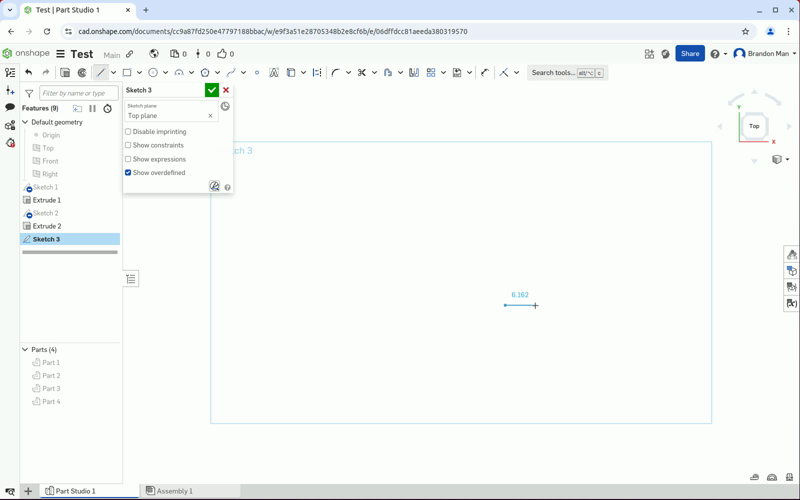
mouse_move(550, 305)
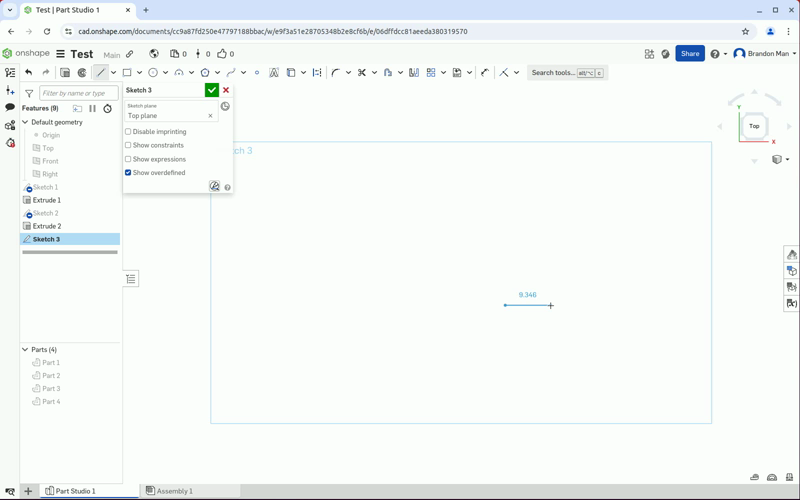
click(550, 305)
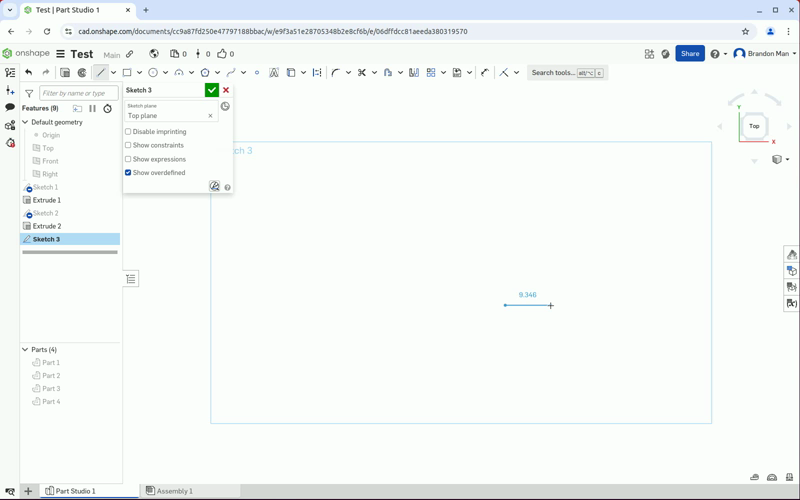
key_up(shift)
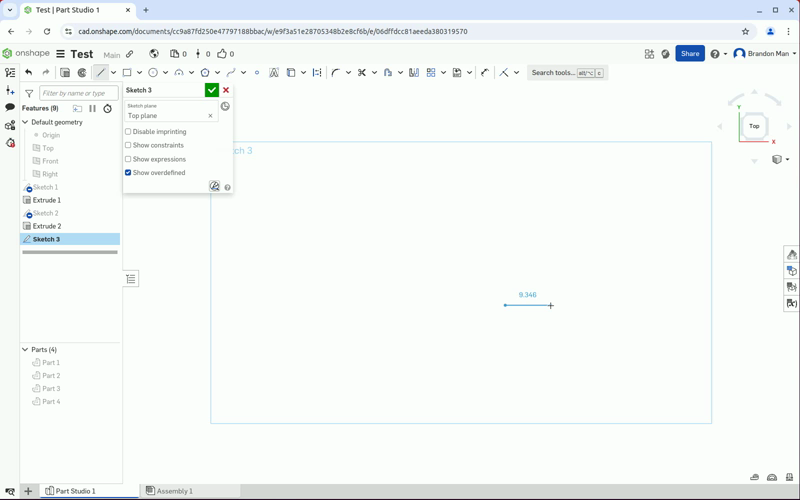
key(esc)
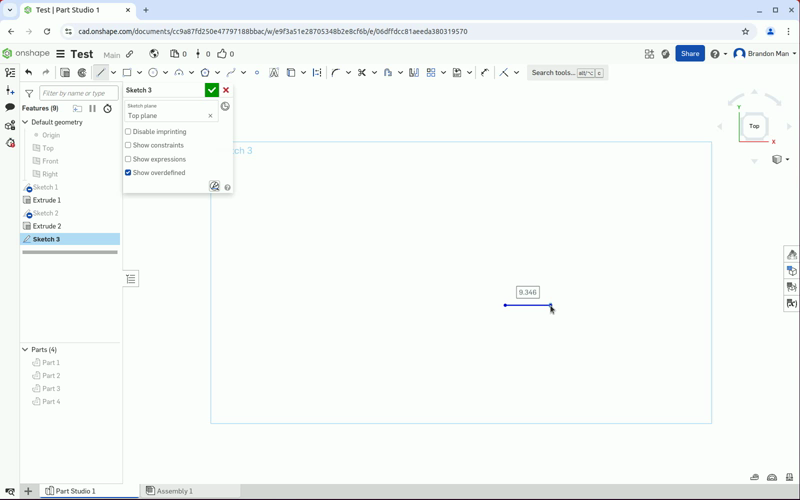
key(a)
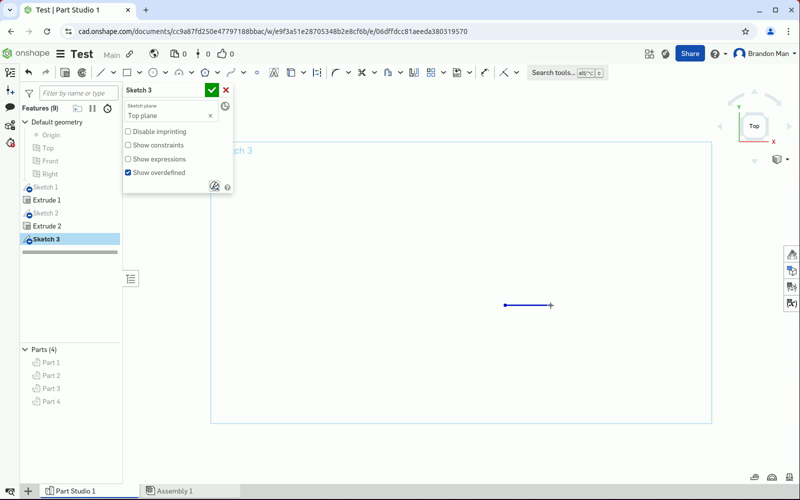
mouse_move(550, 305)
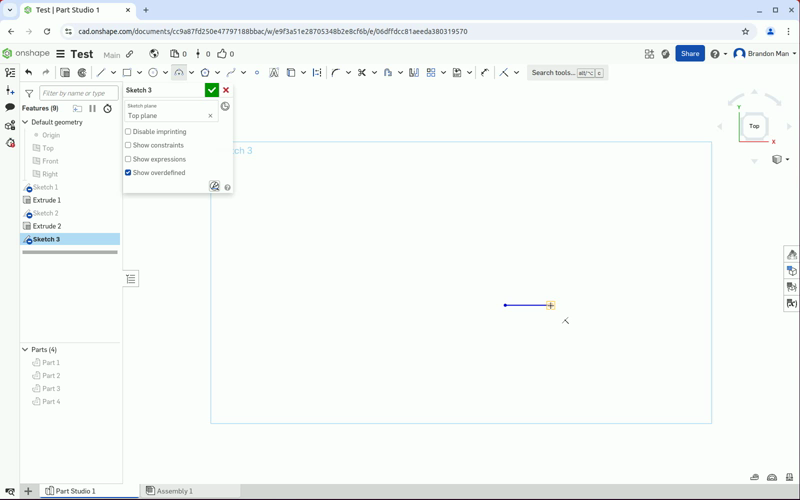
click(550, 305)
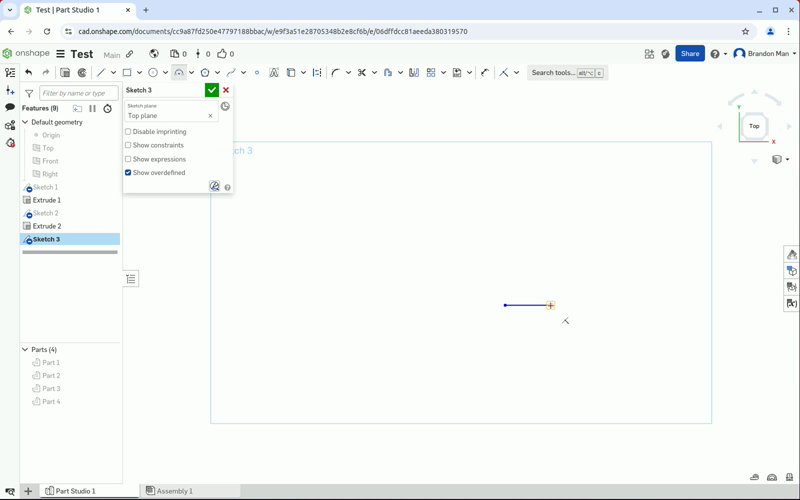
key_down(shift)
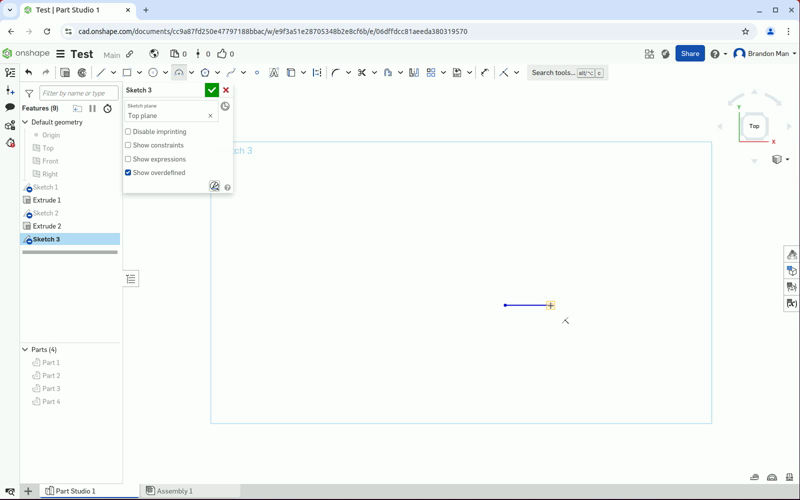
mouse_move(531, 293)
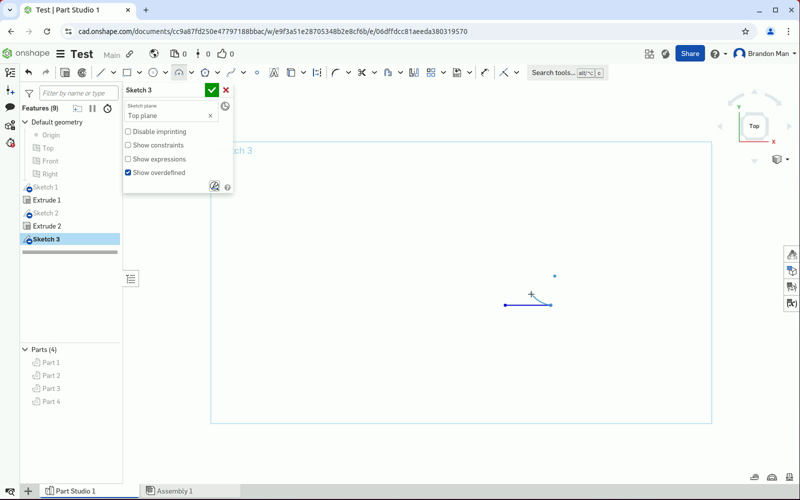
click(531, 293)
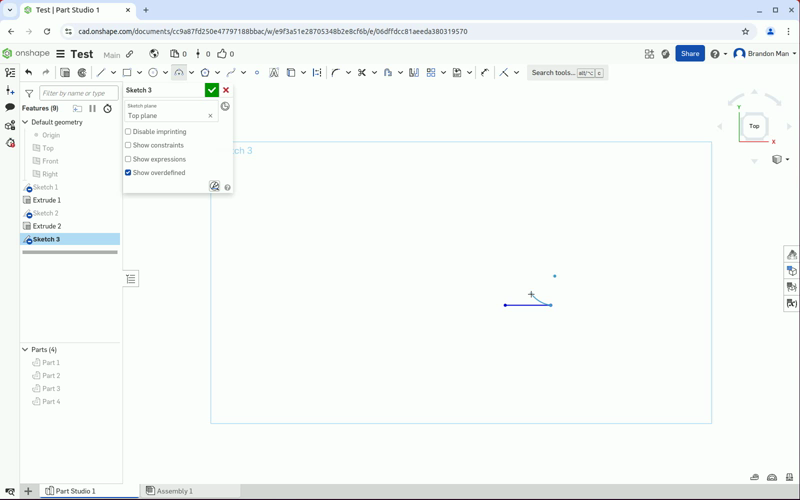
mouse_move(539, 302)
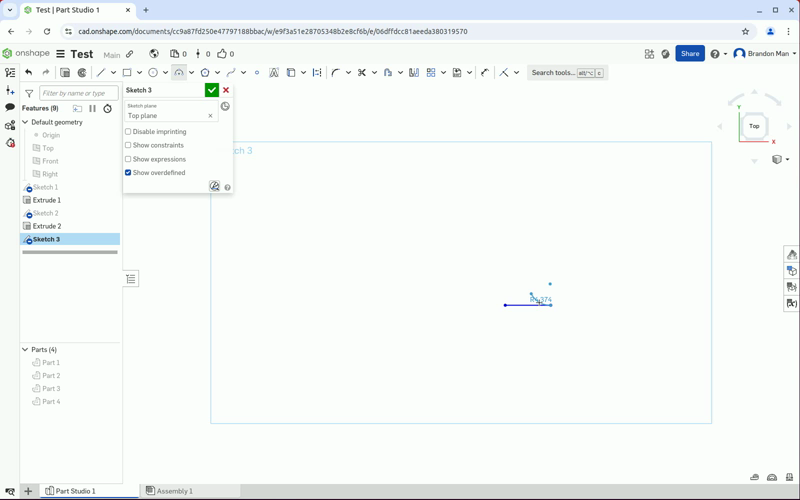
click(539, 302)
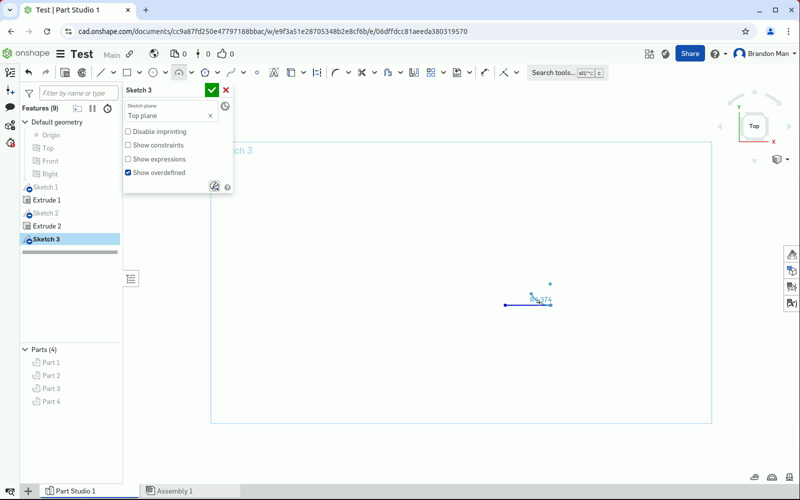
key_up(shift)
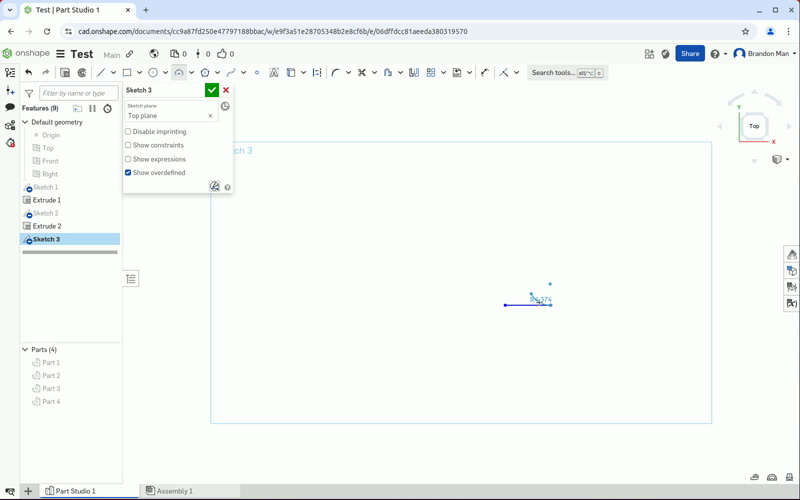
key(esc)
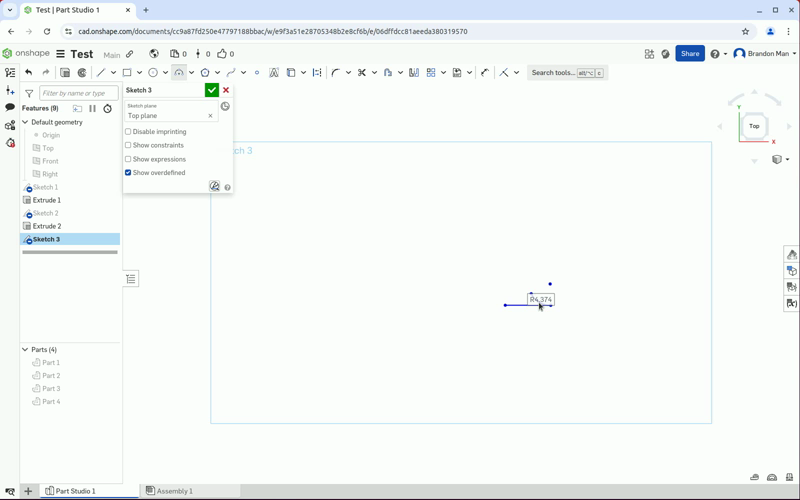
key(l)
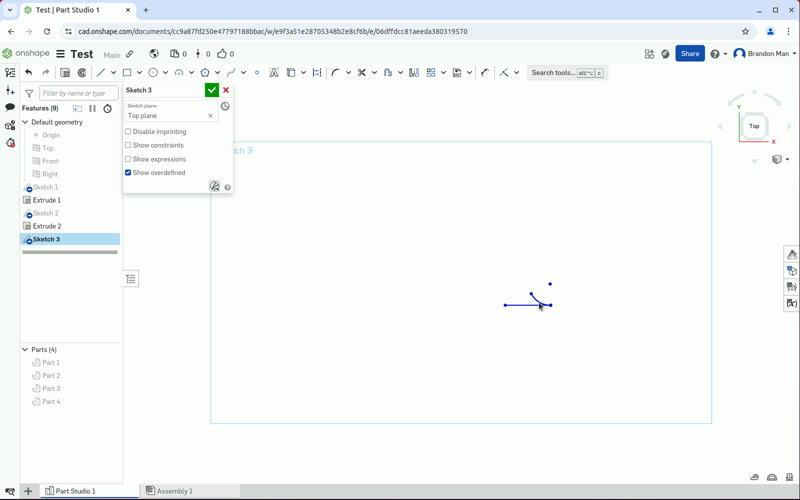
mouse_move(531, 293)
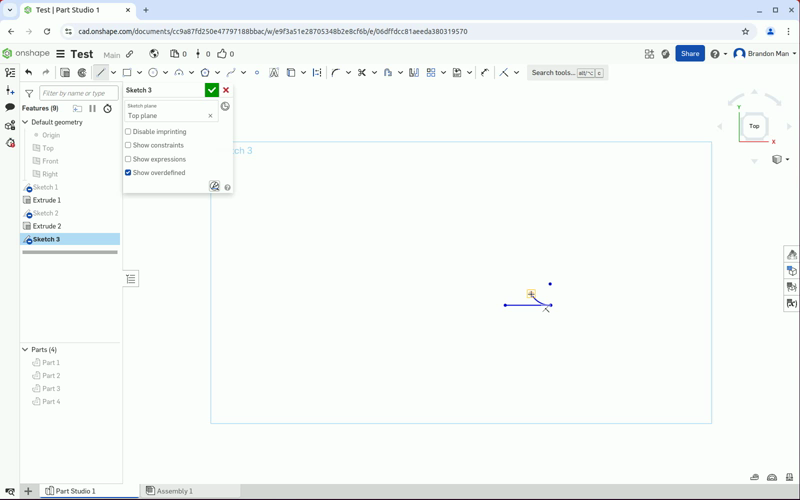
click(531, 293)
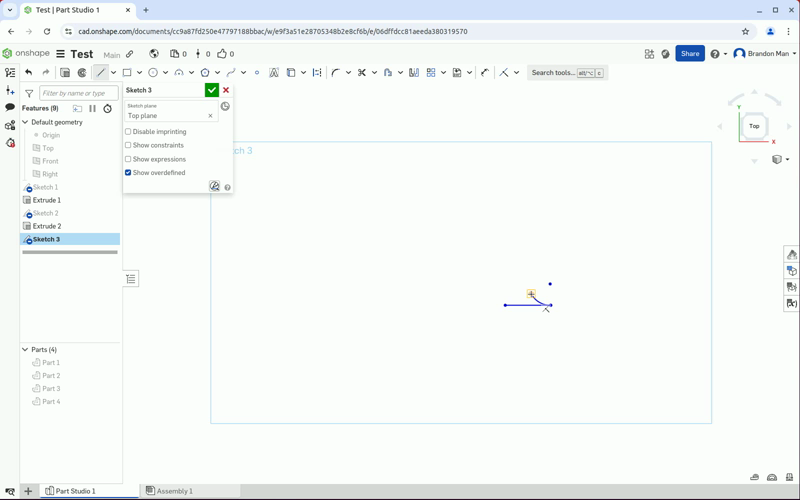
key_down(shift)
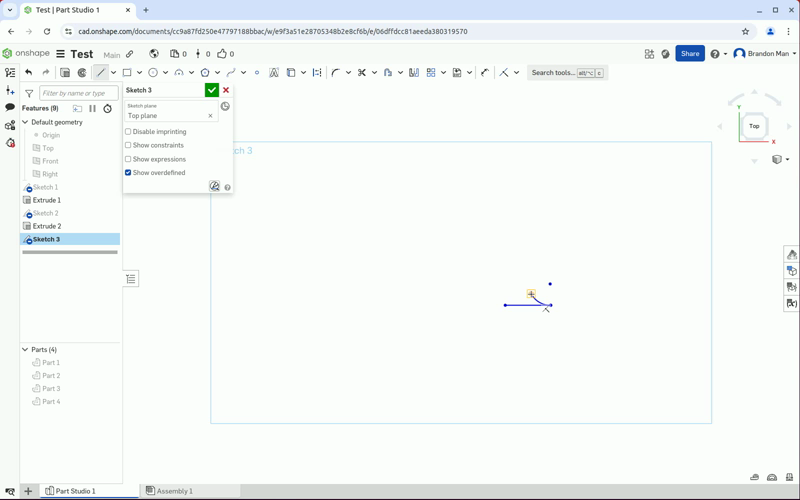
mouse_move(561, 293)
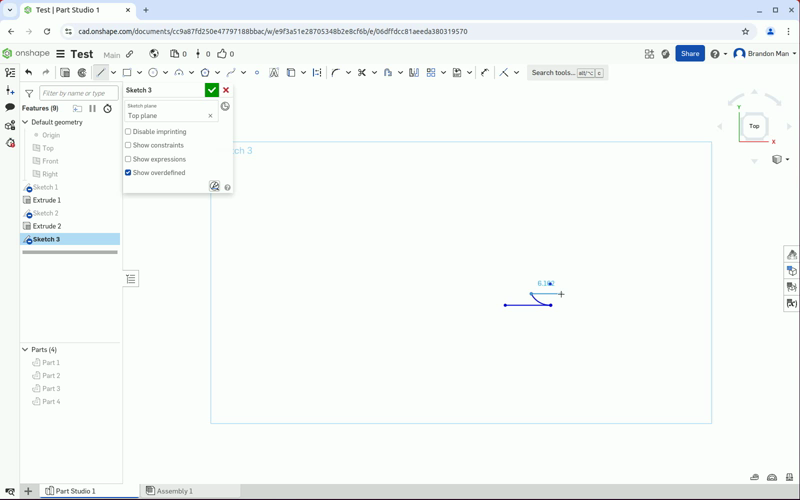
mouse_move(505, 293)
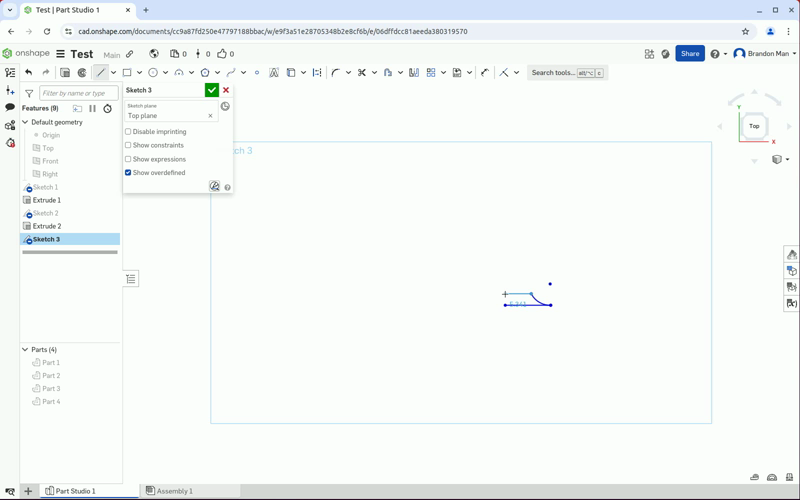
click(505, 293)
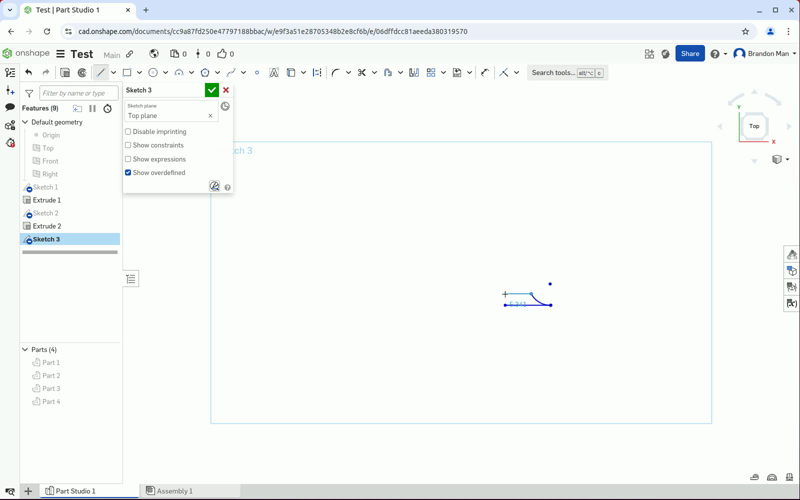
key_up(shift)
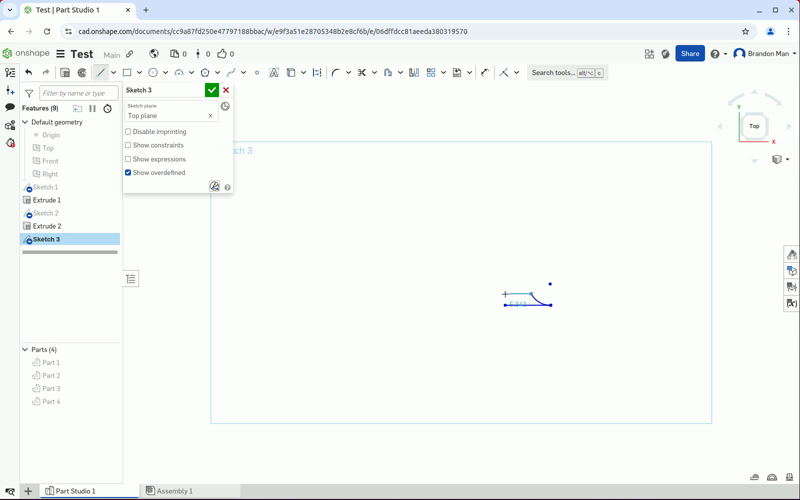
mouse_move(535, 293)
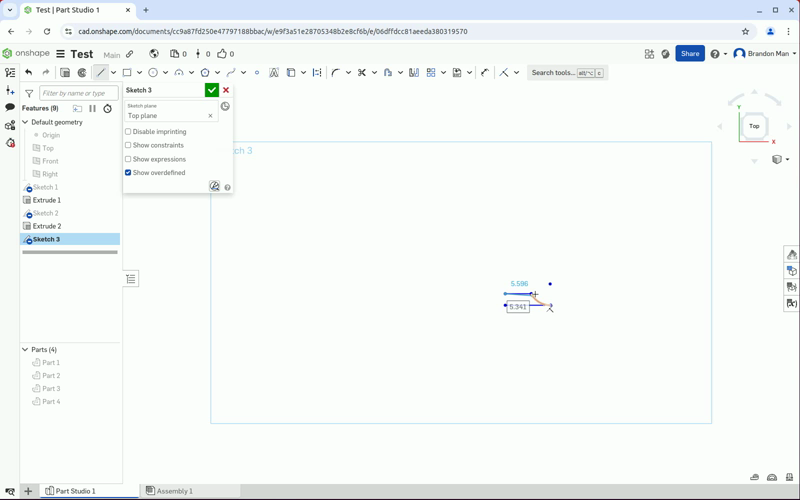
key_down(shift)
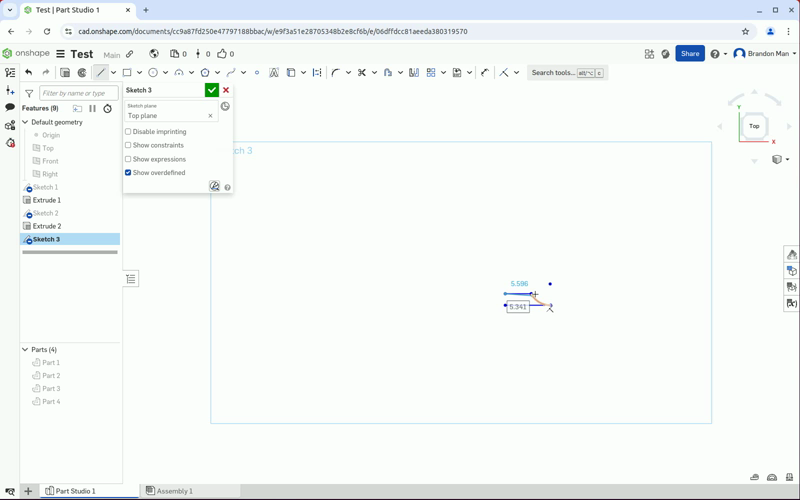
mouse_move(505, 305)
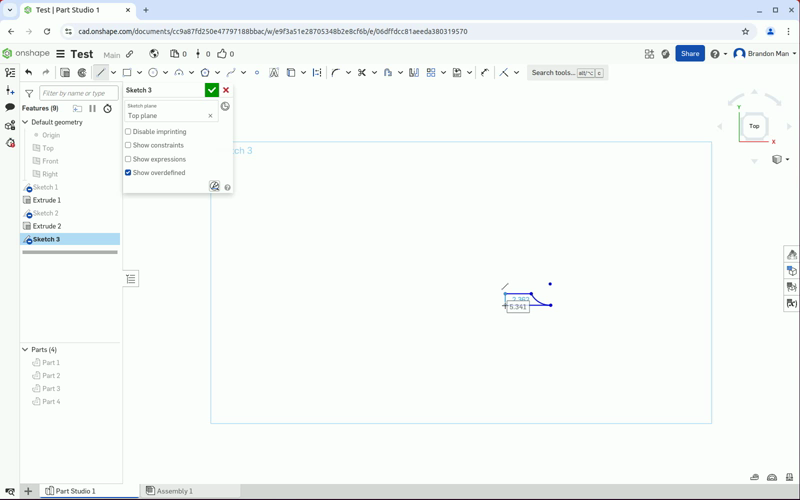
key_up(shift)
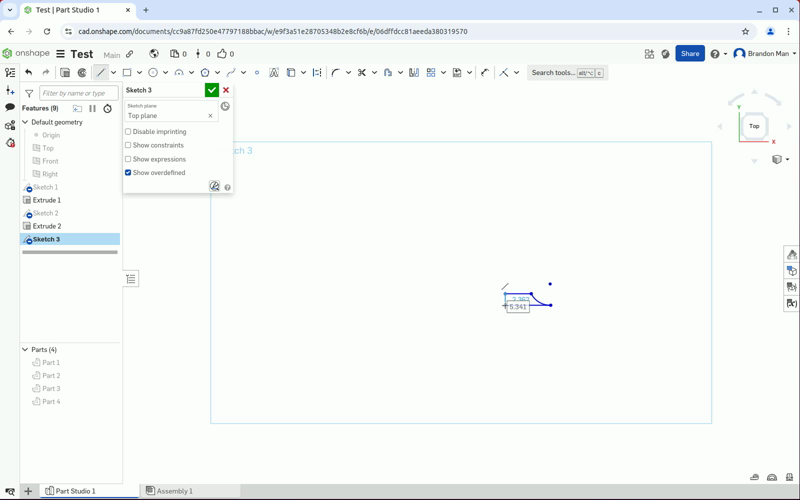
click(505, 305)
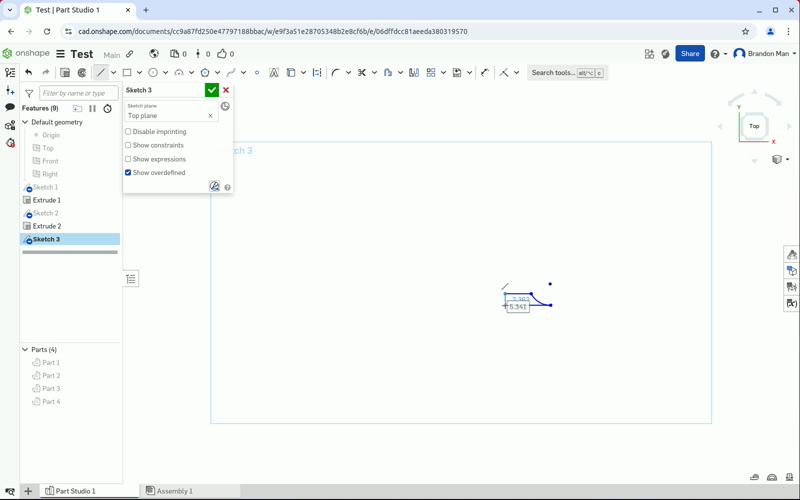
key(esc)
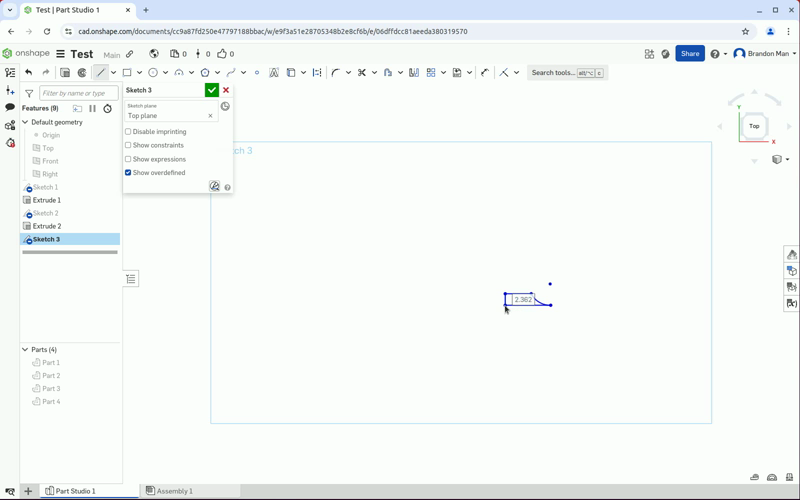
mouse_move(519, 298)
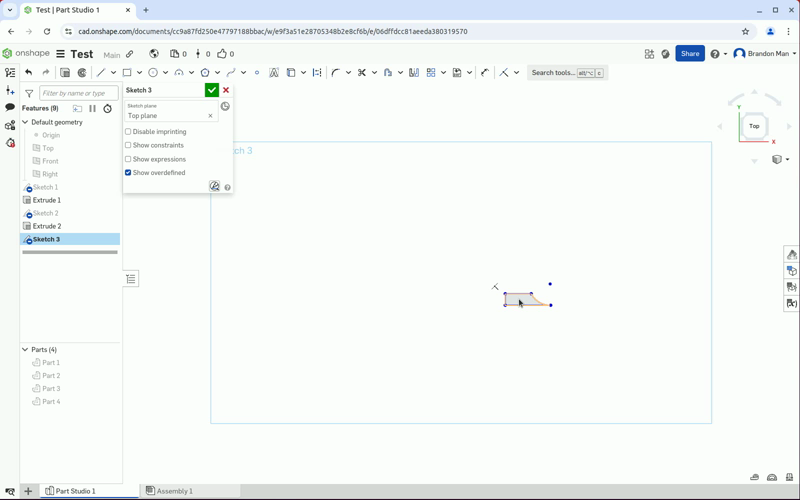
scroll(6)
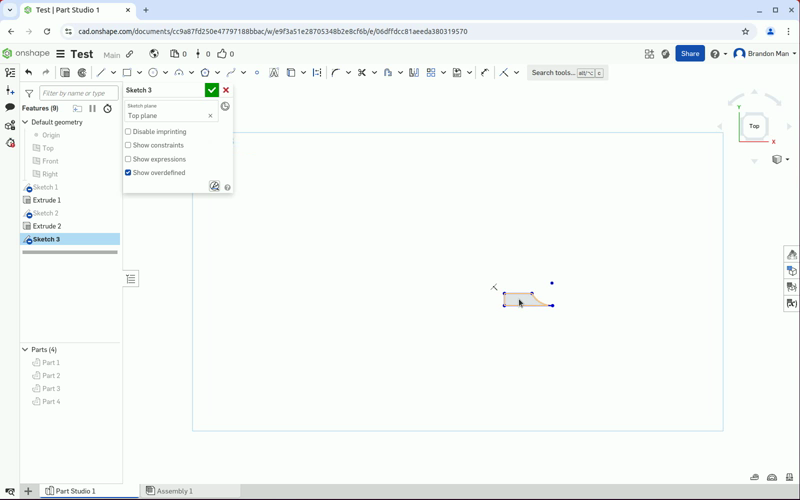
scroll(6)
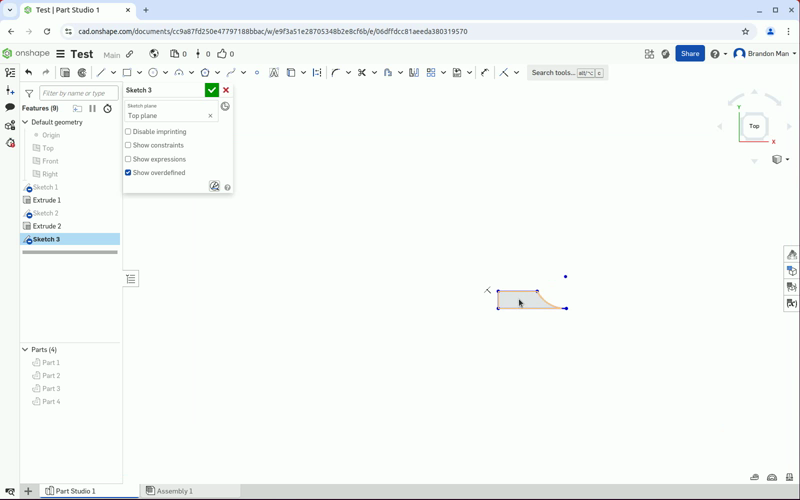
scroll(6)
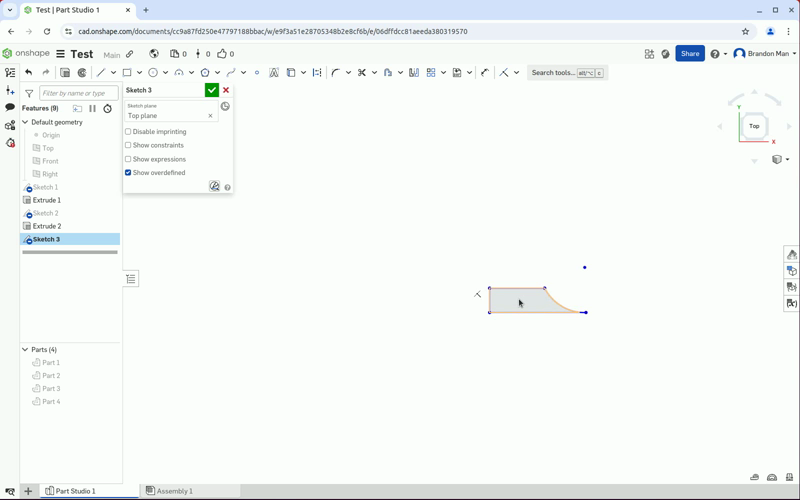
scroll(6)
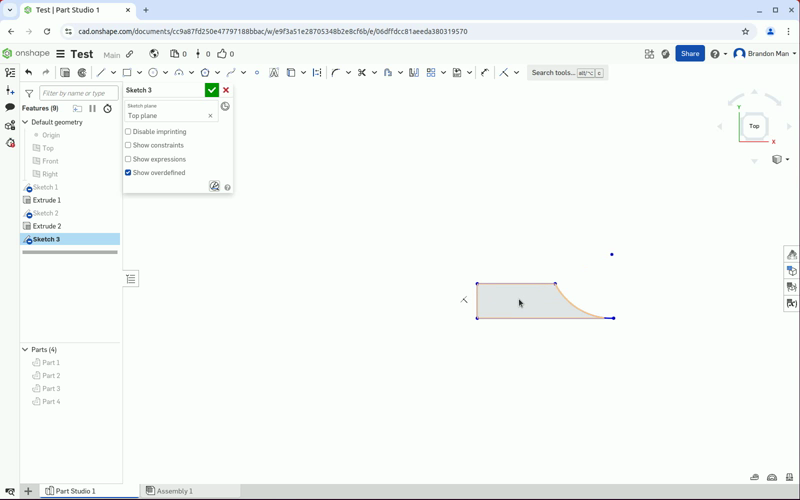
scroll(6)
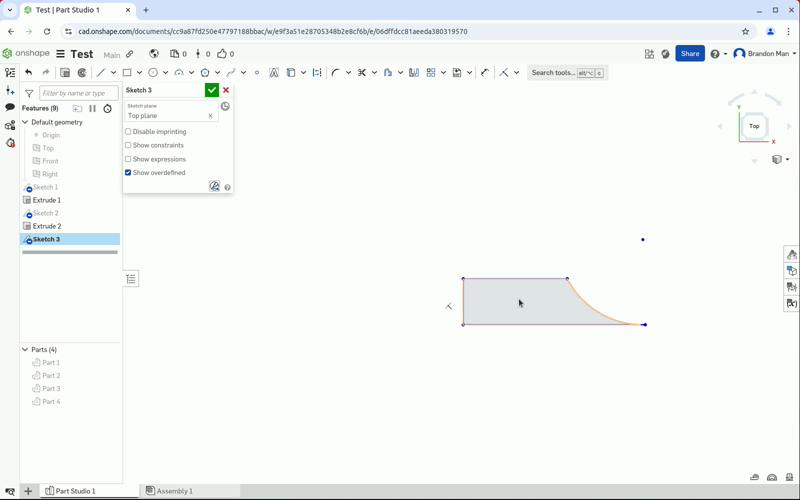
scroll(6)
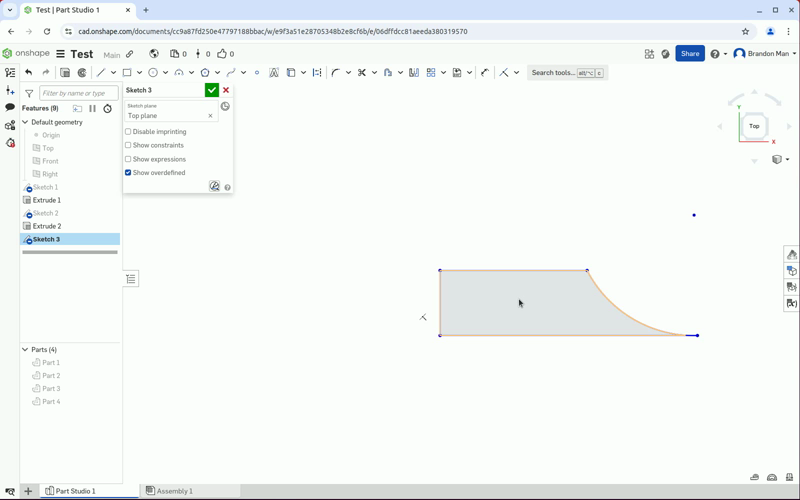
scroll(6)
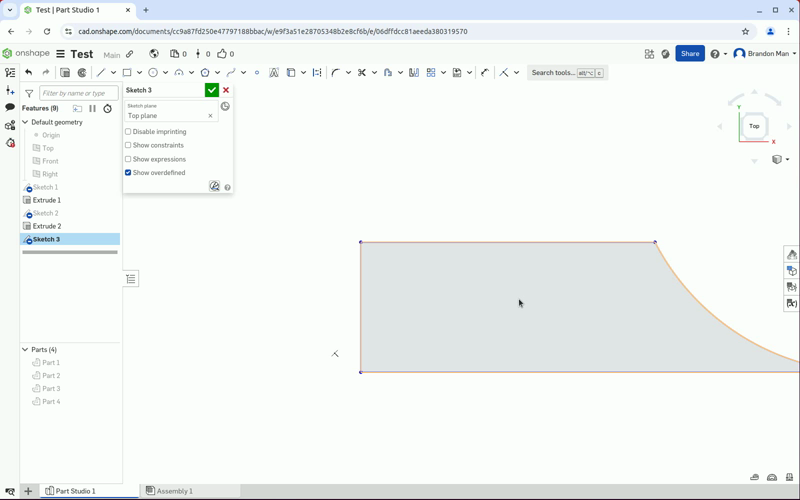
click(519, 298)
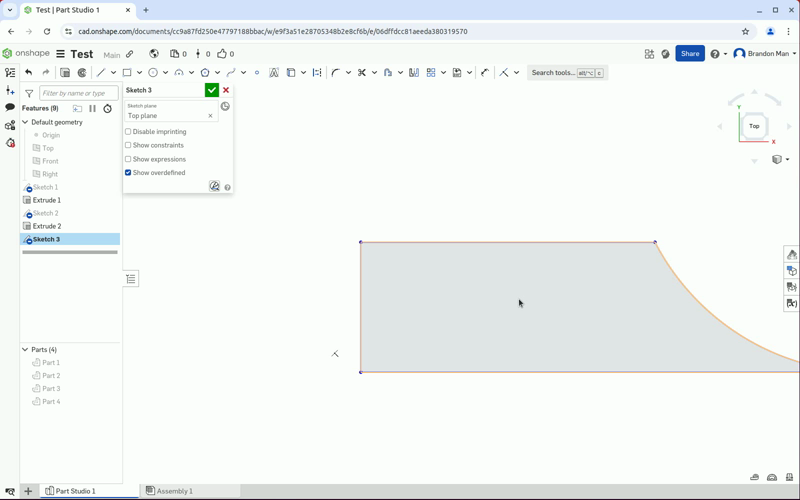
scroll(-6)
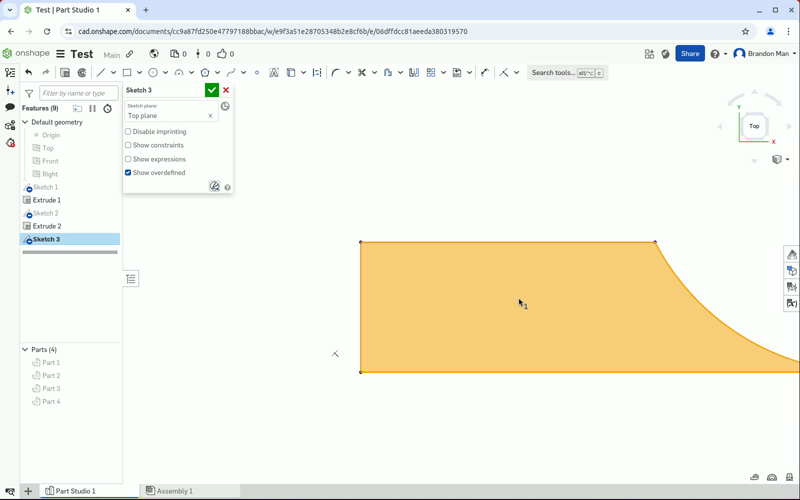
scroll(-6)
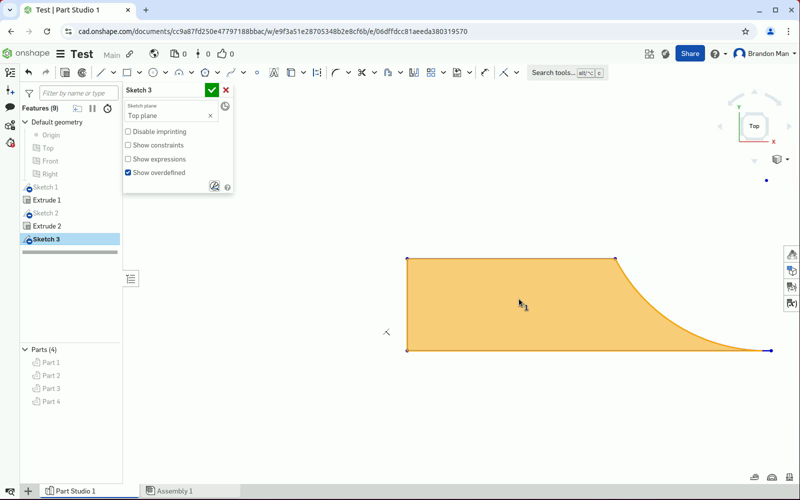
scroll(-6)
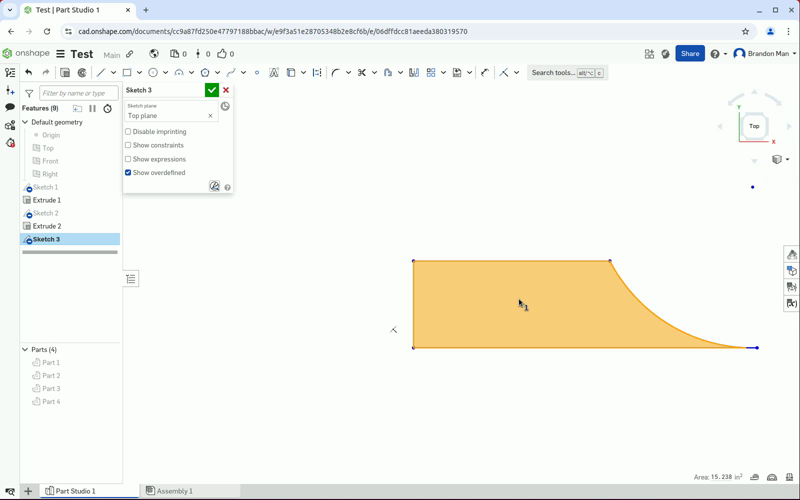
scroll(-6)
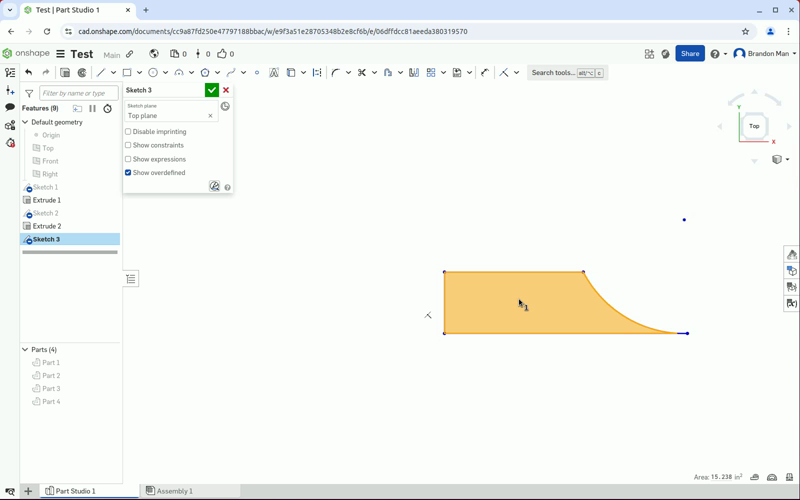
scroll(-6)
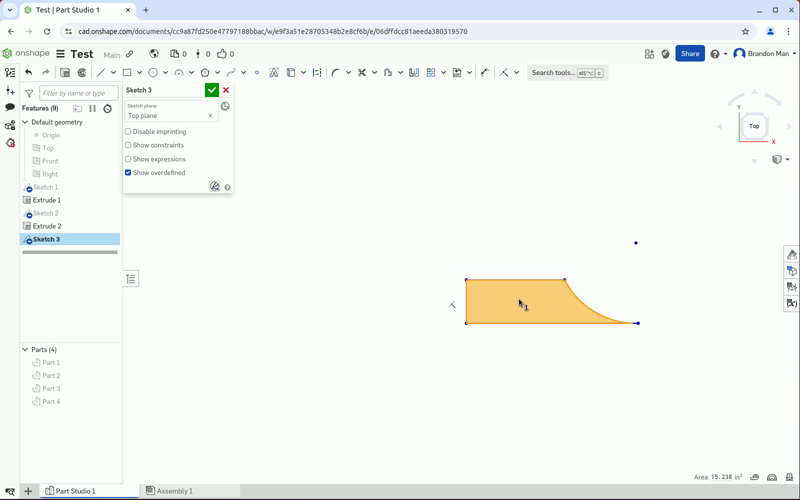
scroll(-6)
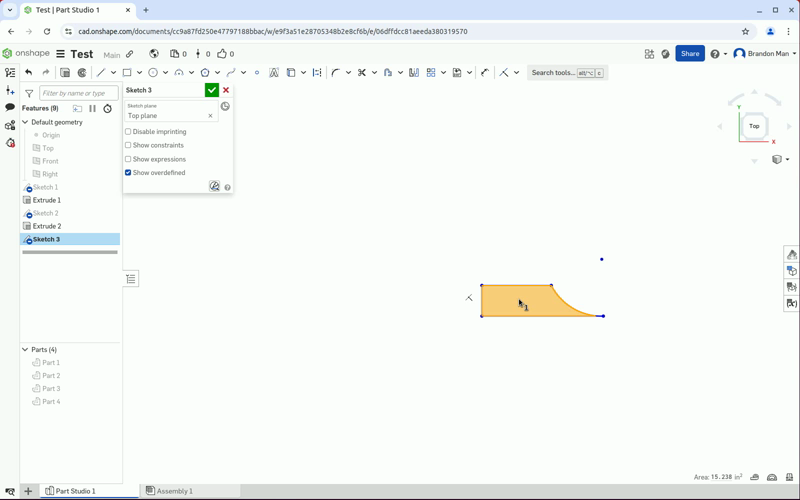
scroll(-6)
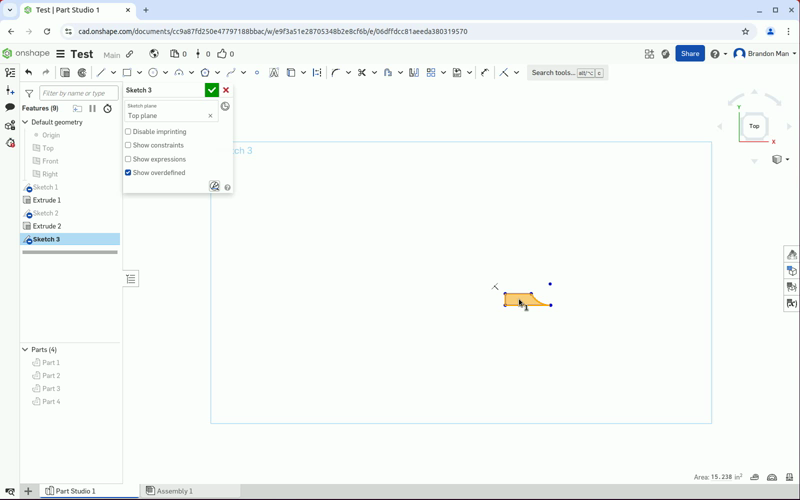
mouse_move(73, 352)
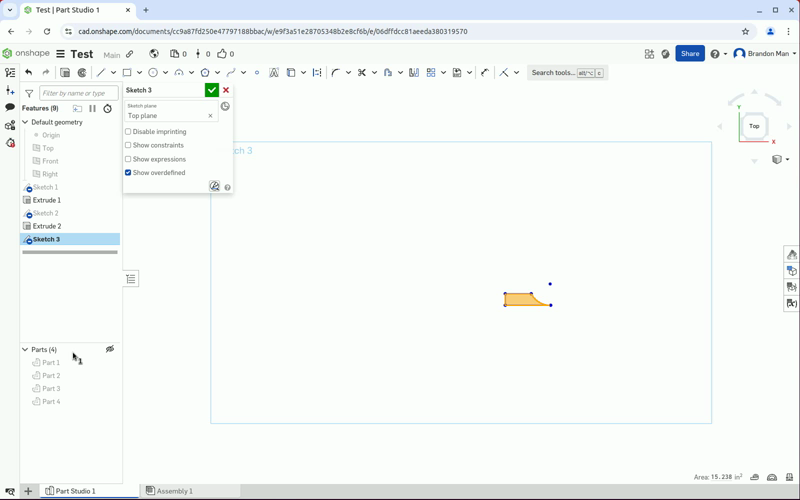
key(shift+y)
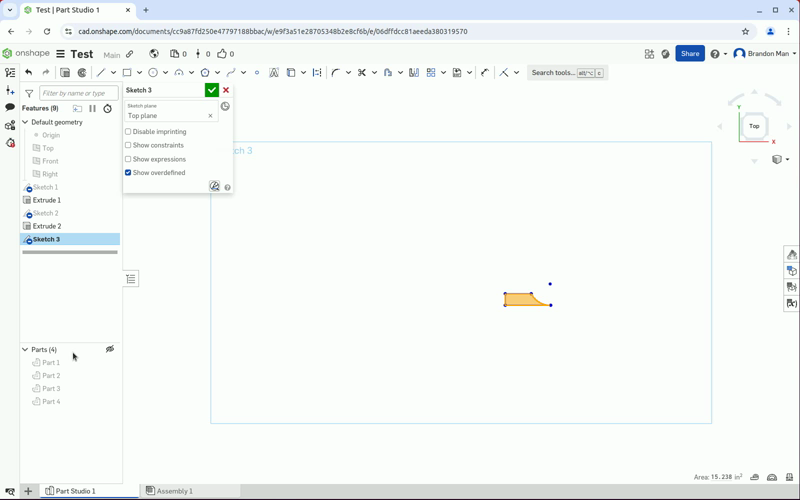
key(shift+e)
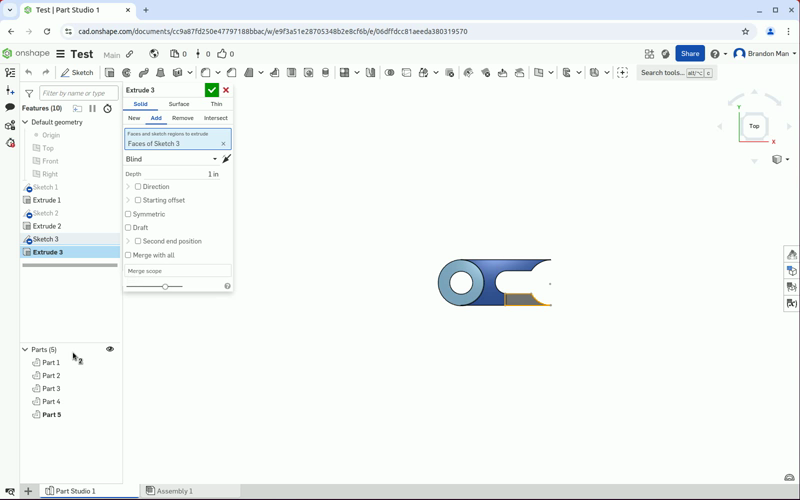
mouse_move(143, 106)
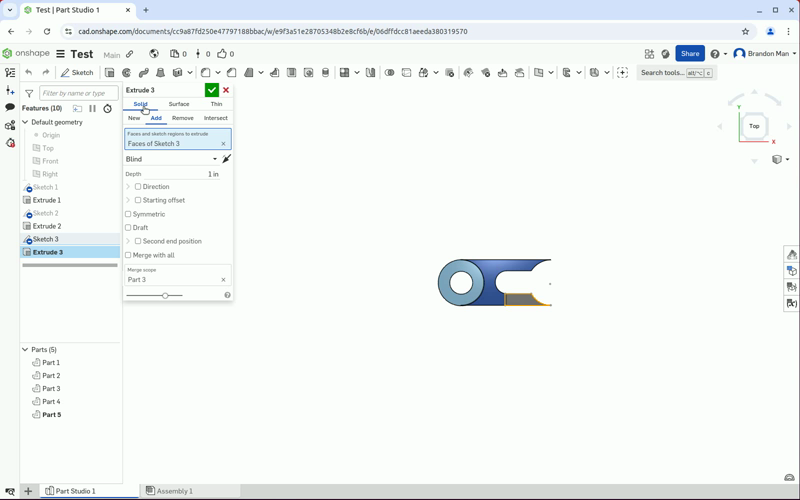
click(143, 106)
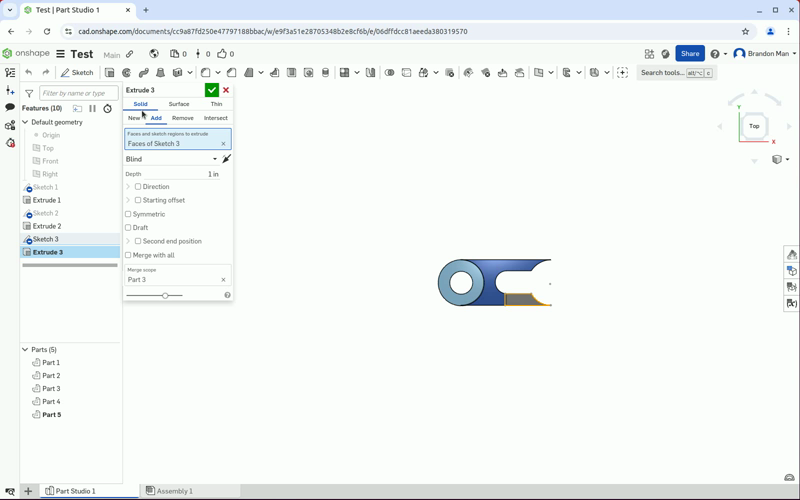
mouse_move(137, 120)
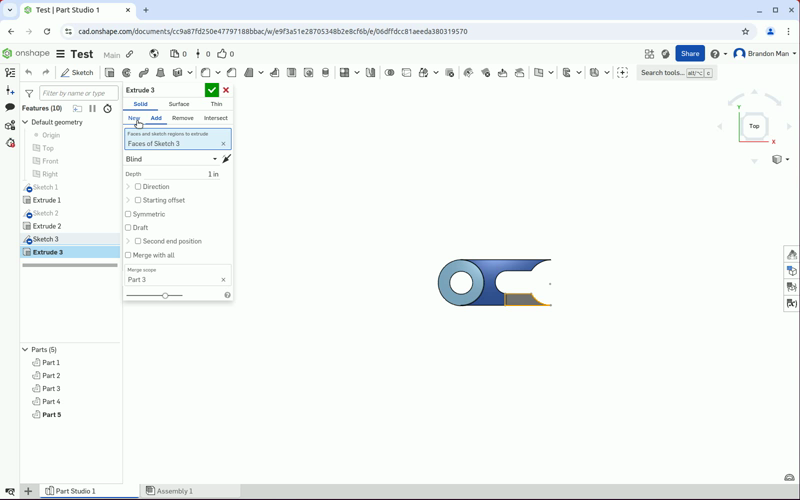
click(137, 120)
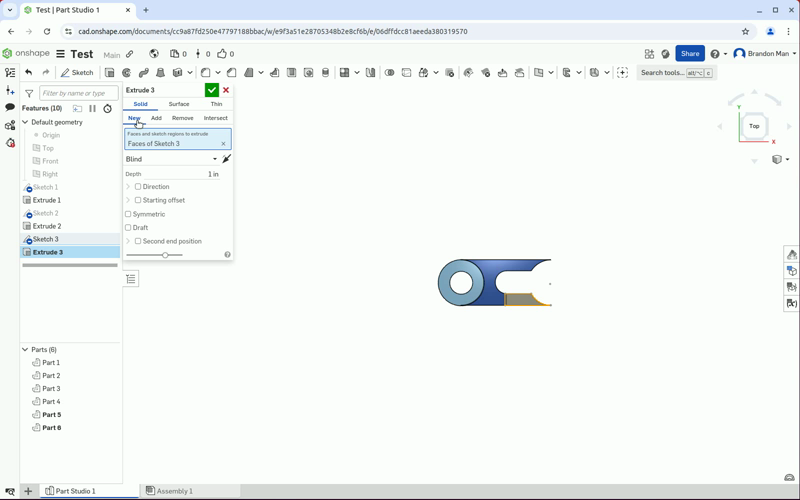
key(tab, 4)
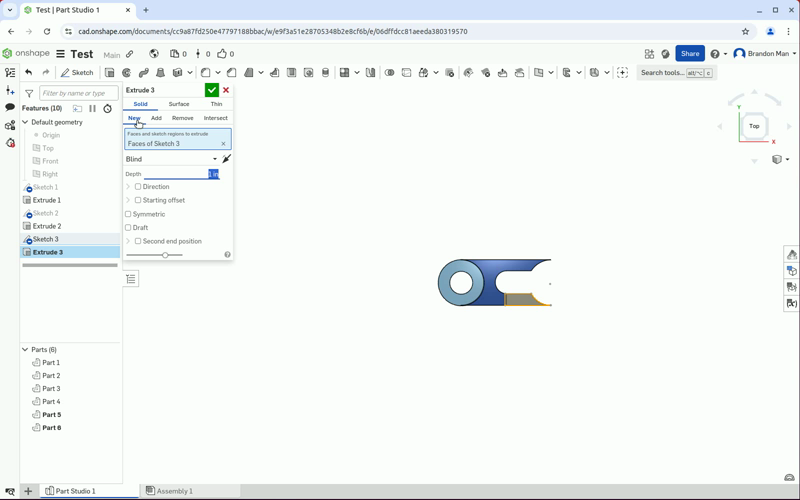
text(9.147)
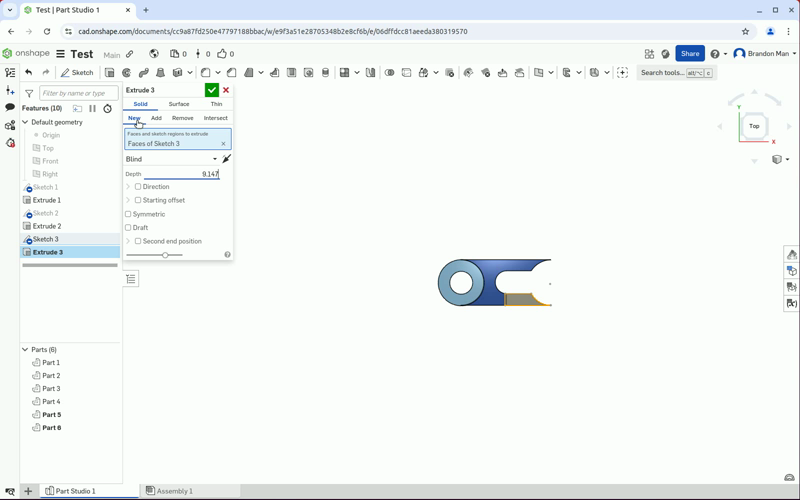
key(enter)
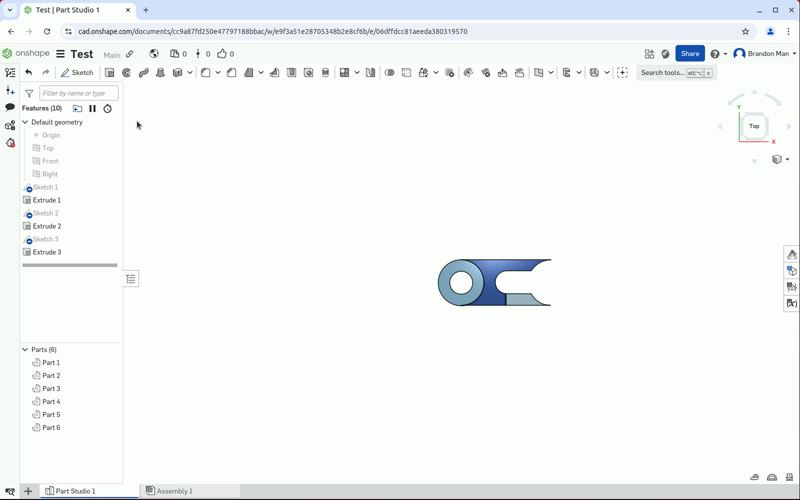
key(shift+h)
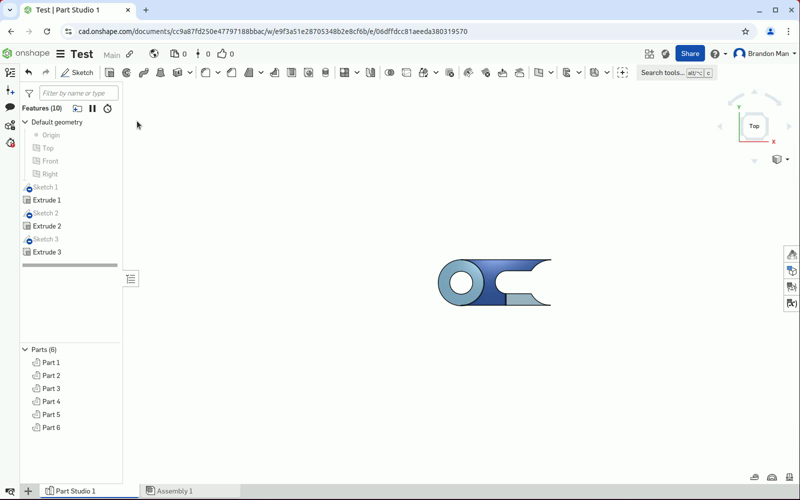
key(shift+h)
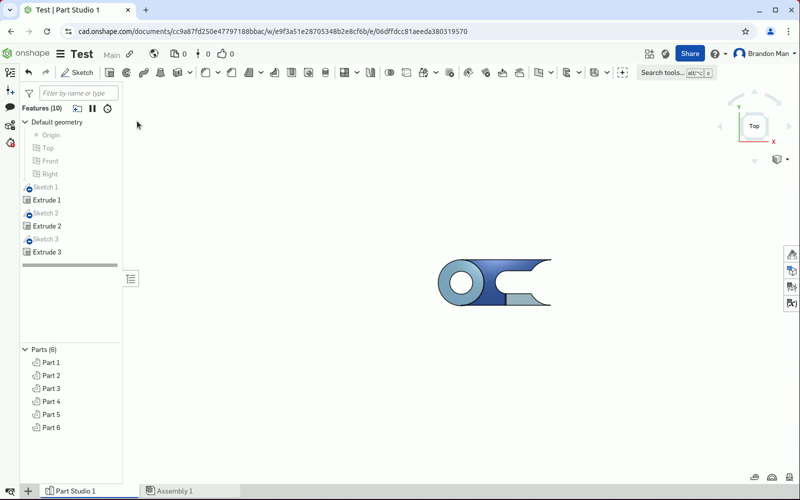
mouse_move(73, 189)
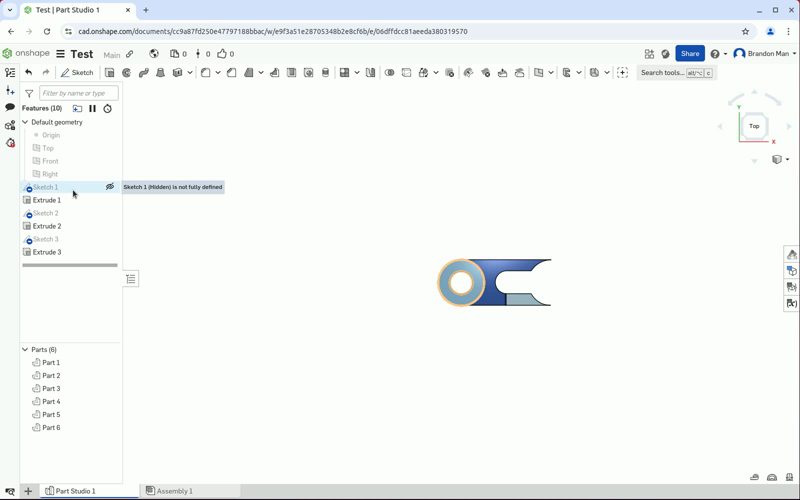
click(73, 189)
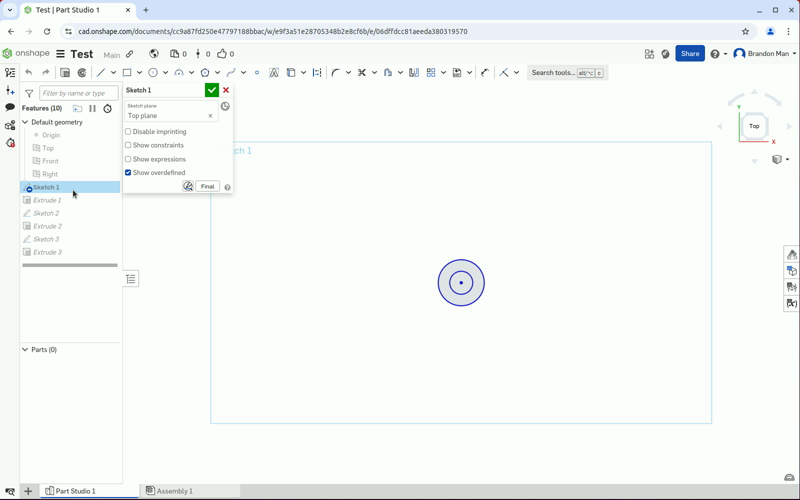
mouse_move(229, 92)
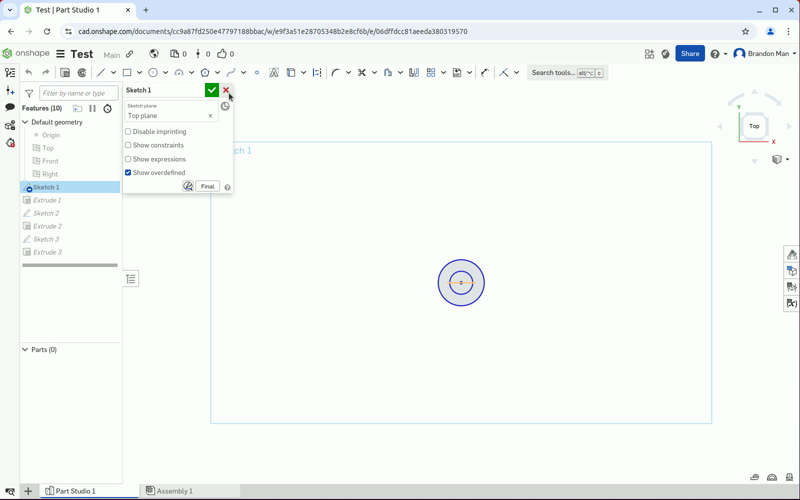
click(229, 92)
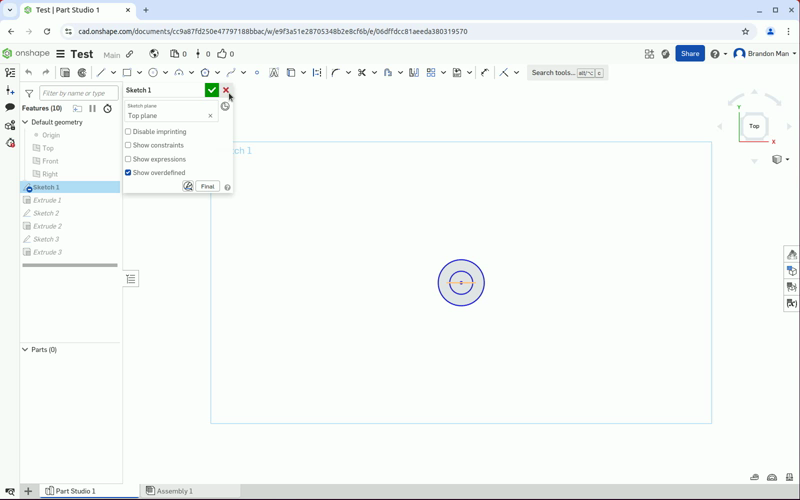
key(shift+s)
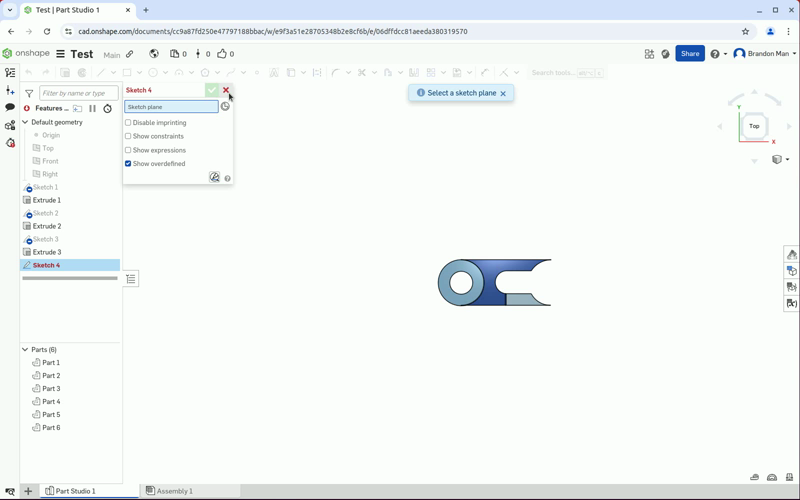
mouse_move(73, 150)
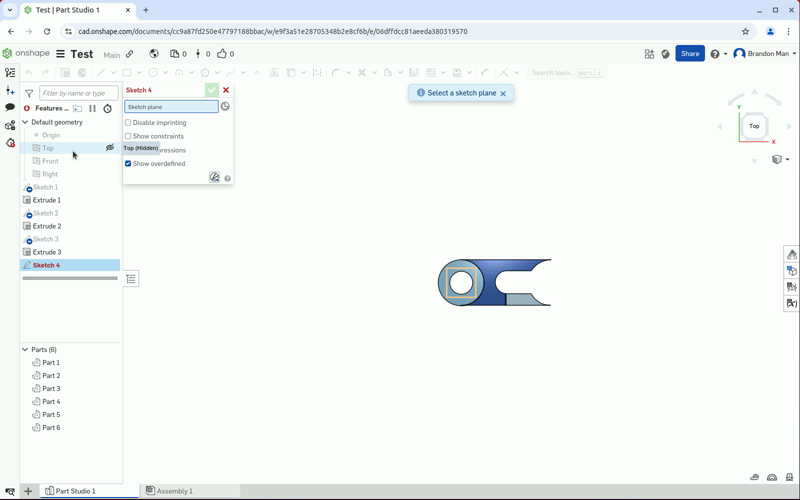
click(73, 150)
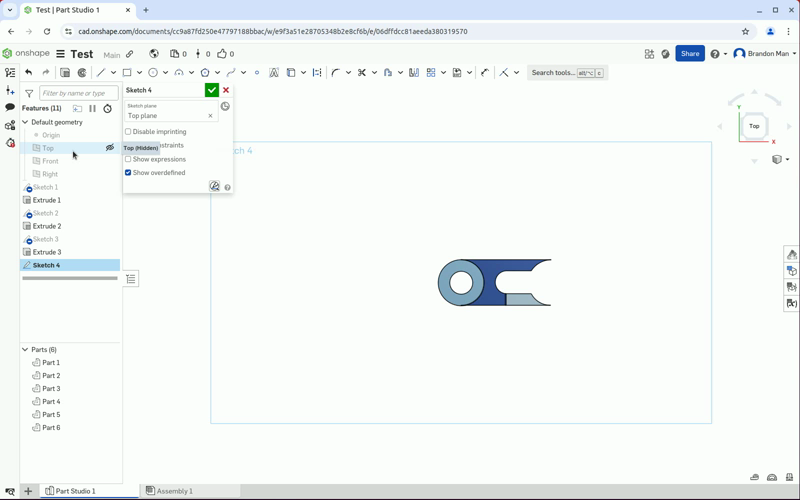
mouse_move(73, 352)
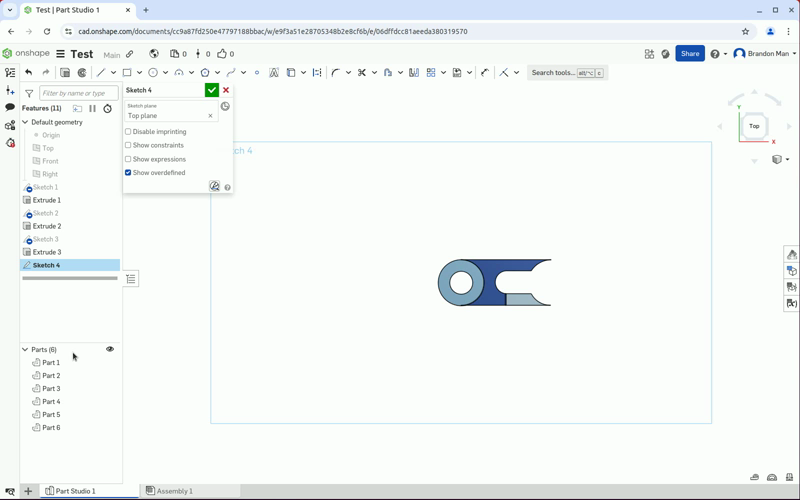
key(y)
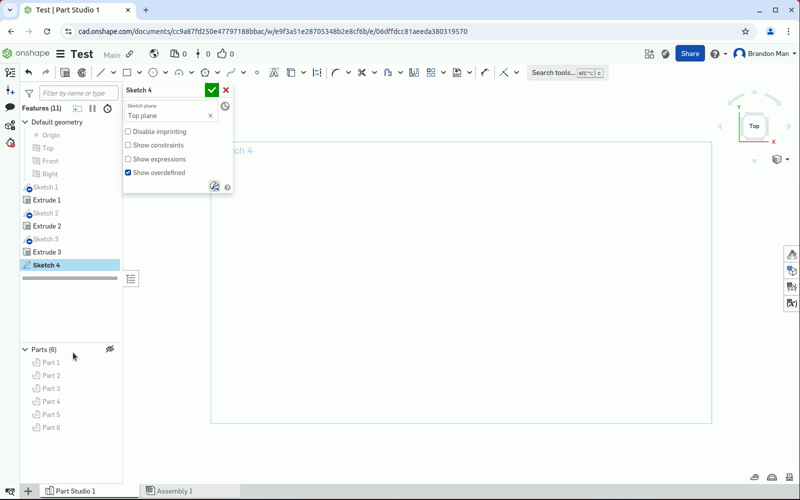
key(a)
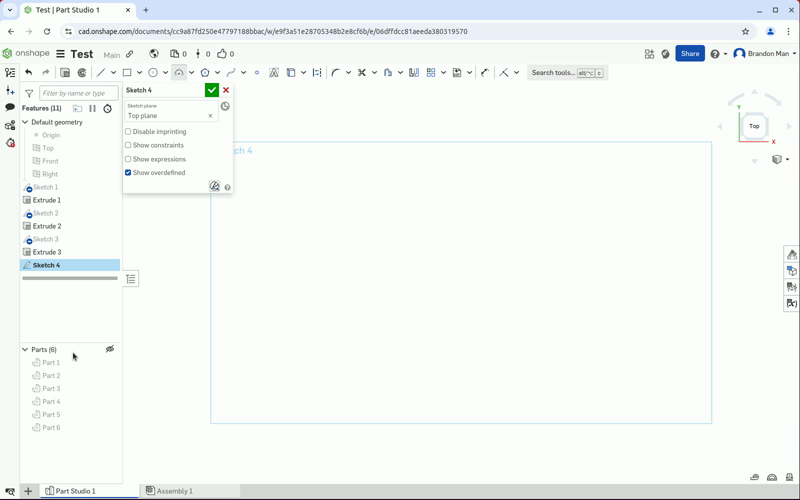
key_down(shift)
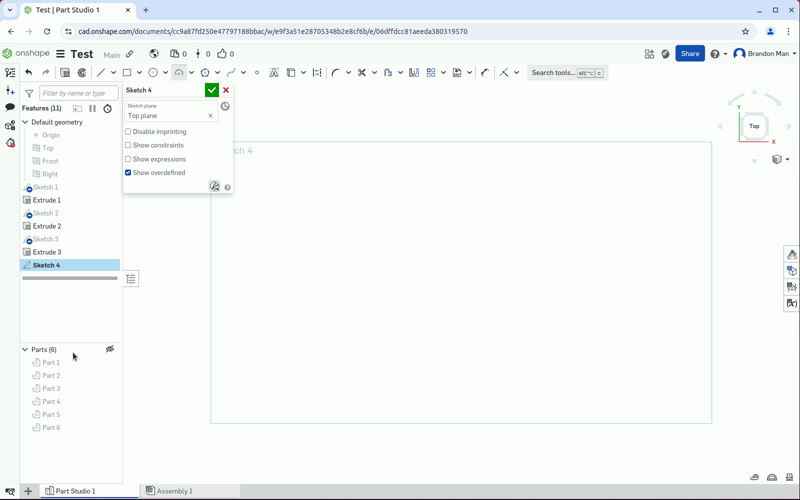
mouse_move(531, 294)
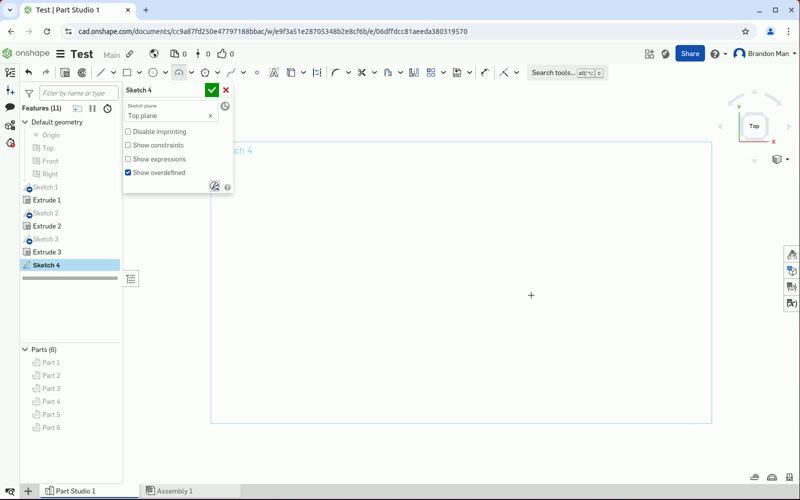
click(531, 294)
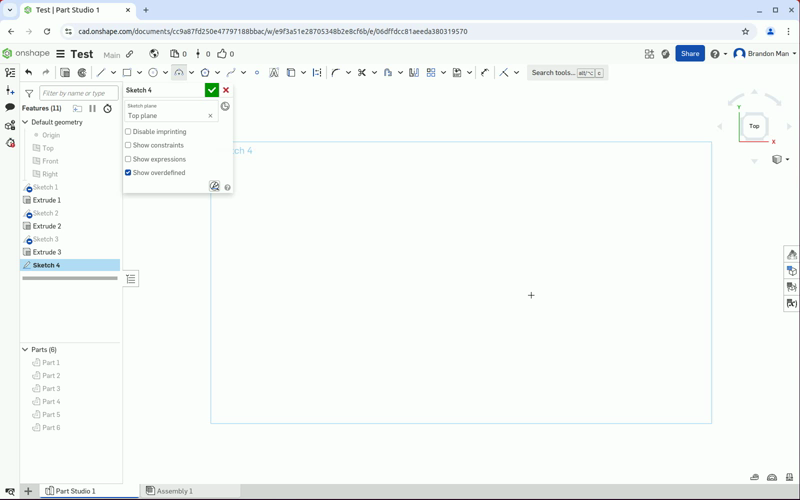
key_up(shift)
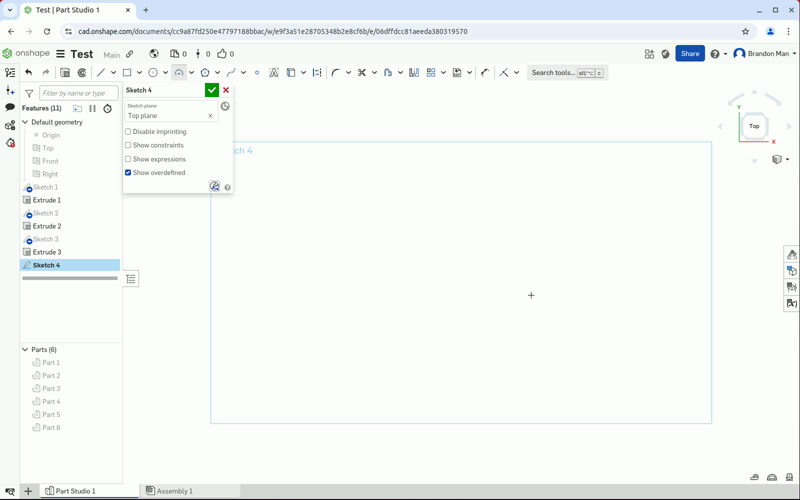
key_down(shift)
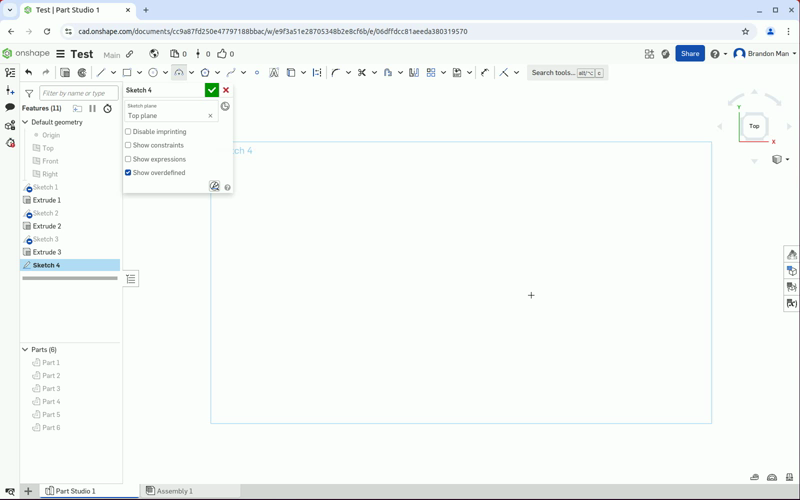
mouse_move(551, 260)
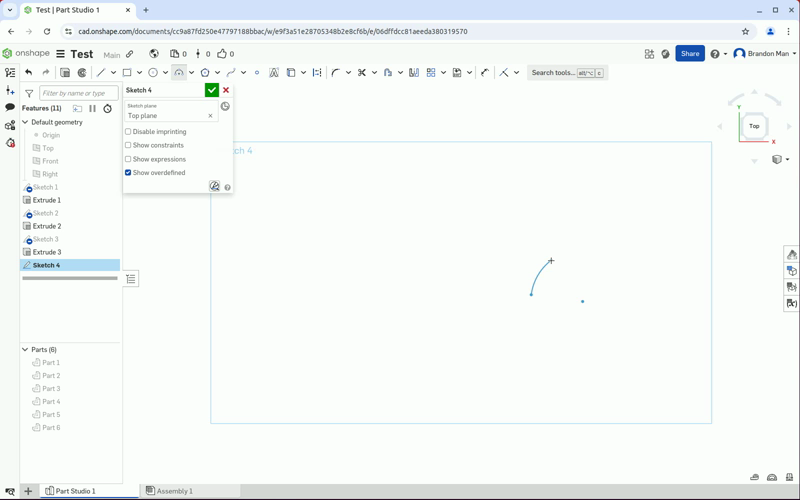
click(551, 260)
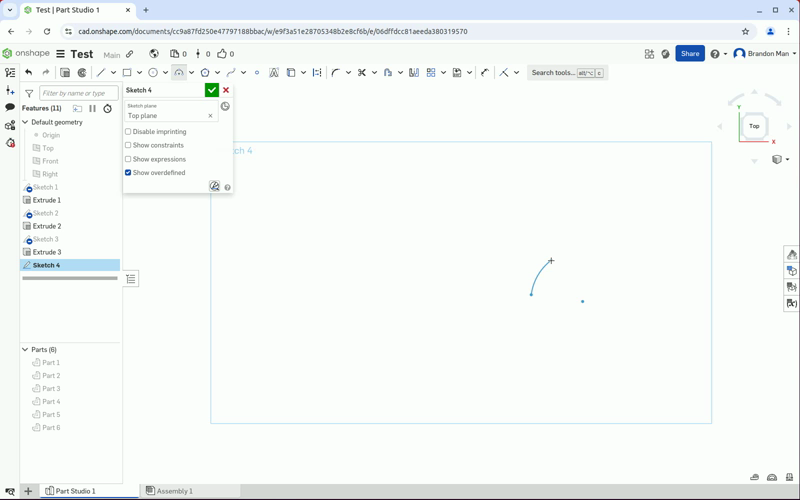
mouse_move(570, 295)
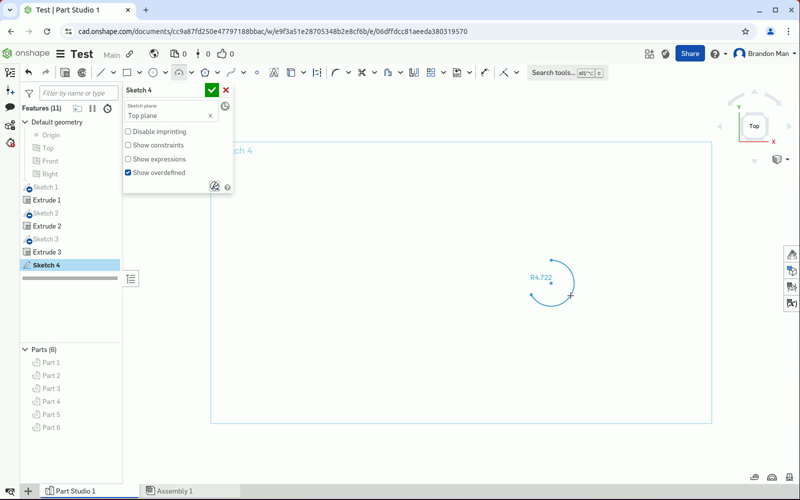
click(570, 295)
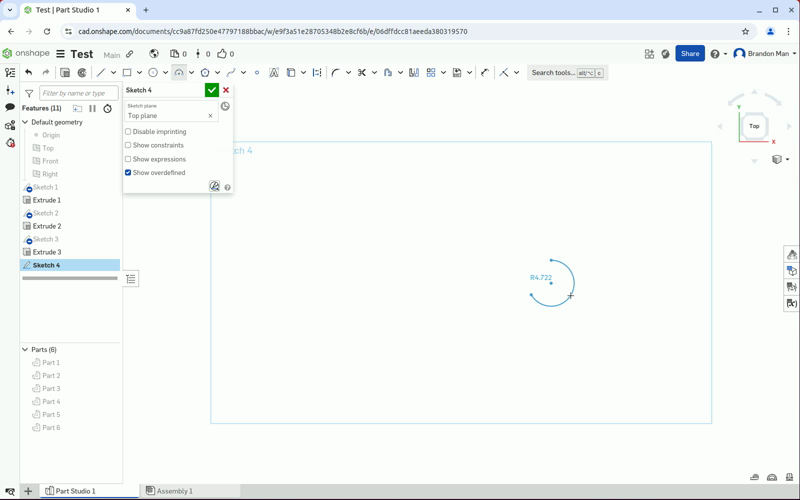
key_up(shift)
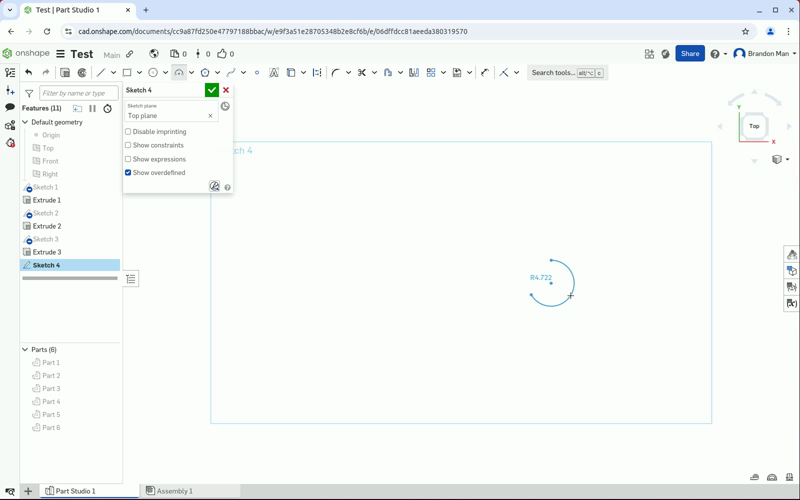
key(esc)
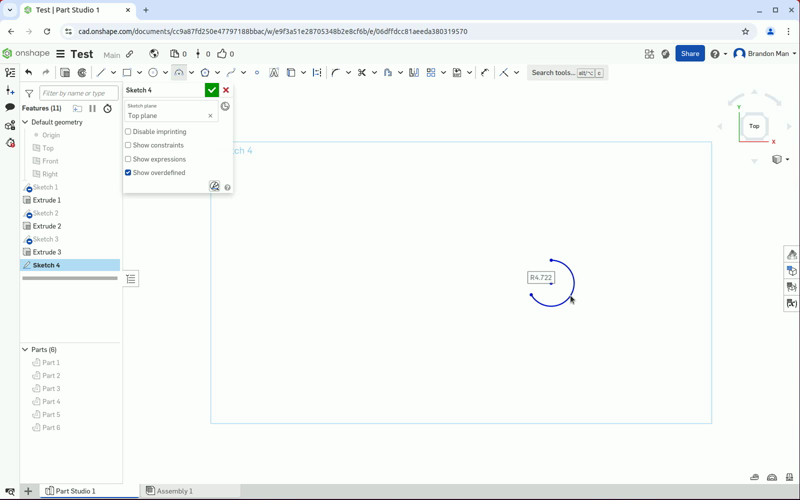
key(l)
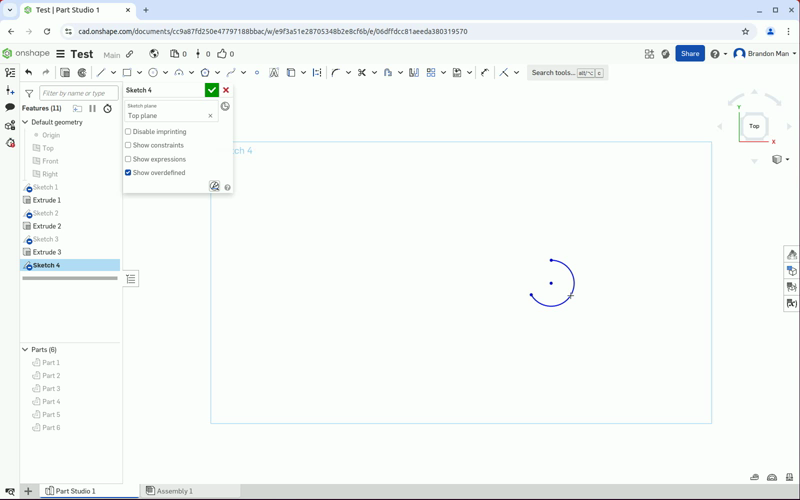
mouse_move(551, 260)
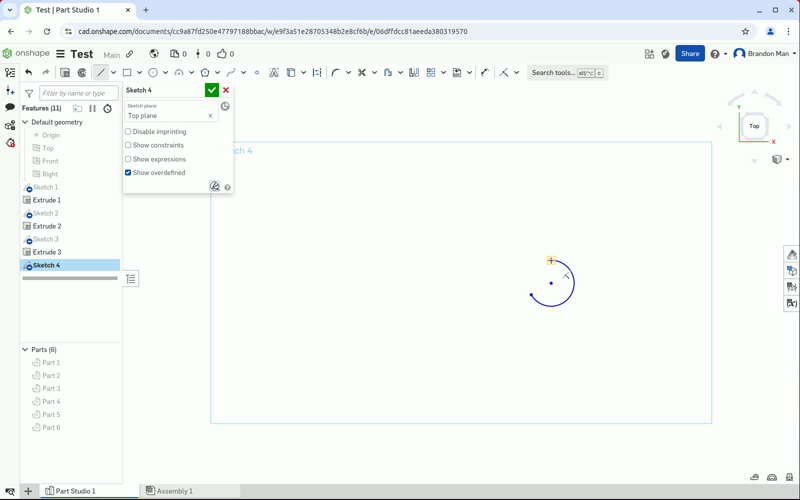
click(551, 260)
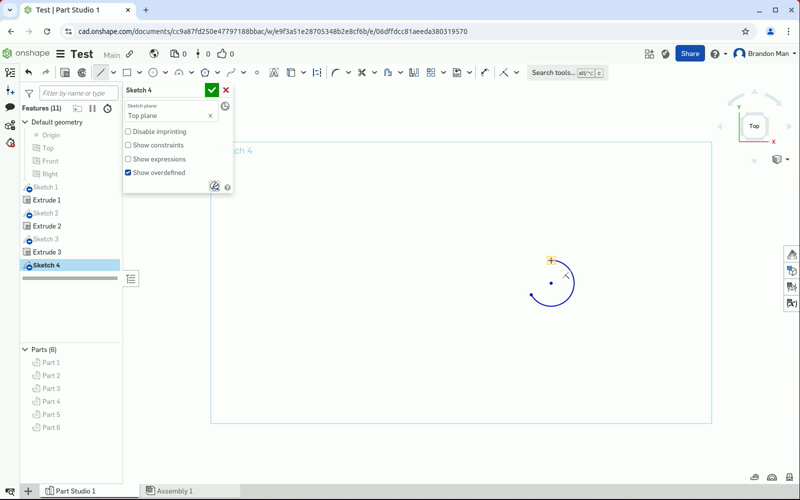
key_down(shift)
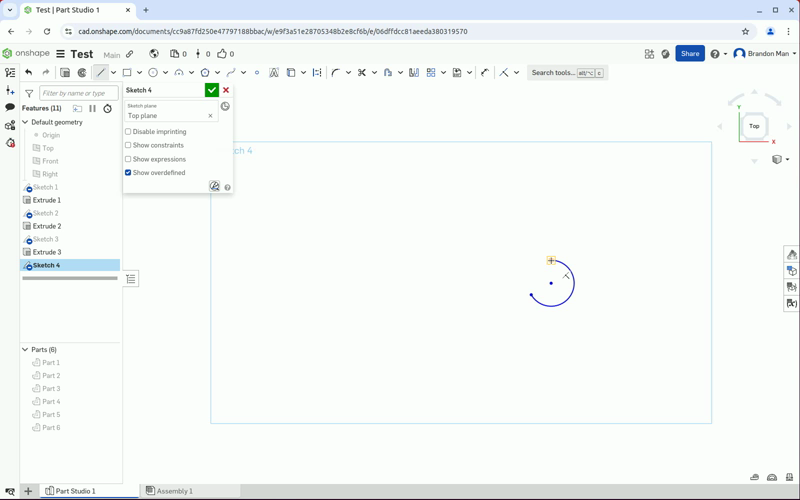
mouse_move(581, 260)
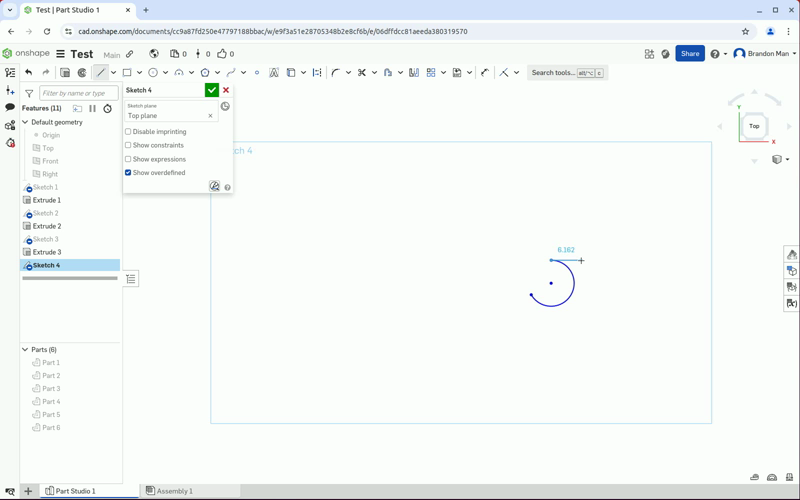
mouse_move(551, 271)
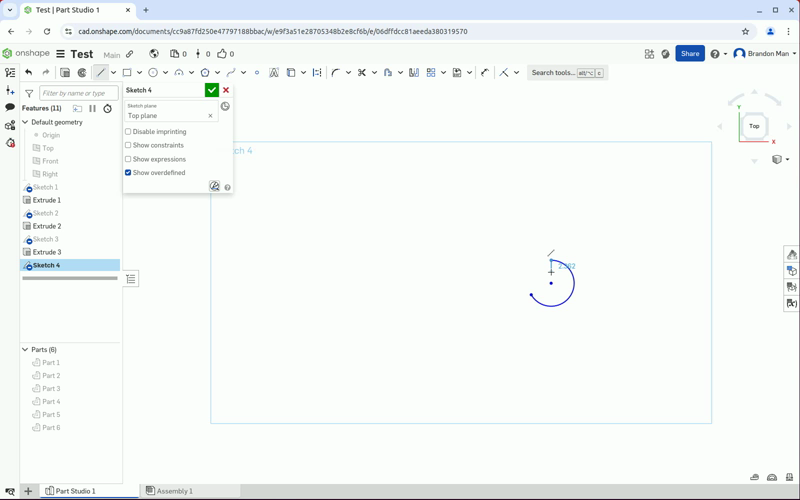
click(551, 271)
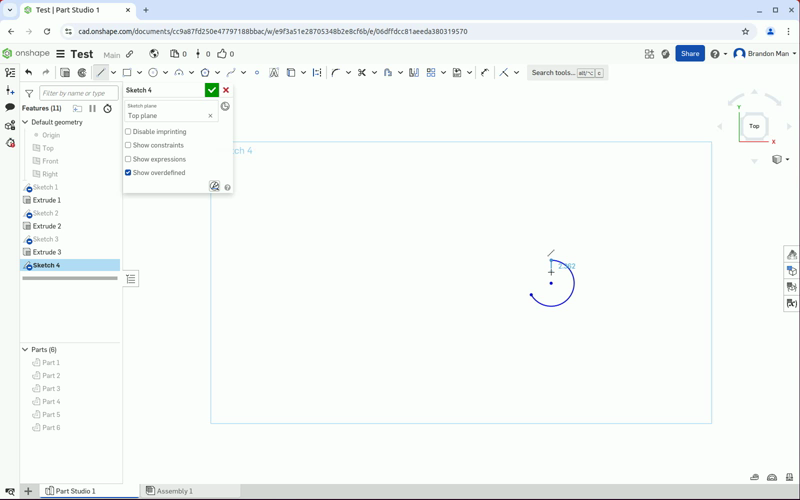
key_up(shift)
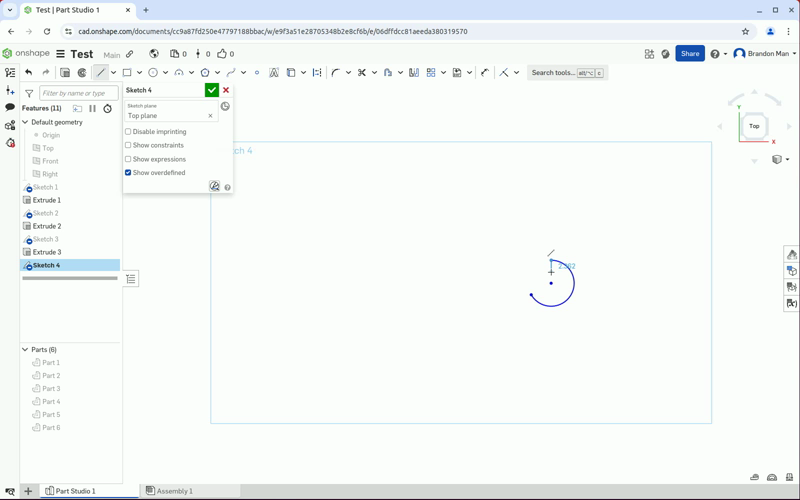
key(esc)
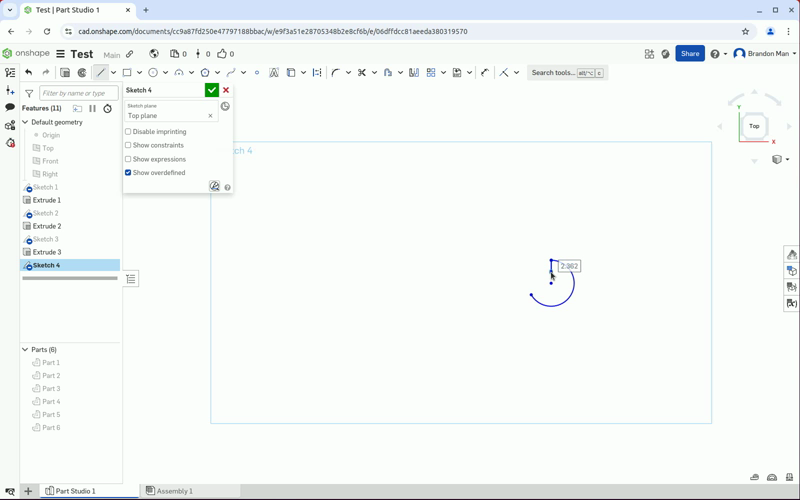
key(a)
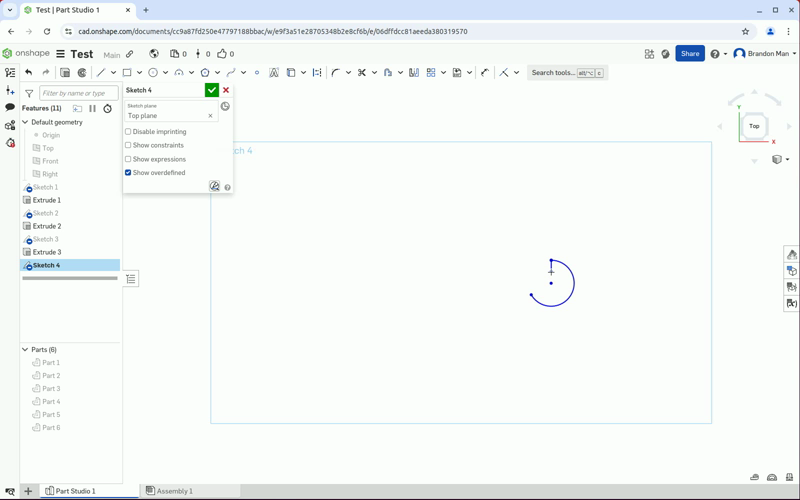
mouse_move(551, 271)
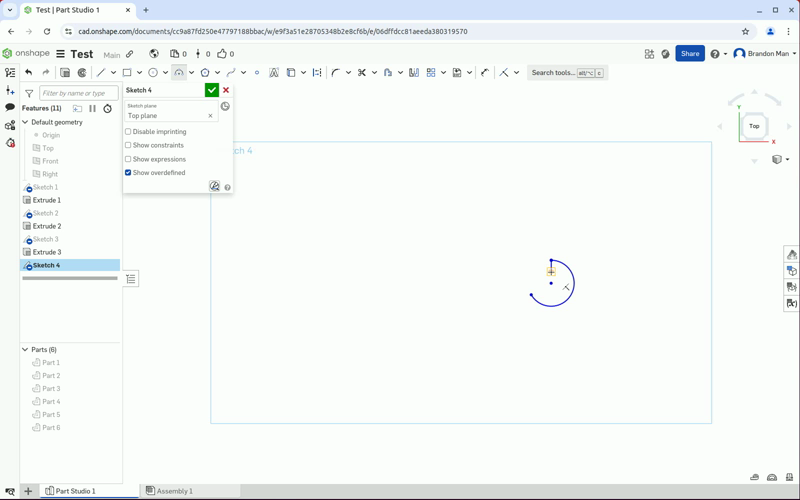
click(551, 271)
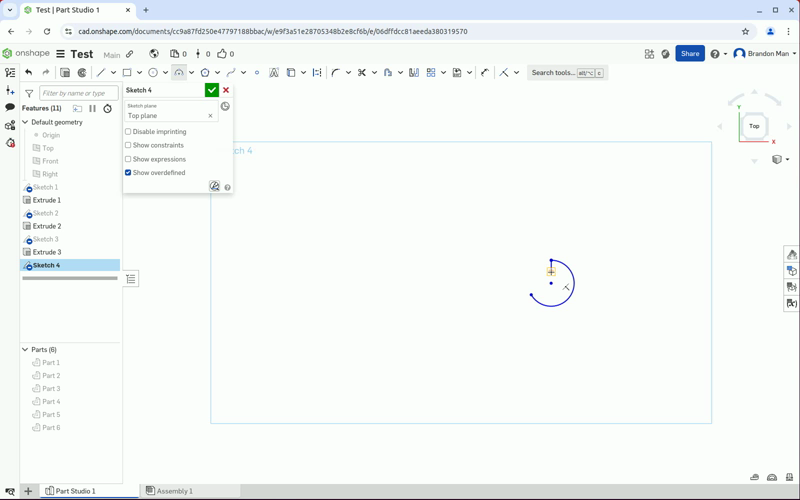
key_down(shift)
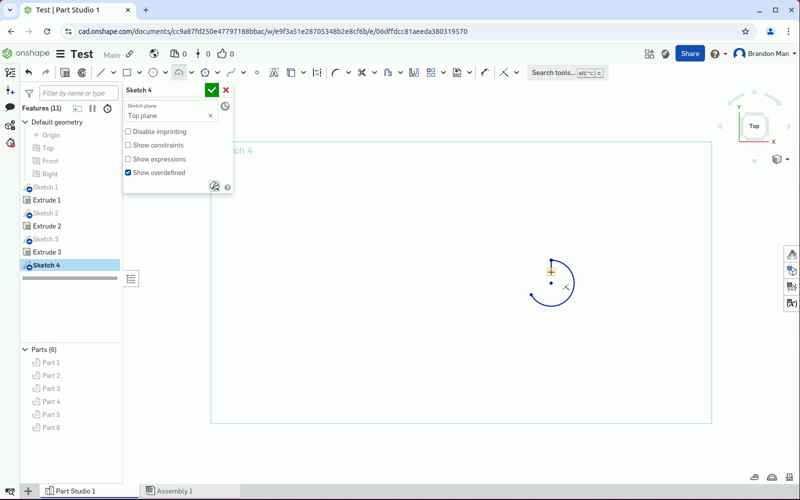
mouse_move(551, 294)
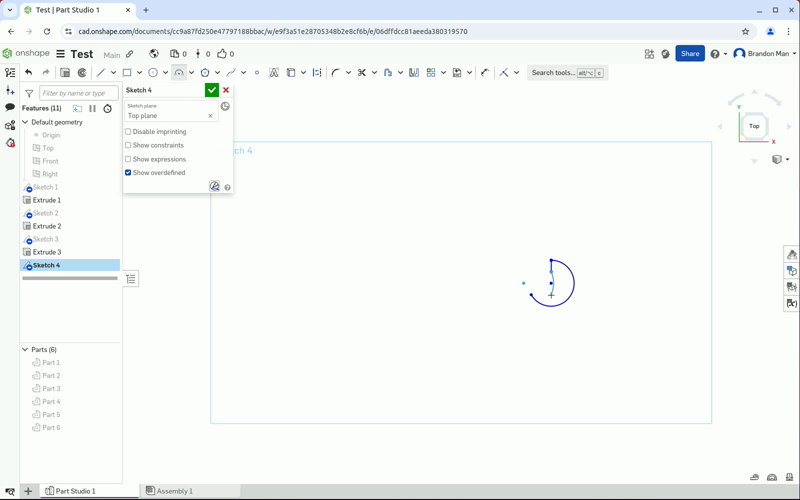
click(551, 294)
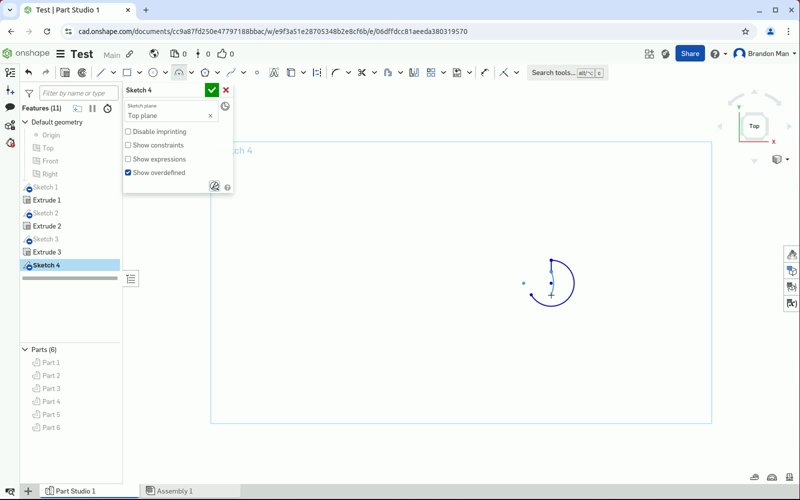
mouse_move(562, 283)
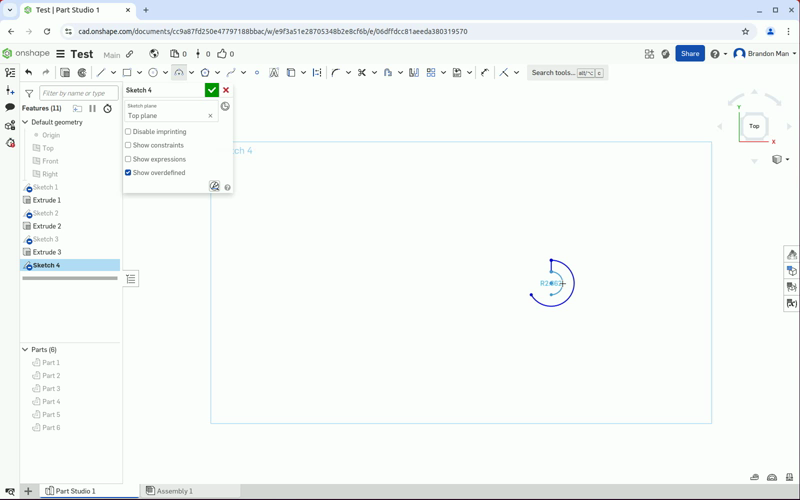
click(562, 283)
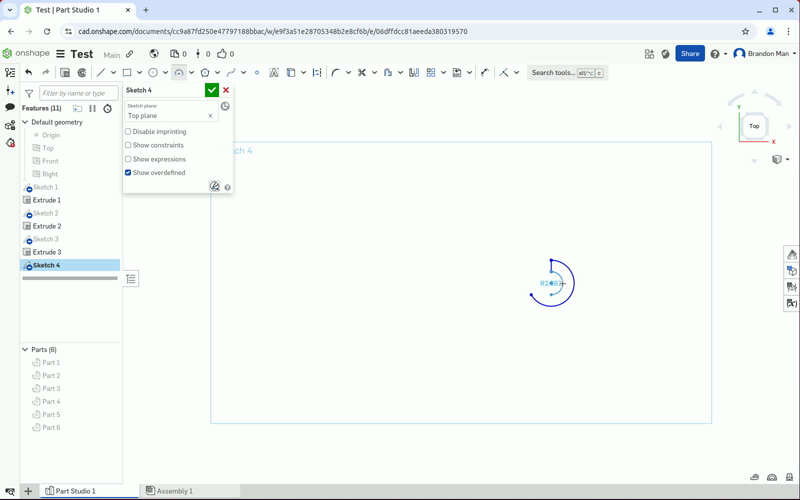
key_up(shift)
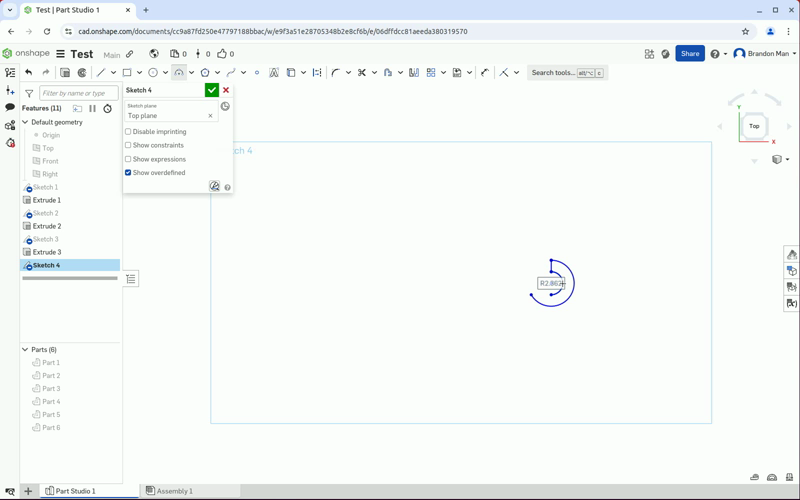
key(esc)
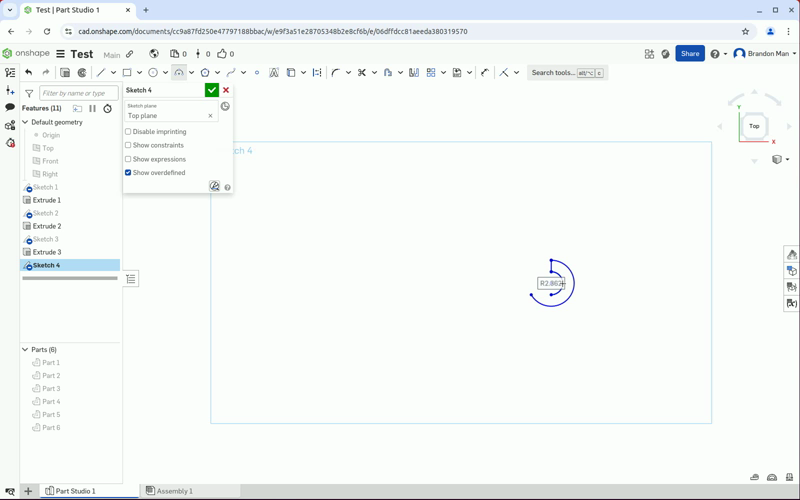
key(l)
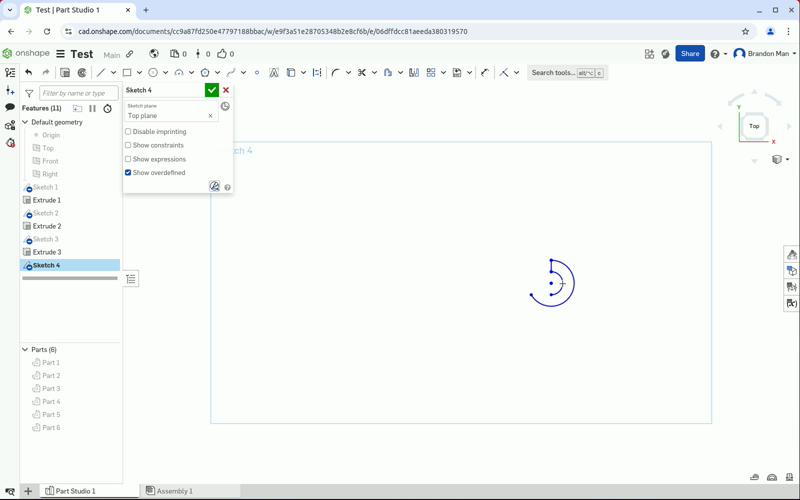
mouse_move(551, 294)
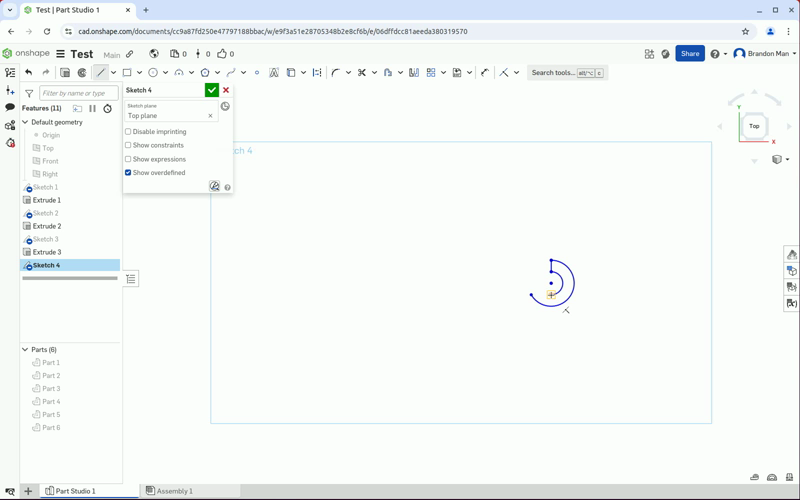
click(551, 294)
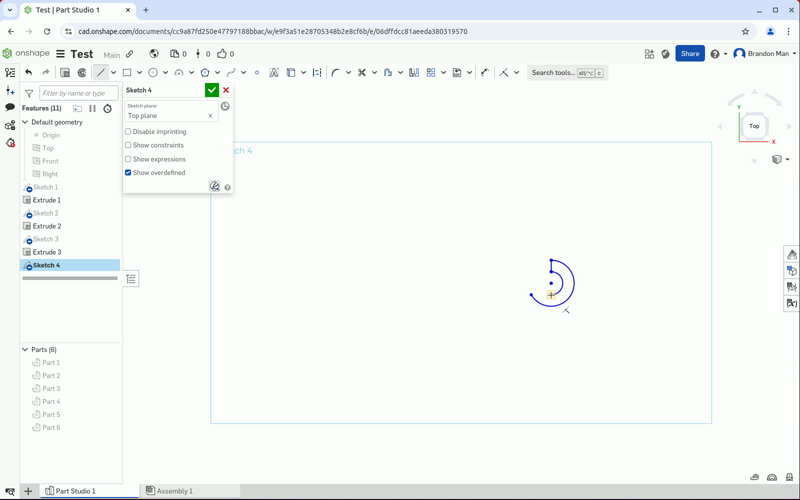
mouse_move(581, 294)
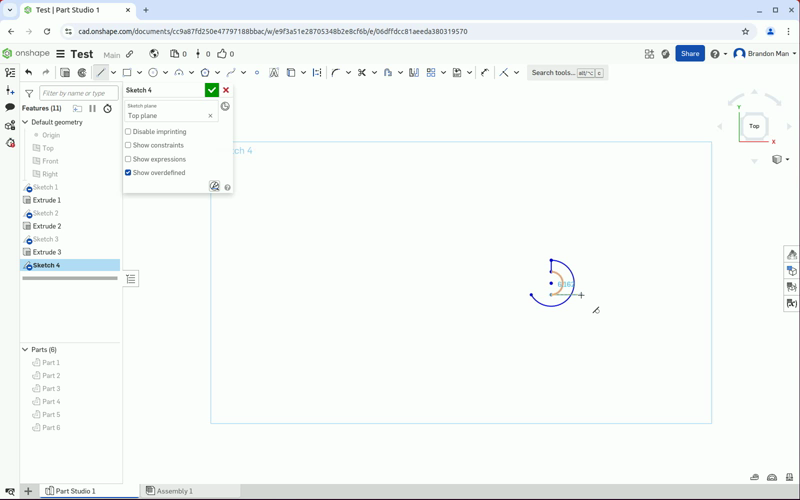
key_down(shift)
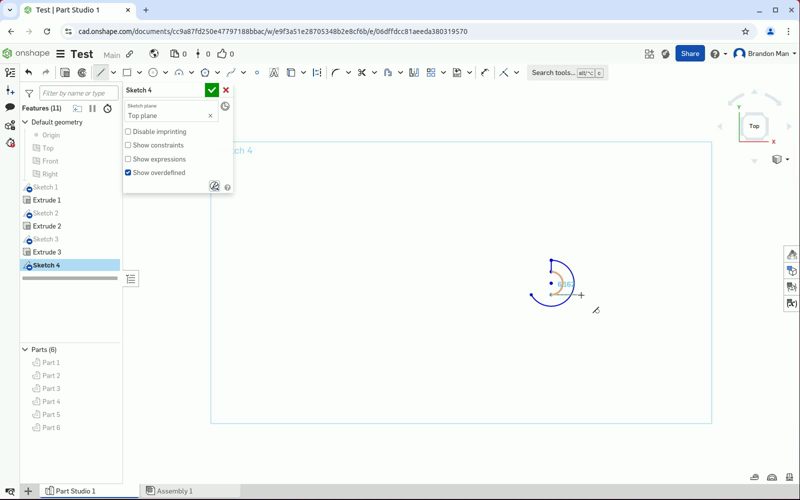
mouse_move(531, 294)
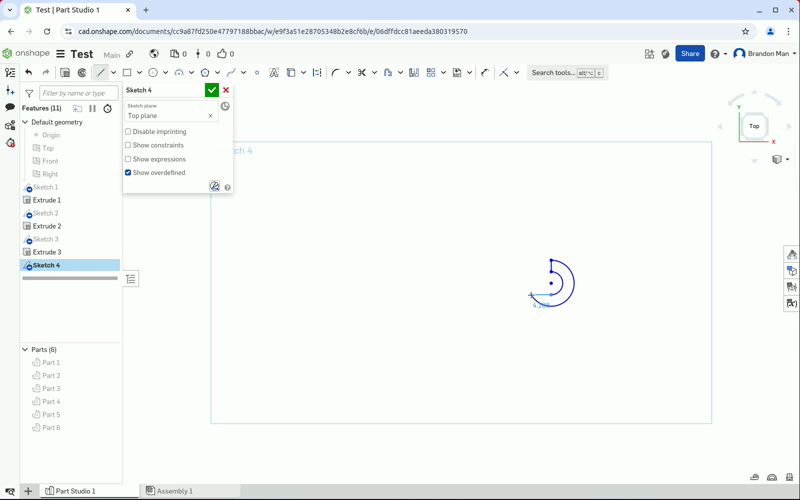
key_up(shift)
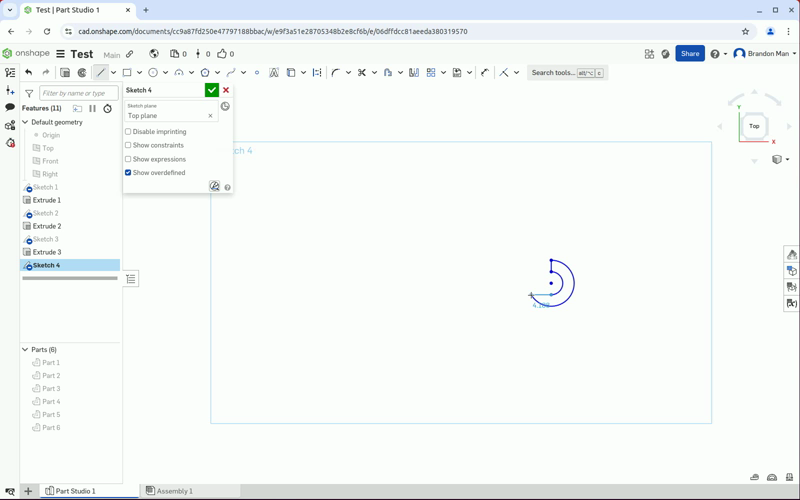
click(531, 294)
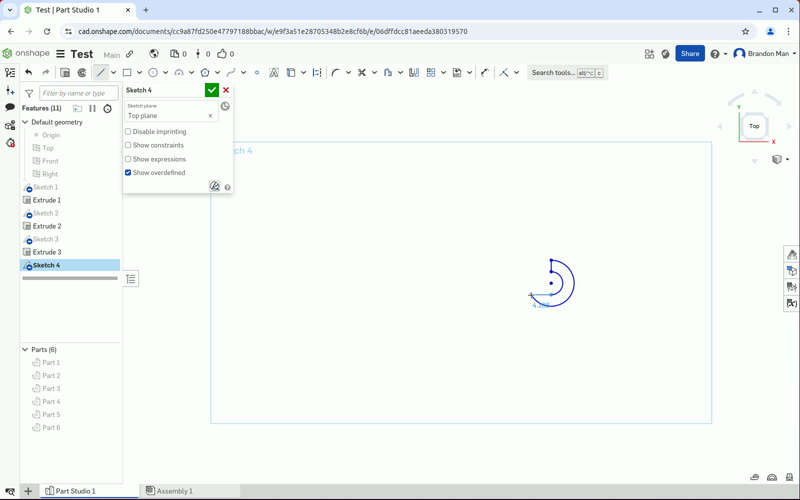
key(esc)
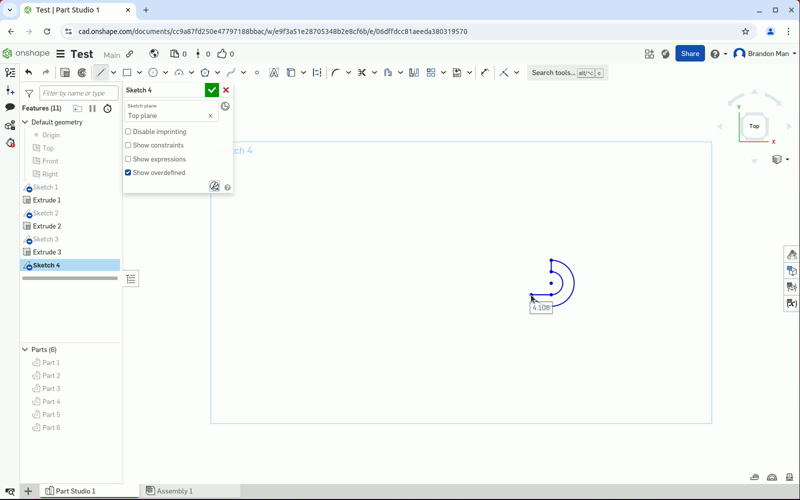
mouse_move(553, 280)
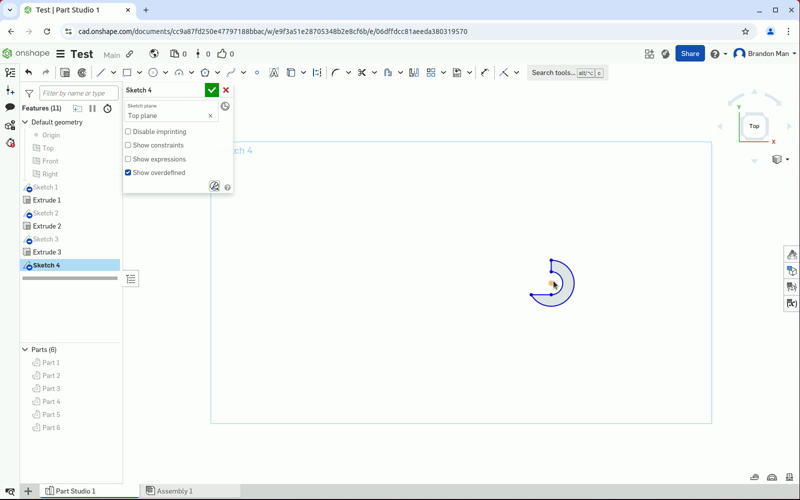
scroll(6)
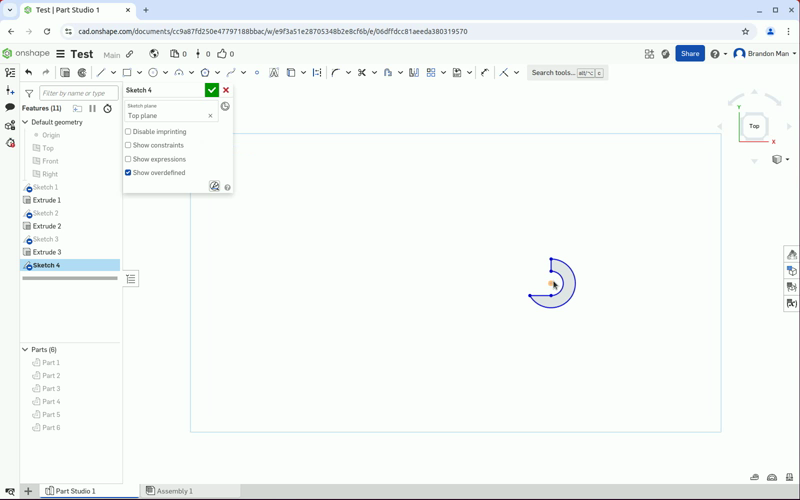
scroll(6)
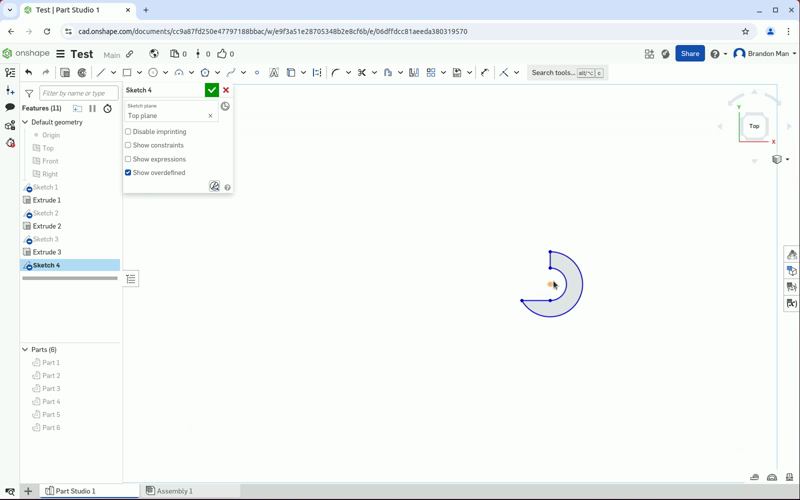
scroll(6)
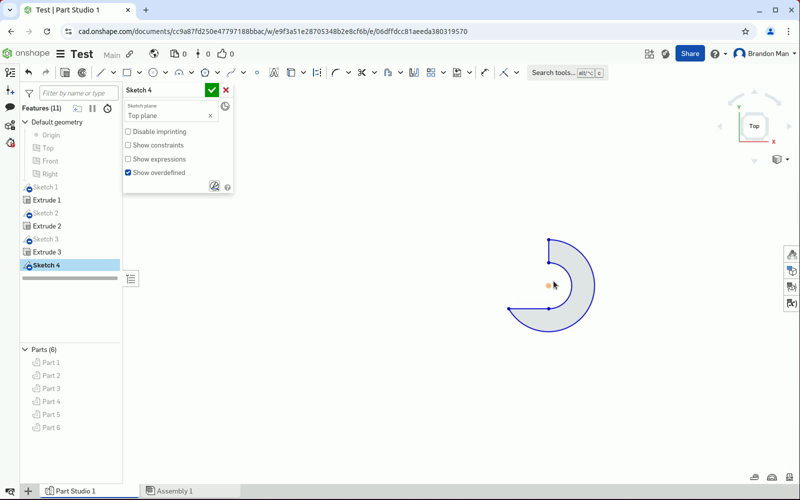
scroll(6)
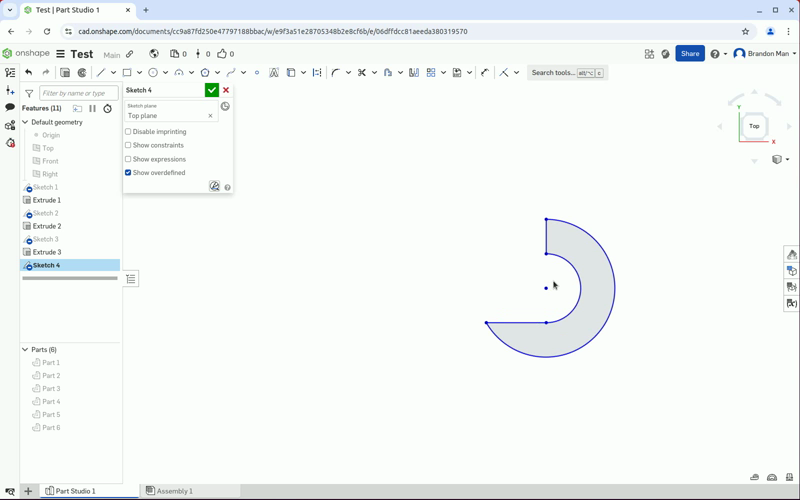
scroll(6)
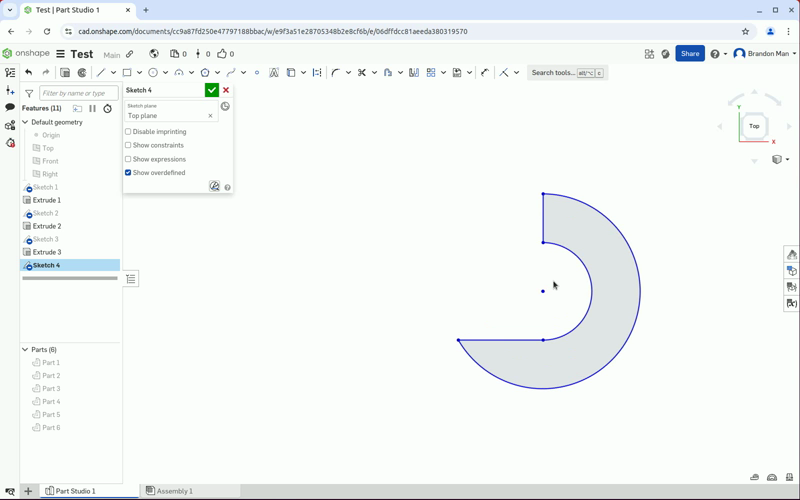
scroll(6)
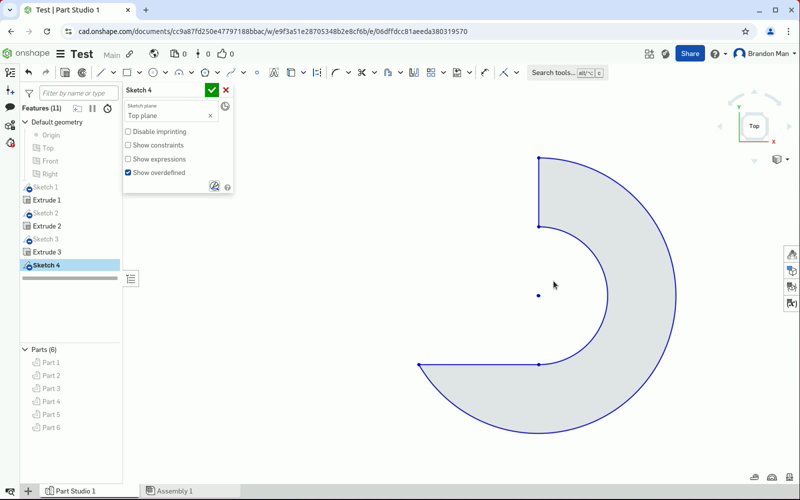
scroll(6)
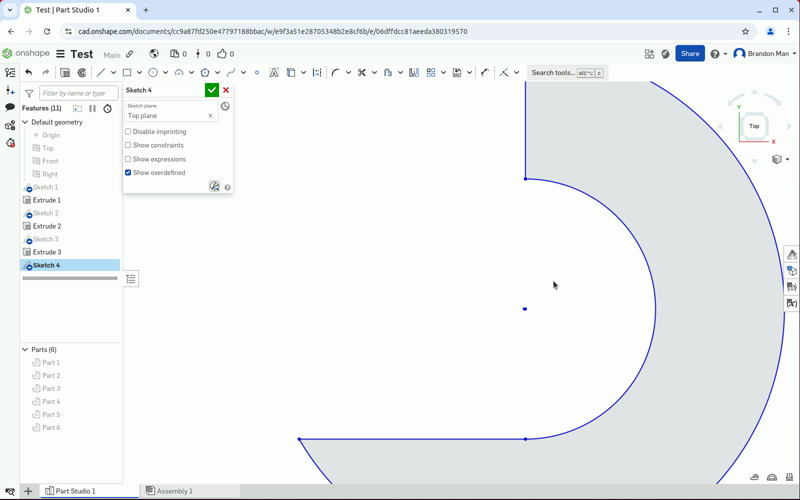
click(553, 280)
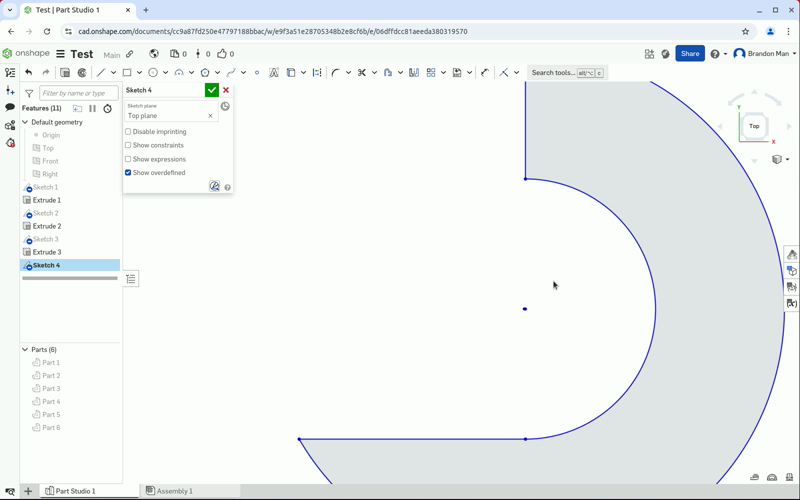
scroll(-6)
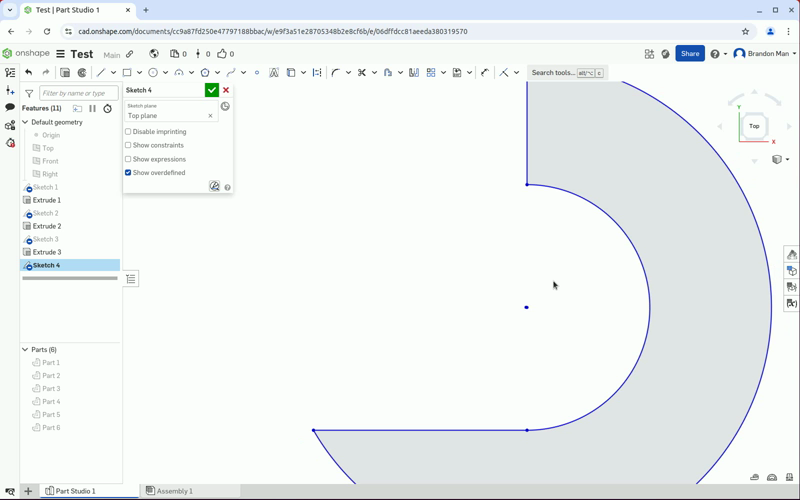
scroll(-6)
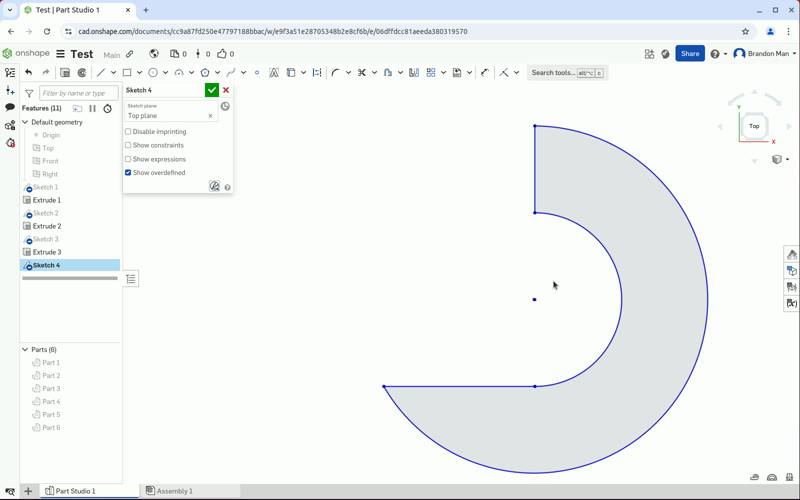
scroll(-6)
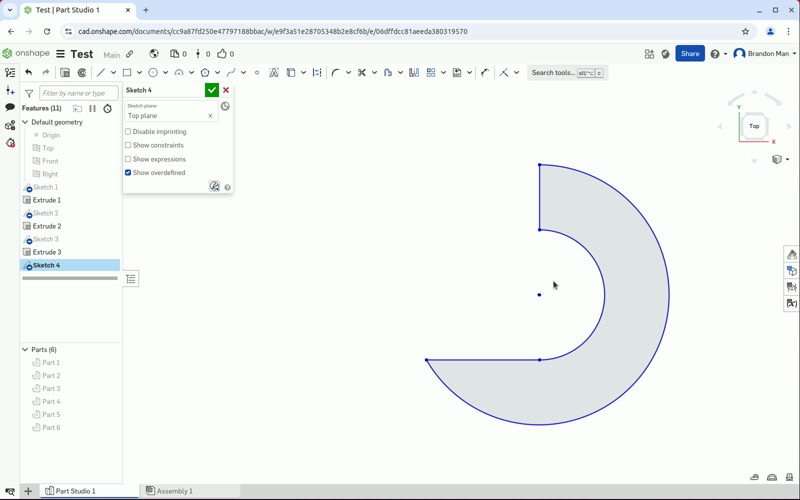
scroll(-6)
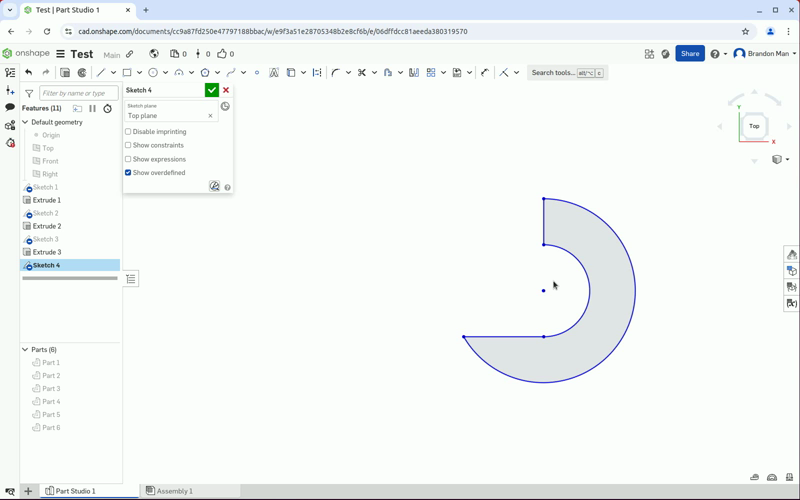
scroll(-6)
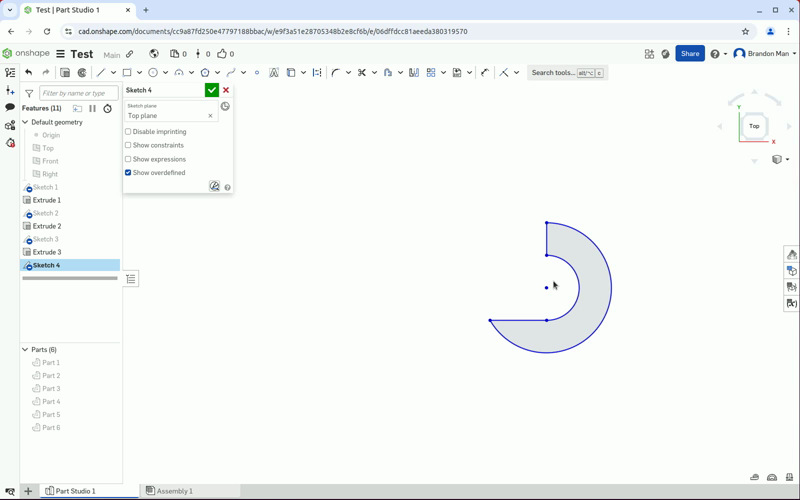
scroll(-6)
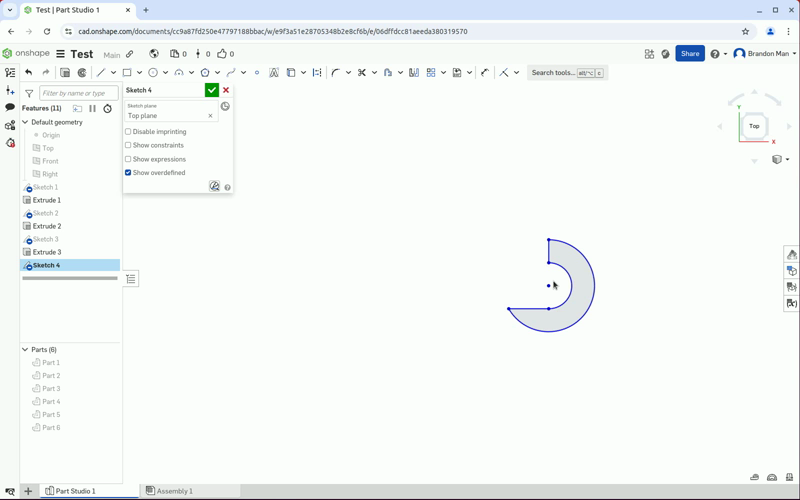
scroll(-6)
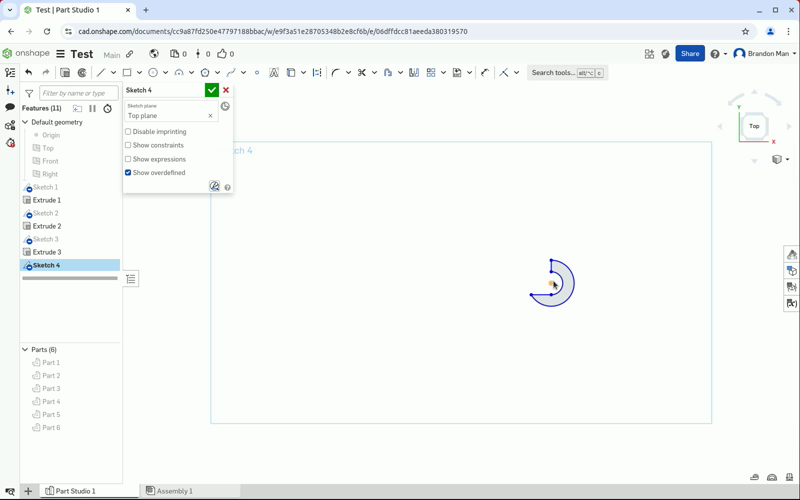
mouse_move(73, 352)
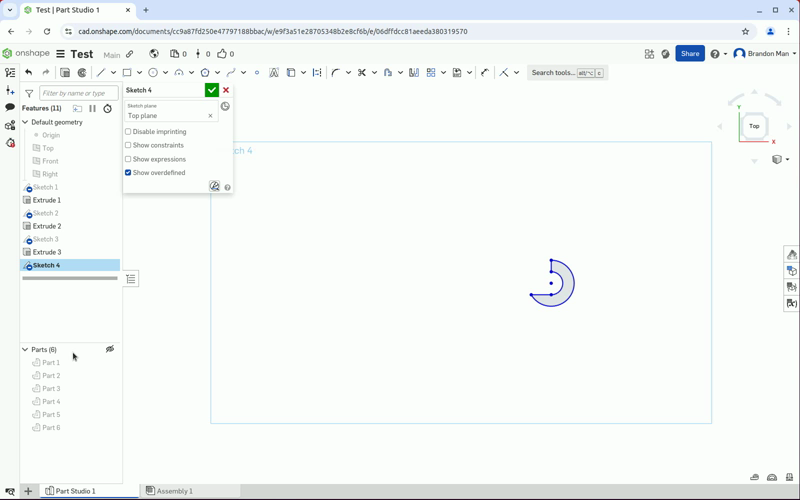
key(shift+y)
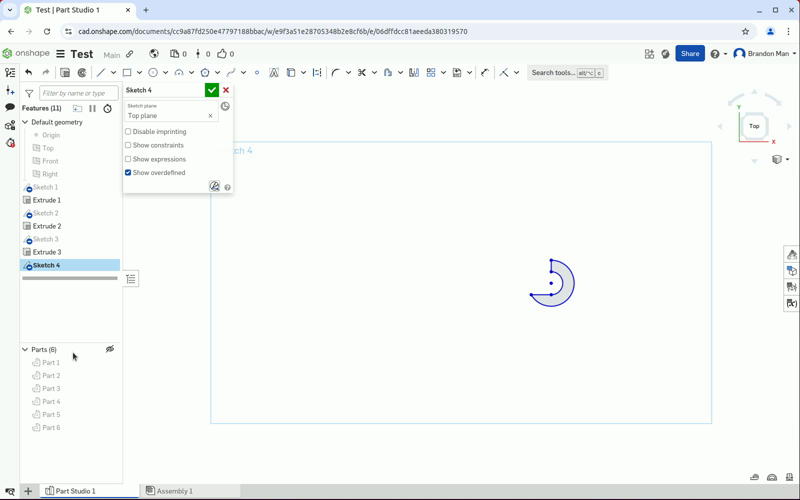
key(shift+e)
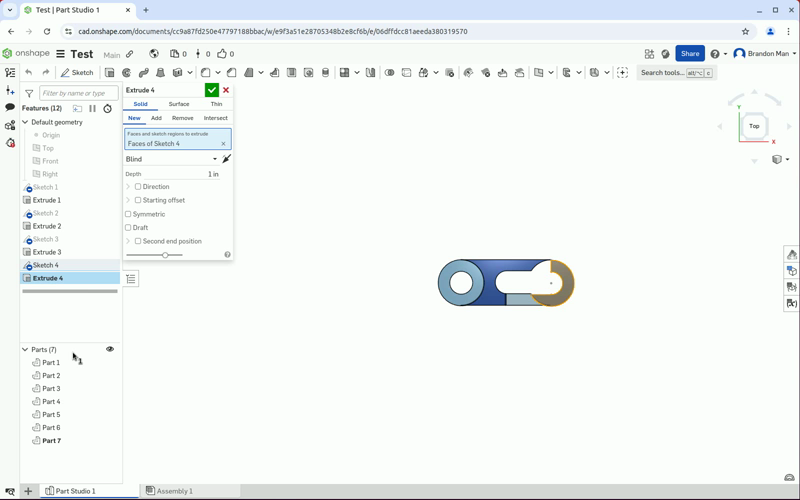
mouse_move(143, 106)
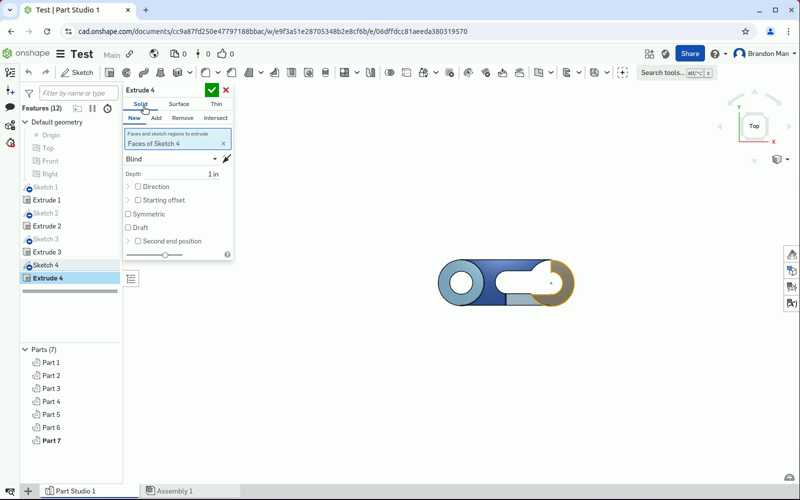
click(143, 106)
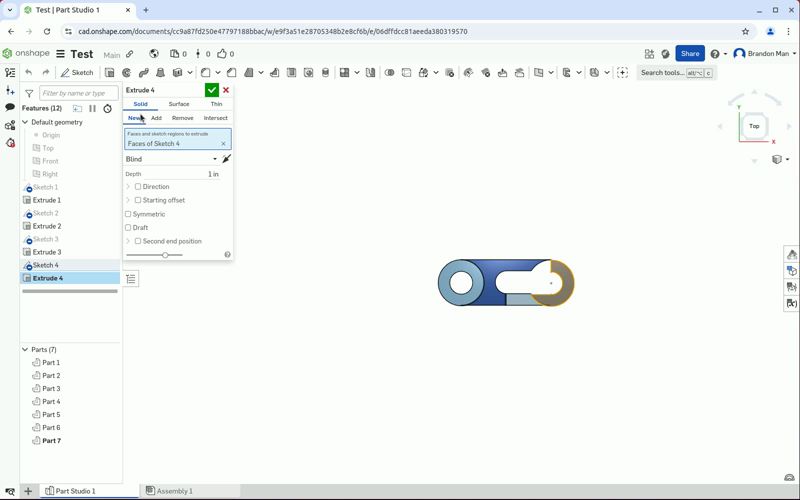
mouse_move(137, 120)
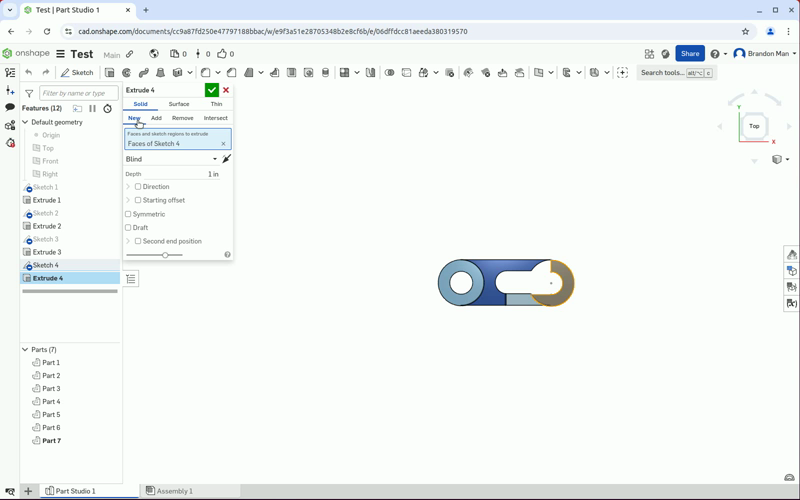
click(137, 120)
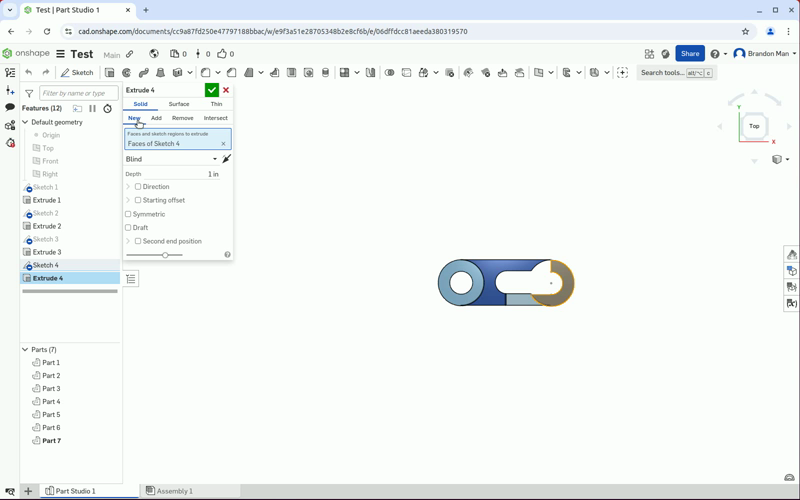
key(tab, 4)
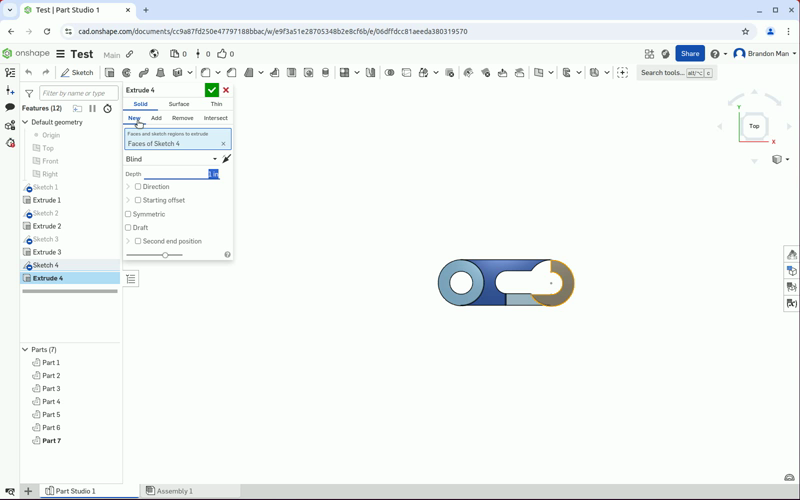
text(9.147)
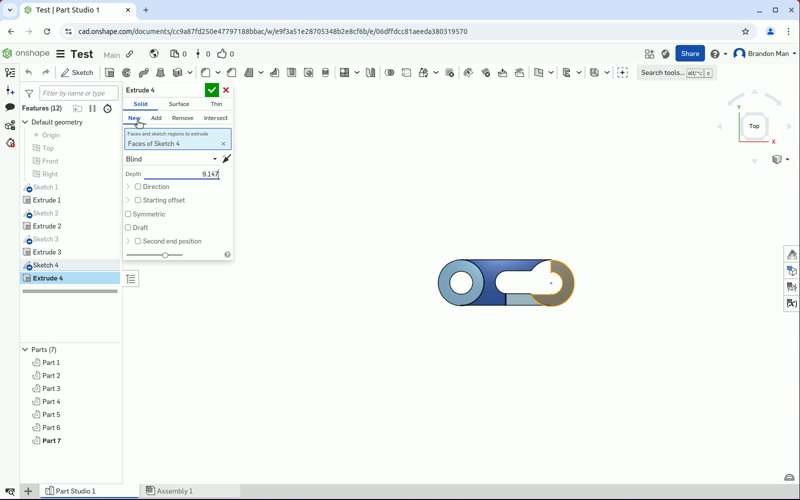
key(enter)
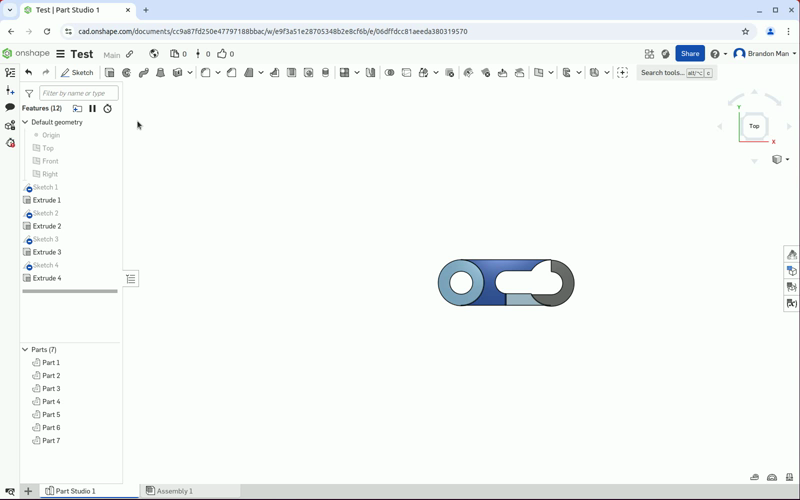
key(shift+h)
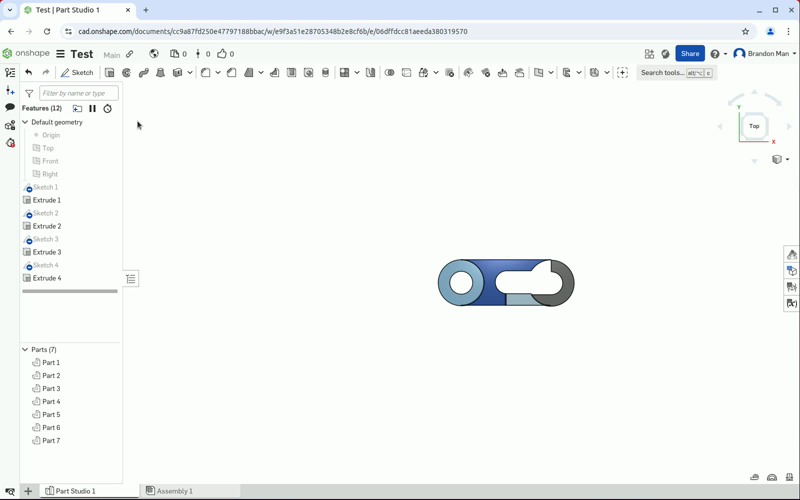
key(shift+h)
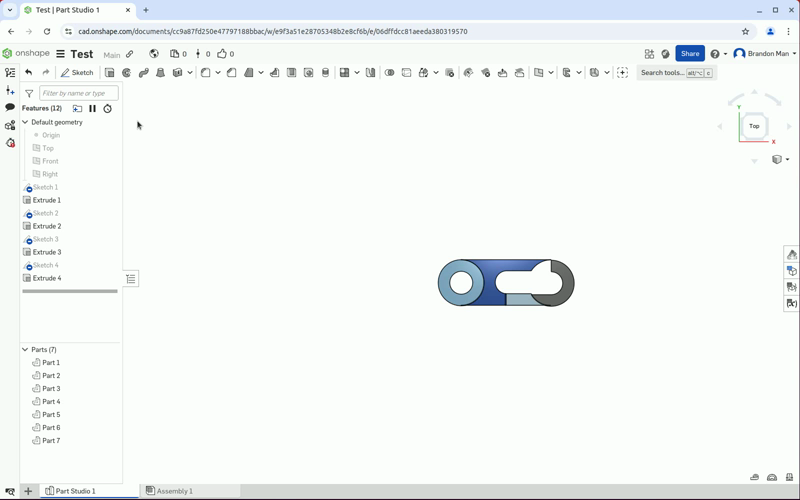
mouse_move(73, 189)
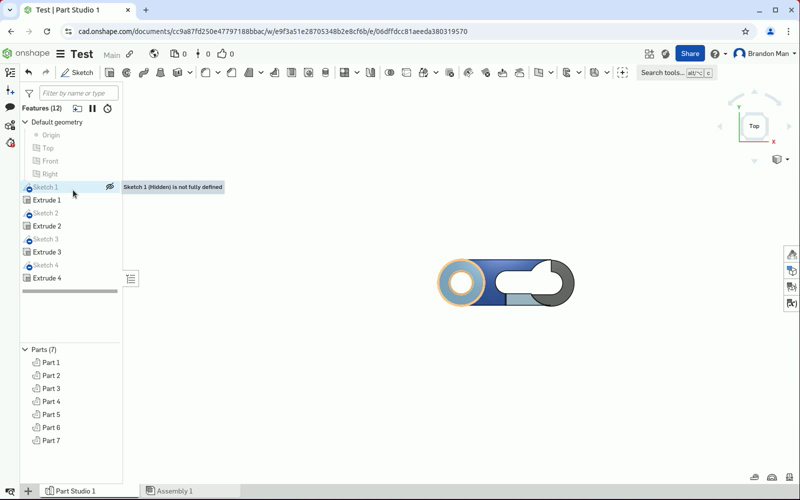
click(73, 189)
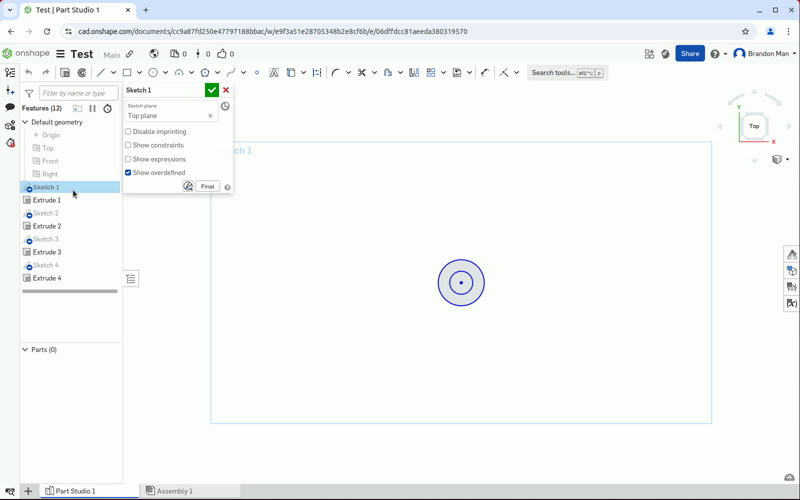
mouse_move(229, 92)
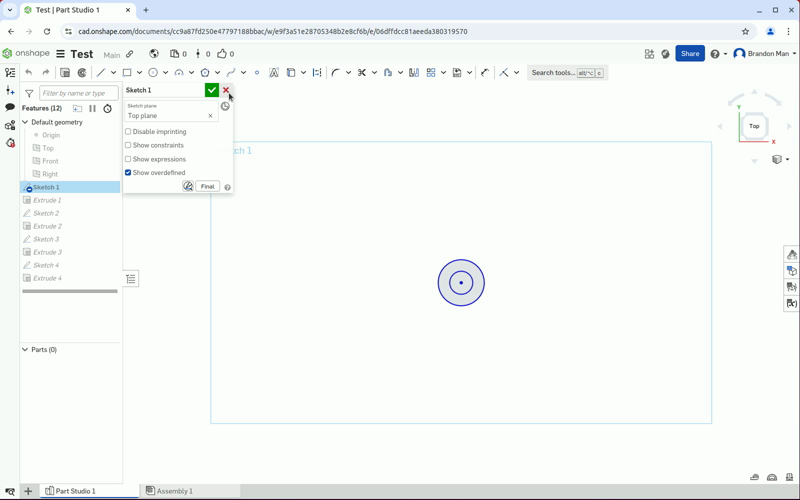
click(229, 92)
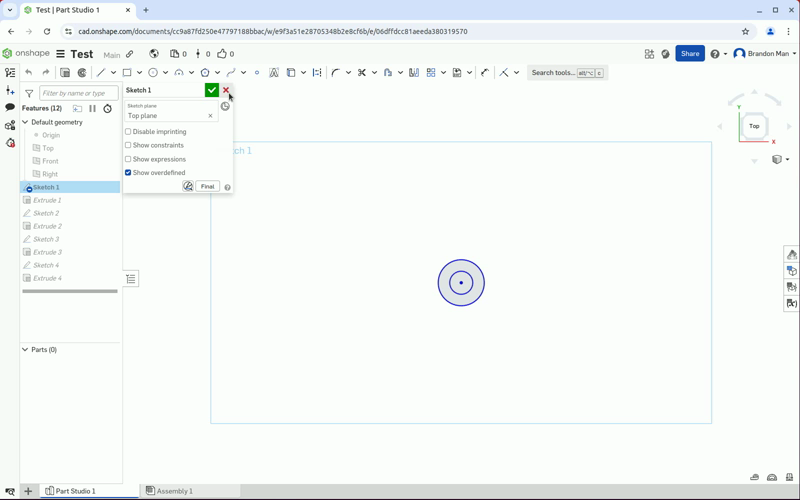
key(shift+s)
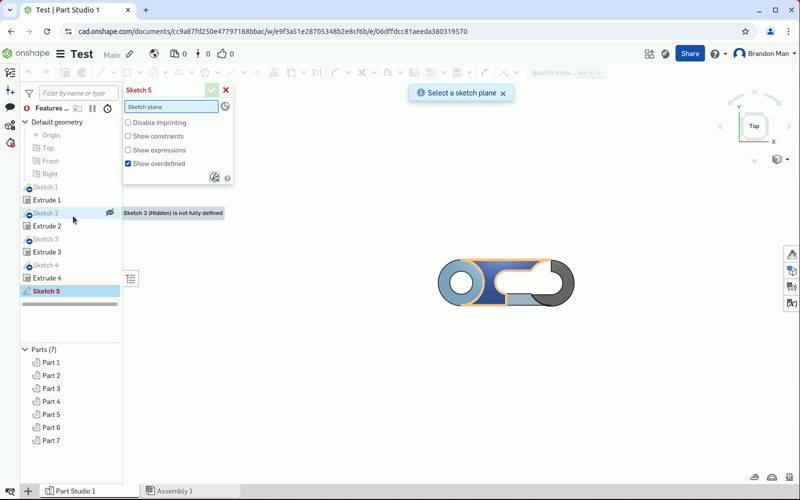
scroll(3)
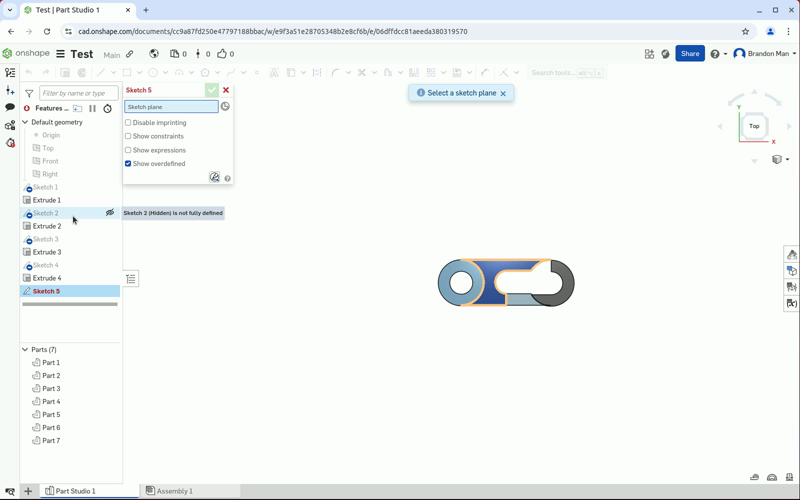
mouse_move(73, 150)
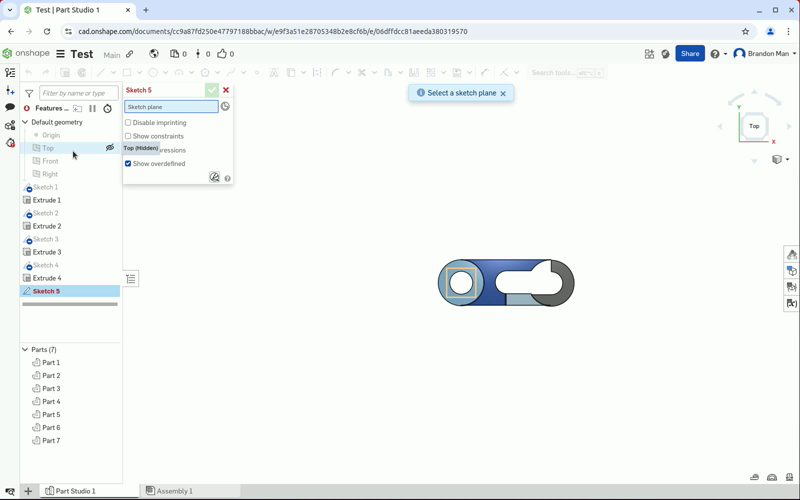
click(73, 150)
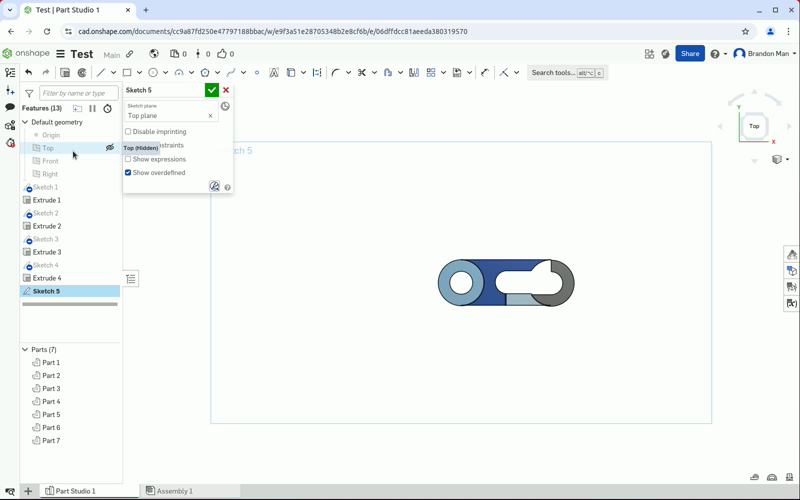
mouse_move(73, 352)
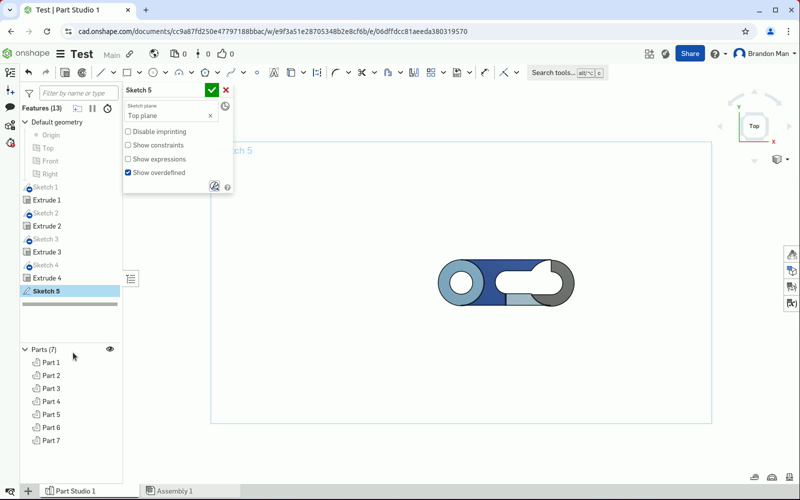
key(y)
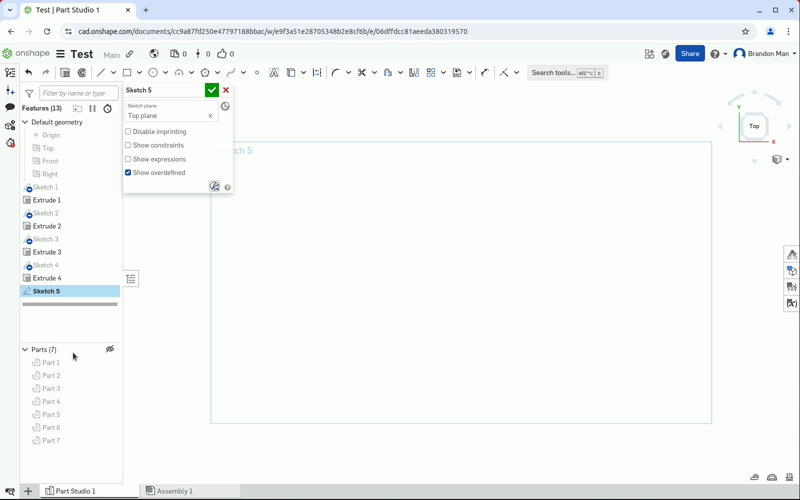
key(l)
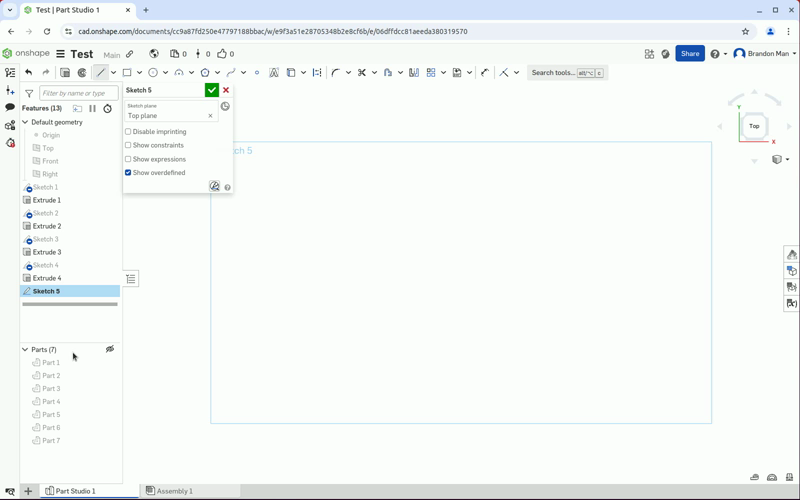
key_down(shift)
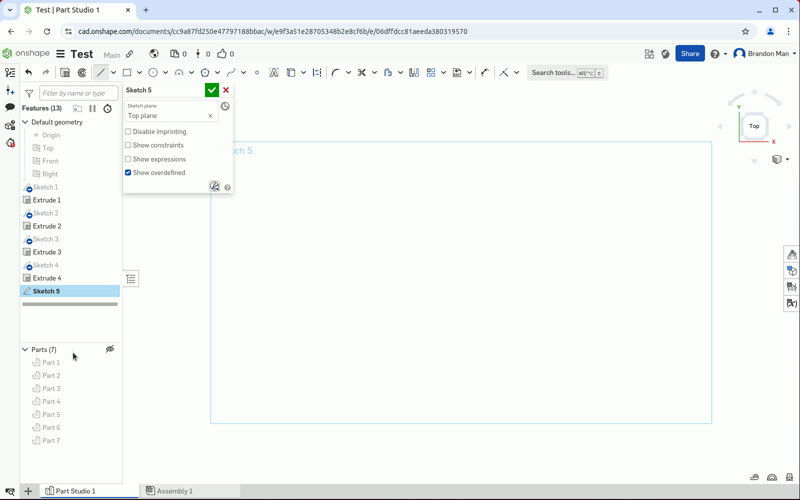
mouse_move(531, 271)
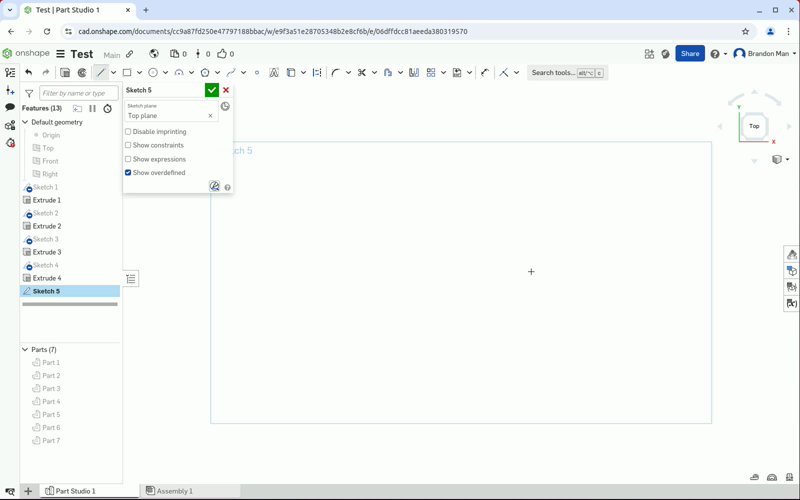
click(531, 271)
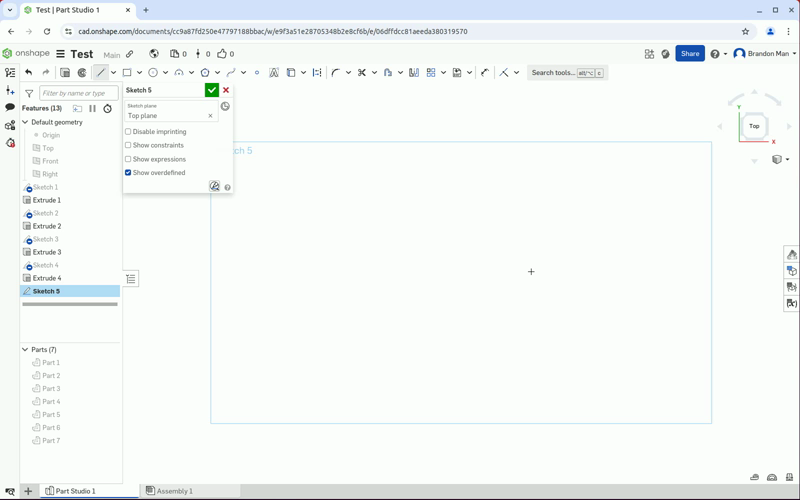
key_up(shift)
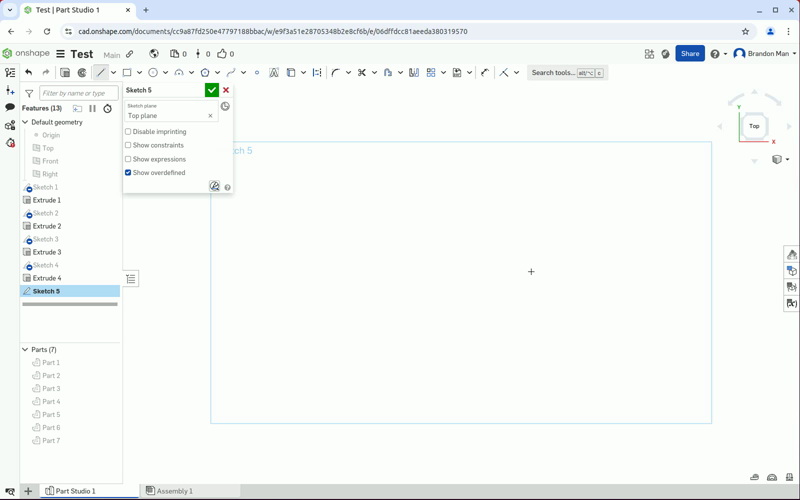
key_down(shift)
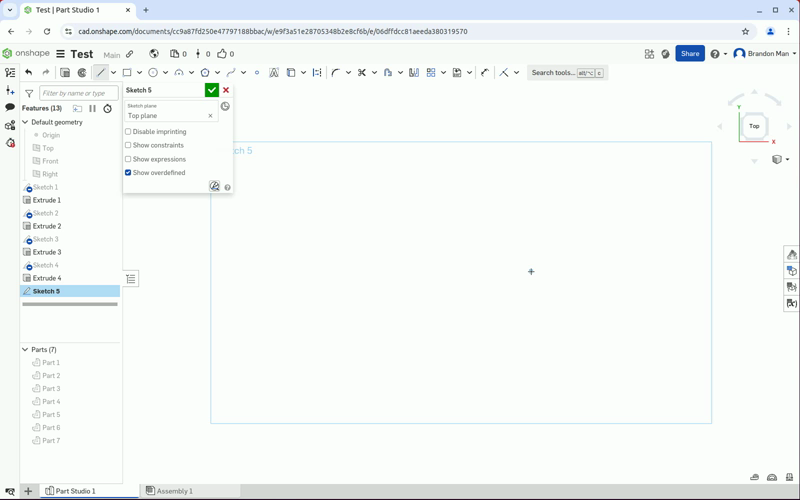
mouse_move(561, 271)
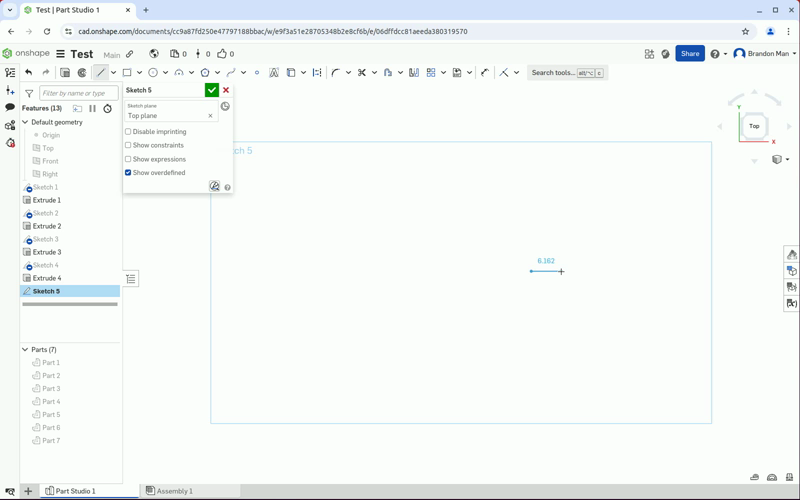
mouse_move(552, 271)
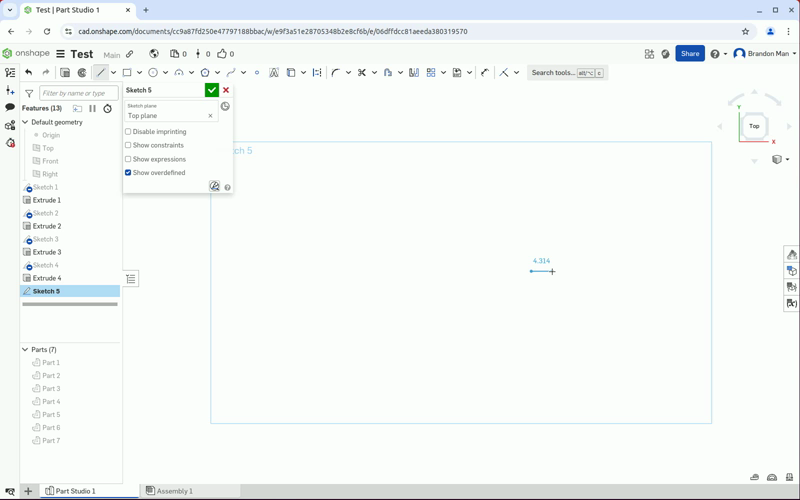
click(552, 271)
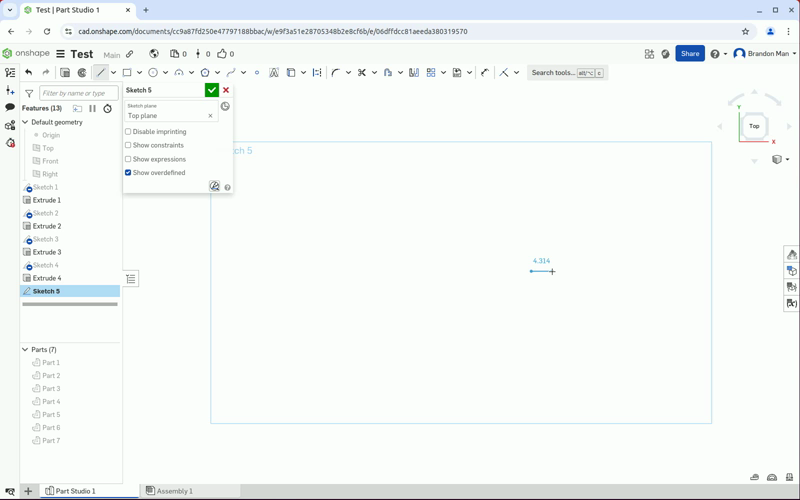
key_up(shift)
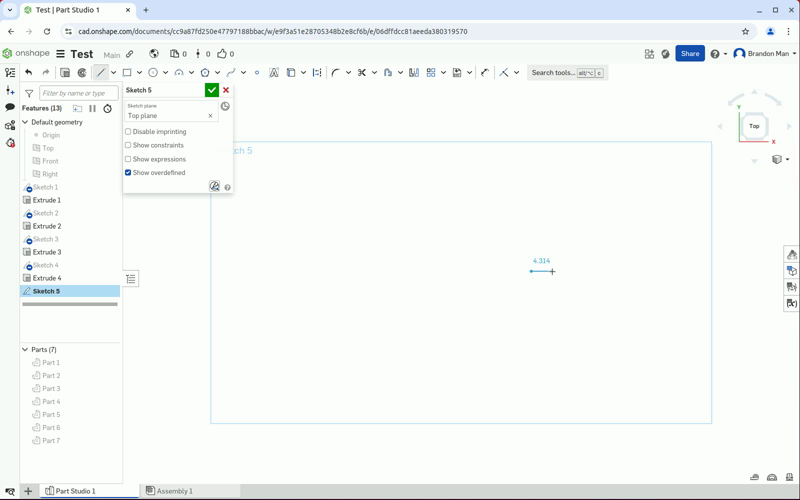
key_down(shift)
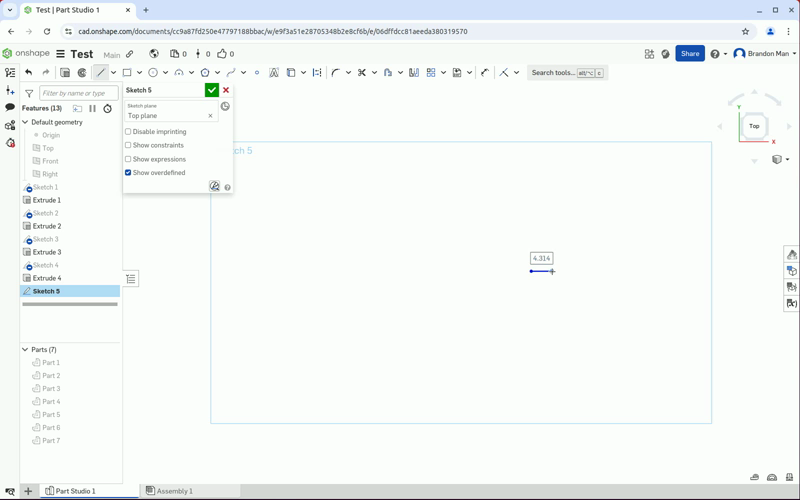
mouse_move(582, 271)
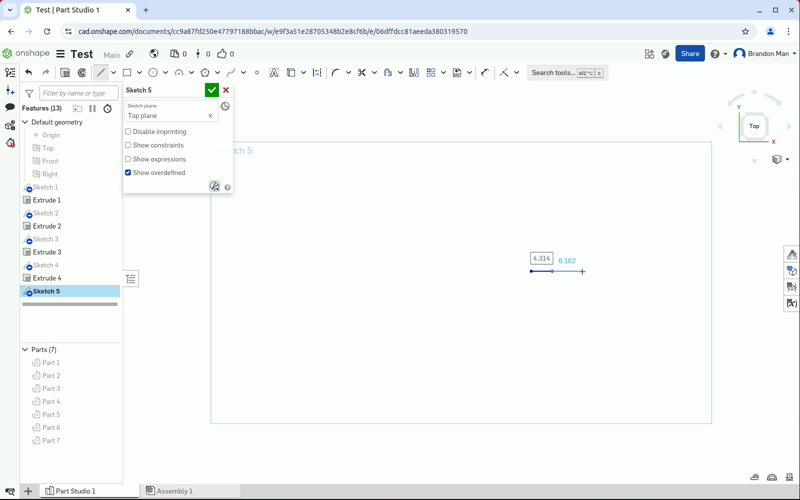
mouse_move(552, 259)
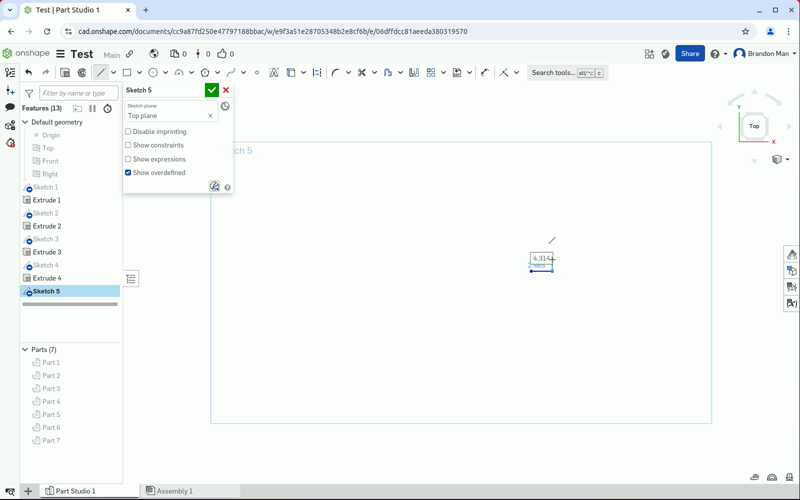
click(552, 259)
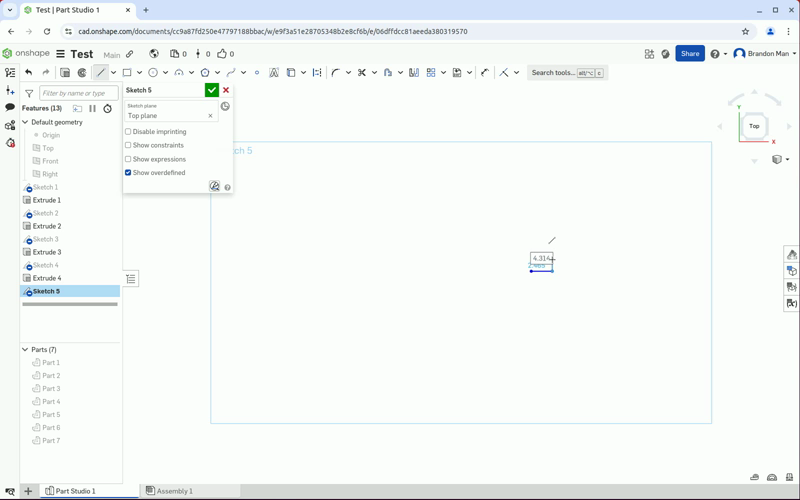
key_up(shift)
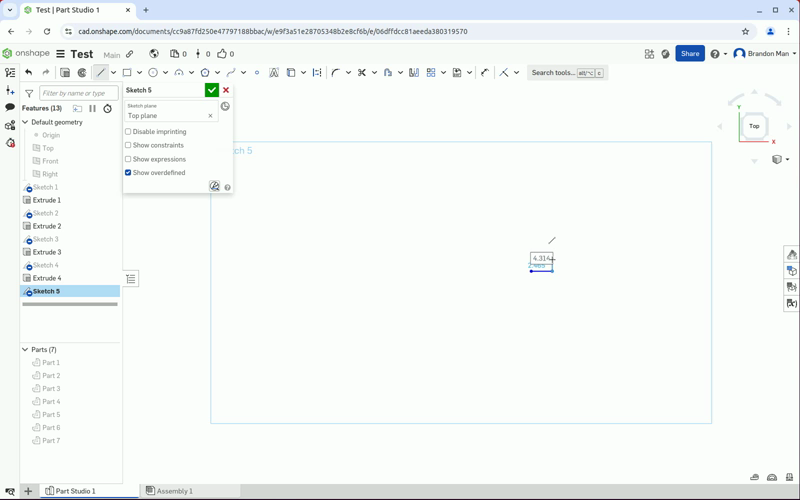
key(esc)
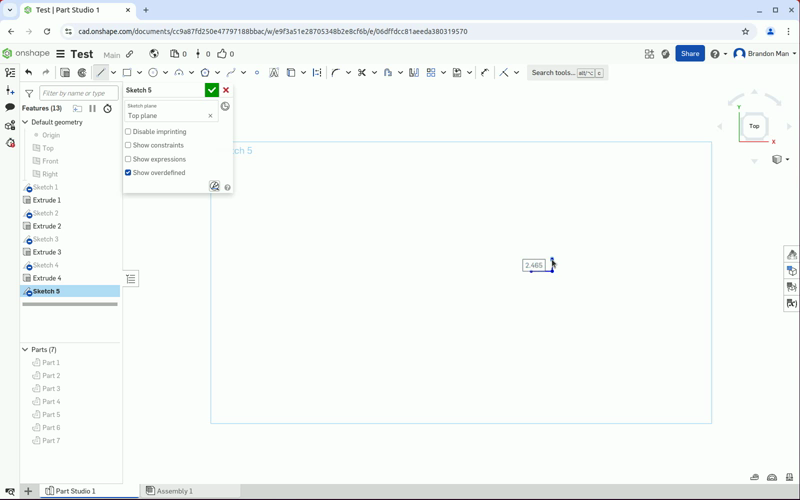
key(a)
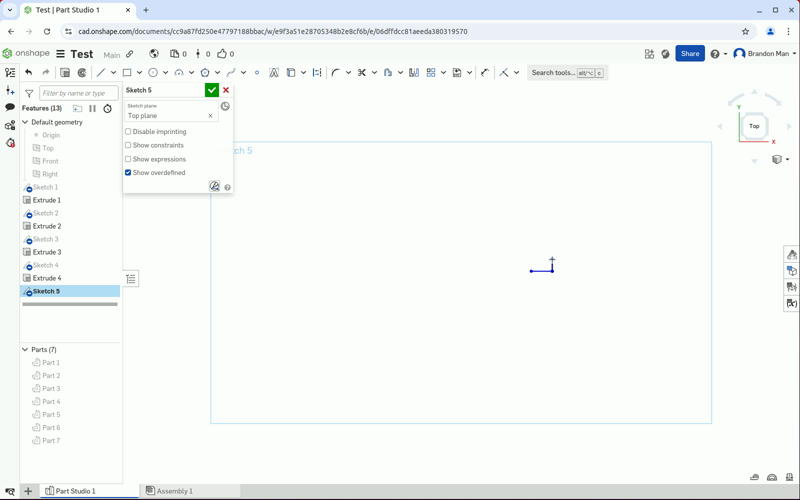
mouse_move(552, 259)
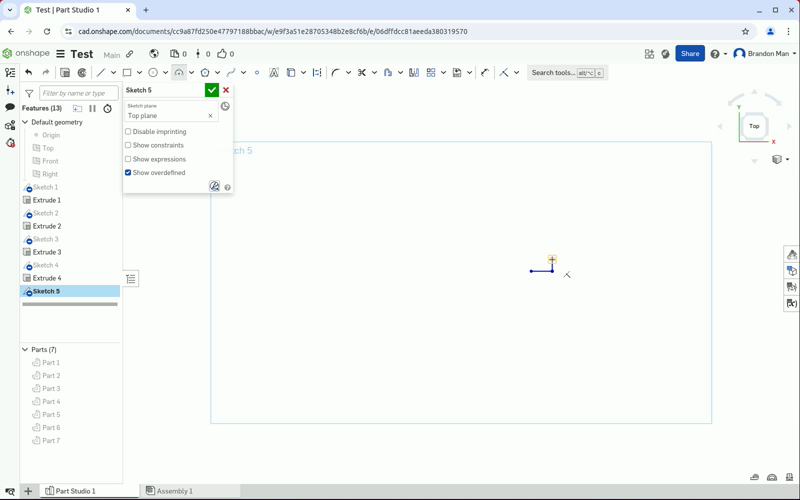
click(552, 259)
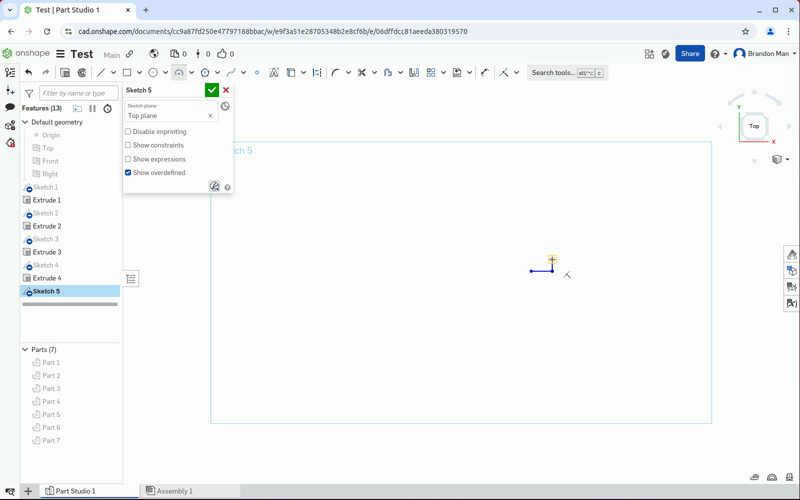
mouse_move(531, 271)
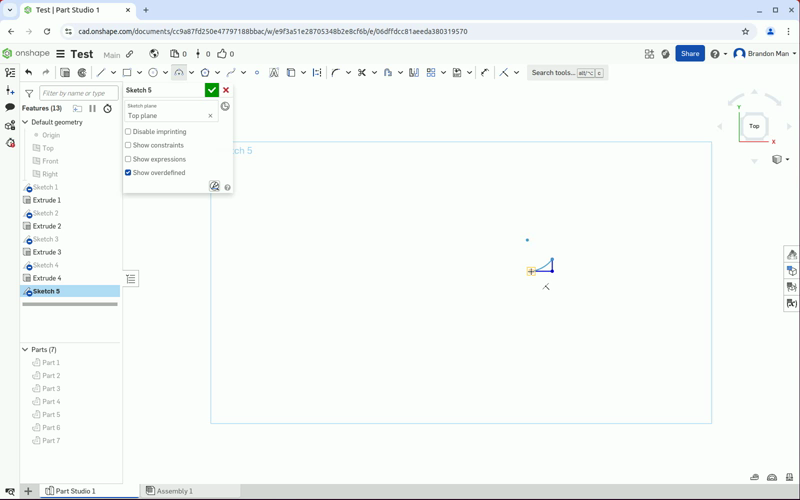
click(531, 271)
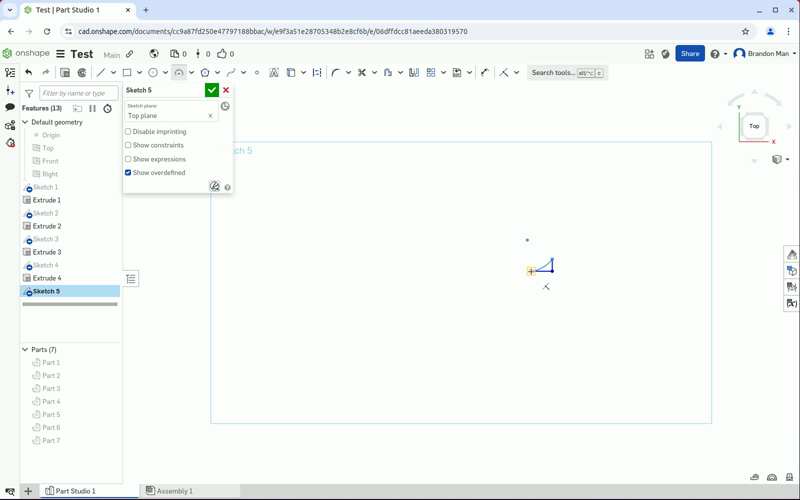
key_down(shift)
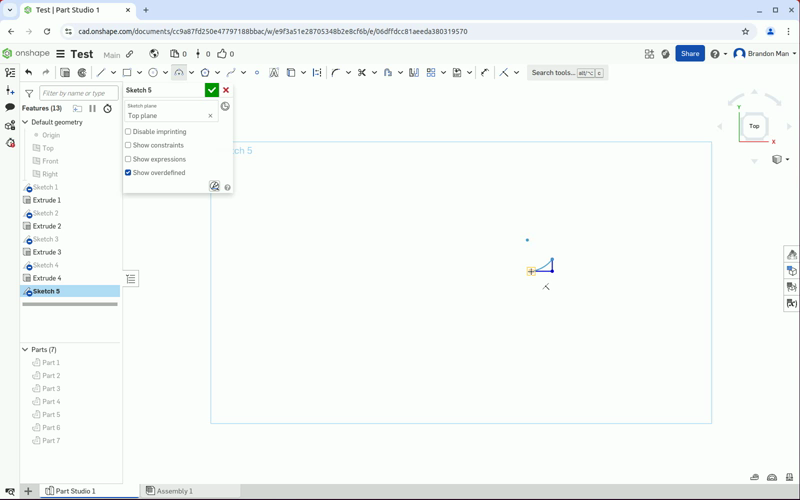
mouse_move(540, 262)
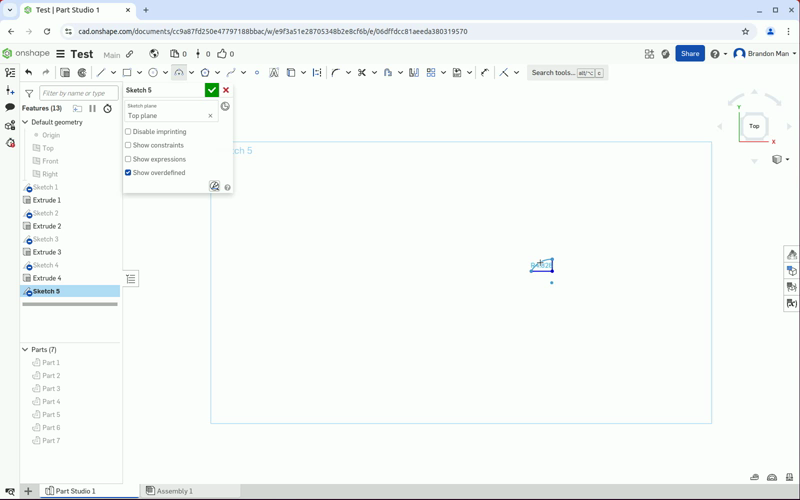
click(540, 262)
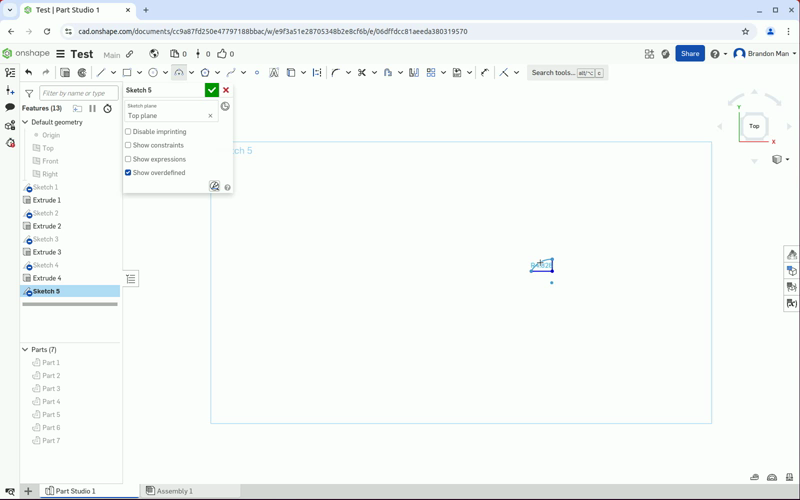
key_up(shift)
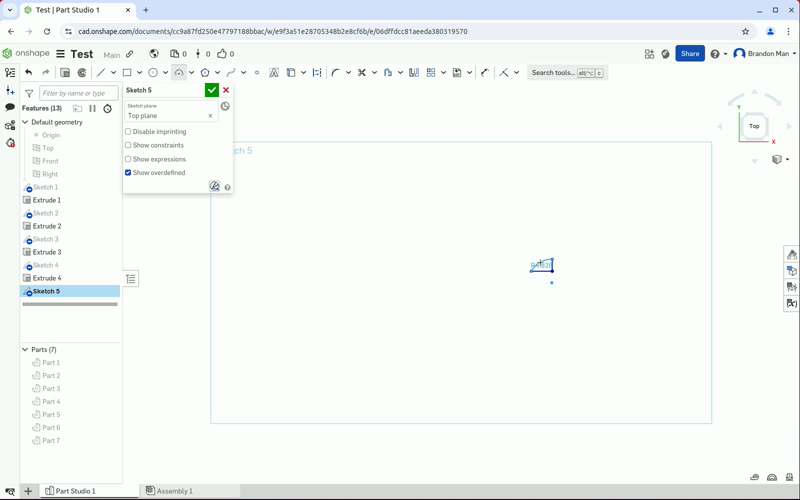
key(esc)
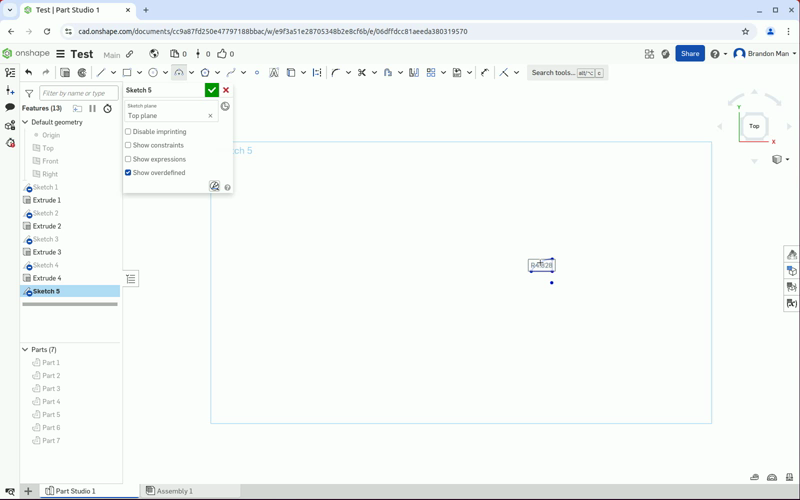
mouse_move(550, 266)
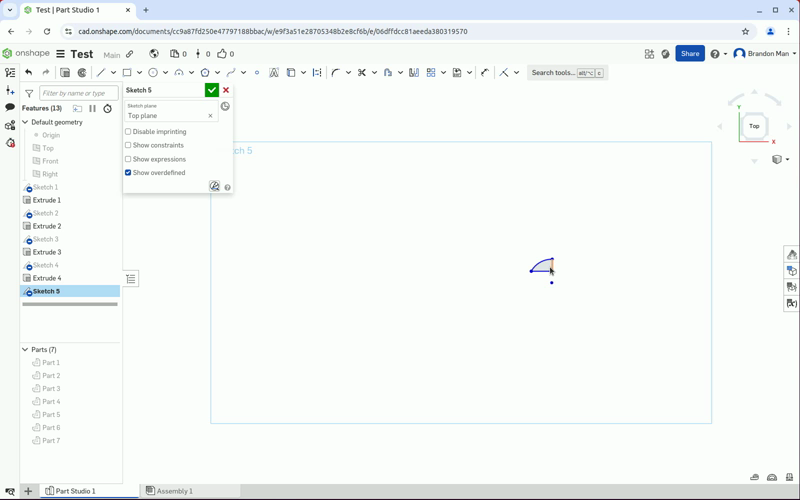
scroll(6)
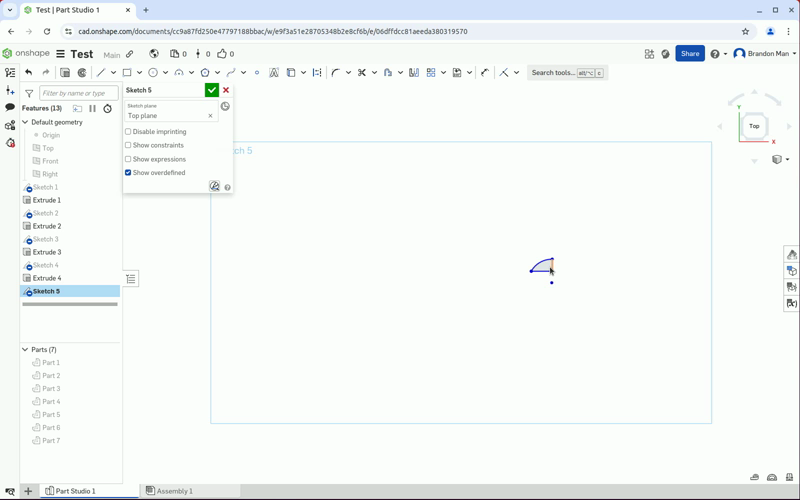
scroll(6)
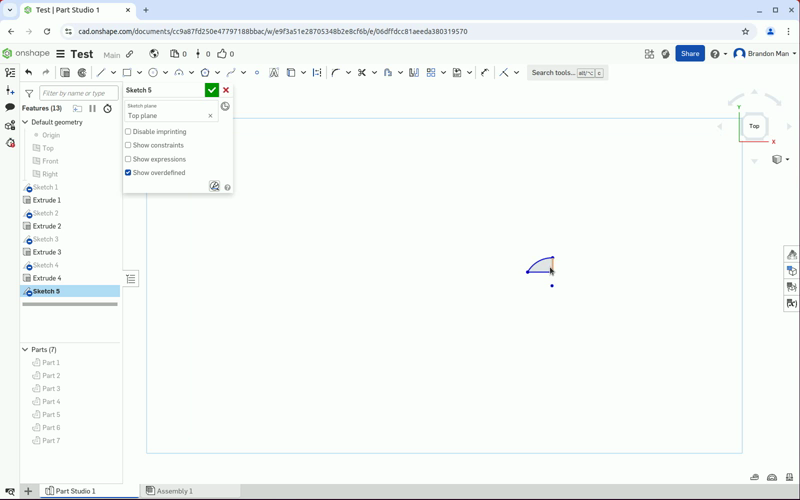
scroll(6)
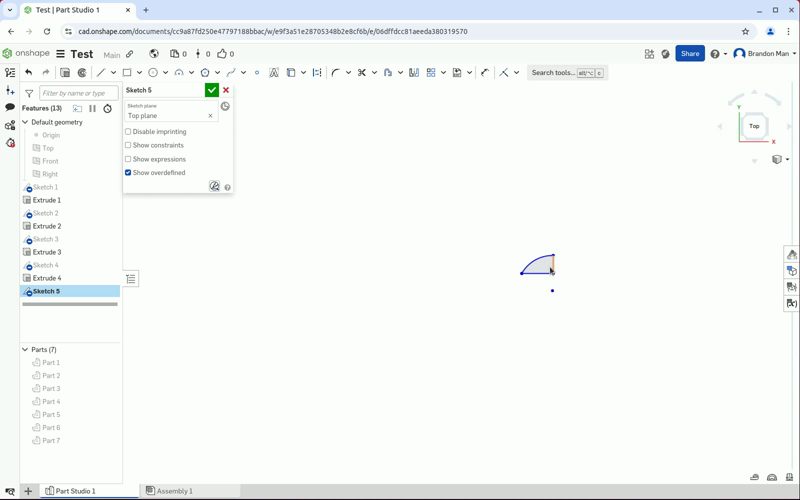
scroll(6)
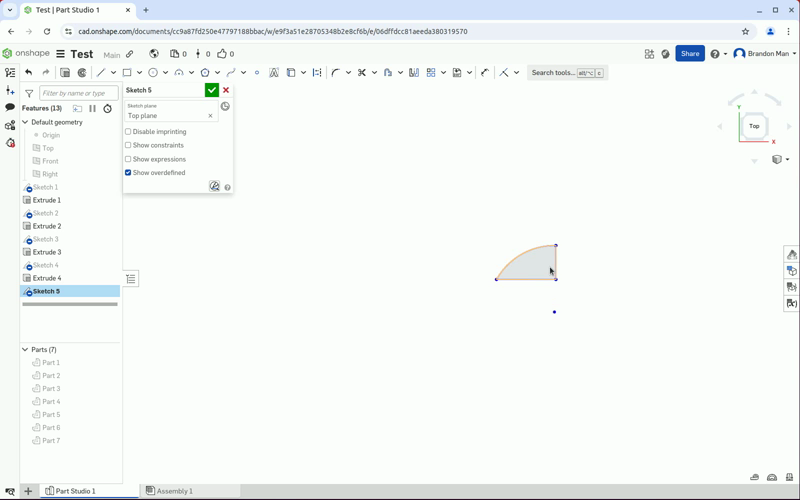
scroll(6)
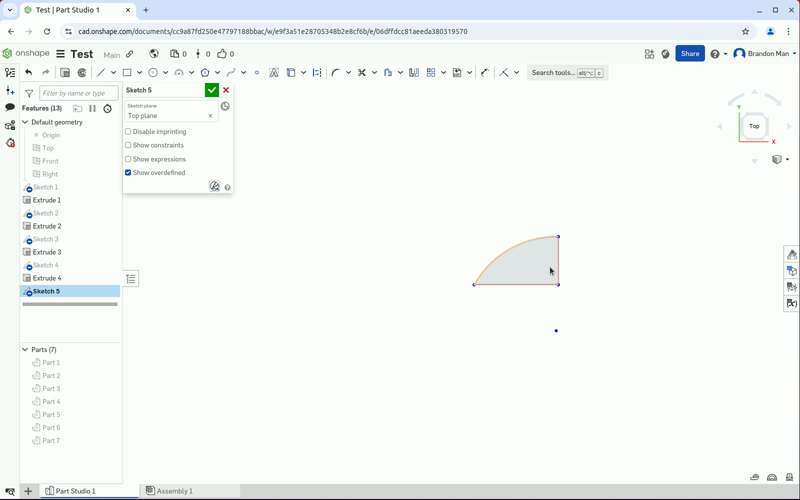
scroll(6)
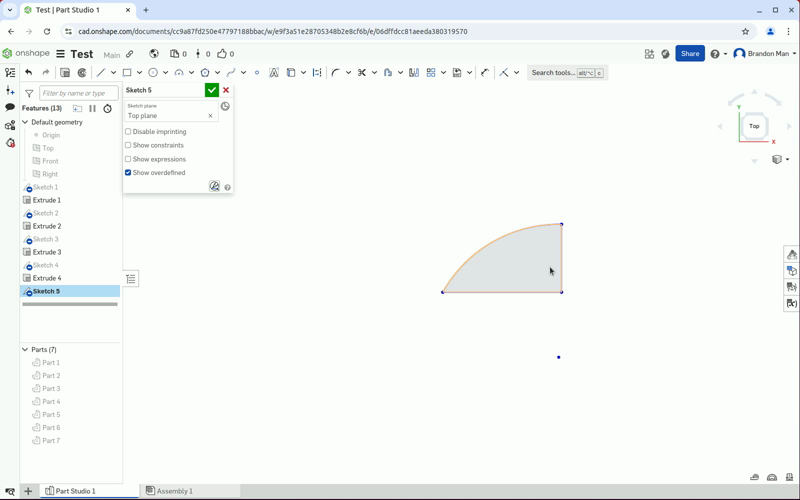
scroll(6)
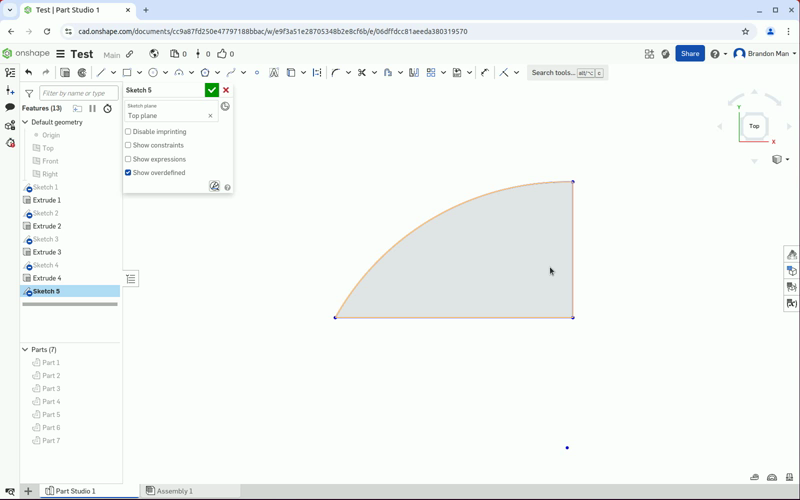
click(550, 266)
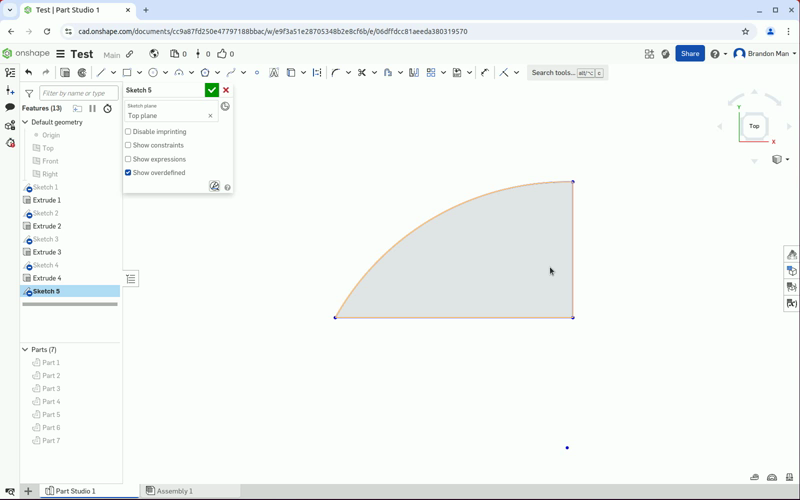
scroll(-6)
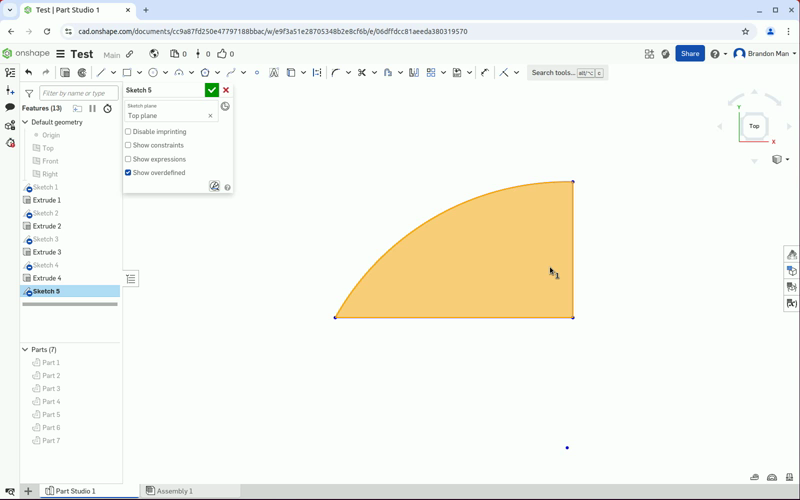
scroll(-6)
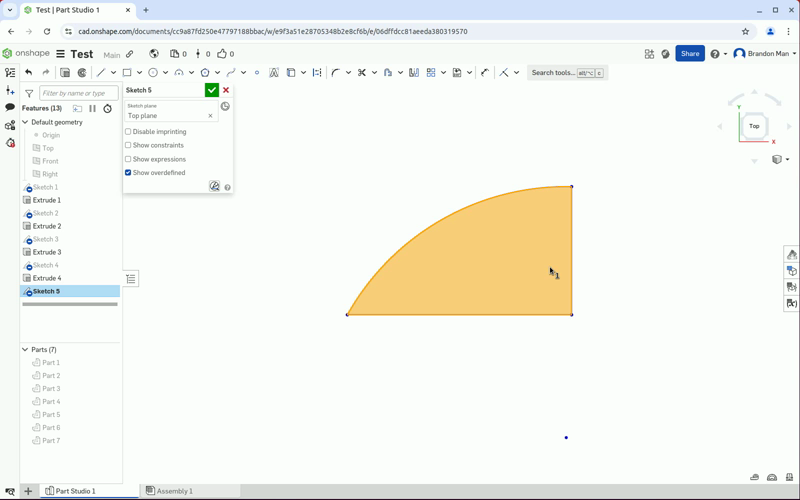
scroll(-6)
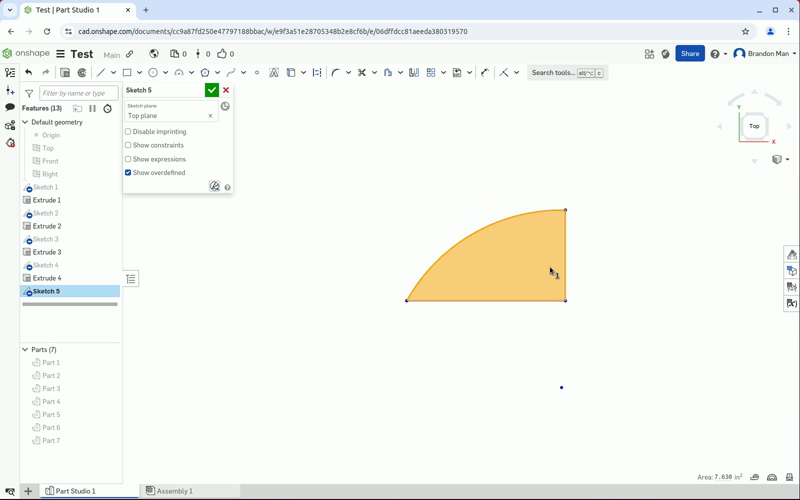
scroll(-6)
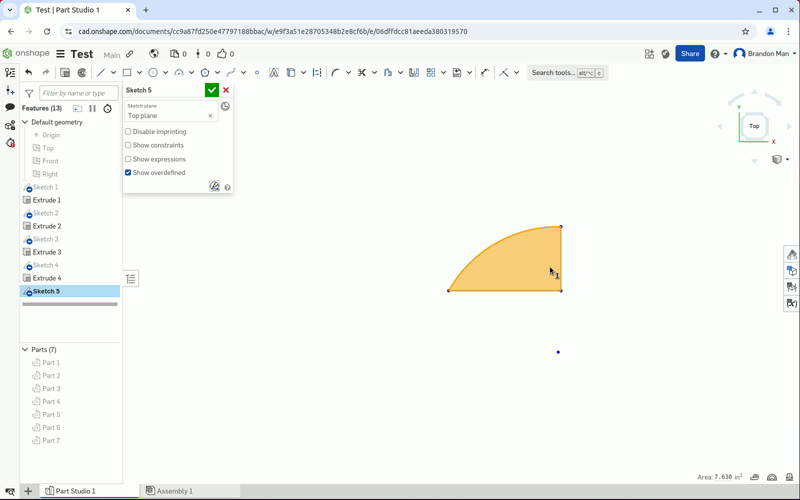
scroll(-6)
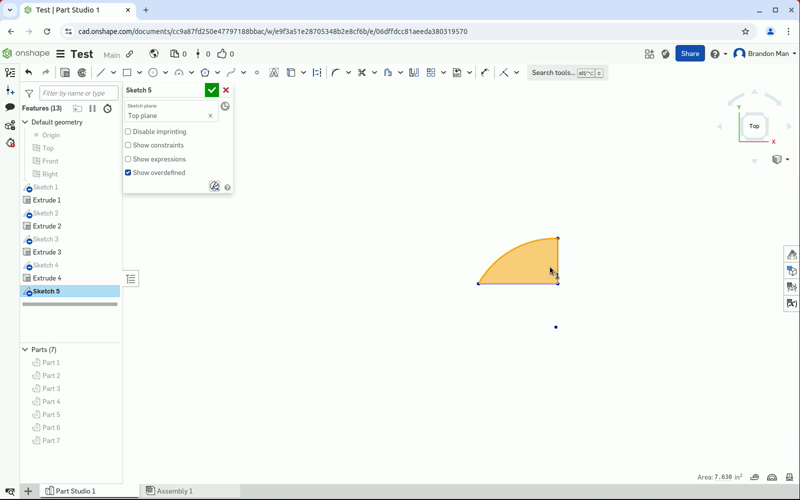
scroll(-6)
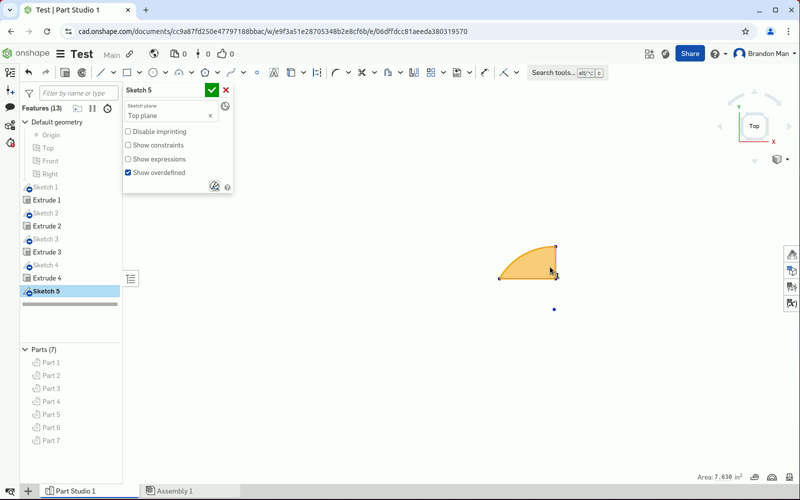
scroll(-6)
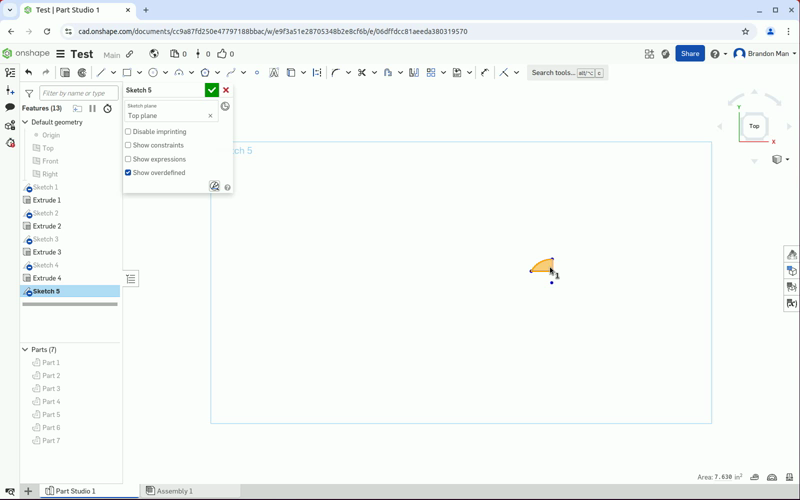
mouse_move(73, 352)
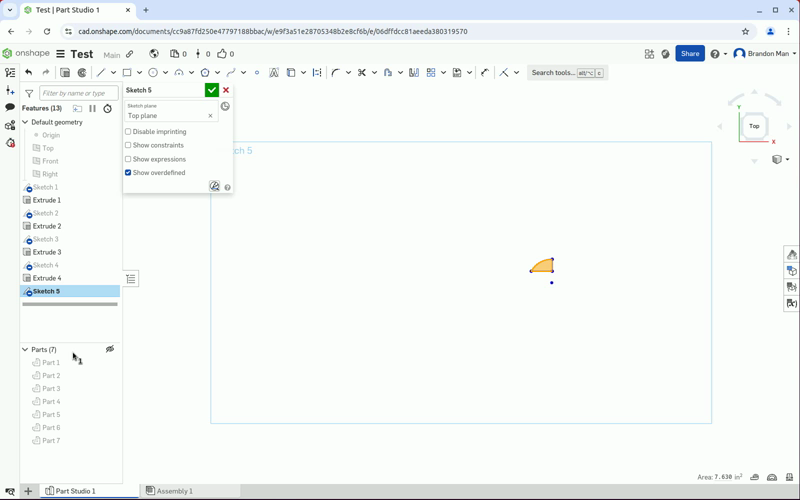
key(shift+y)
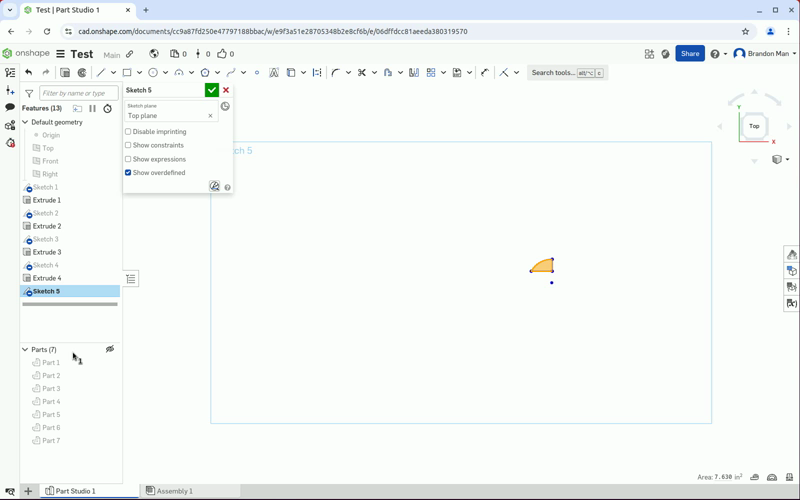
key(shift+e)
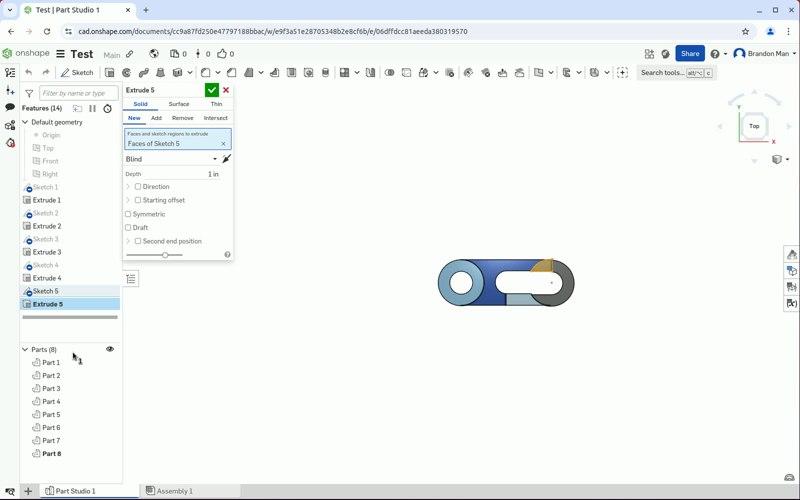
mouse_move(143, 106)
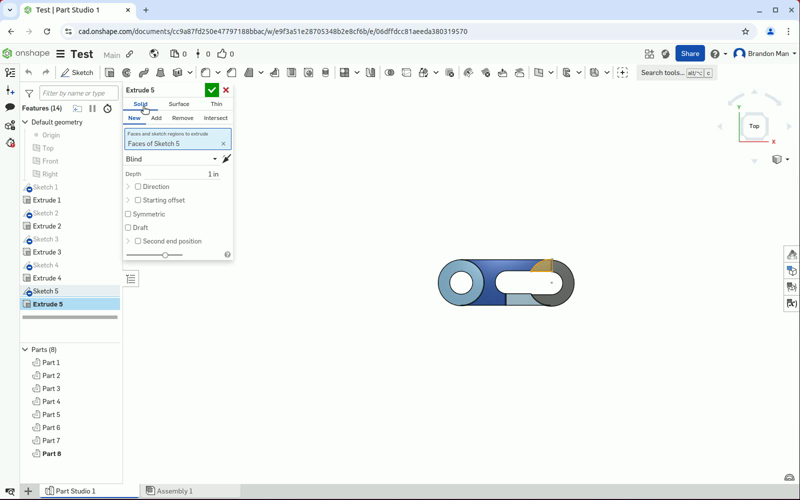
click(143, 106)
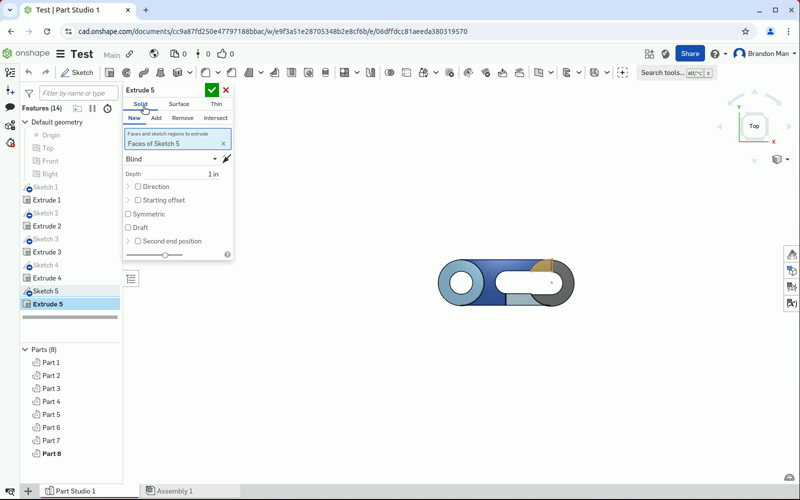
mouse_move(137, 120)
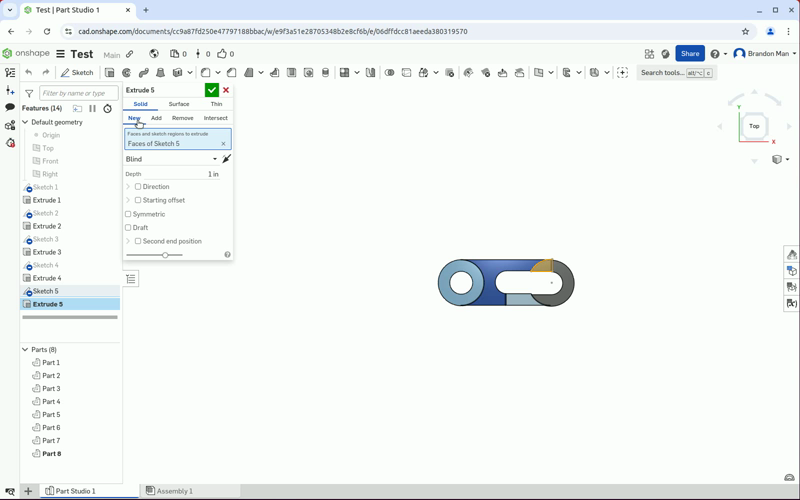
click(137, 120)
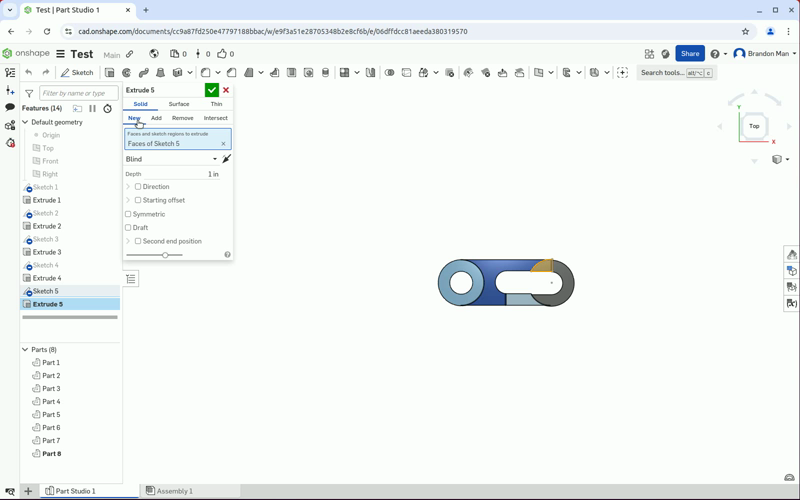
key(tab, 4)
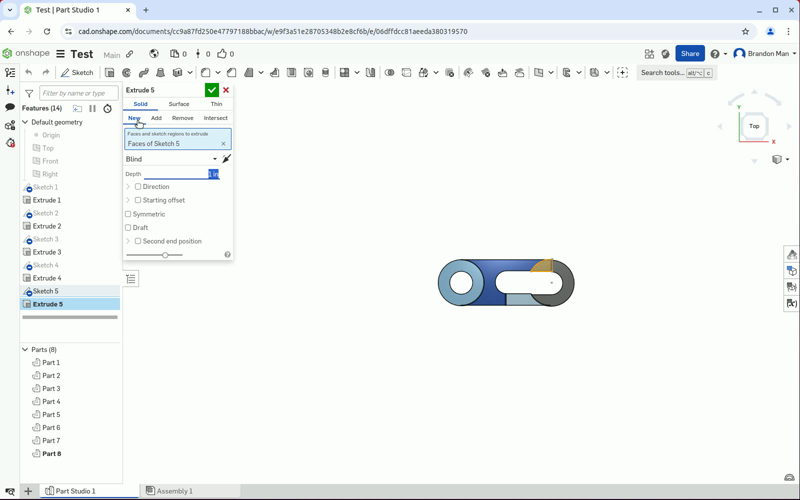
text(9.147)
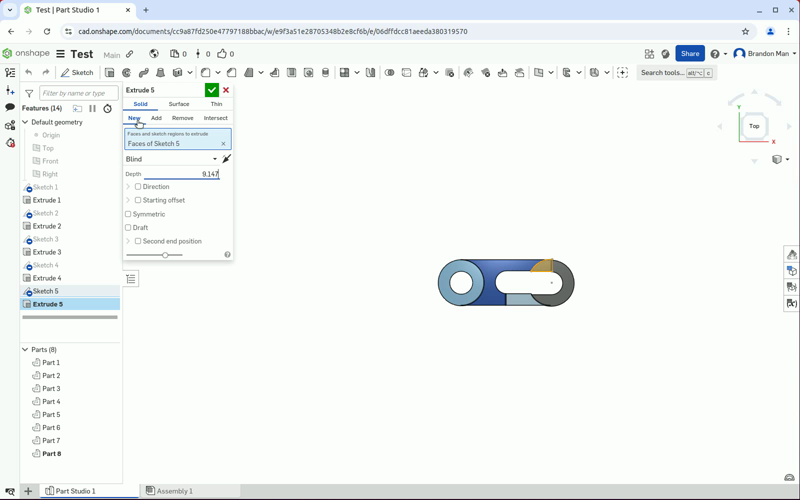
key(enter)
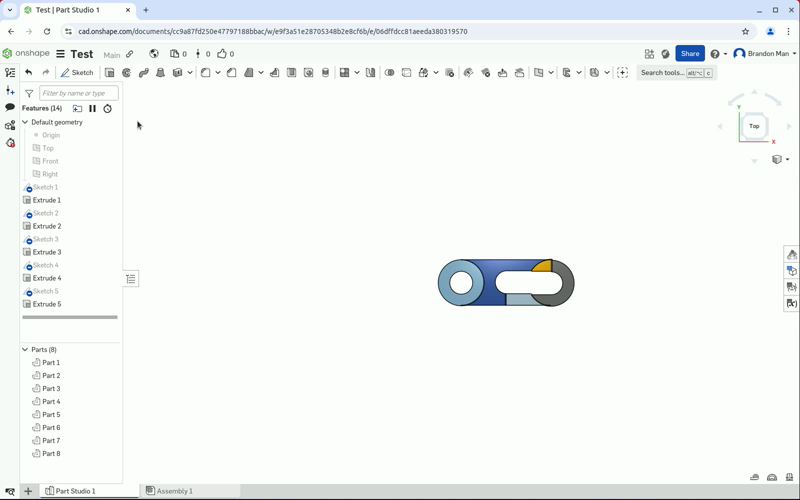
key(shift+h)
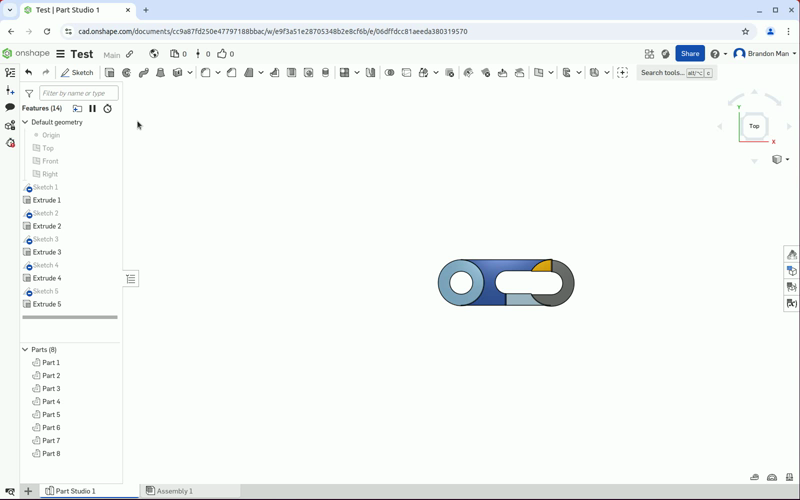
key(shift+h)
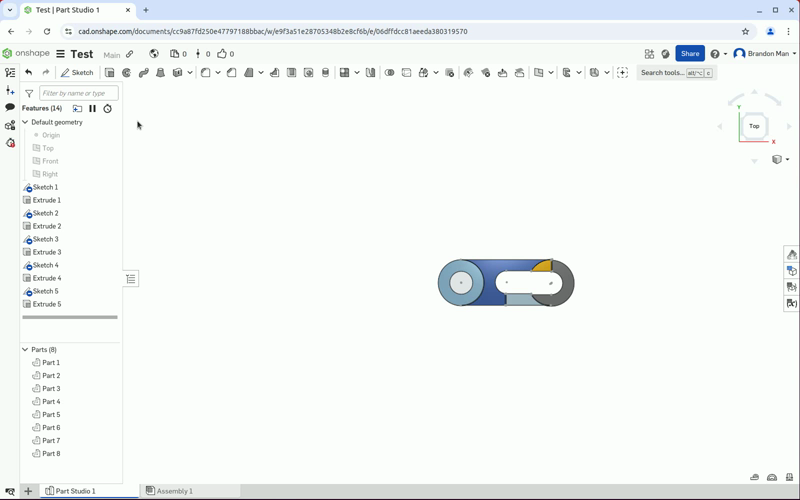
key(shift+7)
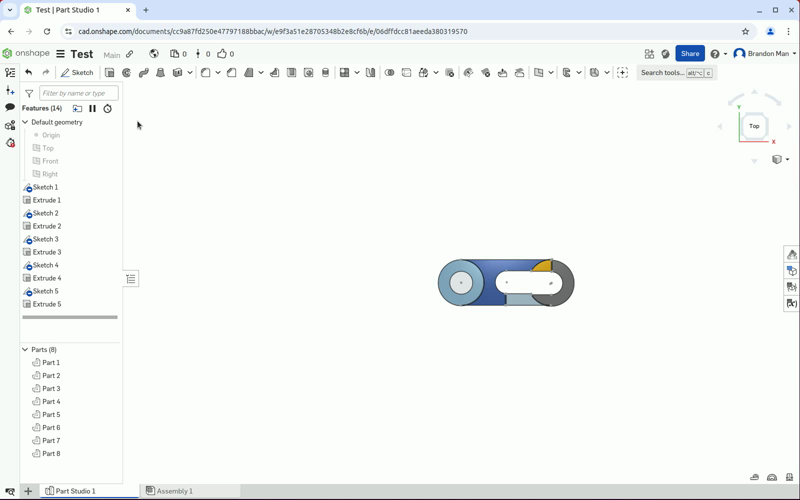
key(up, 3)
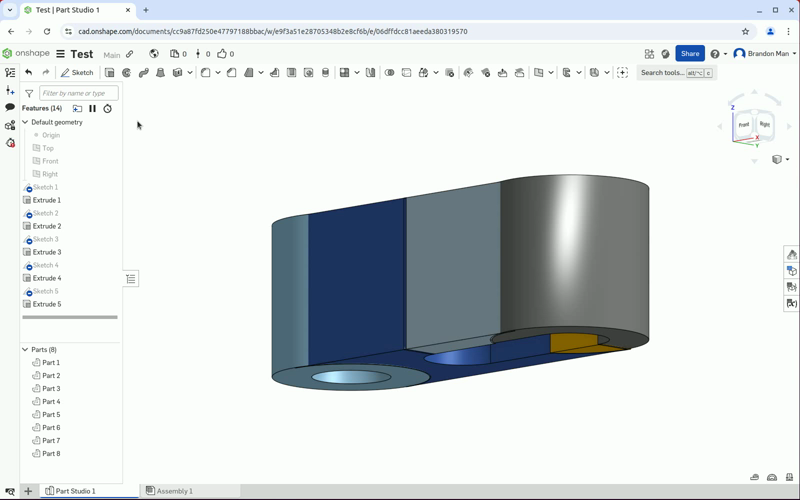
key(left, 3)
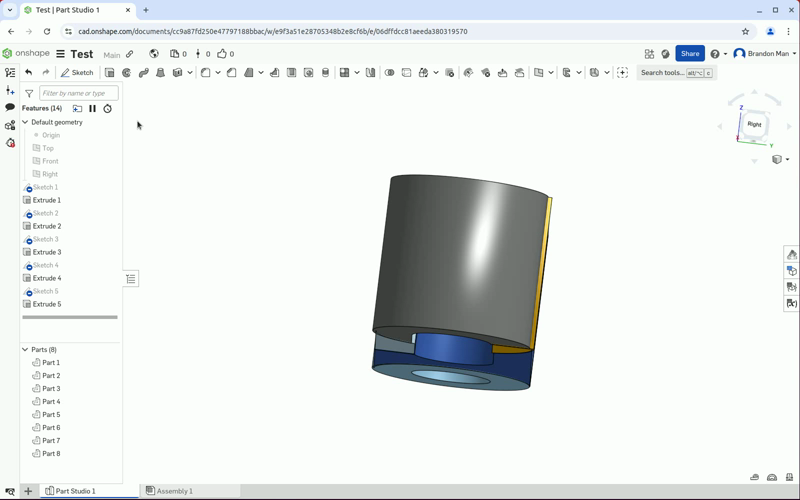
key(right, 3)
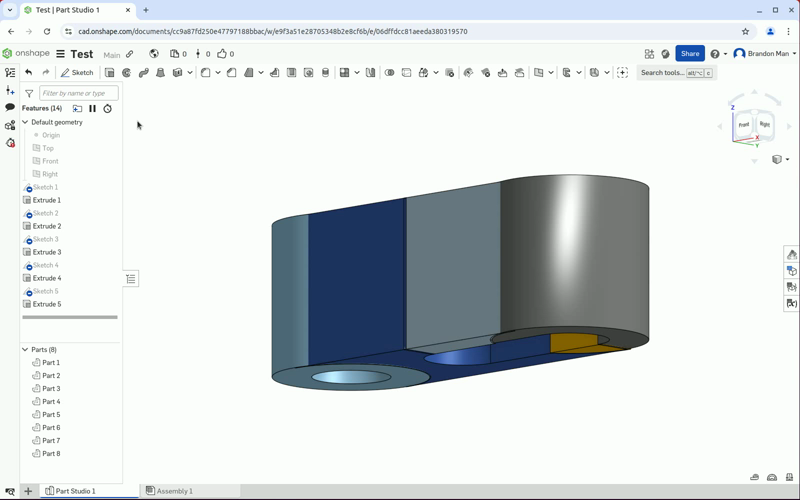
key(down, 3)
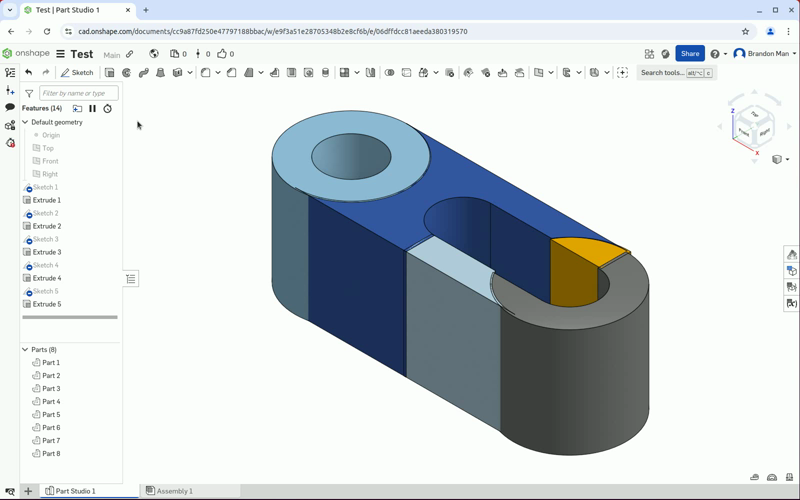
mouse_move(73, 189)
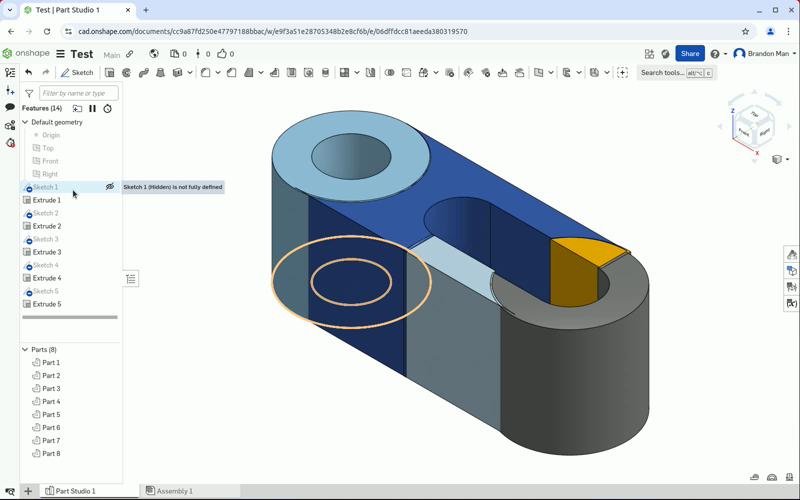
click(73, 189)